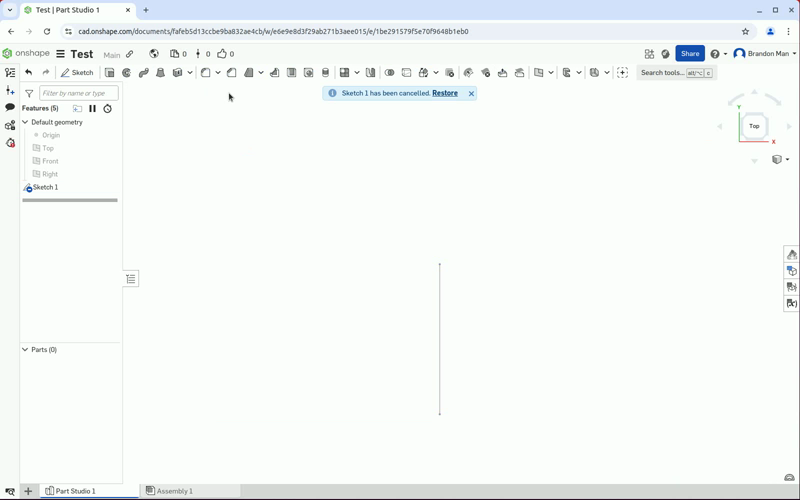
key(shift+h)
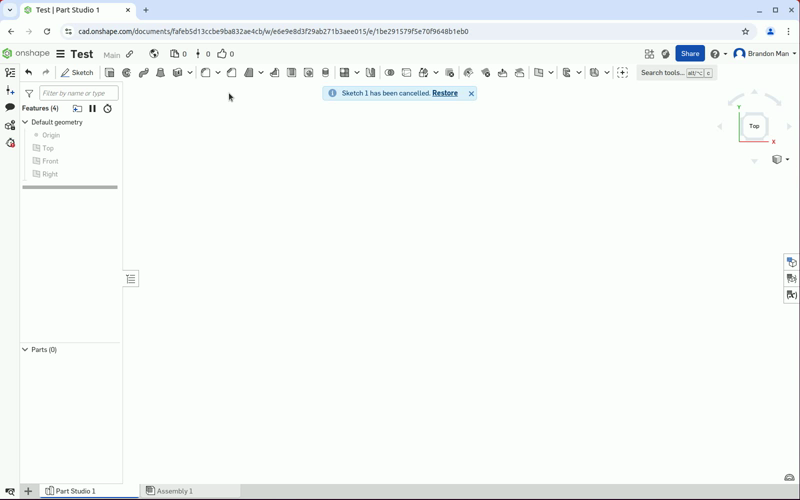
mouse_move(73, 352)
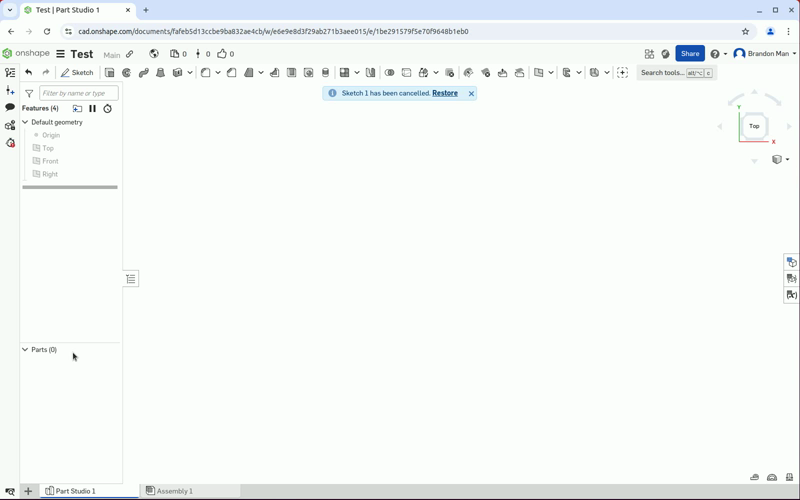
key(y)
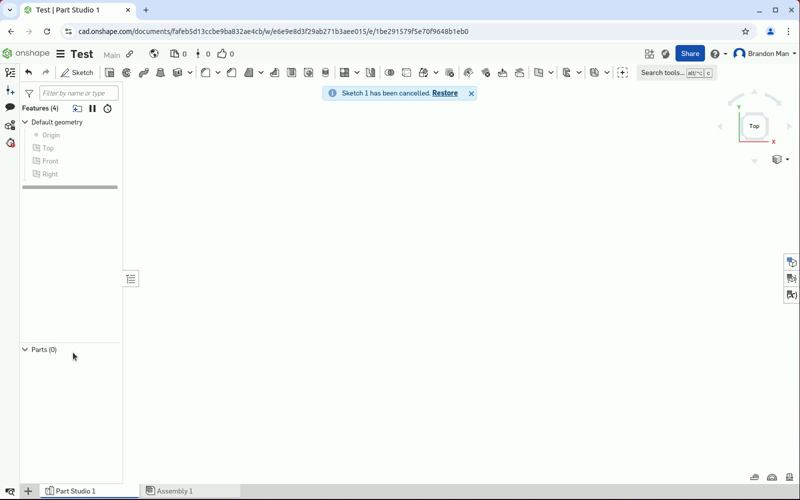
key(shift+p)
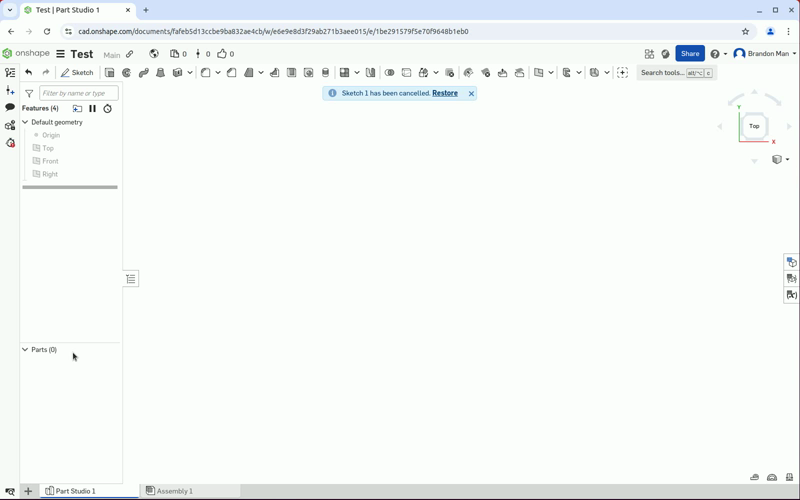
key(space)
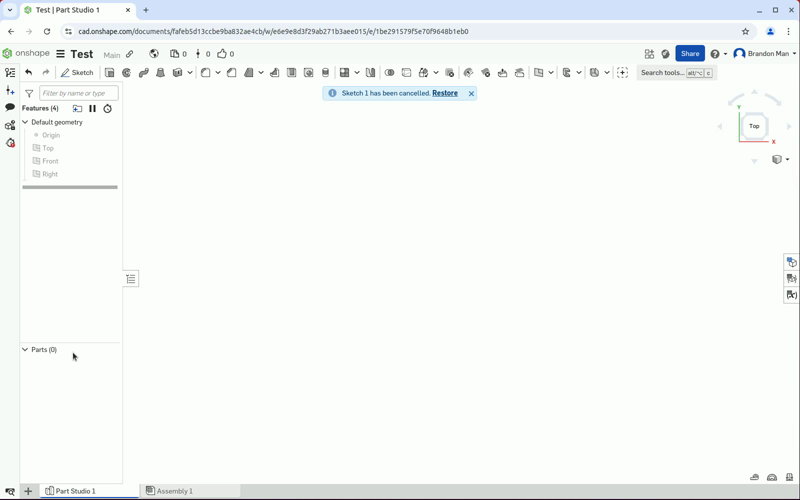
key_down(shift)
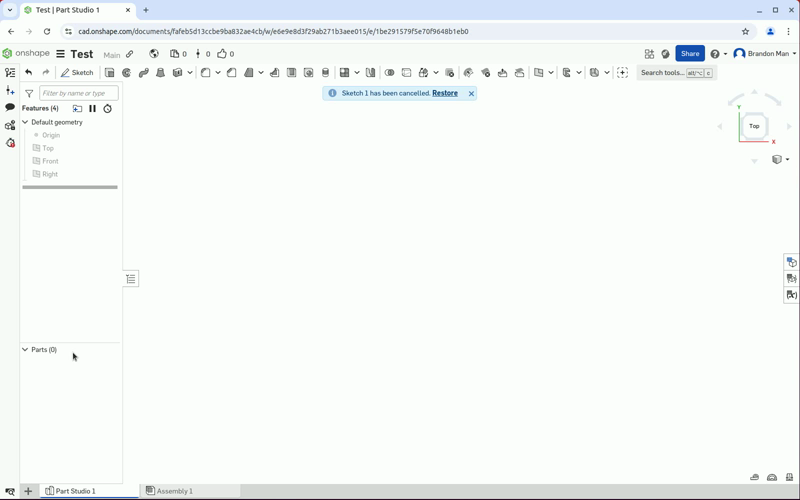
key(up)
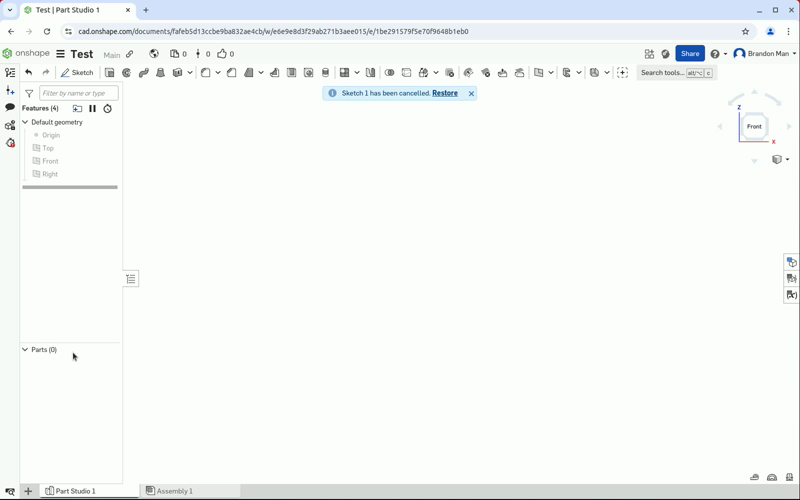
key_up(shift)
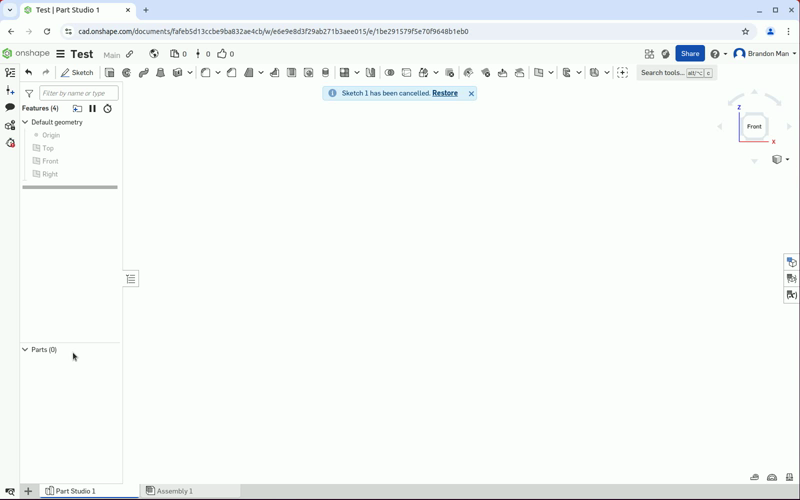
mouse_move(73, 352)
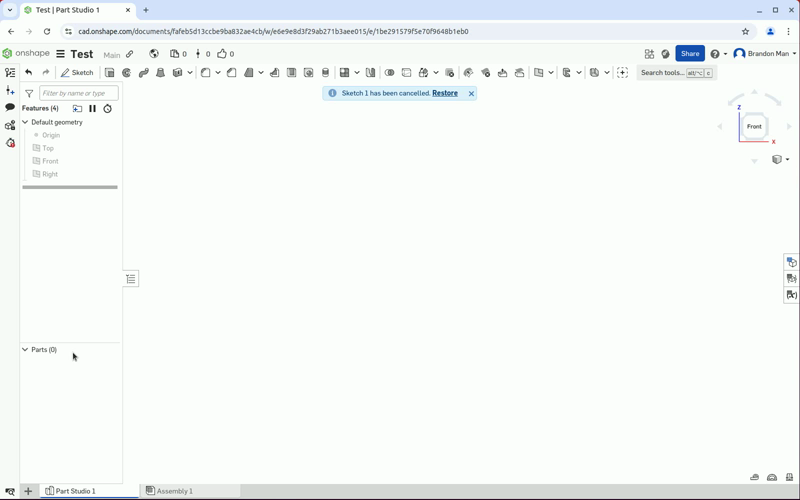
key(shift+y)
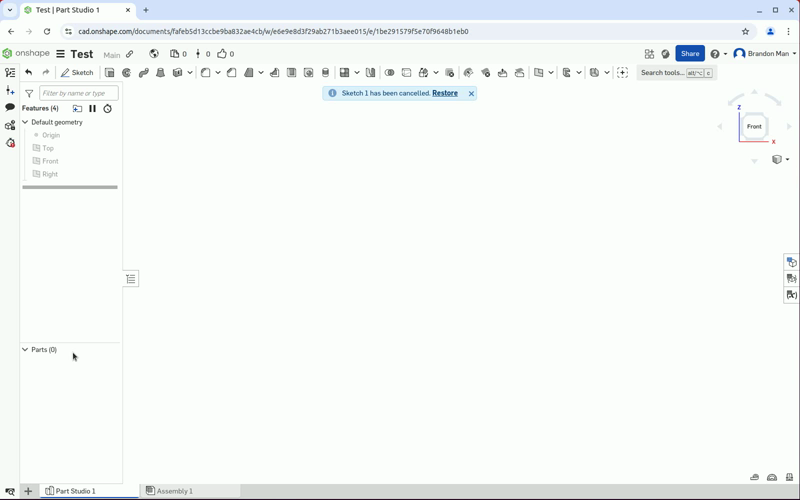
key(shift+s)
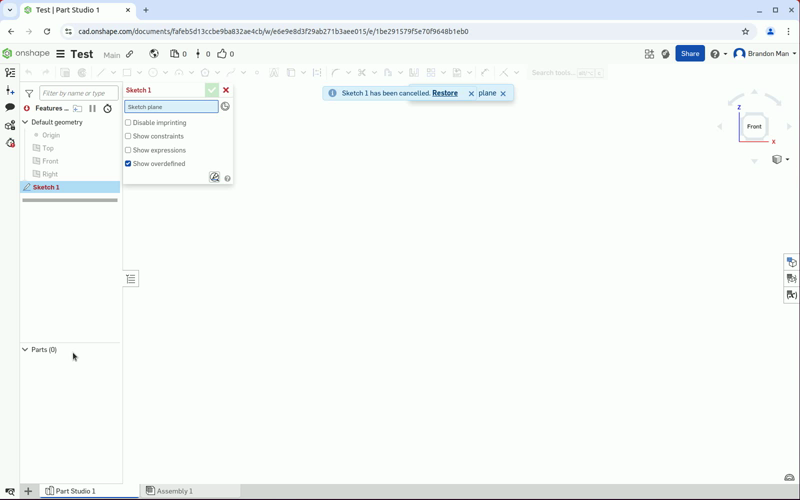
mouse_move(73, 163)
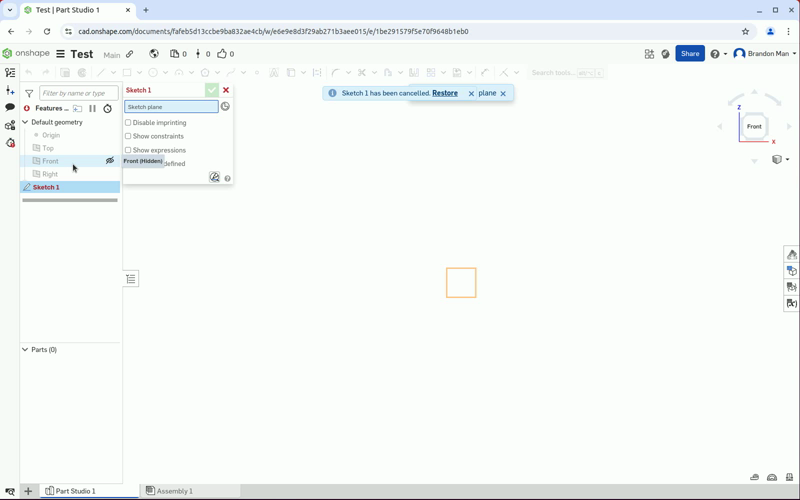
click(73, 163)
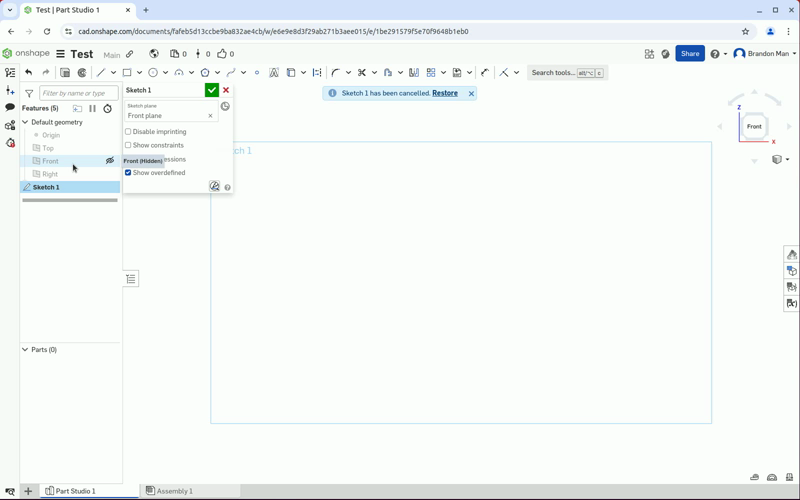
mouse_move(73, 352)
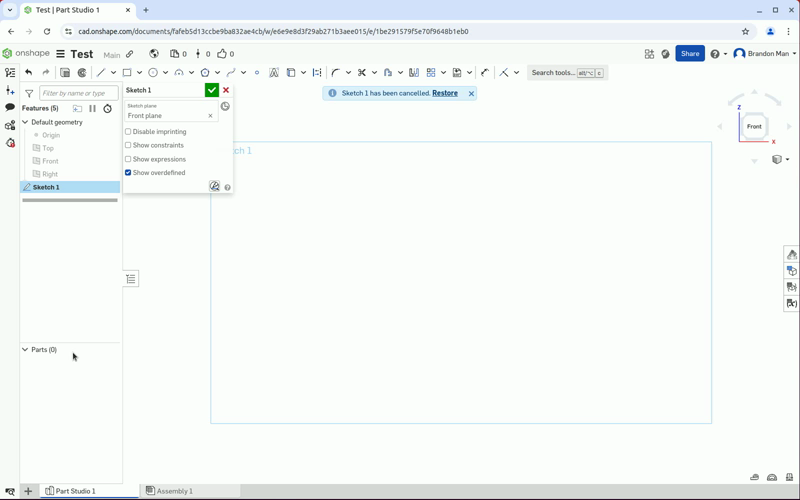
key(y)
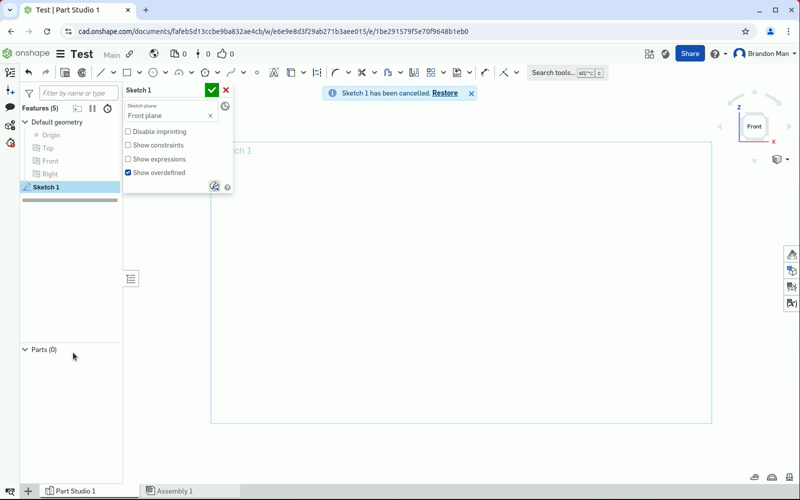
key(l)
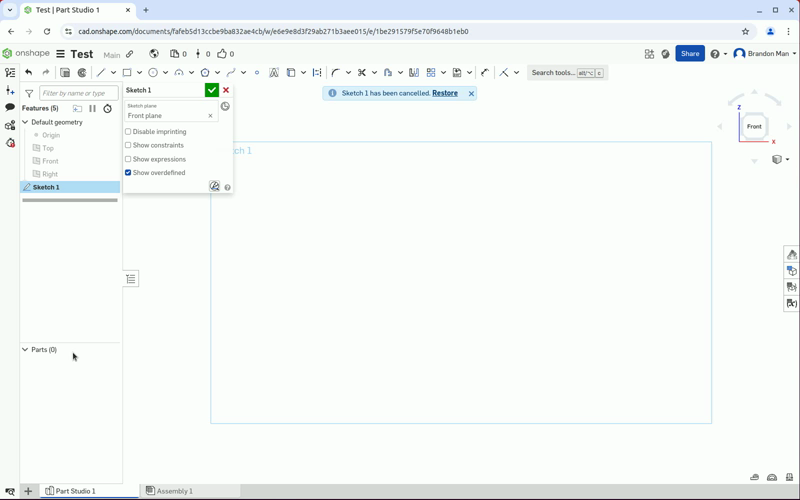
key_down(shift)
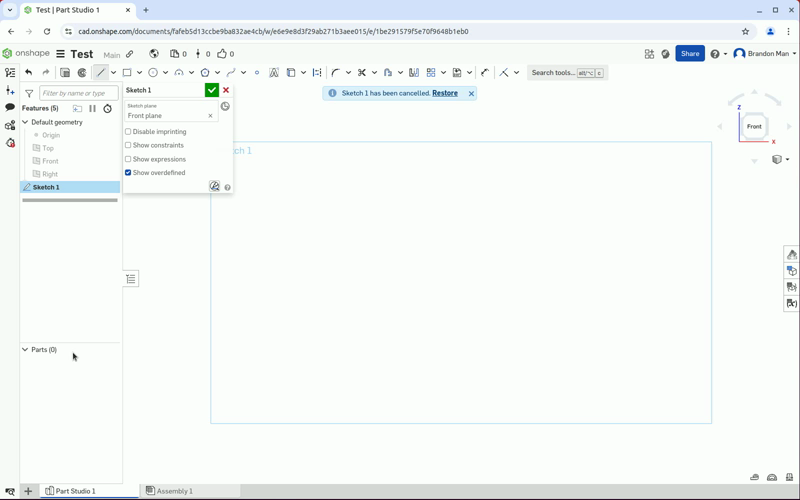
mouse_move(457, 275)
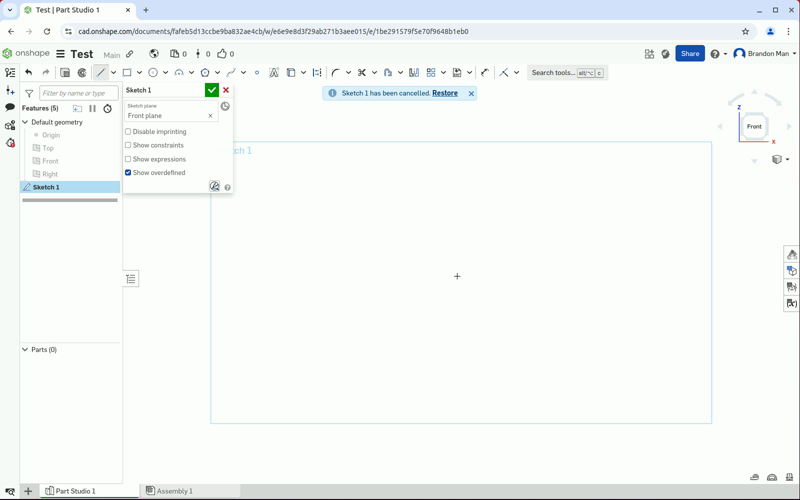
click(457, 275)
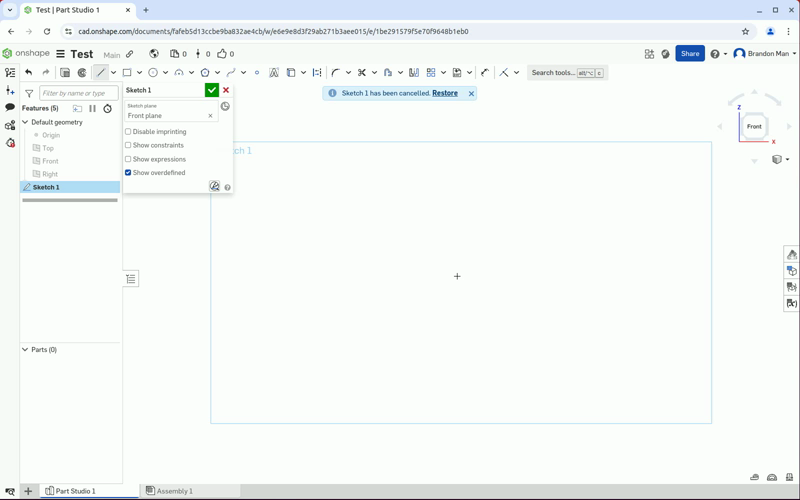
key_up(shift)
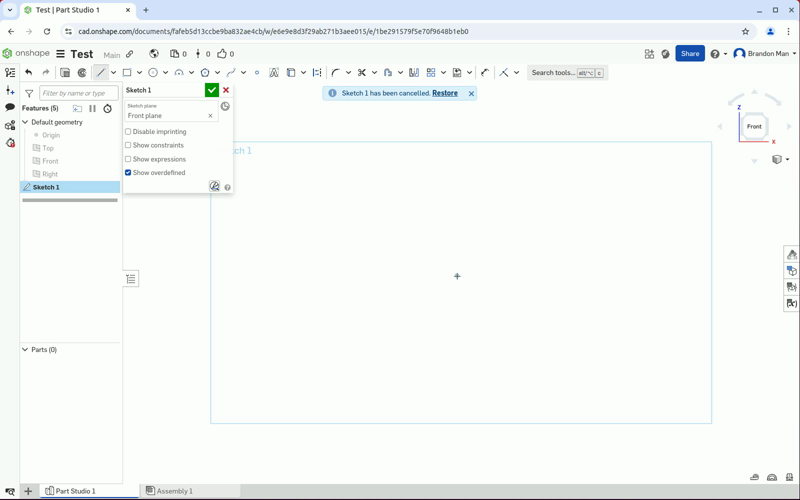
key_down(shift)
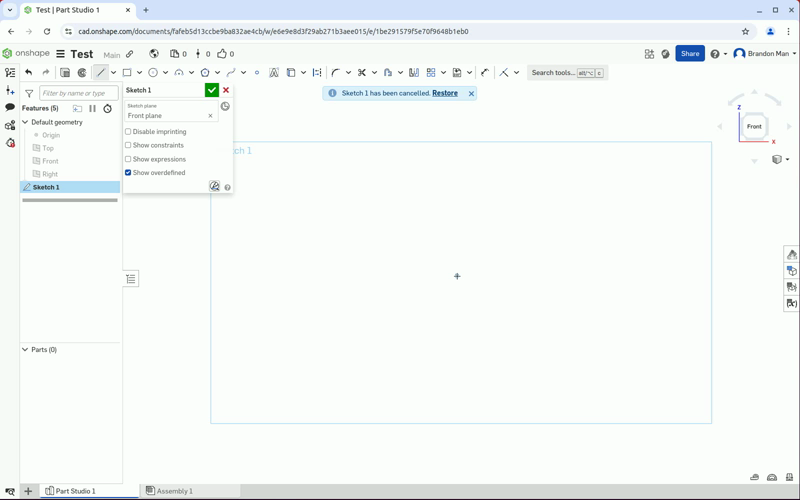
mouse_move(562, 276)
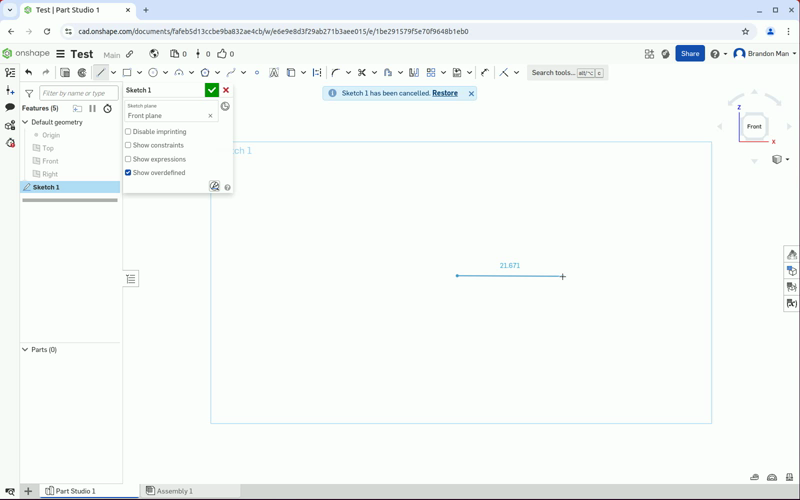
click(562, 276)
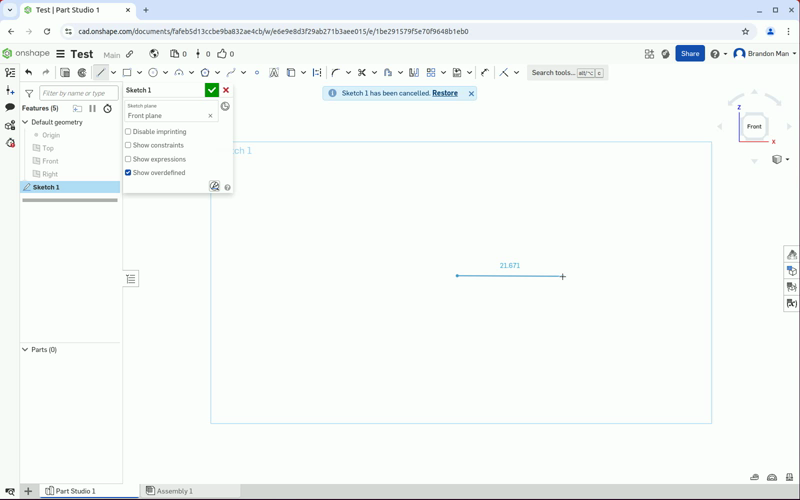
key_up(shift)
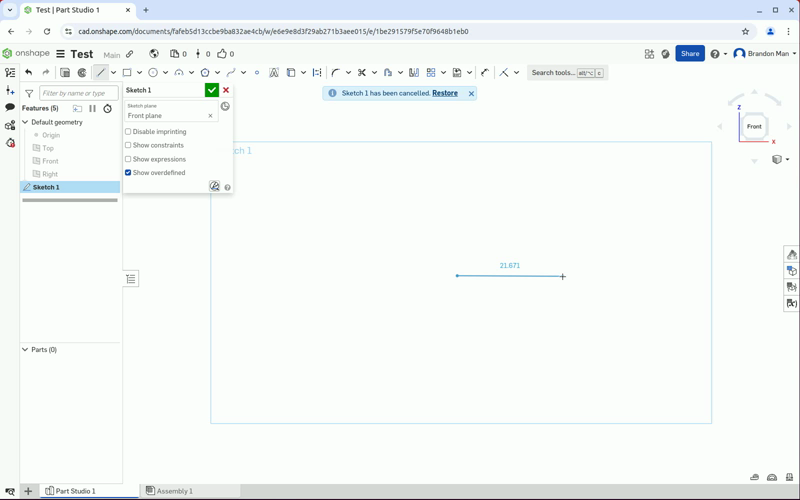
key_down(shift)
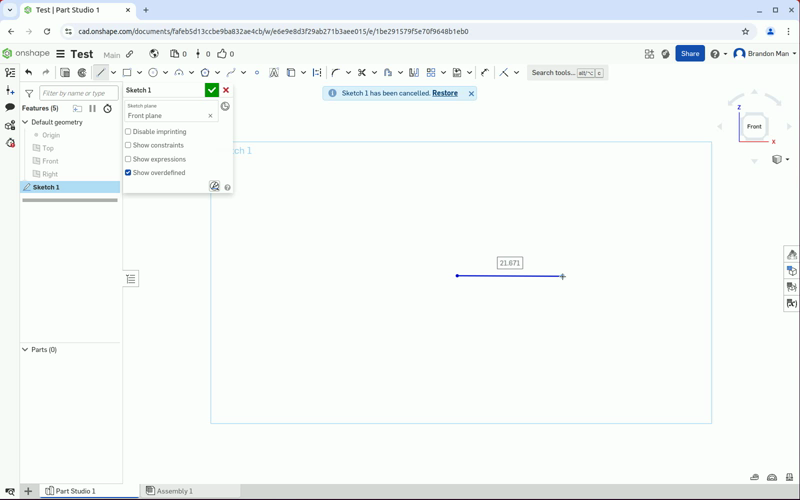
mouse_move(562, 211)
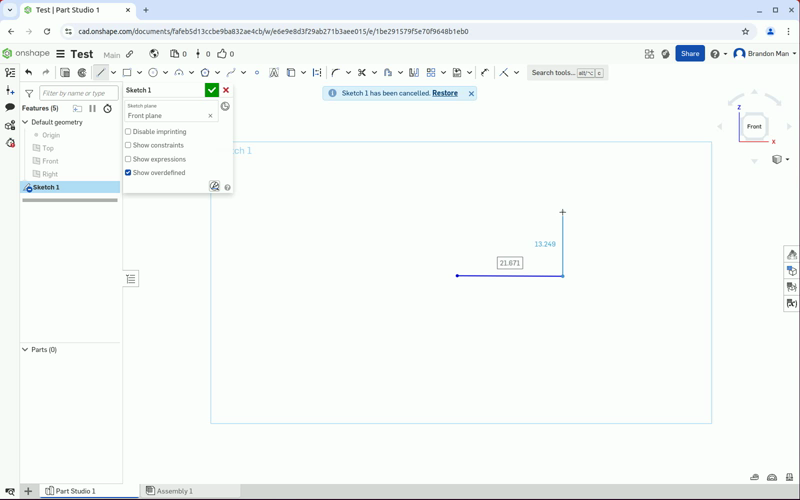
click(562, 211)
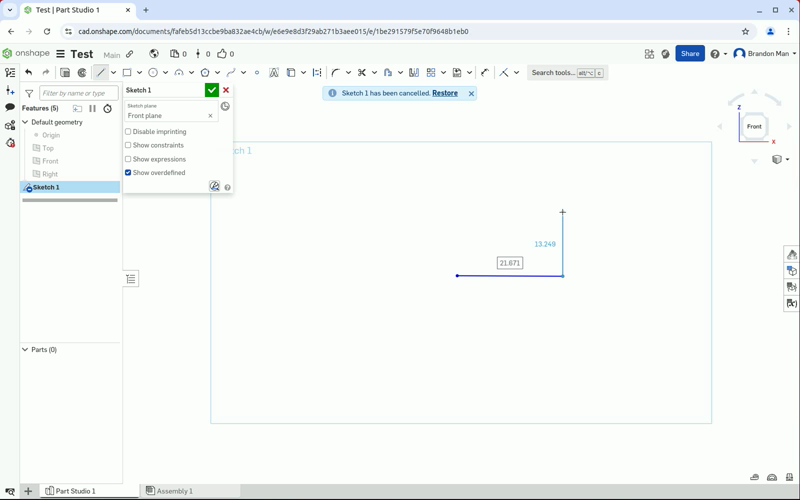
key_up(shift)
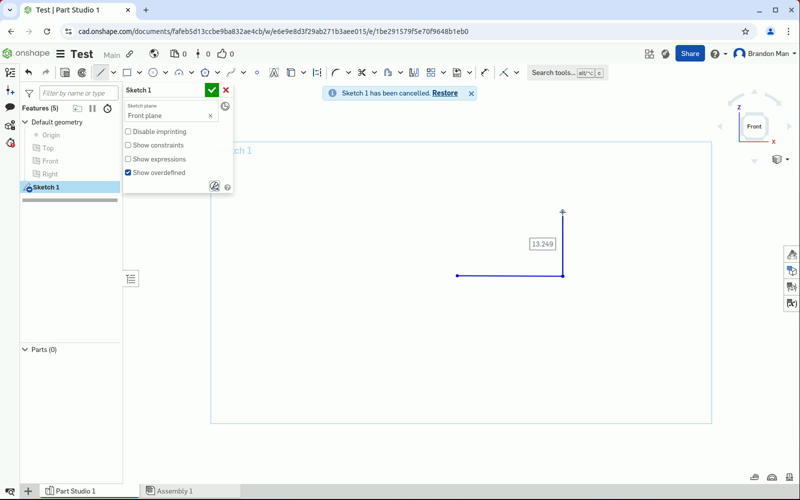
key_down(shift)
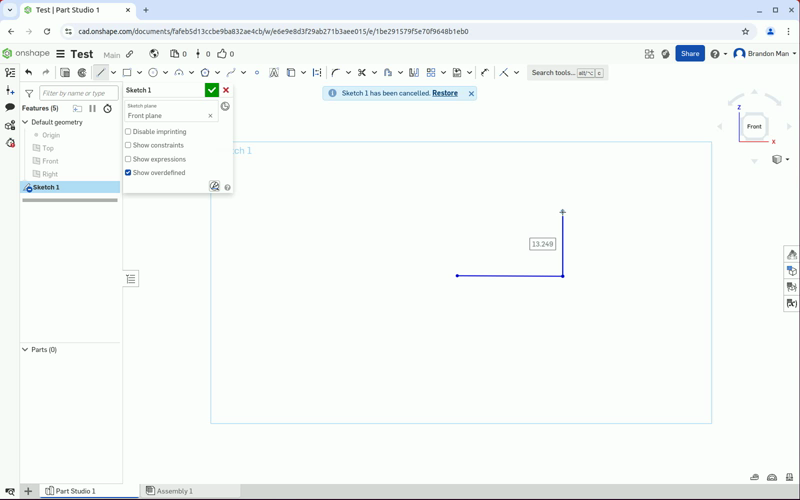
mouse_move(457, 211)
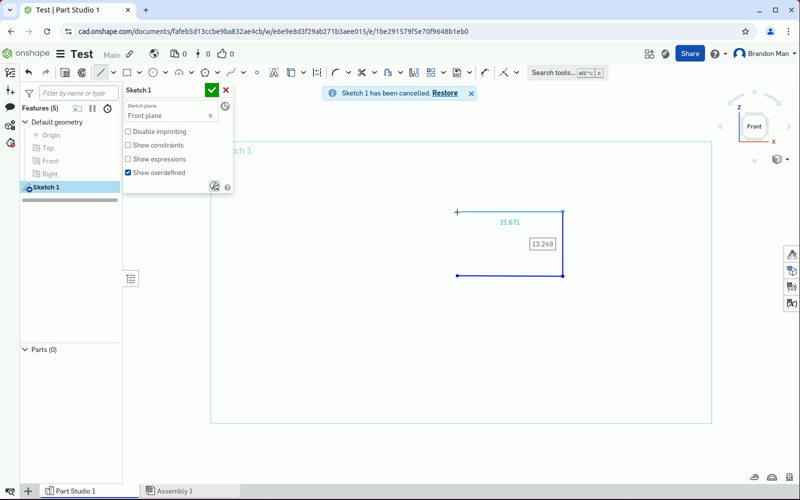
click(457, 211)
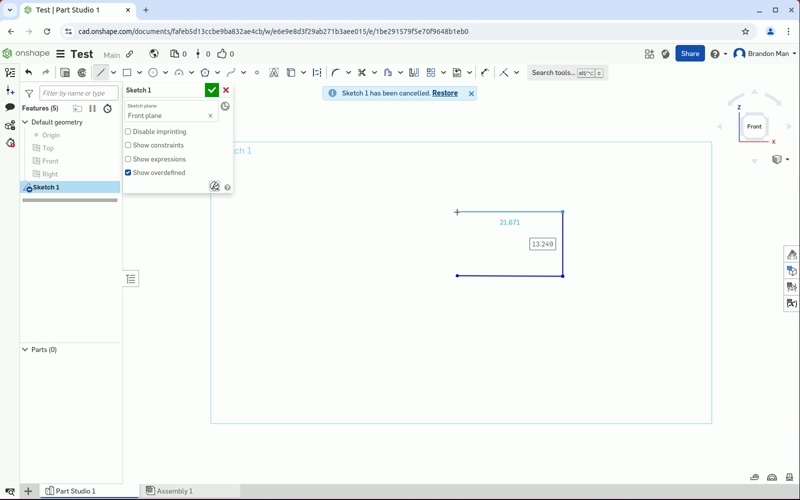
key_up(shift)
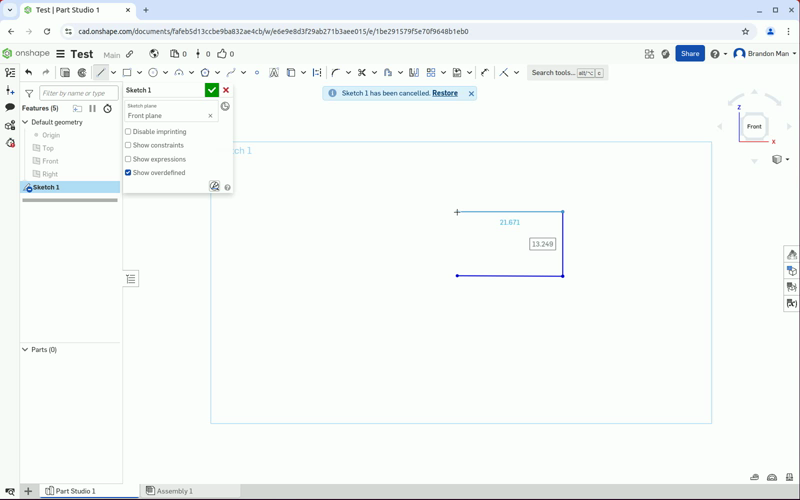
key_down(shift)
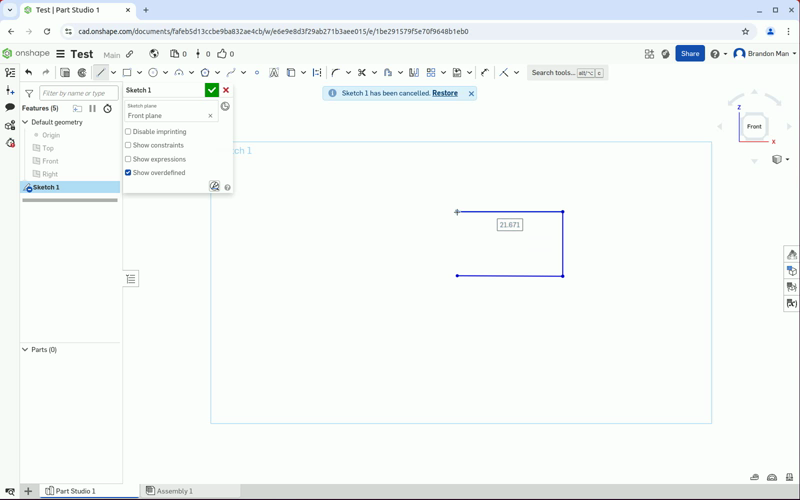
mouse_move(457, 275)
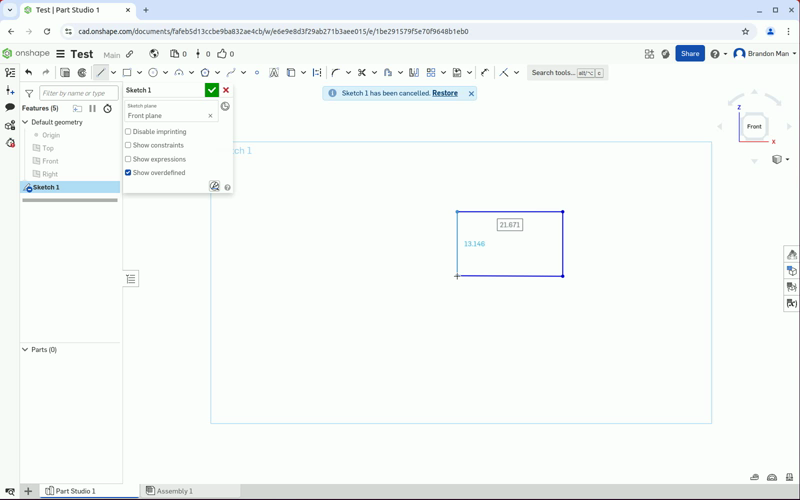
key_up(shift)
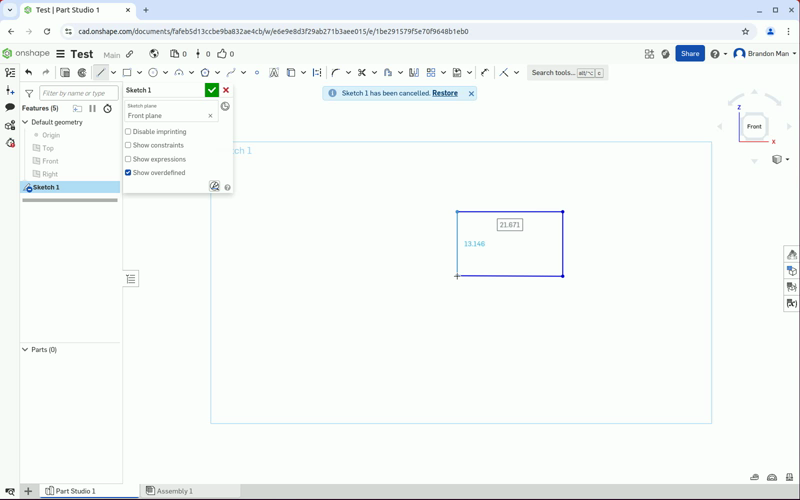
click(457, 275)
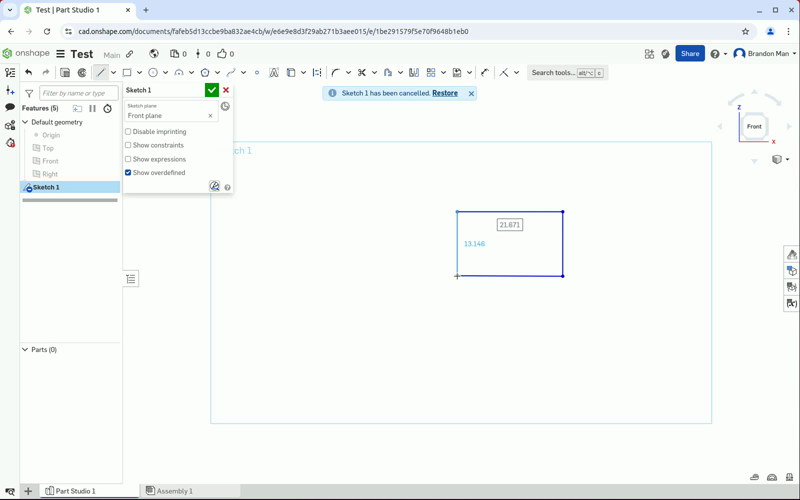
key(esc)
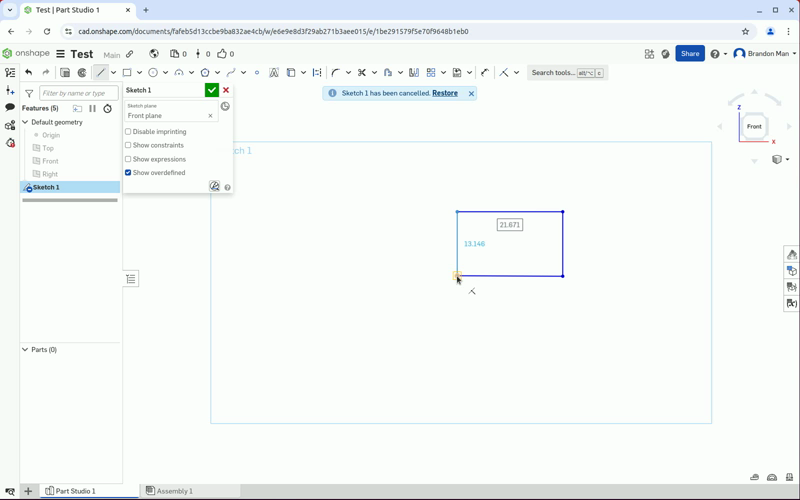
mouse_move(544, 257)
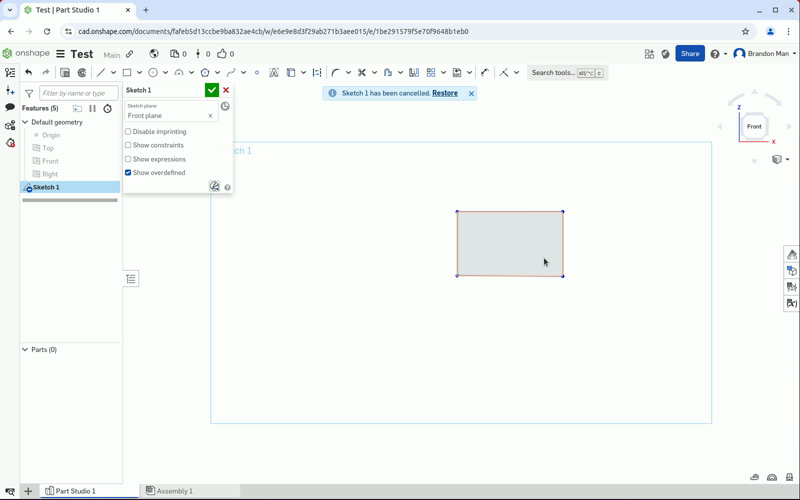
click(544, 257)
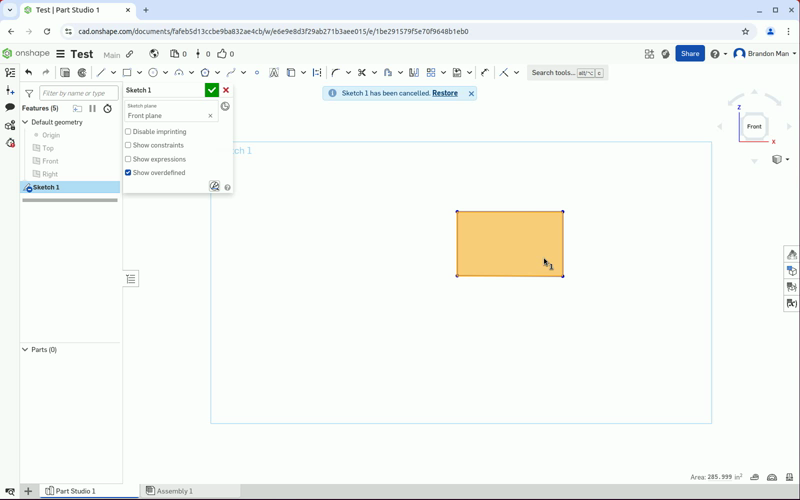
mouse_move(73, 352)
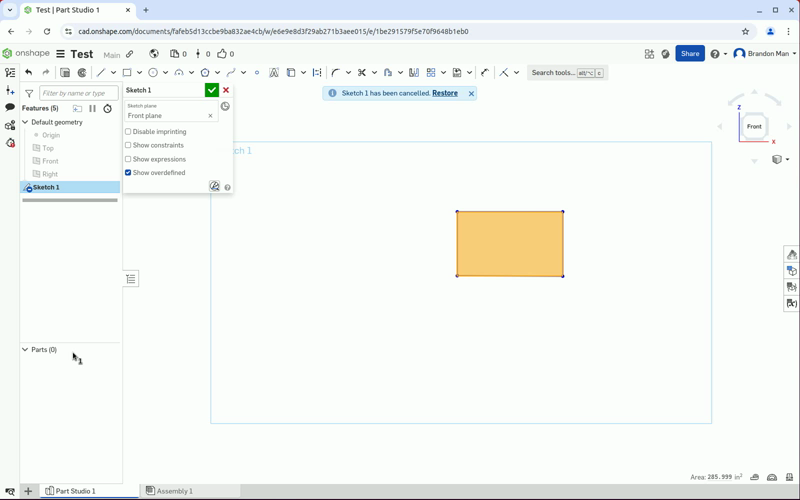
key(shift+y)
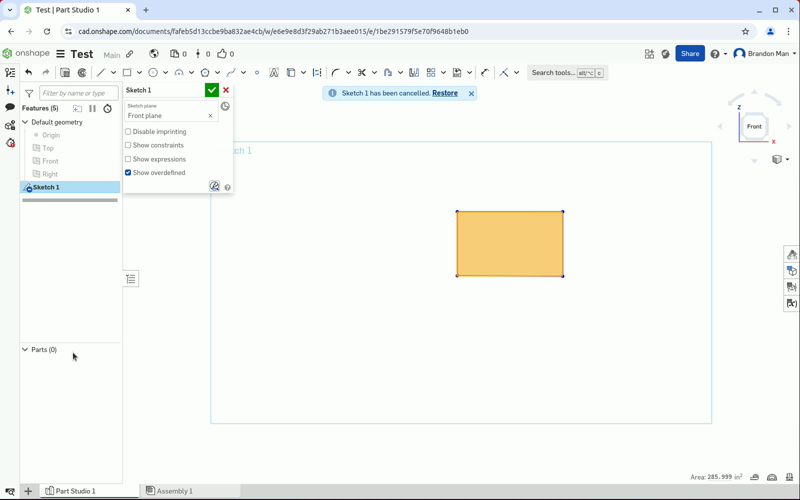
key(shift+e)
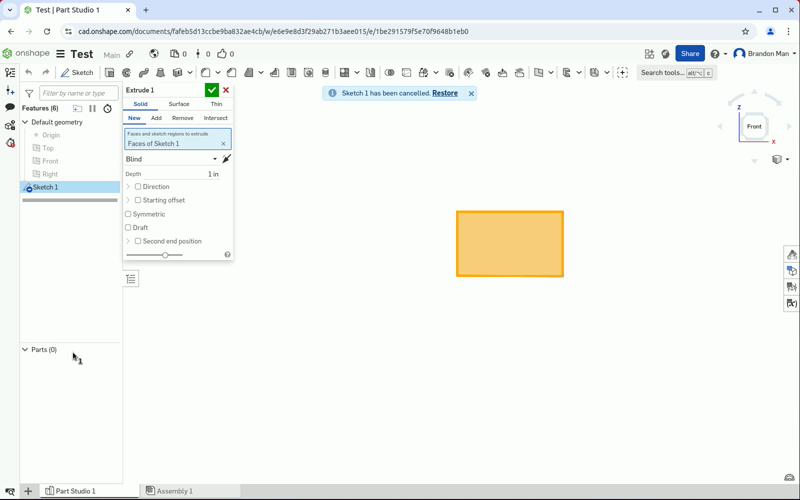
mouse_move(143, 106)
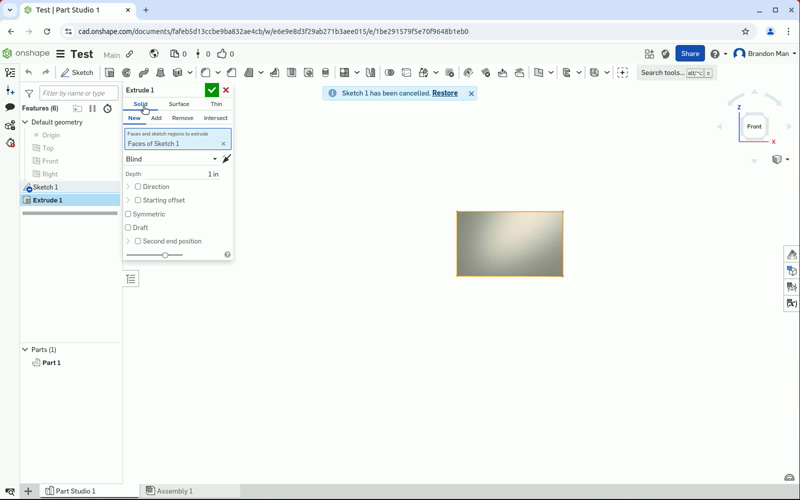
click(143, 106)
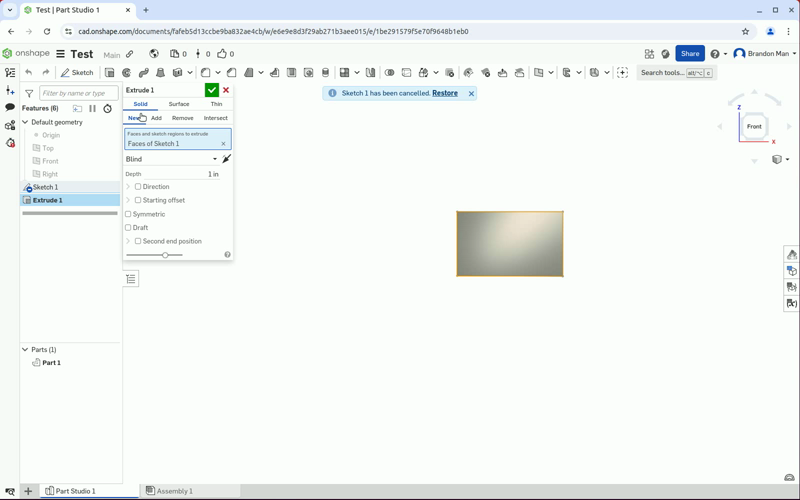
mouse_move(137, 120)
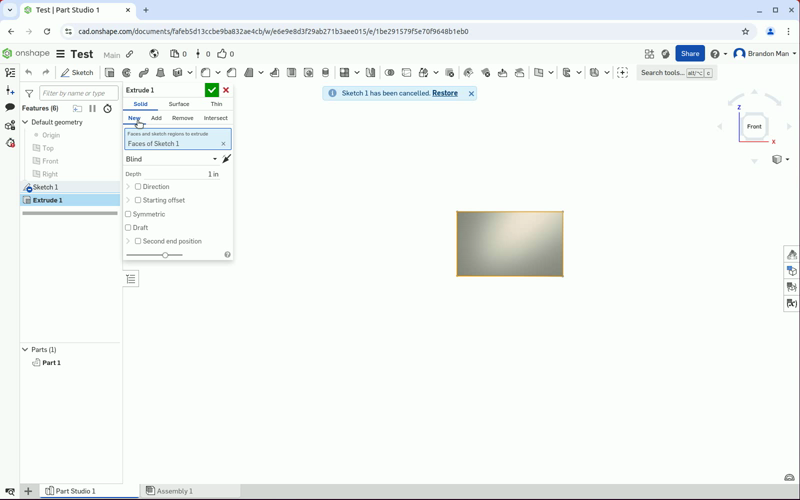
click(137, 120)
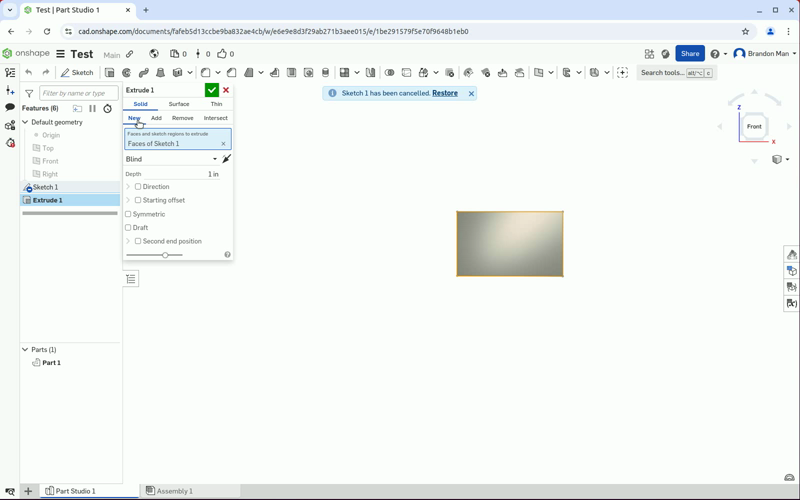
key(tab, 4)
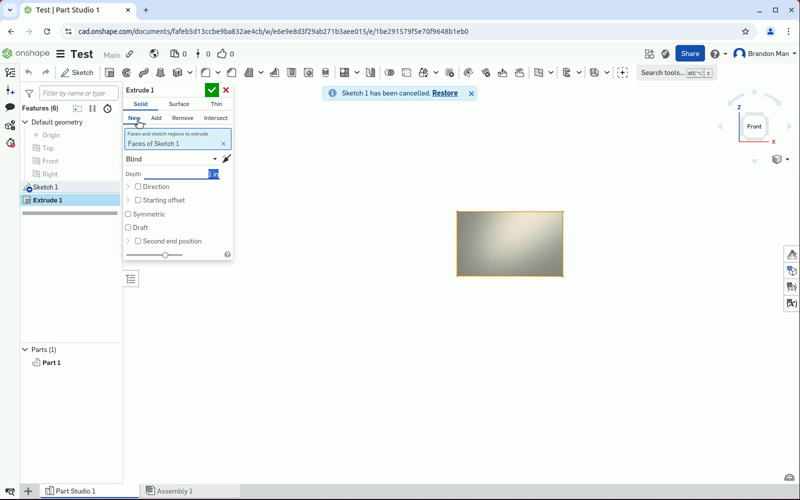
text(8.425)
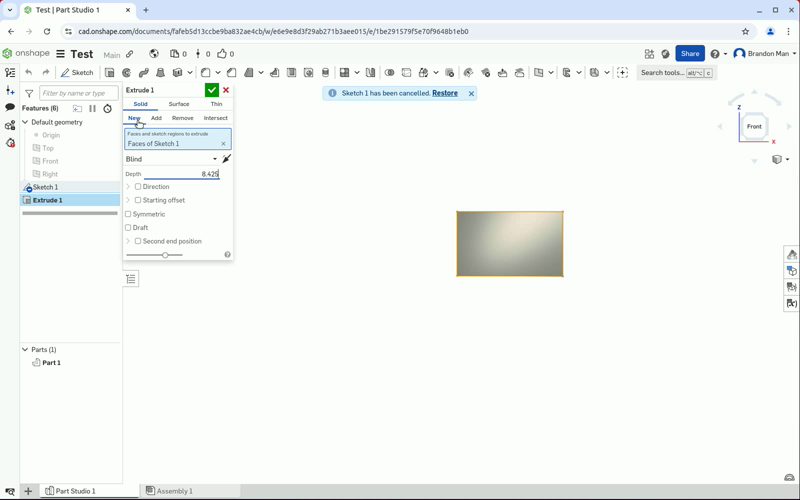
key(enter)
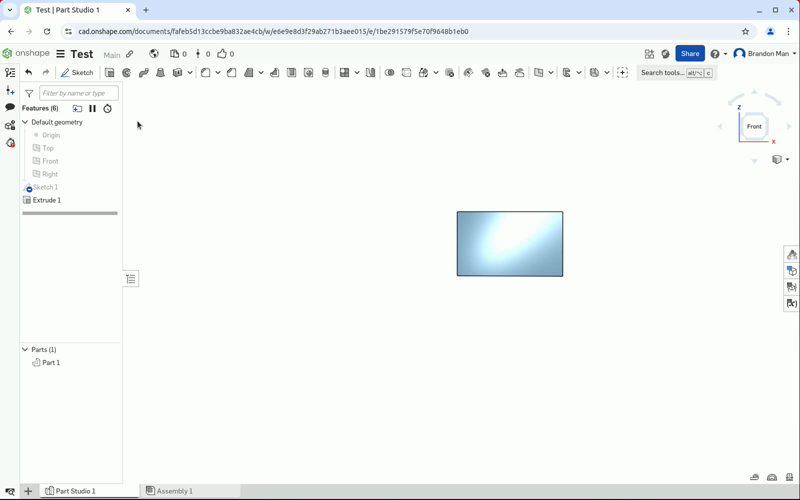
key(shift+h)
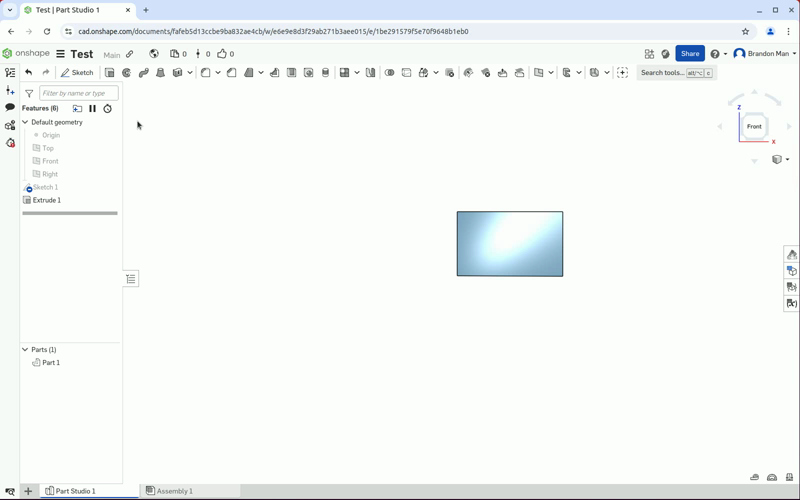
key(shift+h)
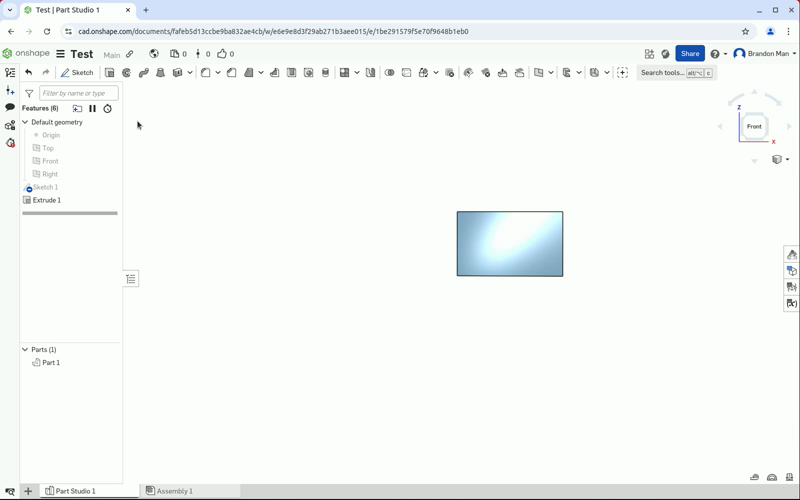
mouse_move(73, 189)
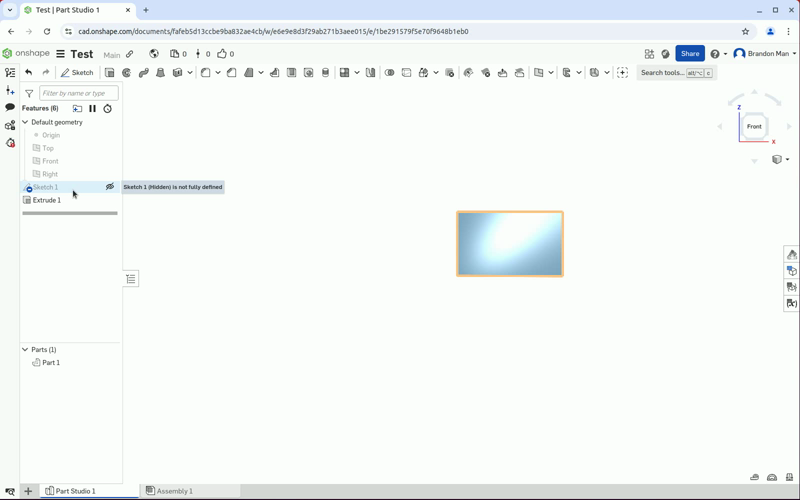
click(73, 189)
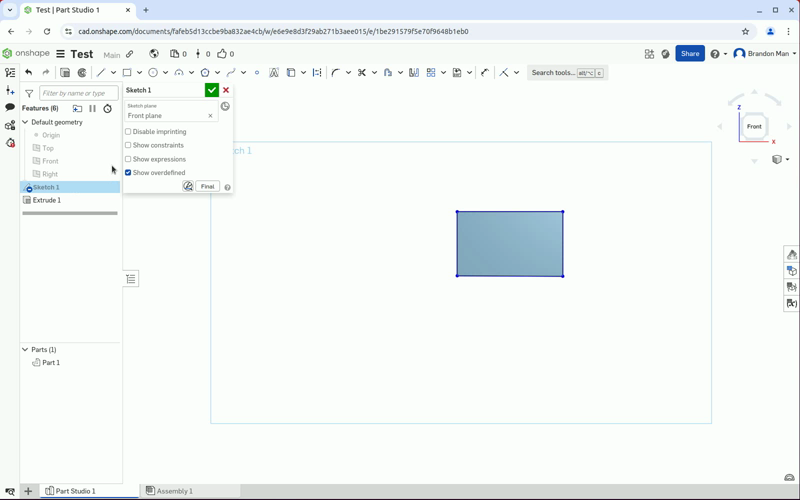
mouse_move(229, 92)
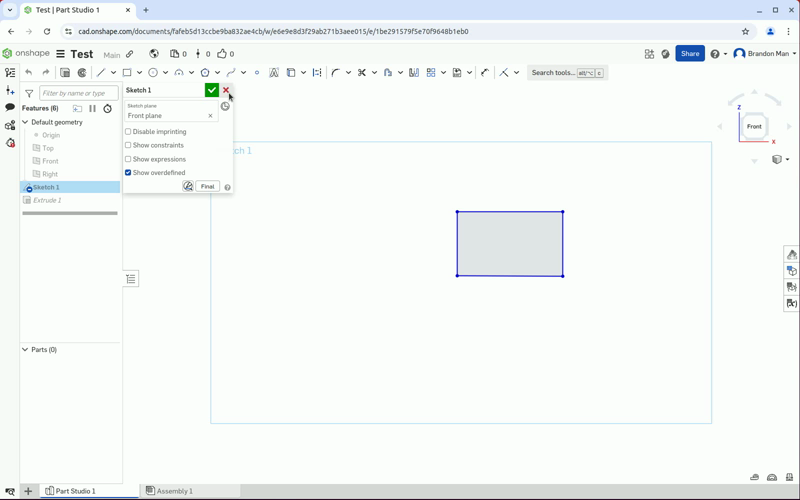
click(229, 92)
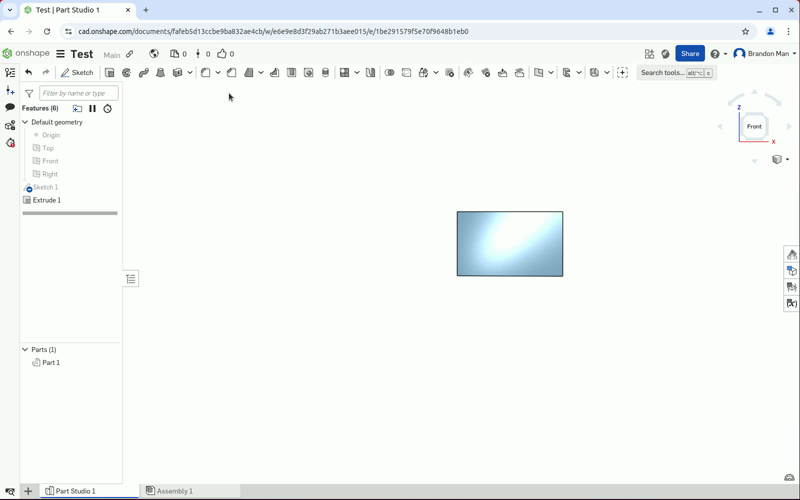
mouse_move(73, 352)
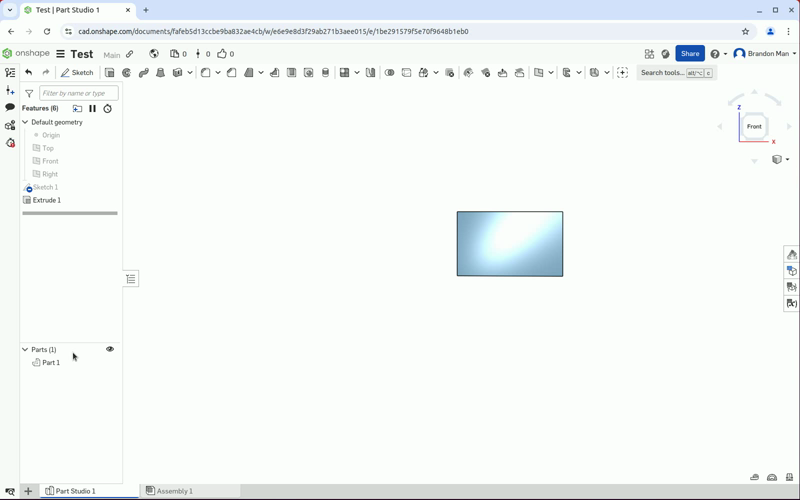
key(y)
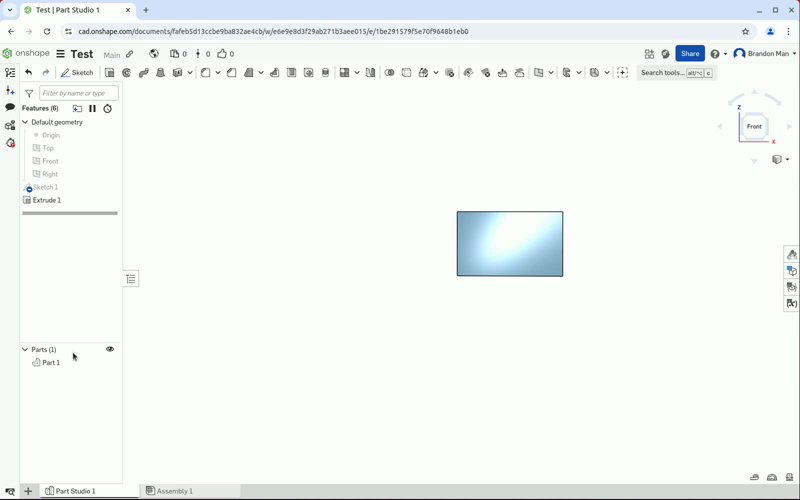
key(shift+p)
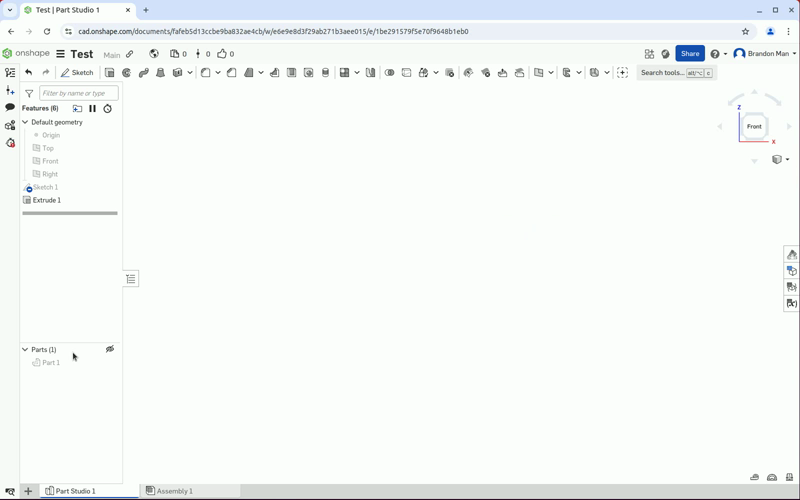
key(space)
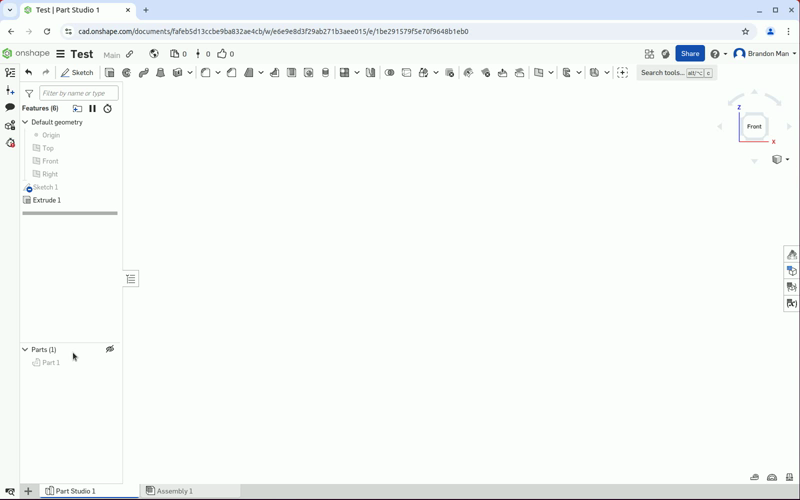
key_down(shift)
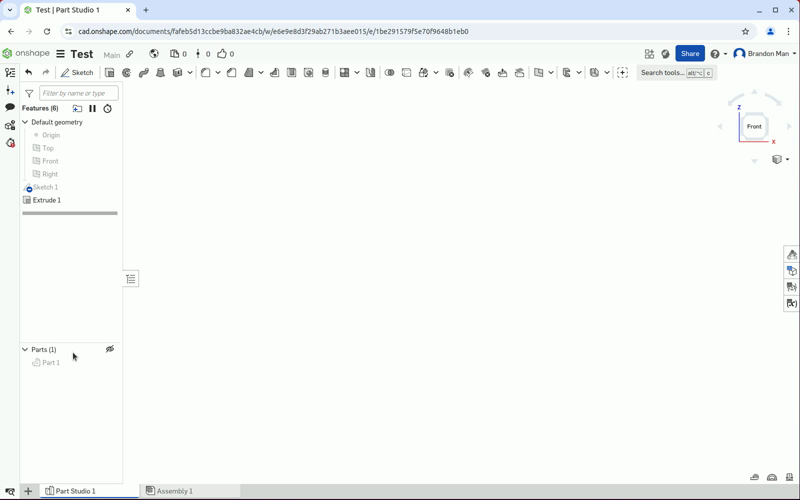
key(left)
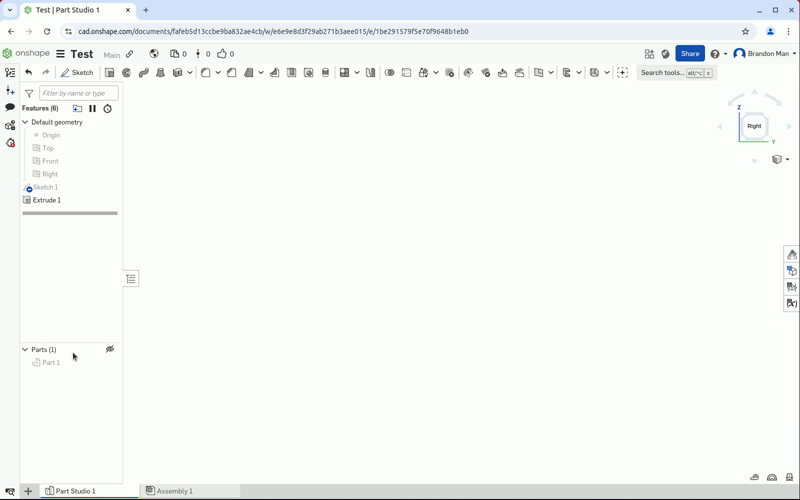
key_up(shift)
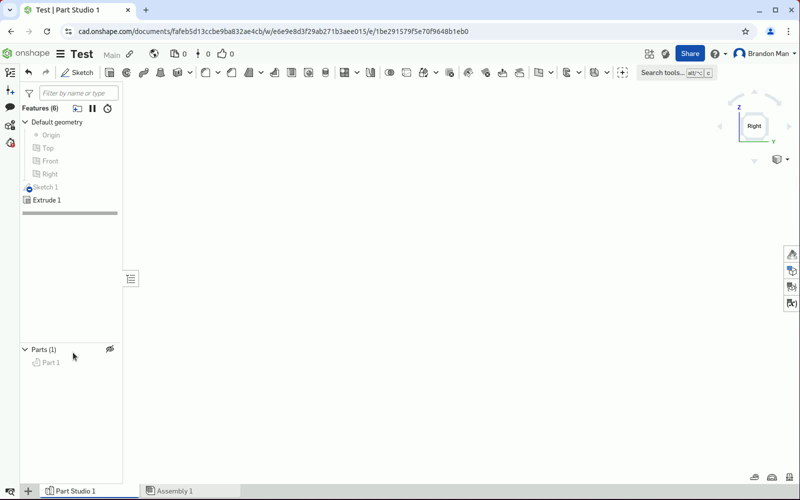
mouse_move(73, 352)
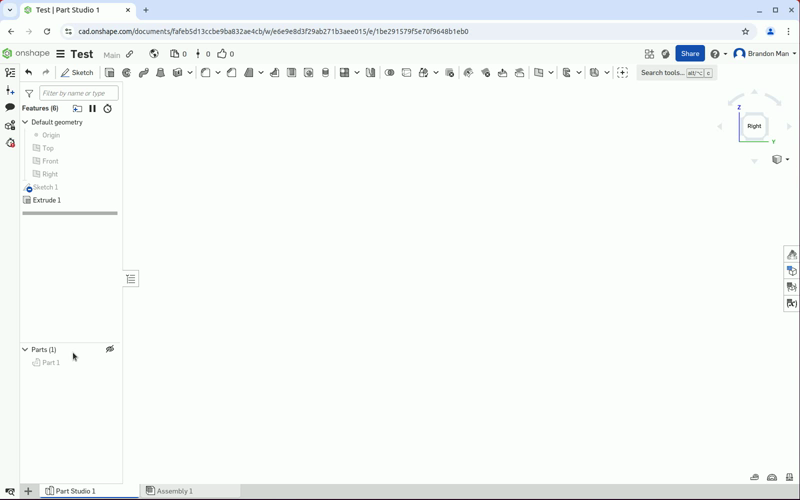
key(shift+y)
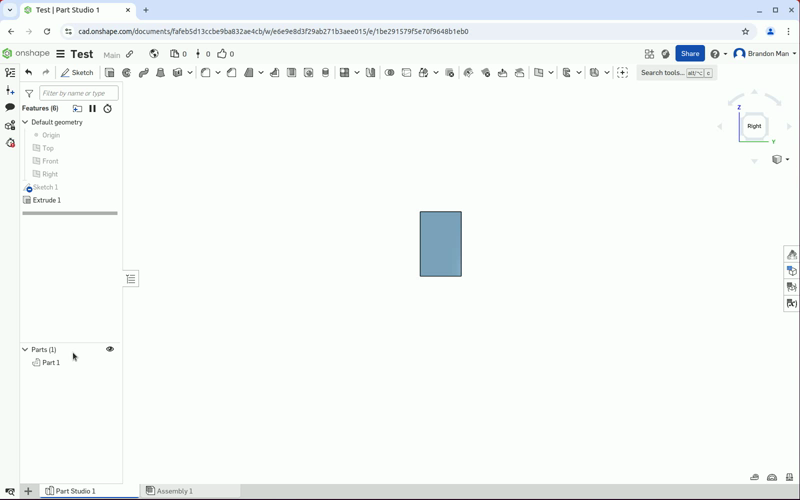
mouse_move(541, 75)
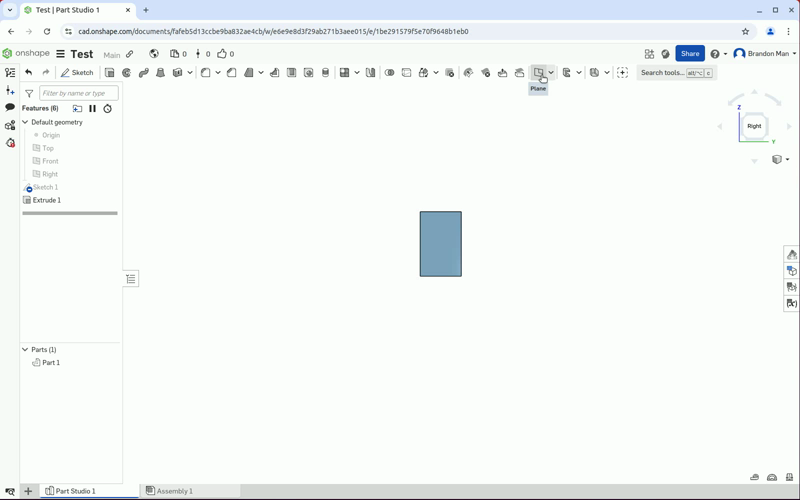
click(541, 75)
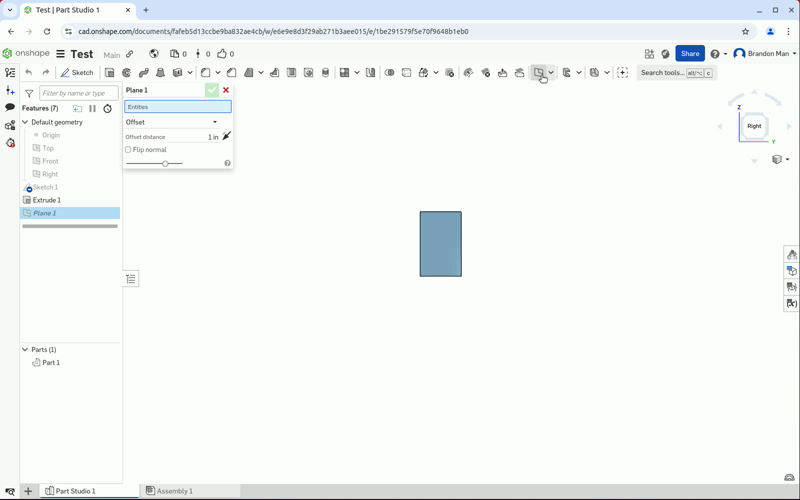
mouse_move(73, 176)
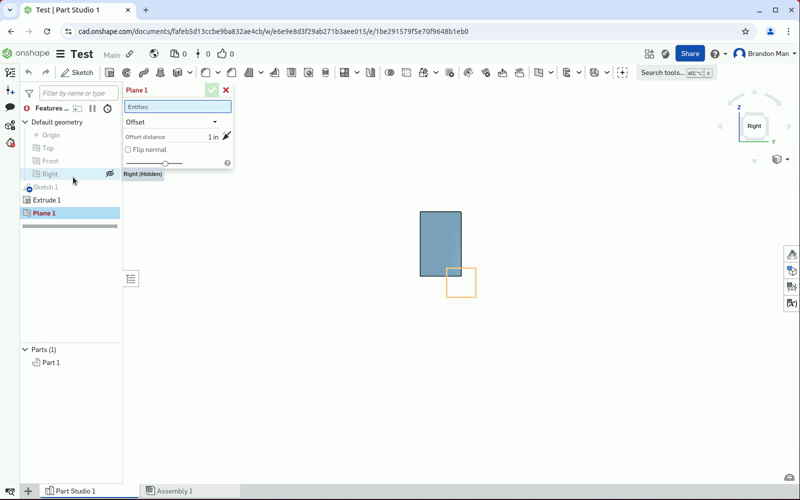
click(73, 176)
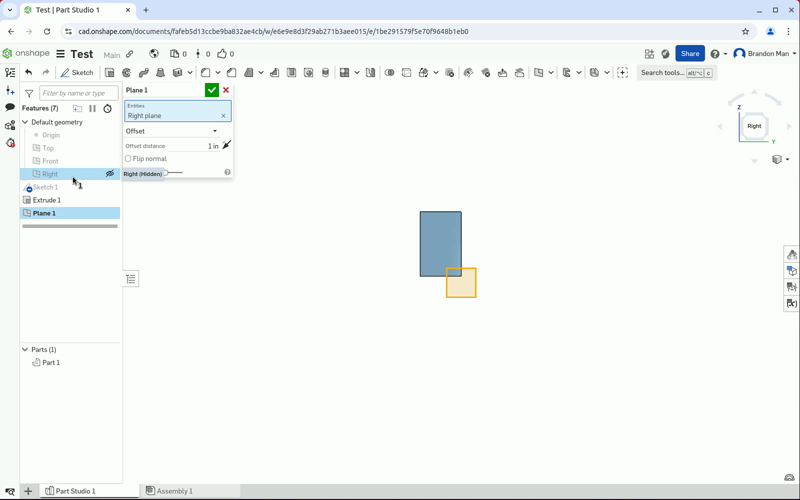
key(tab, 2)
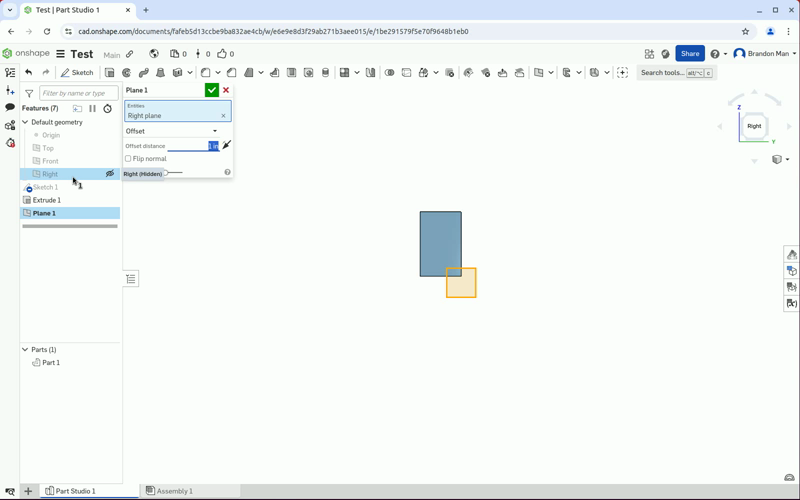
text(20.951)
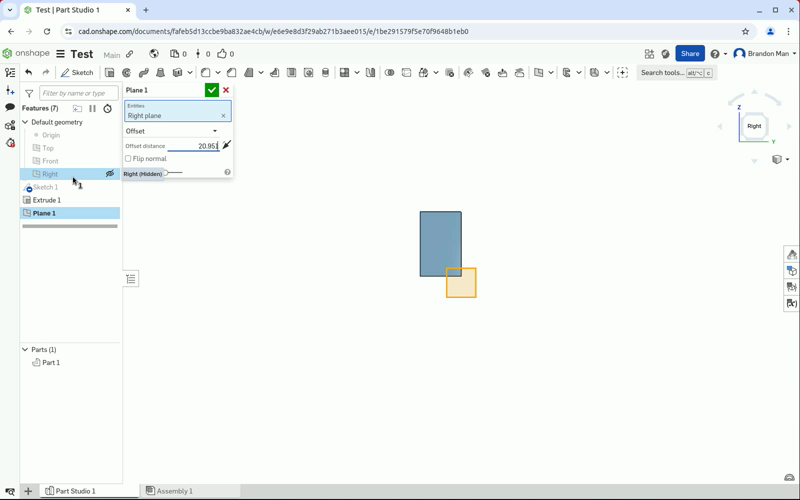
key(enter, 2)
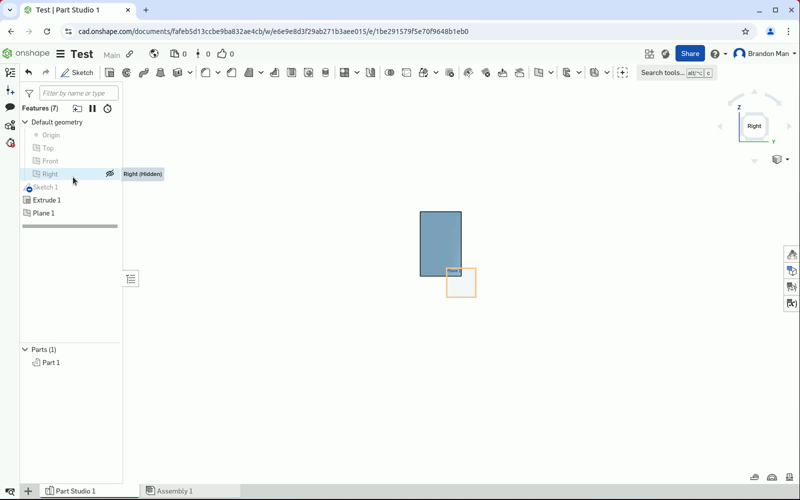
key(shift+s)
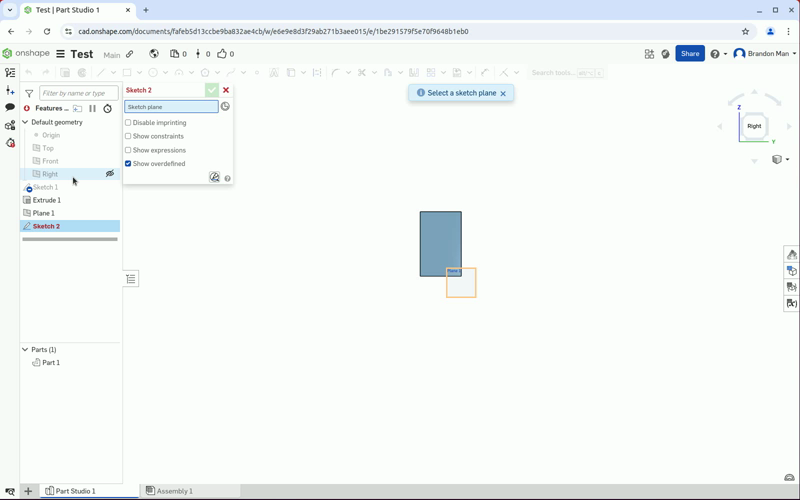
mouse_move(73, 215)
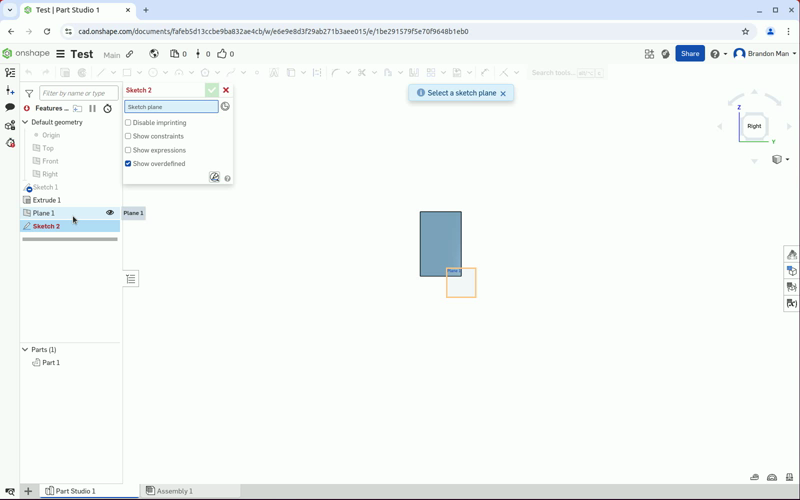
click(73, 215)
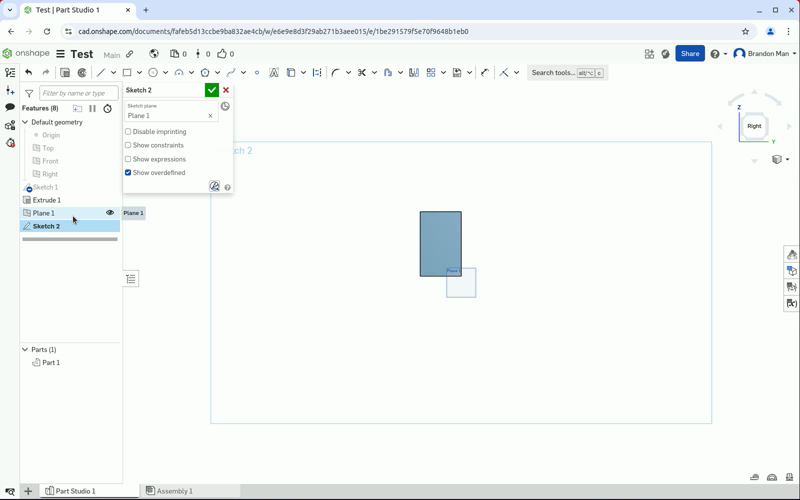
mouse_move(73, 352)
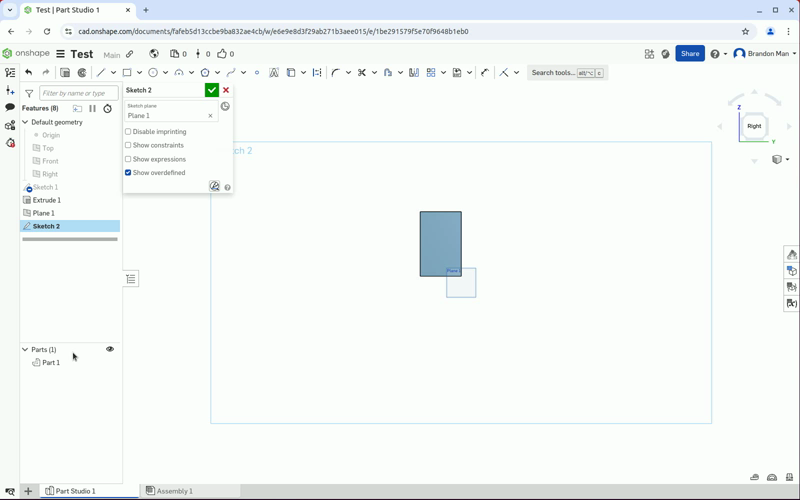
key(y)
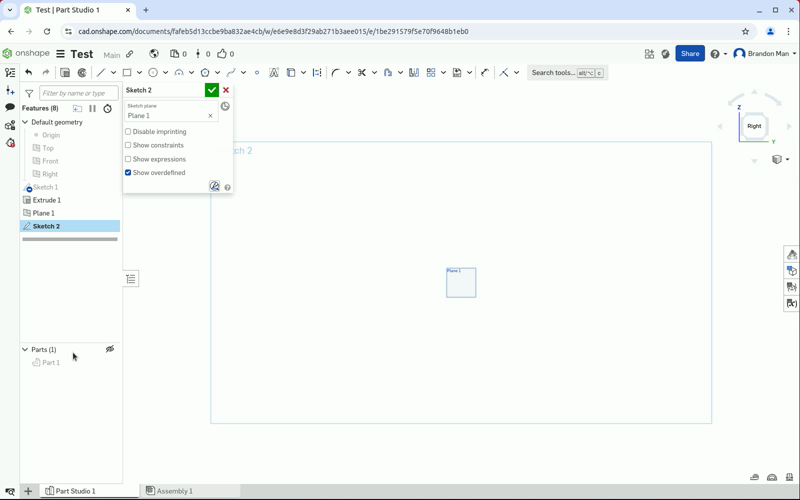
key(c)
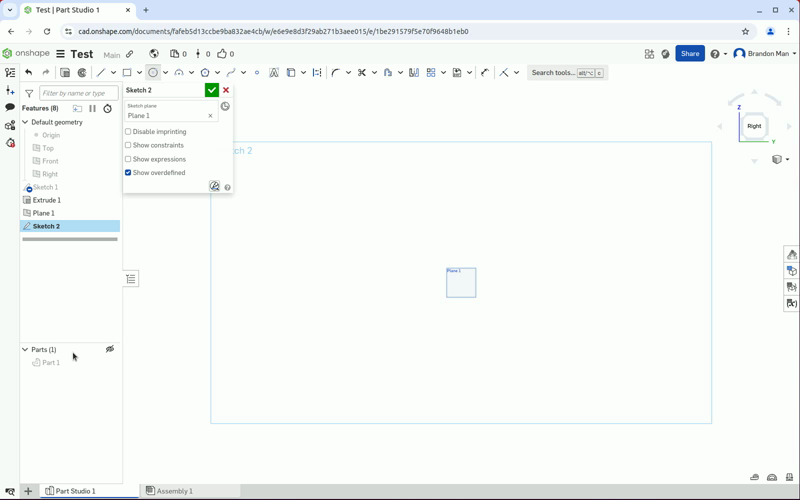
key_down(shift)
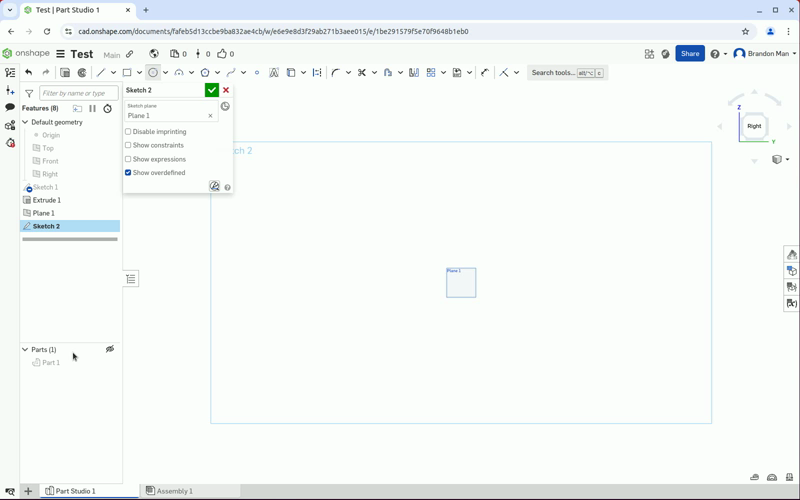
mouse_move(442, 244)
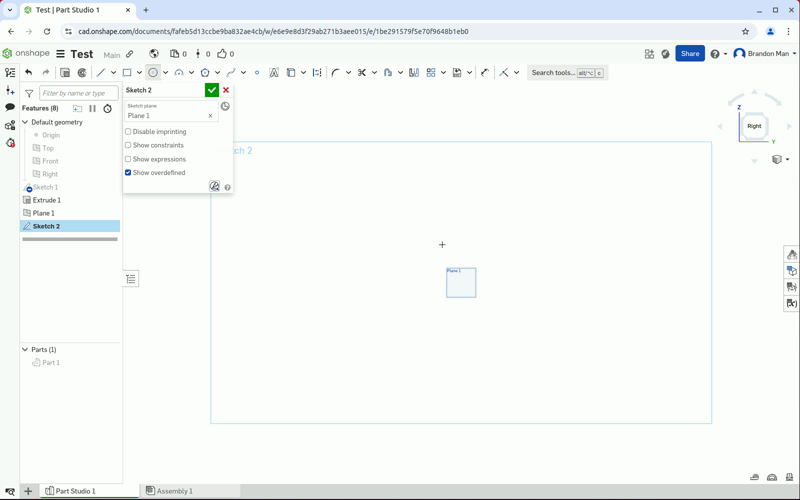
click(442, 244)
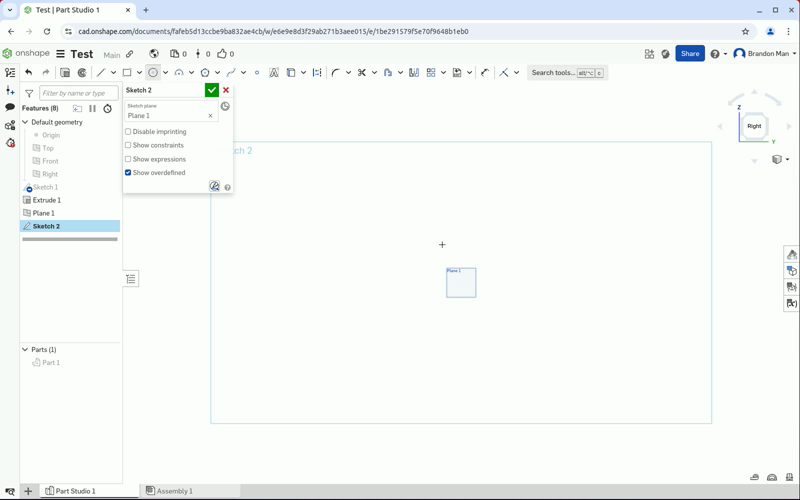
key_up(shift)
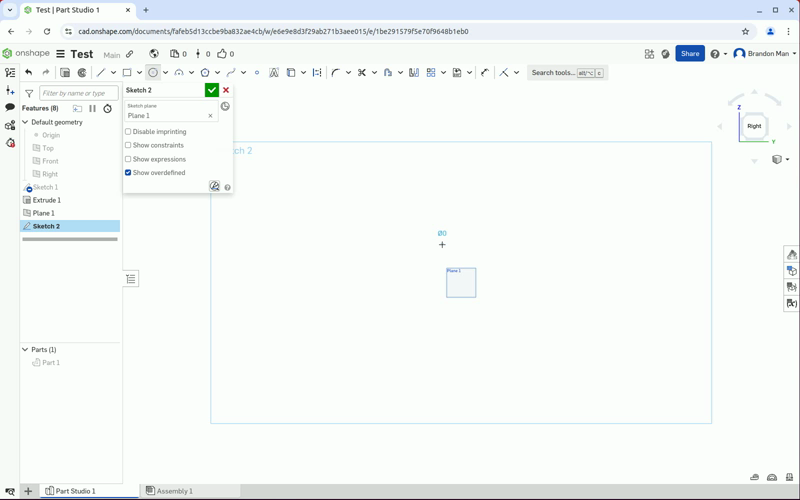
mouse_move(448, 244)
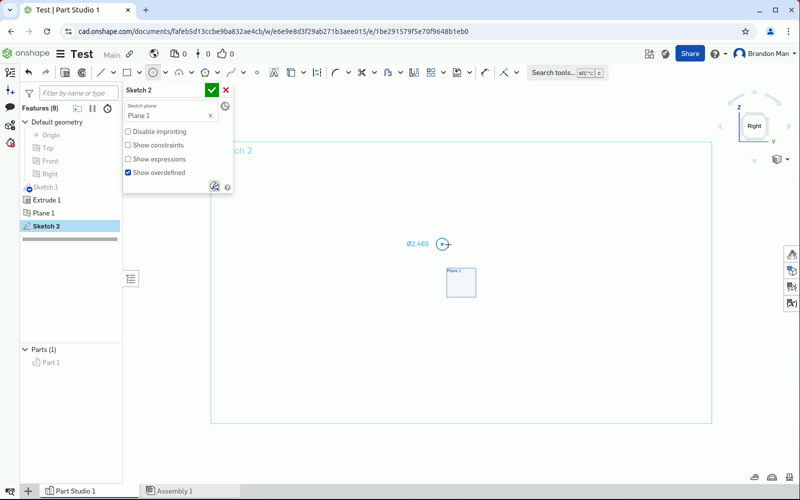
click(448, 244)
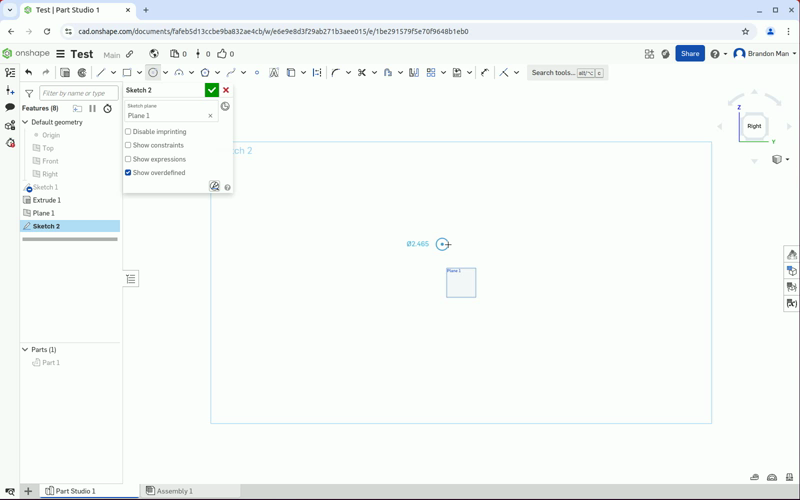
key(esc)
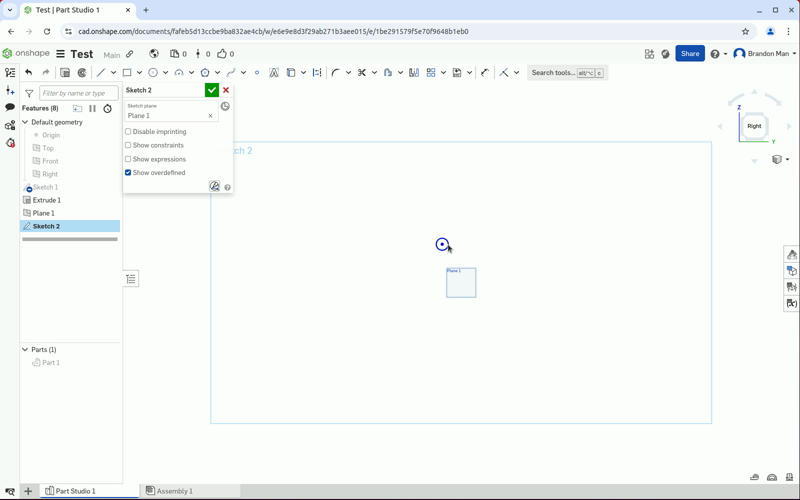
mouse_move(445, 242)
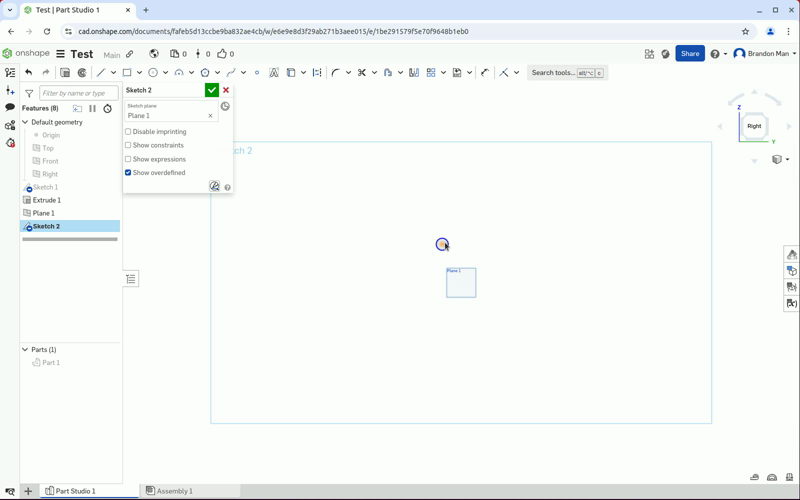
scroll(6)
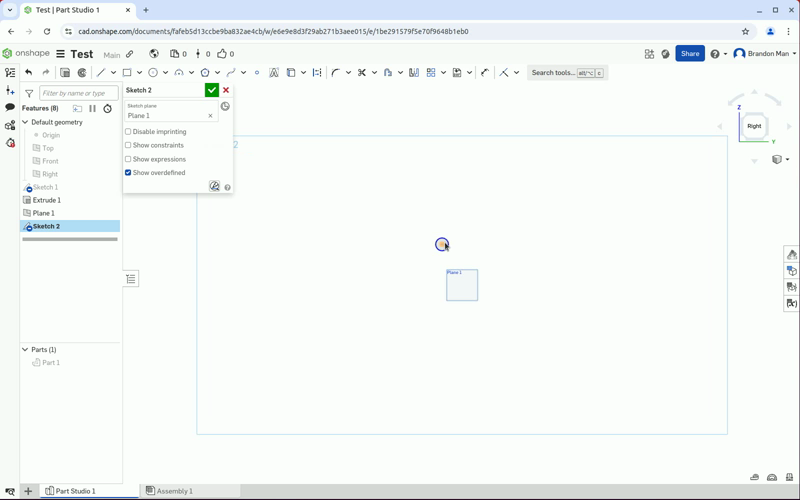
scroll(6)
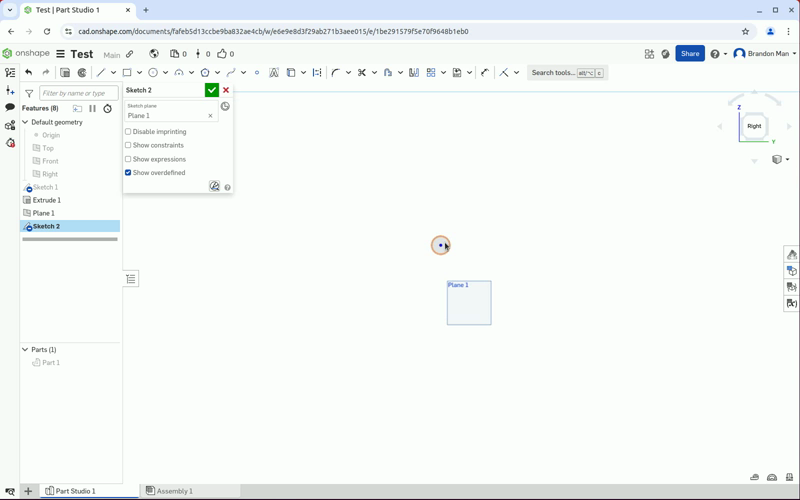
scroll(6)
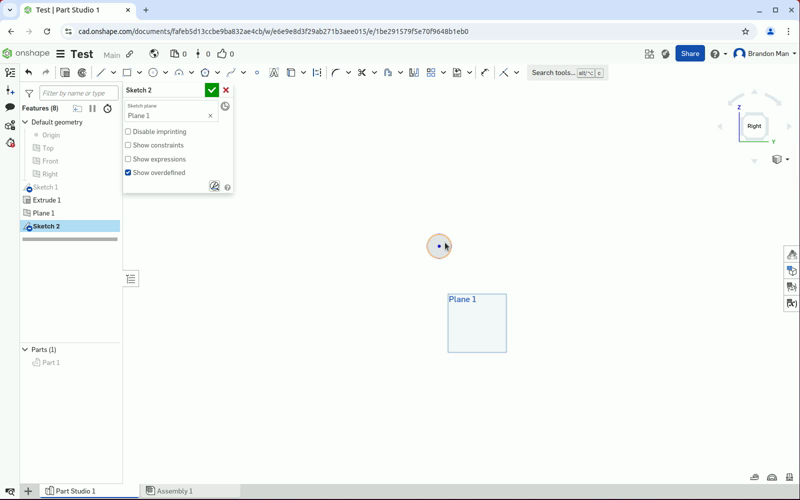
scroll(6)
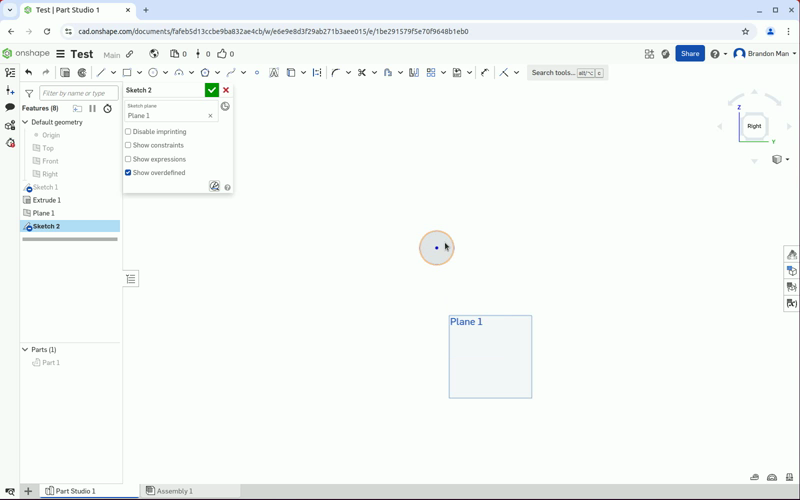
scroll(6)
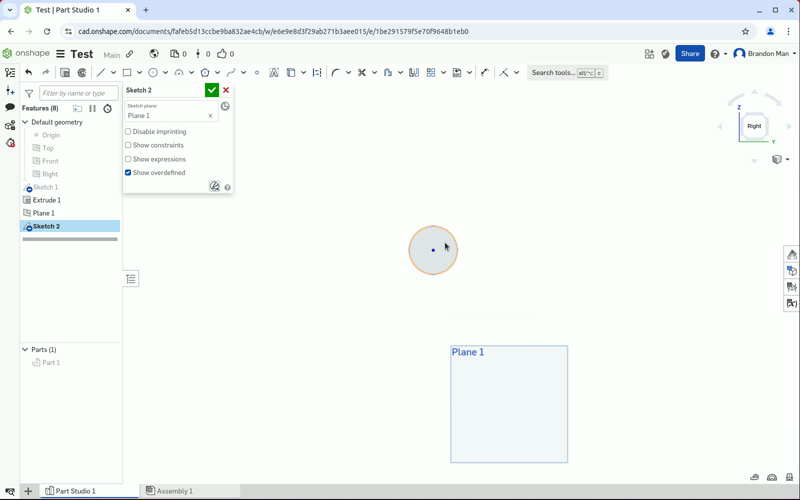
scroll(6)
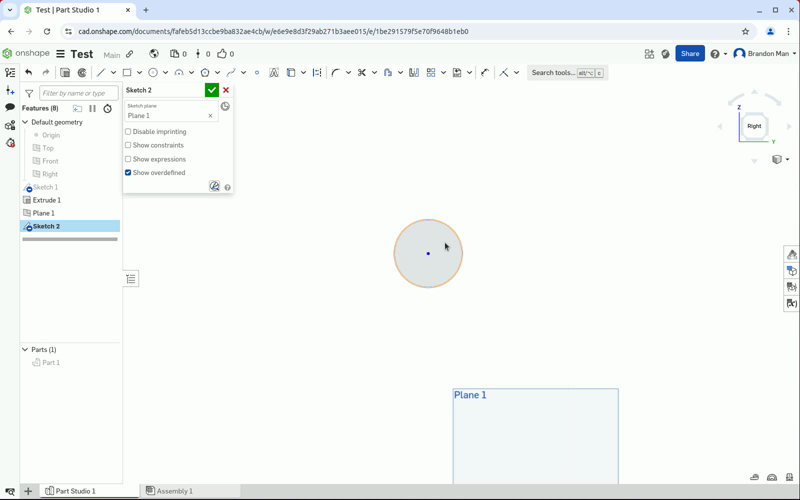
scroll(6)
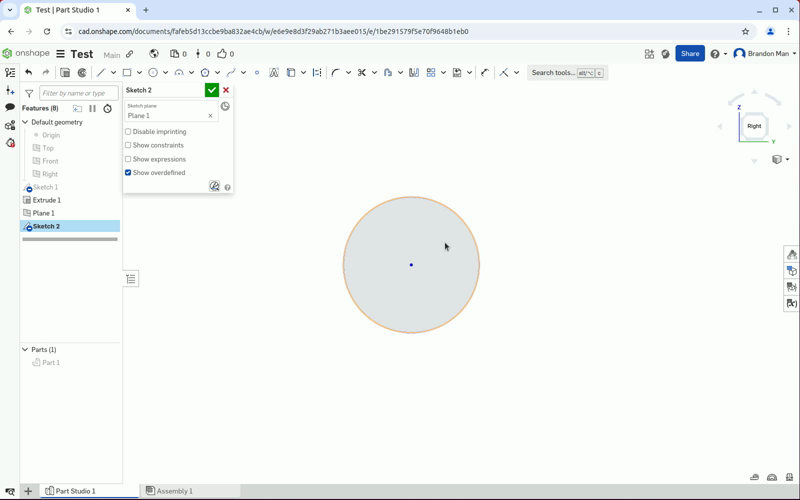
click(445, 242)
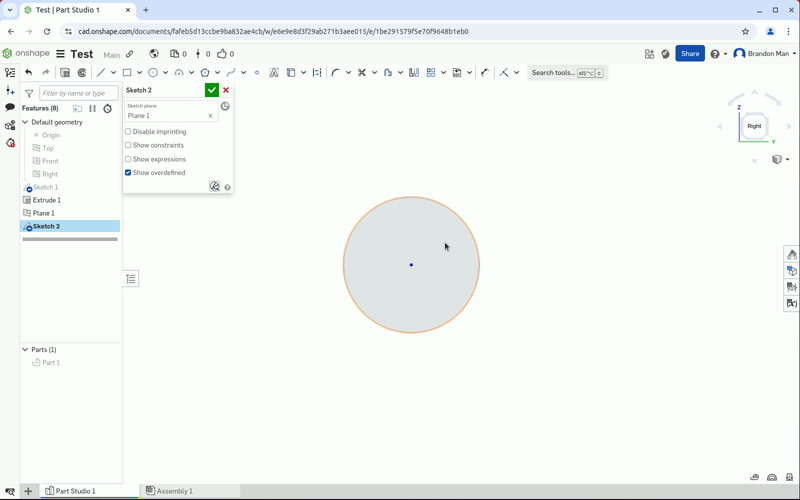
scroll(-6)
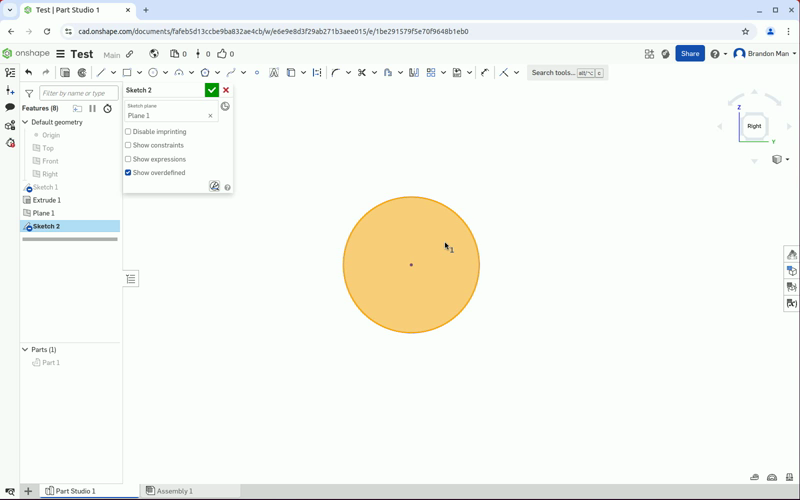
scroll(-6)
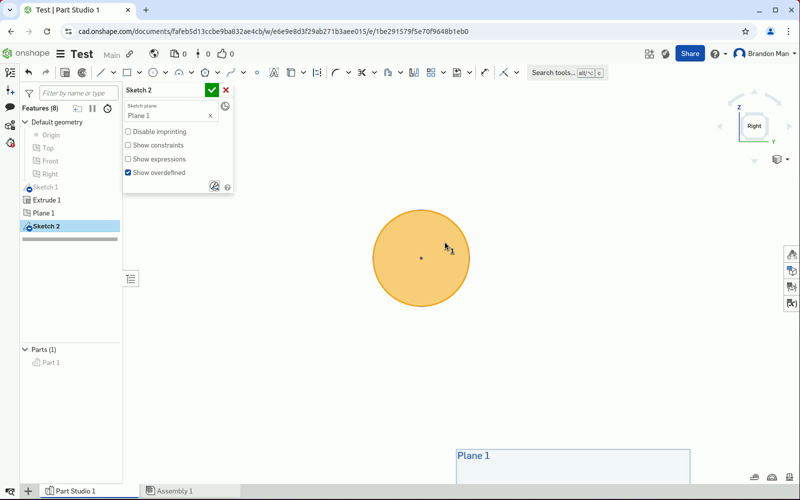
scroll(-6)
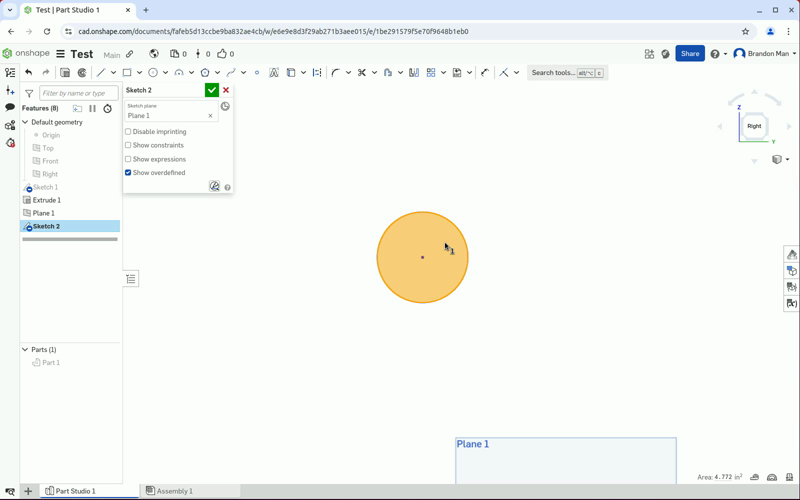
scroll(-6)
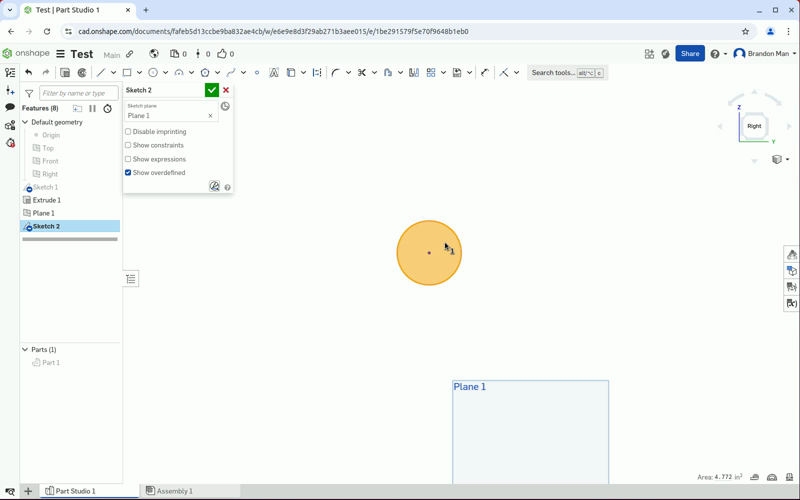
scroll(-6)
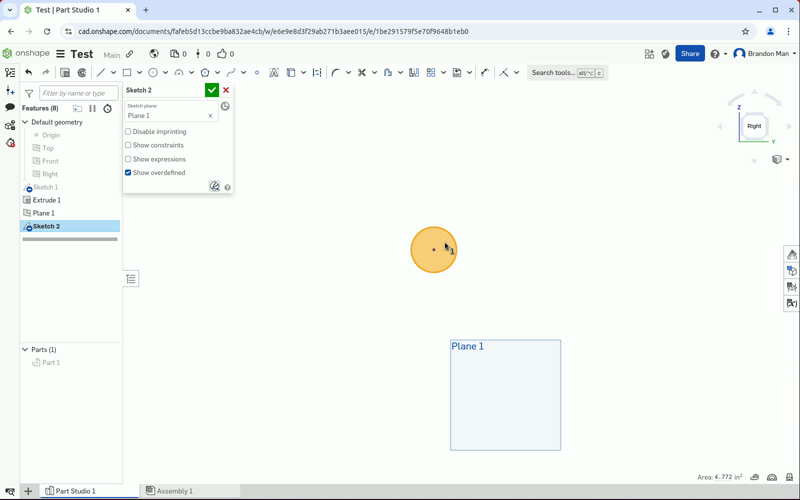
scroll(-6)
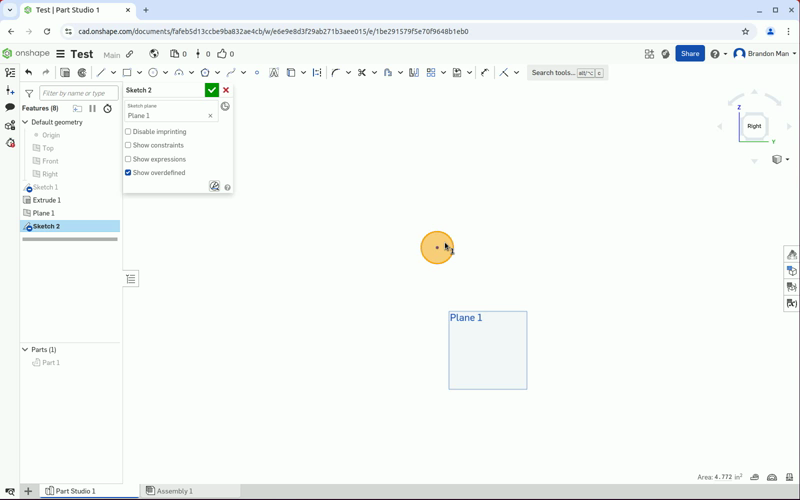
scroll(-6)
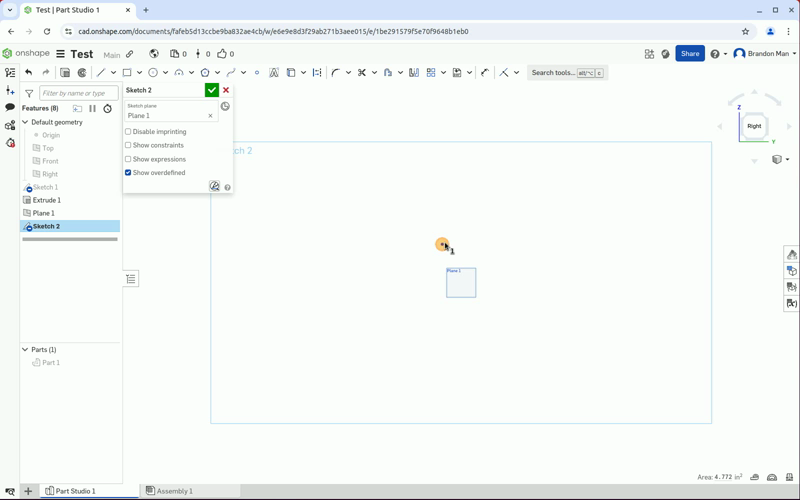
mouse_move(73, 352)
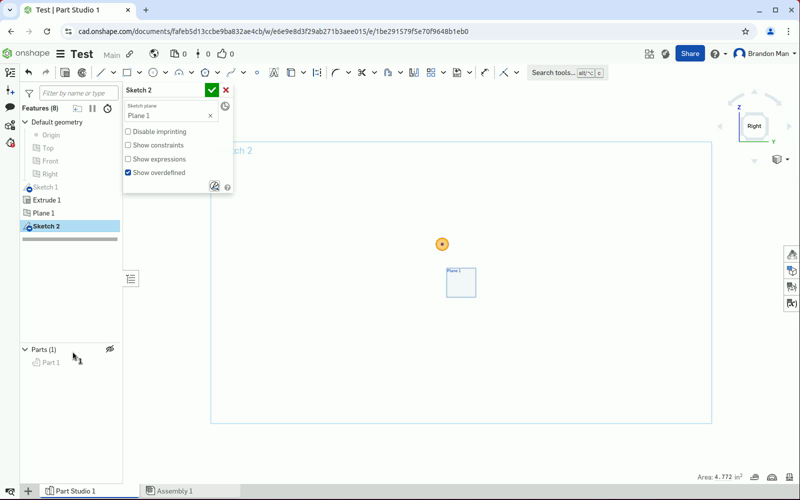
key(shift+y)
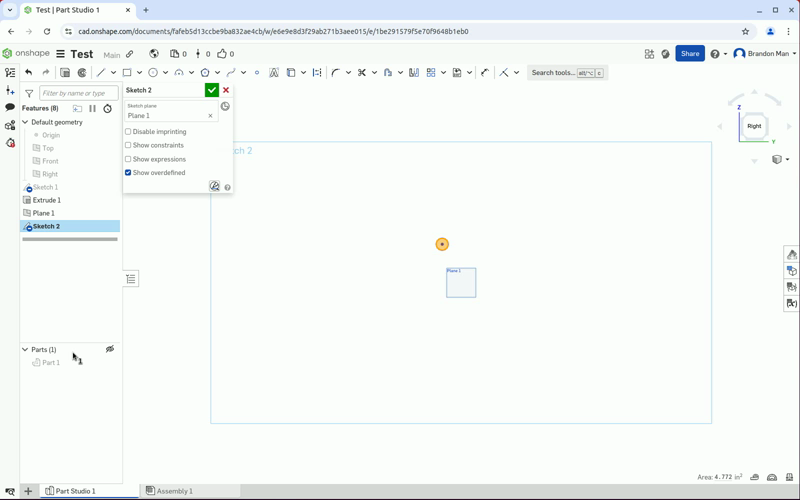
key(shift+e)
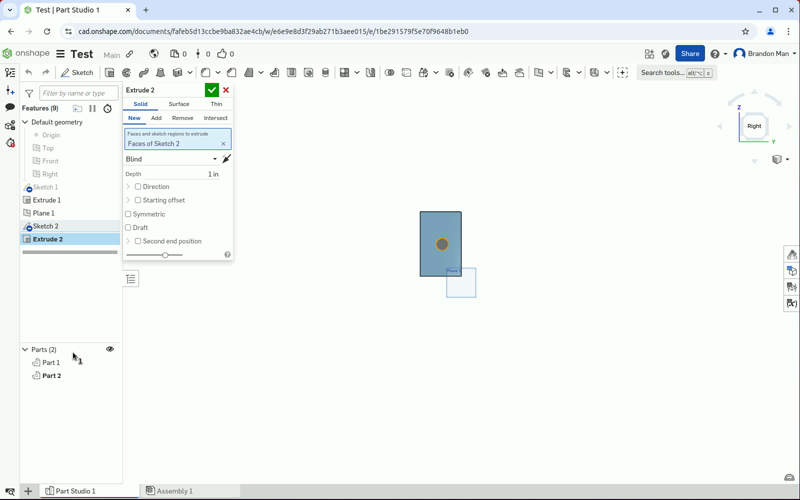
mouse_move(143, 106)
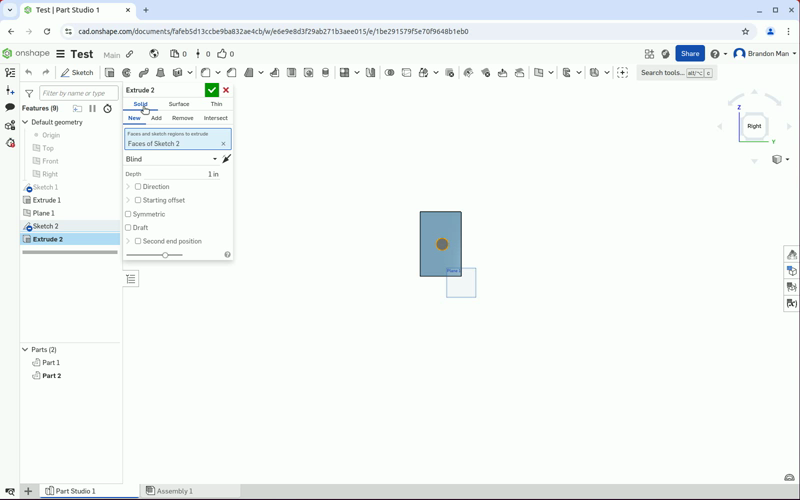
click(143, 106)
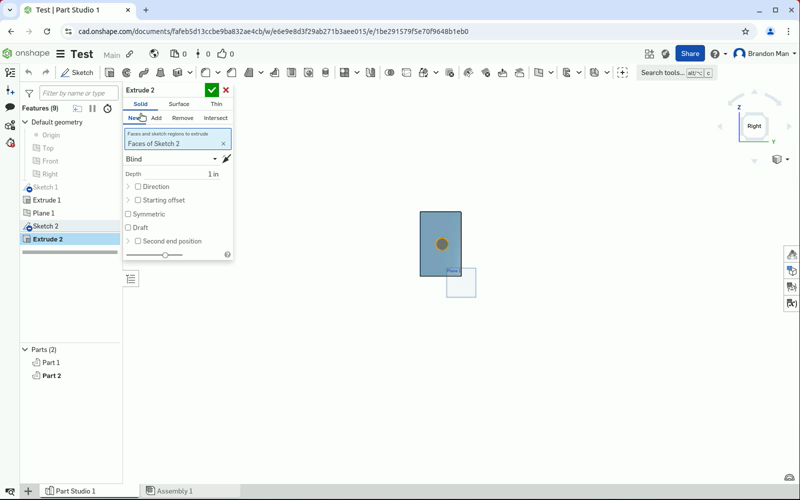
mouse_move(137, 120)
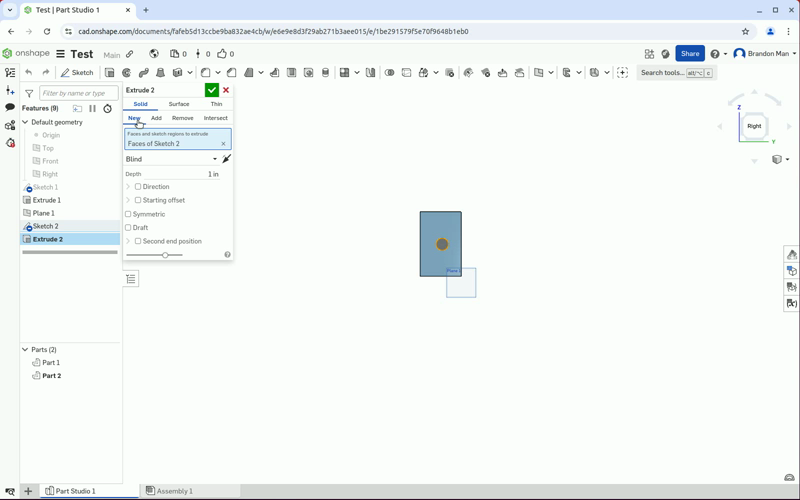
click(137, 120)
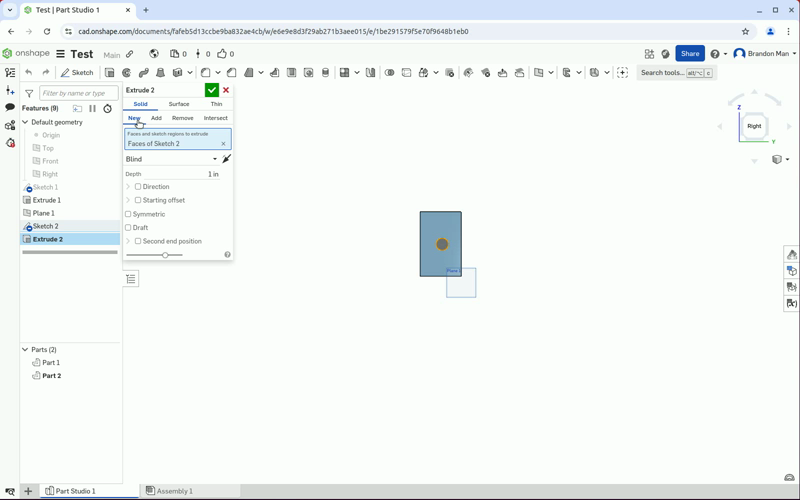
key(tab, 4)
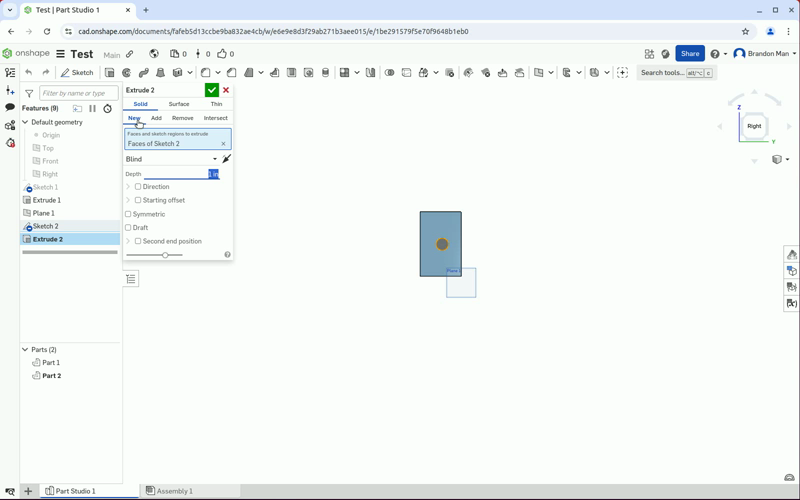
text(0.963)
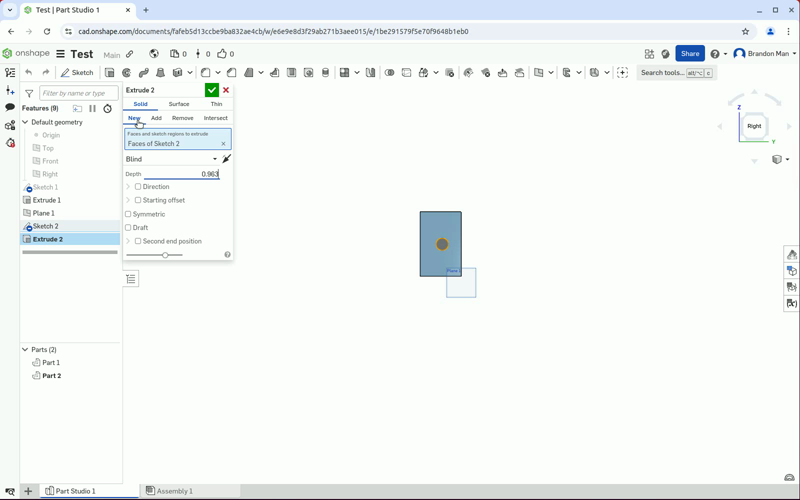
key(enter)
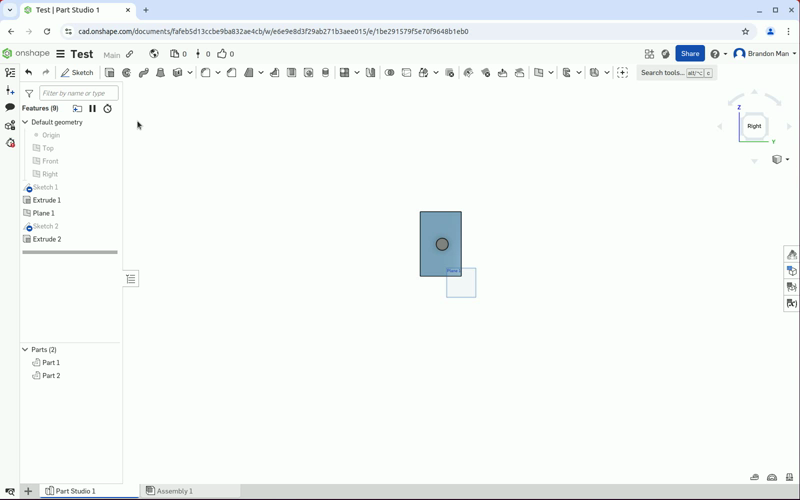
key(shift+h)
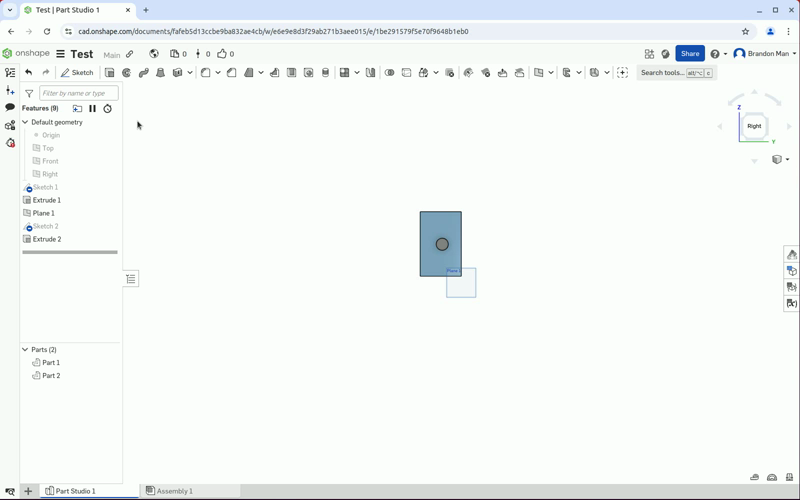
key(shift+h)
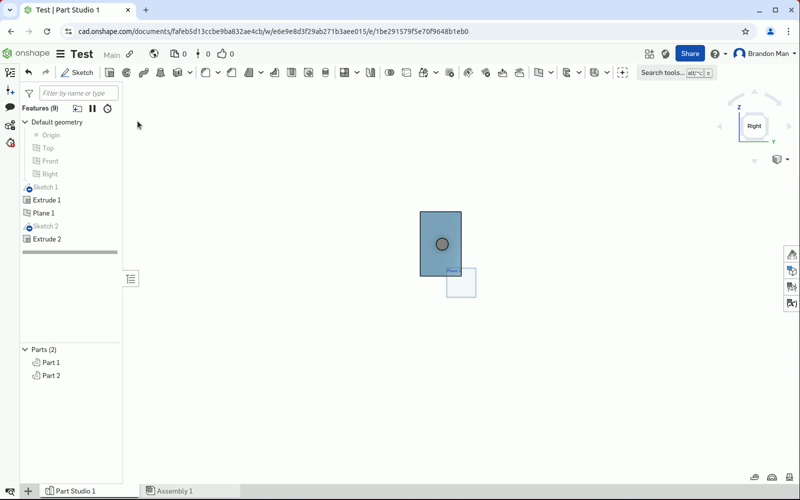
mouse_move(73, 189)
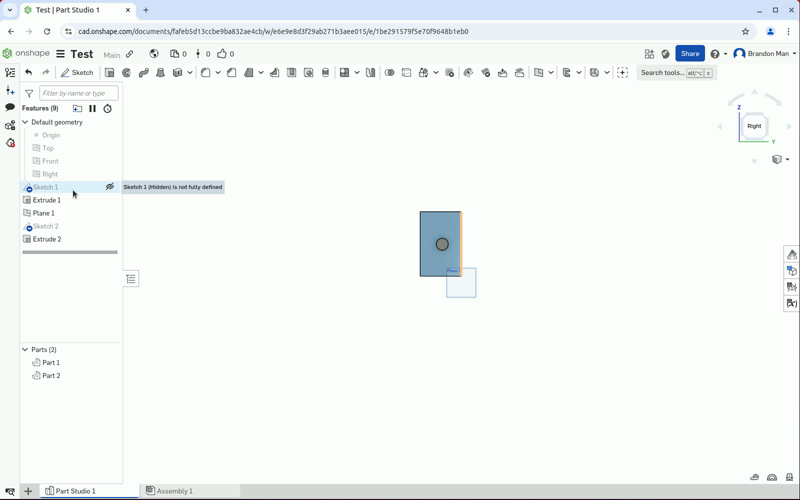
click(73, 189)
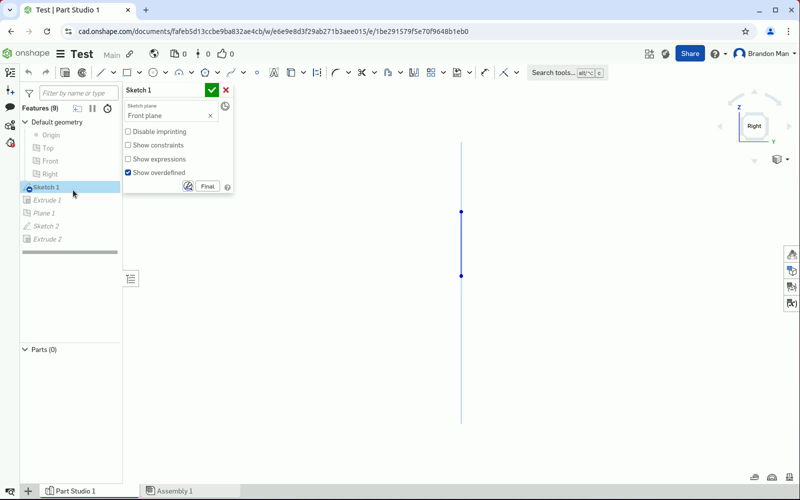
mouse_move(229, 92)
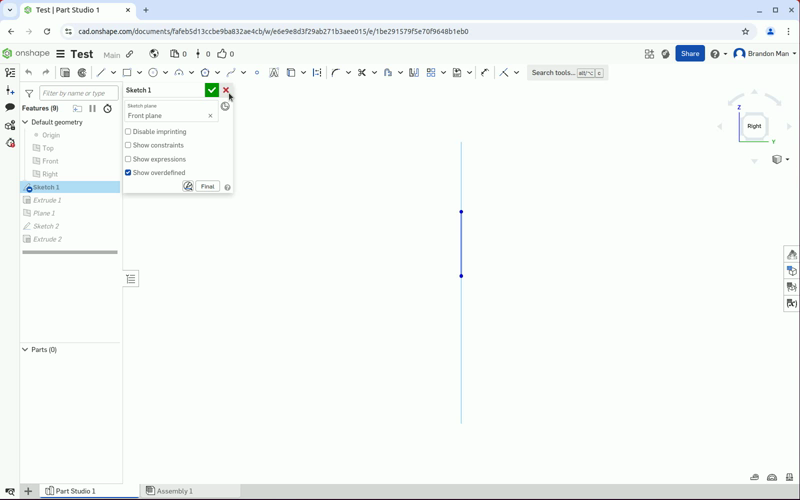
click(229, 92)
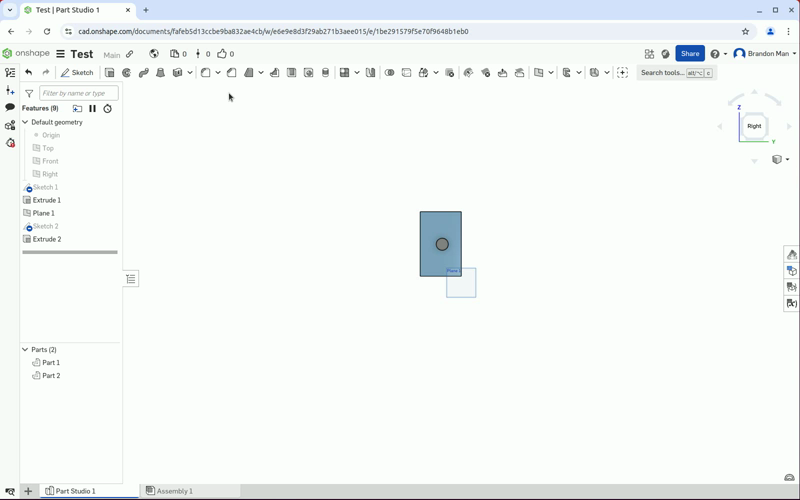
mouse_move(541, 75)
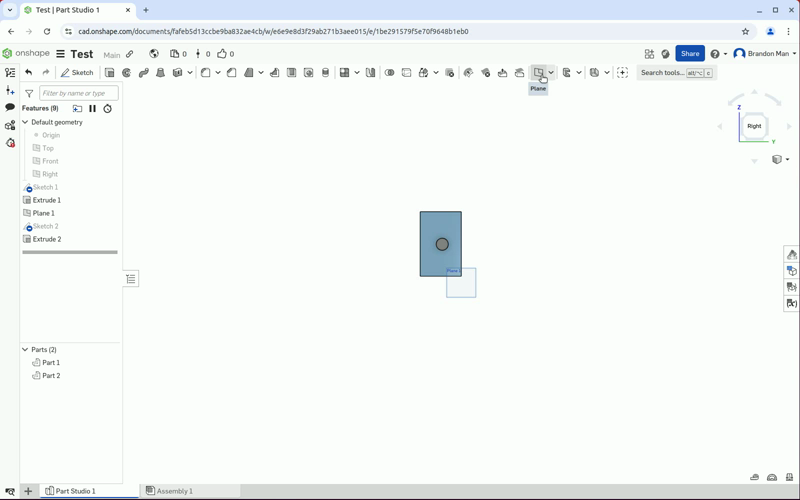
click(541, 75)
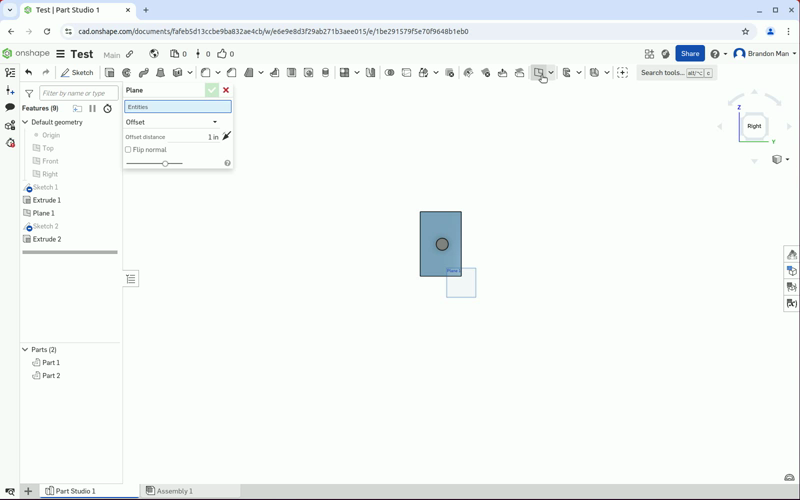
mouse_move(73, 176)
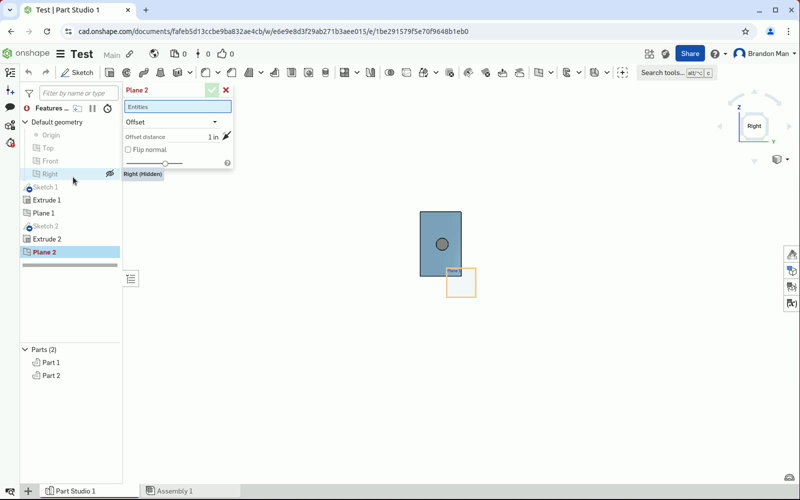
click(73, 176)
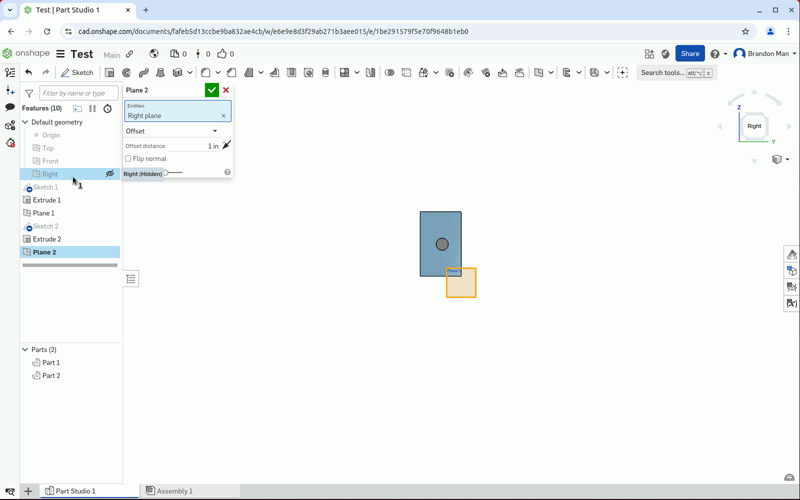
key(tab, 2)
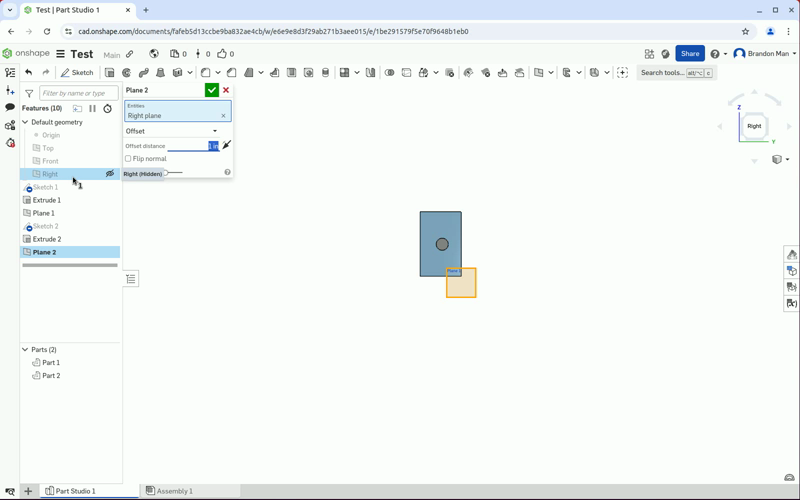
text(22.153)
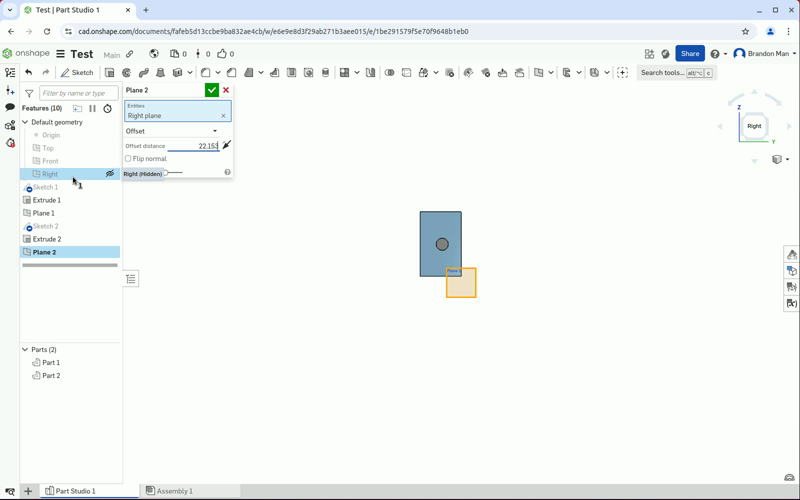
key(enter, 2)
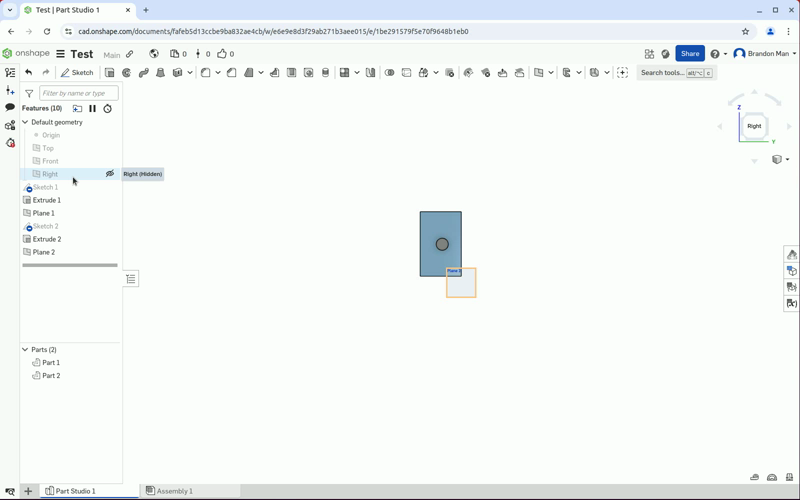
key(shift+s)
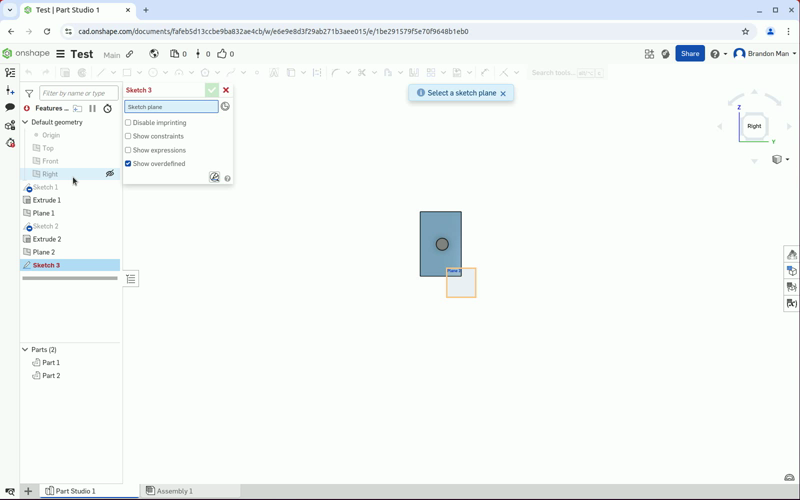
mouse_move(73, 254)
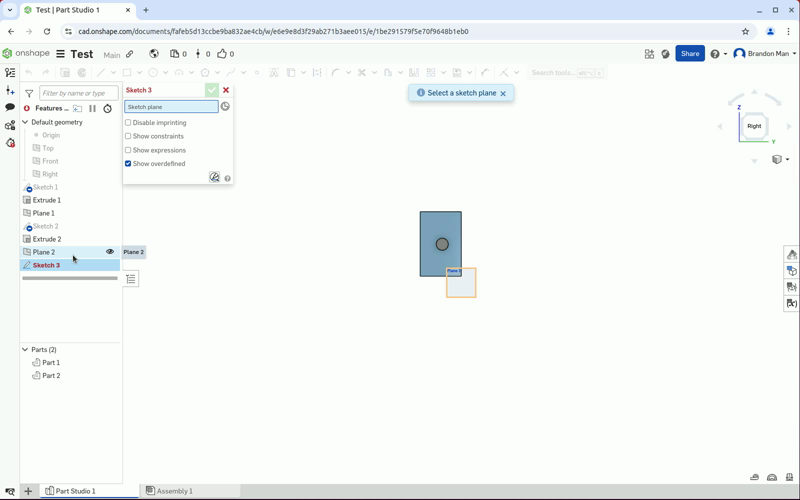
click(73, 254)
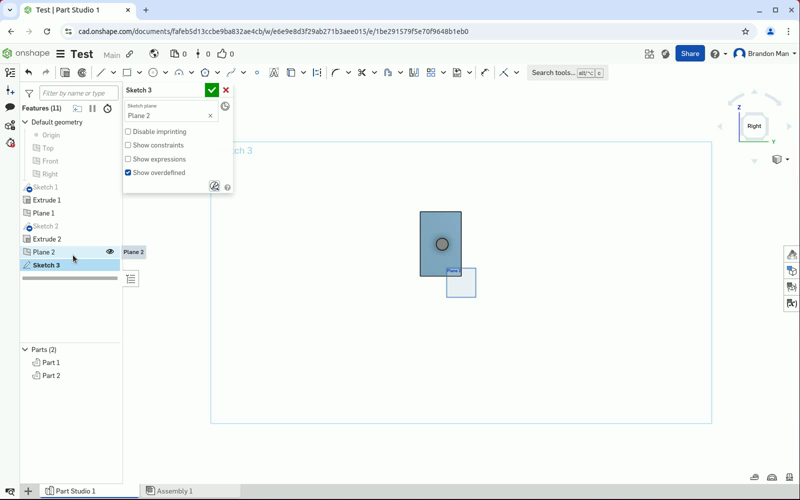
mouse_move(73, 352)
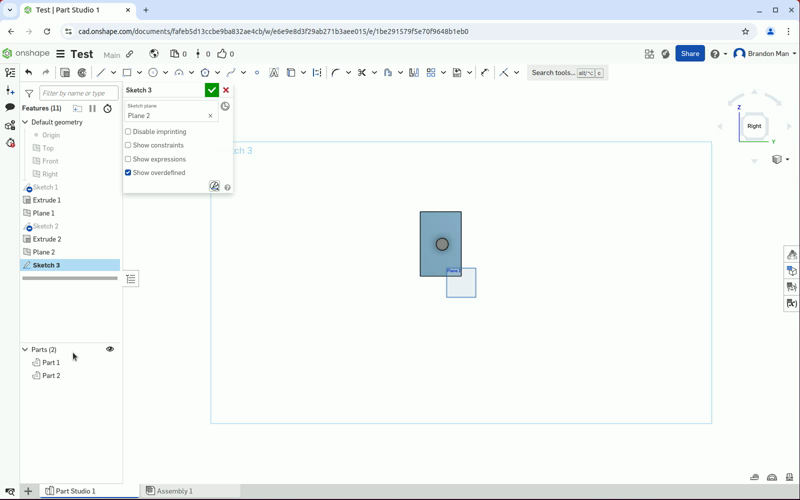
key(y)
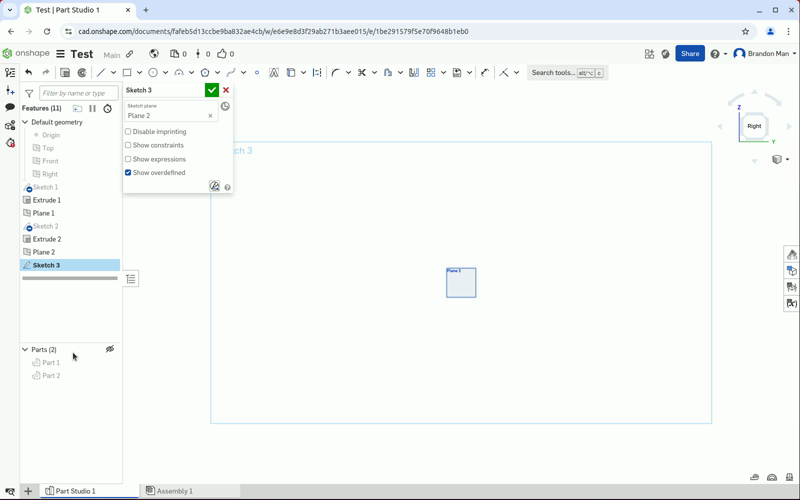
key(l)
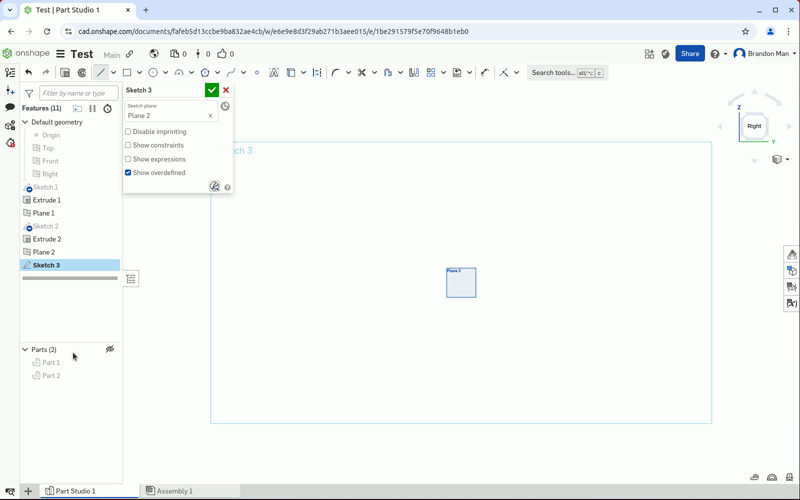
key_down(shift)
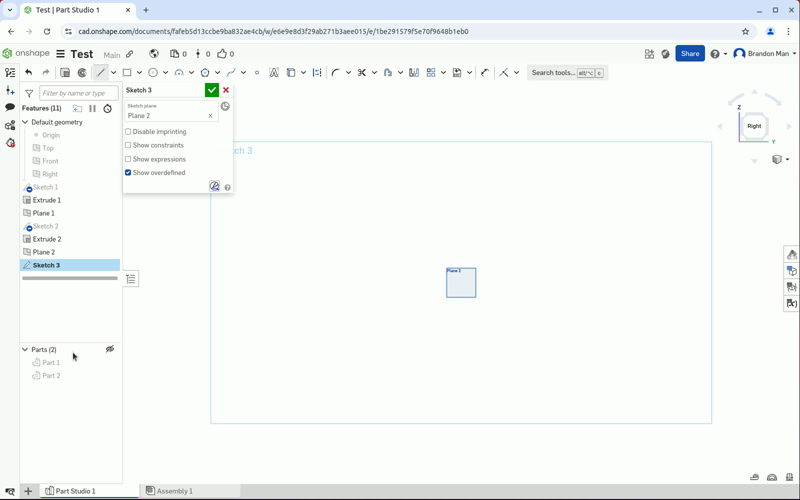
mouse_move(441, 249)
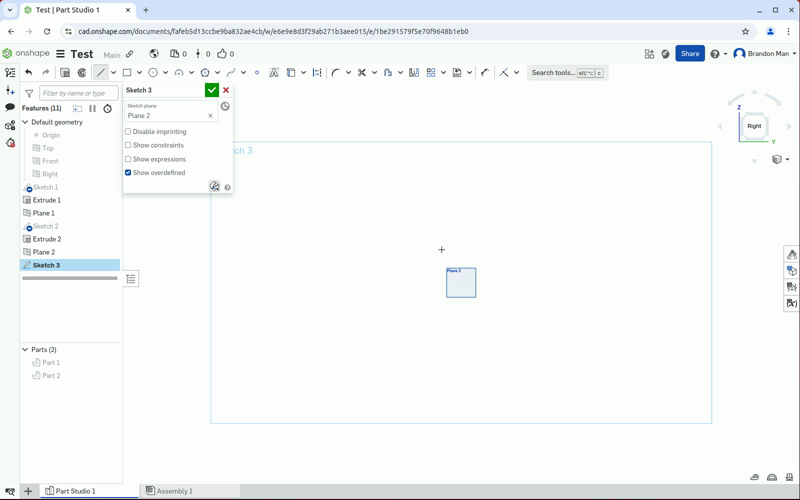
click(441, 249)
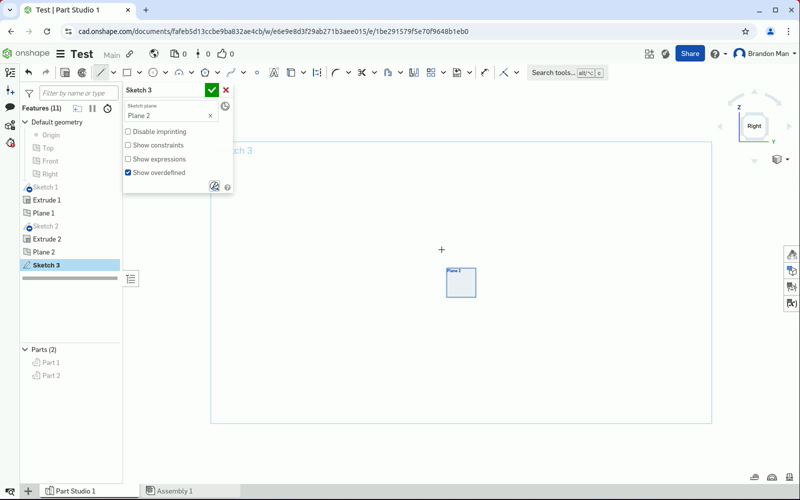
key_up(shift)
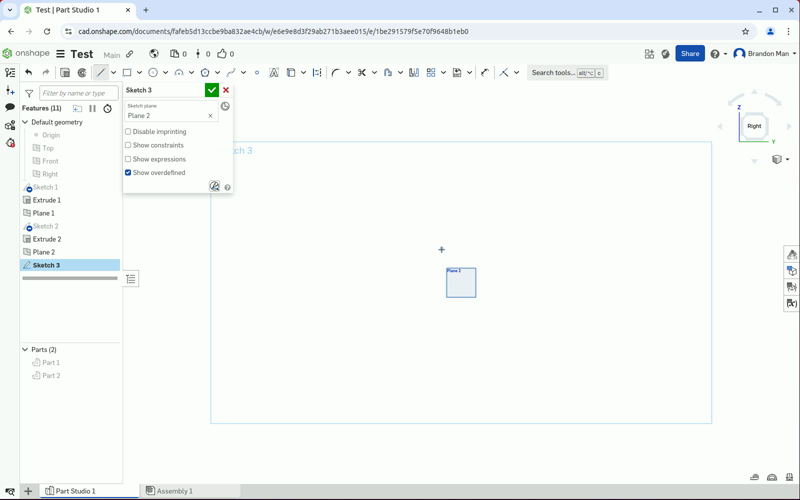
key_down(shift)
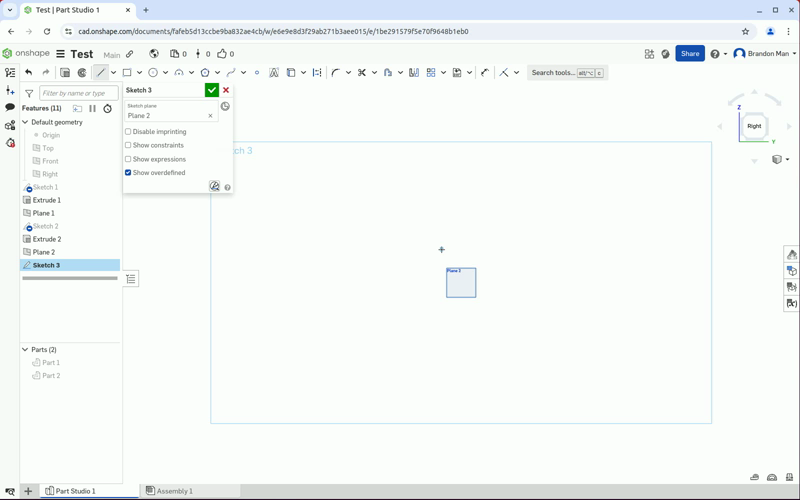
mouse_move(471, 249)
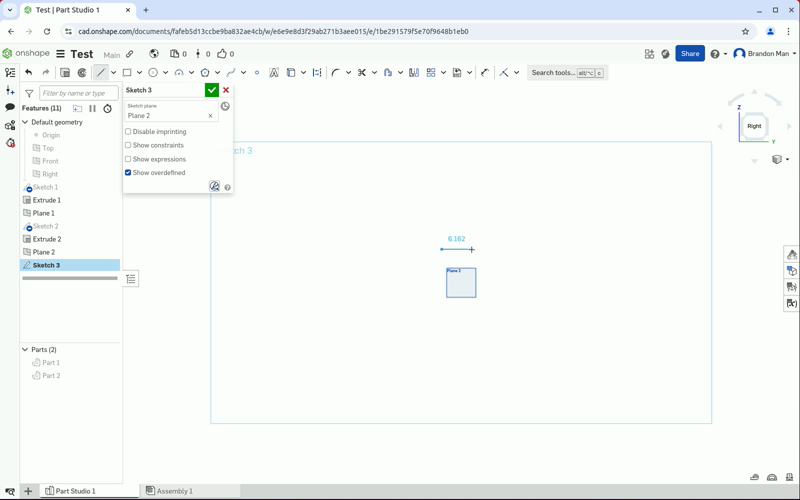
mouse_move(472, 249)
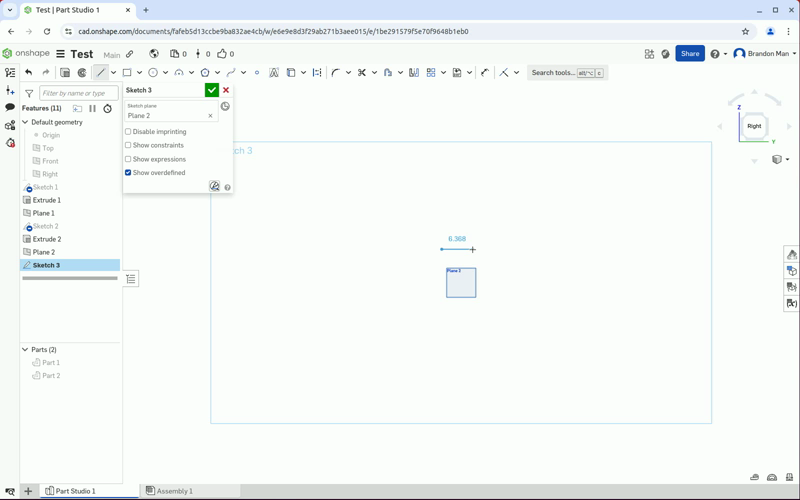
click(472, 249)
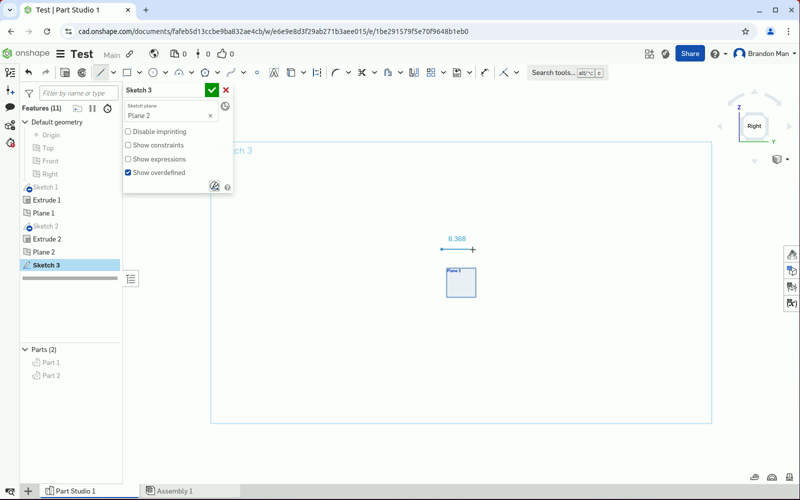
key_up(shift)
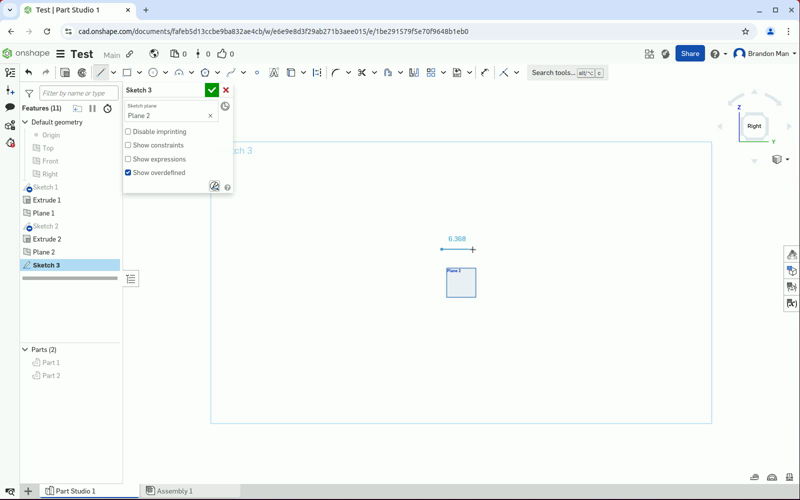
key(esc)
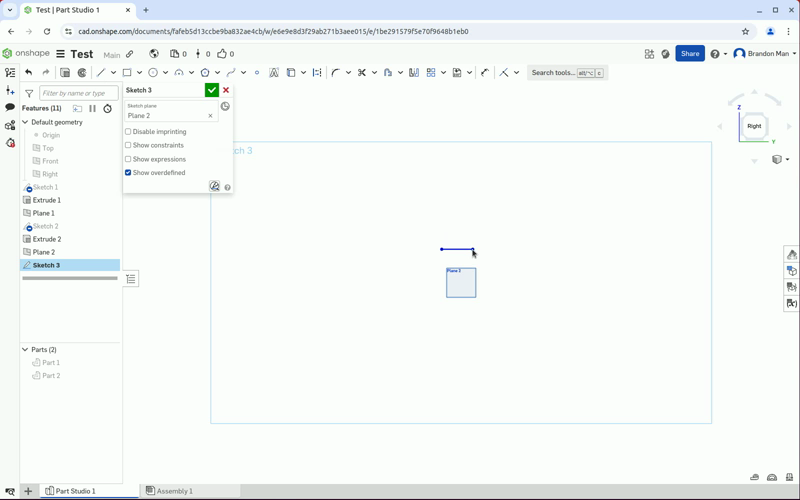
key(a)
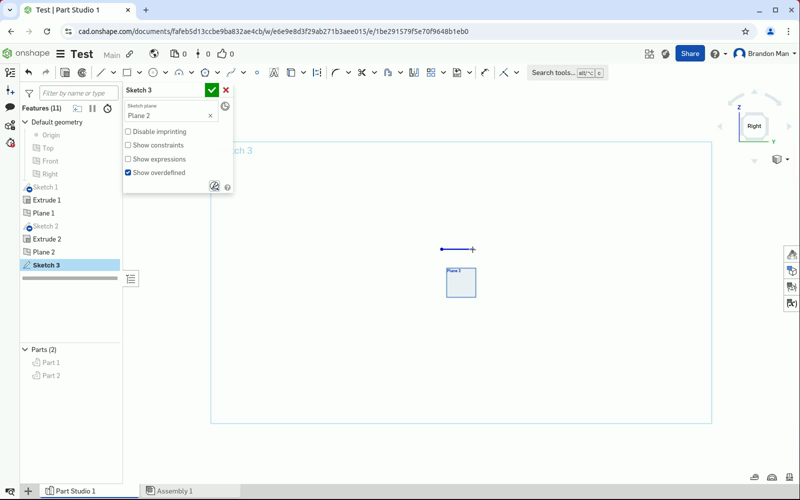
mouse_move(472, 249)
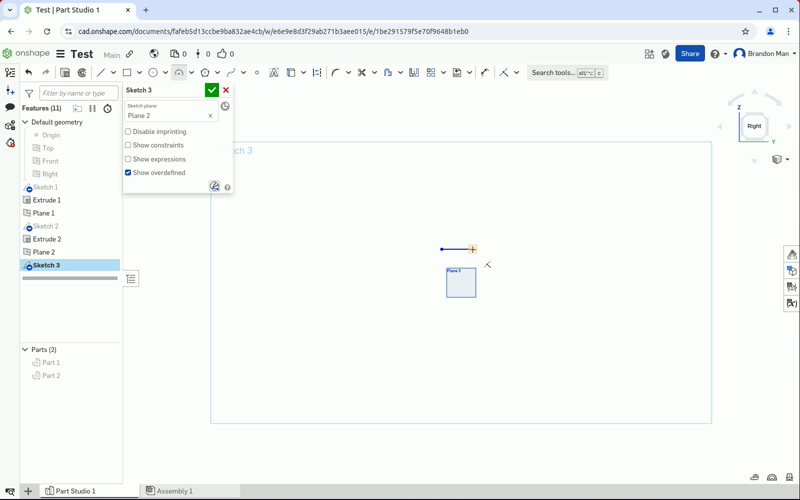
click(472, 249)
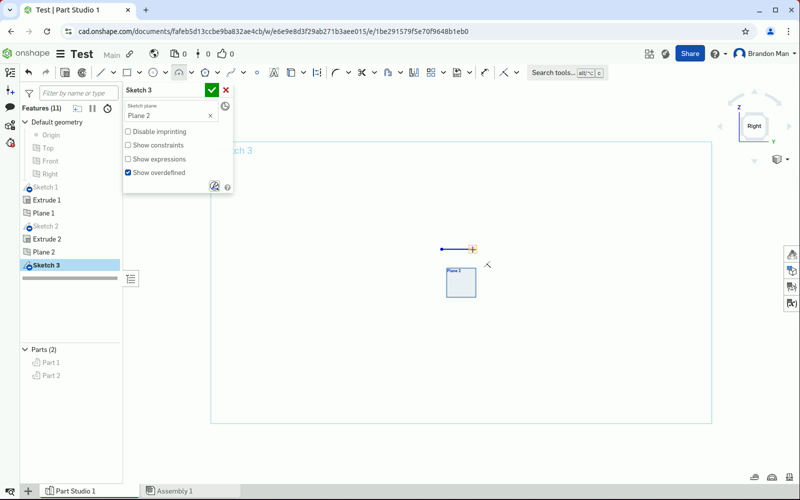
key_down(shift)
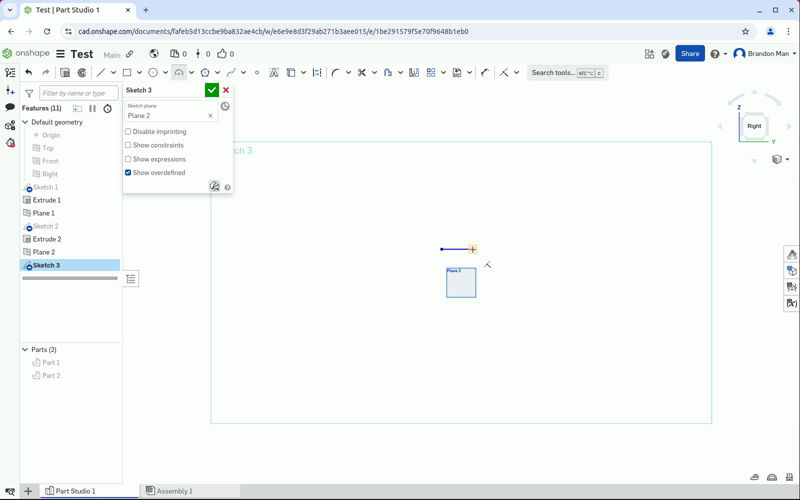
mouse_move(472, 238)
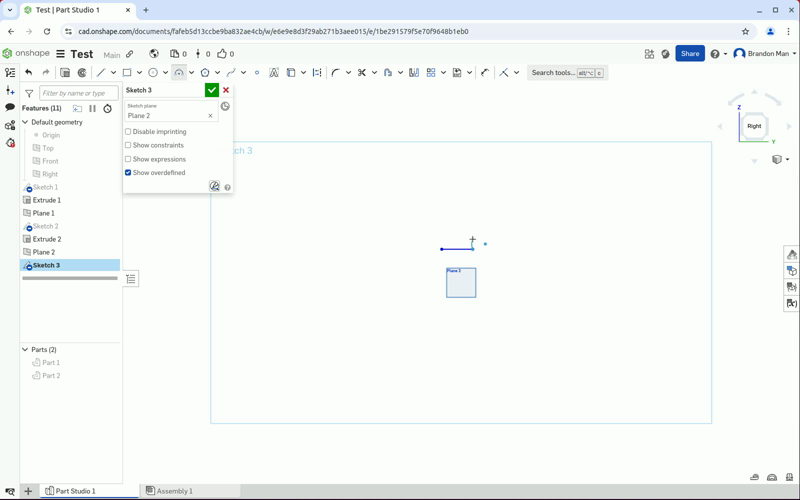
click(472, 238)
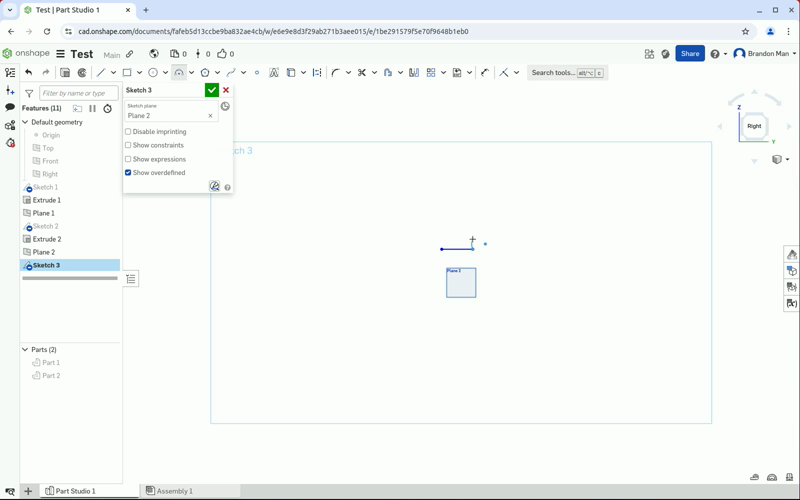
mouse_move(477, 243)
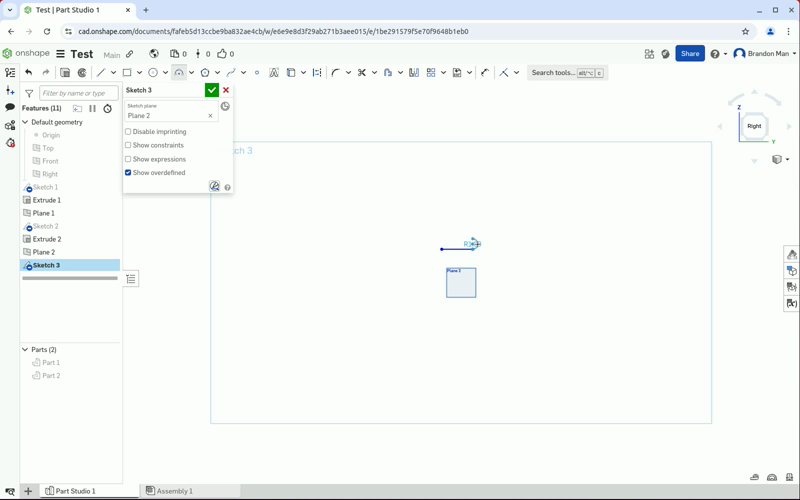
click(477, 243)
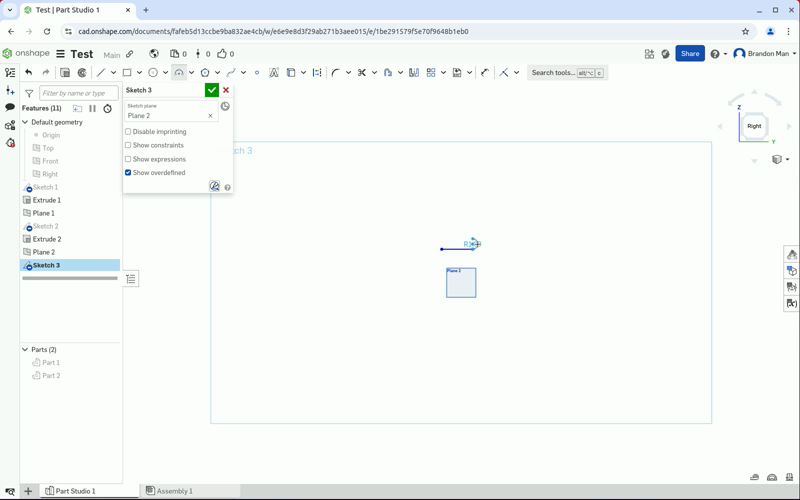
key_up(shift)
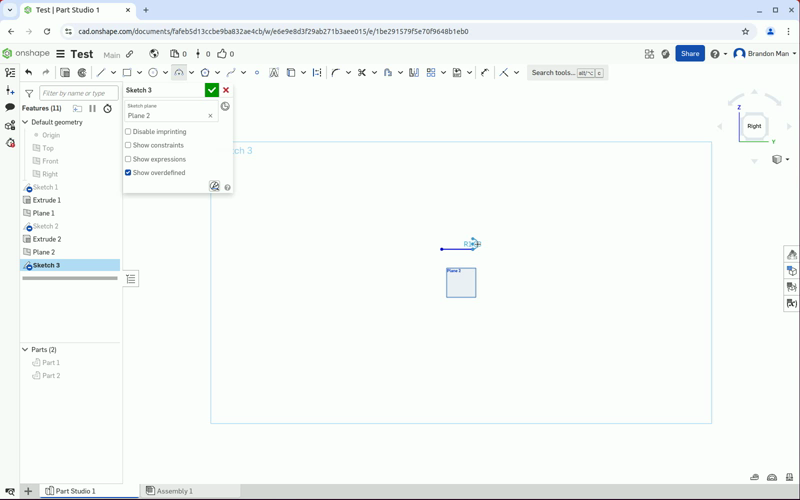
key(esc)
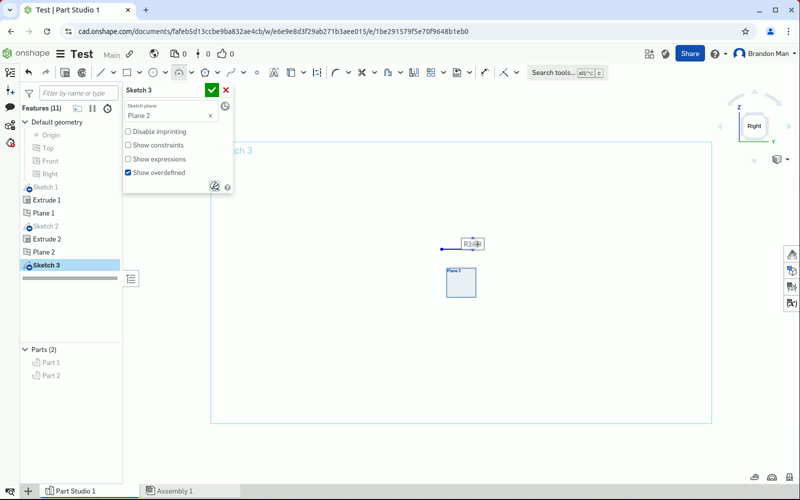
key(l)
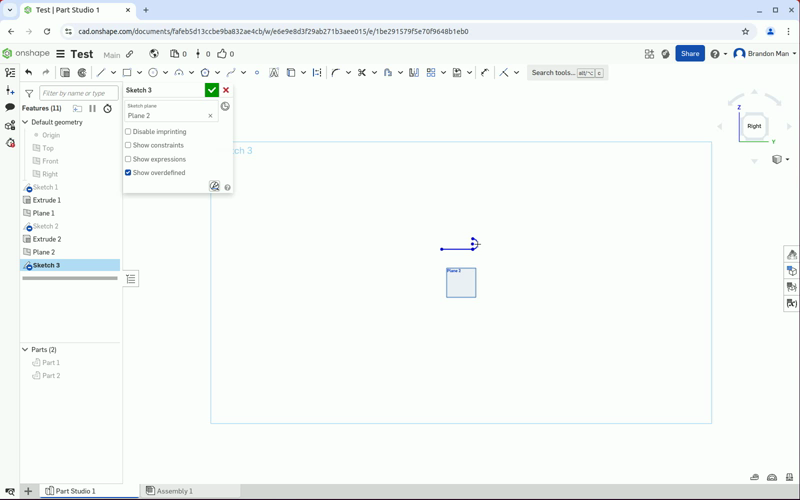
mouse_move(472, 238)
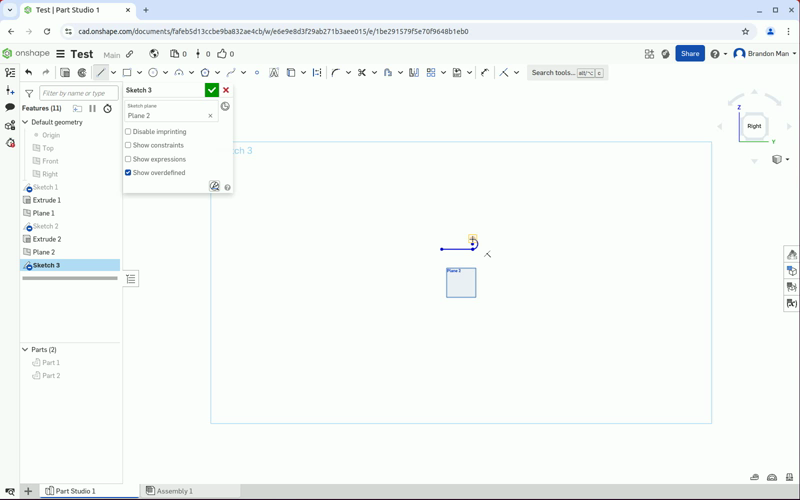
click(472, 238)
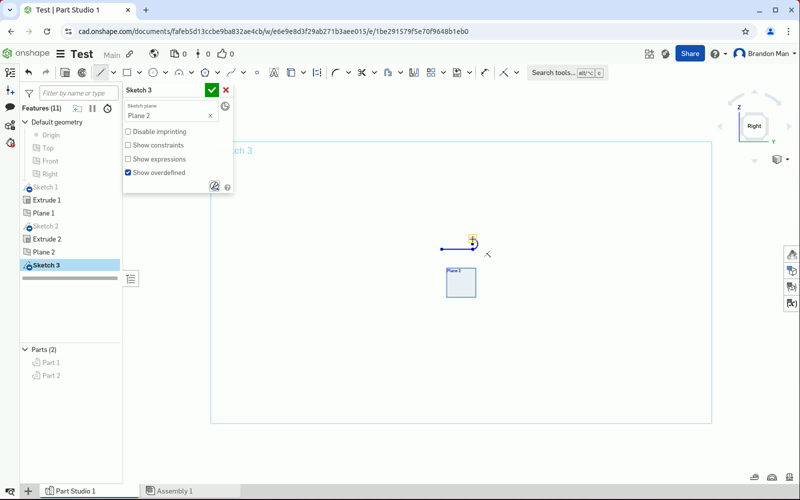
key_down(shift)
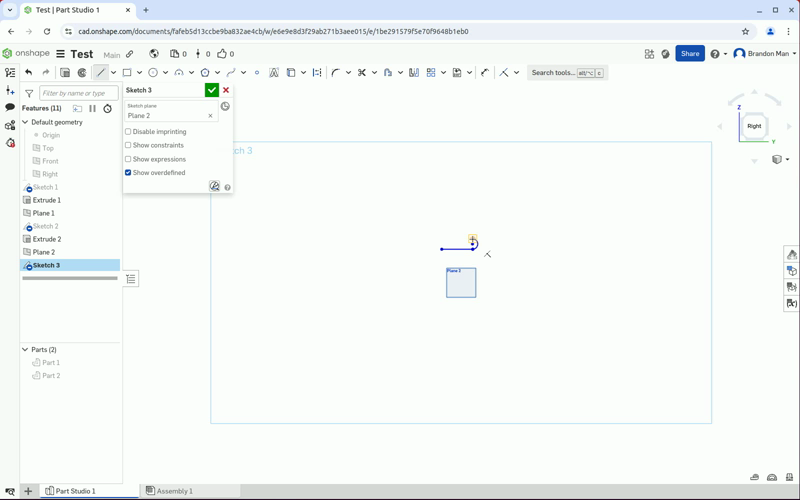
mouse_move(502, 238)
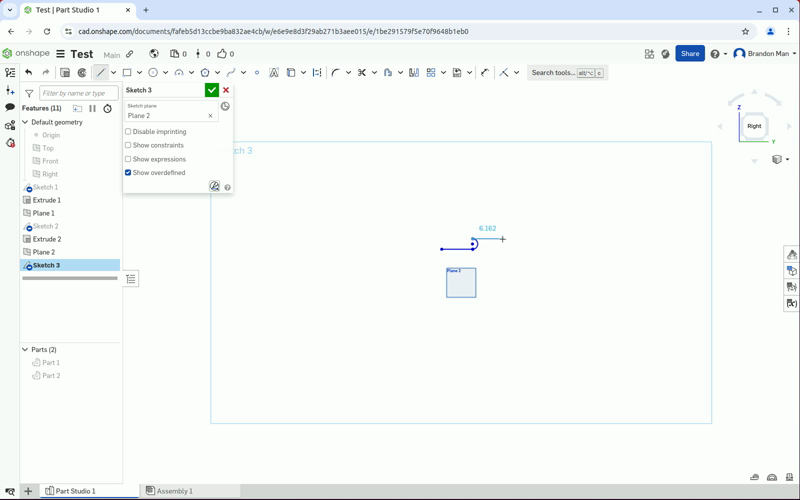
mouse_move(441, 238)
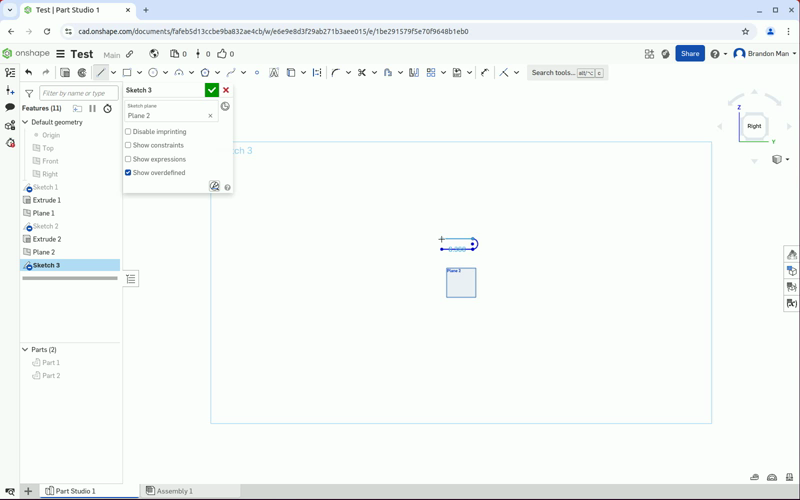
click(441, 238)
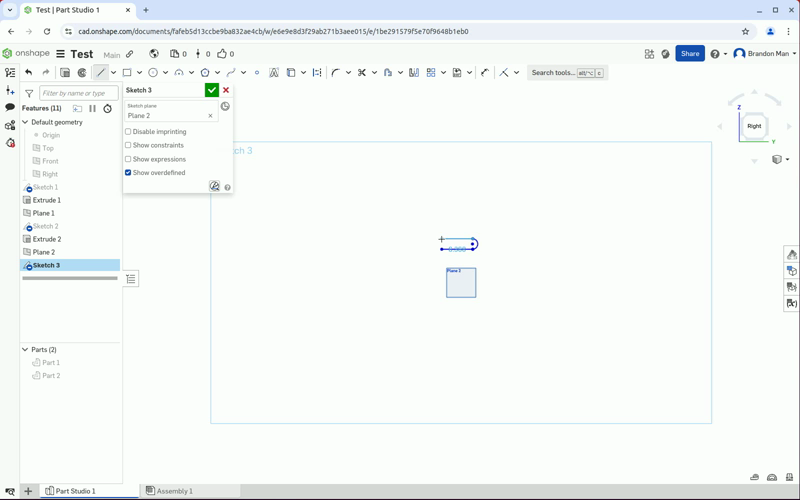
key_up(shift)
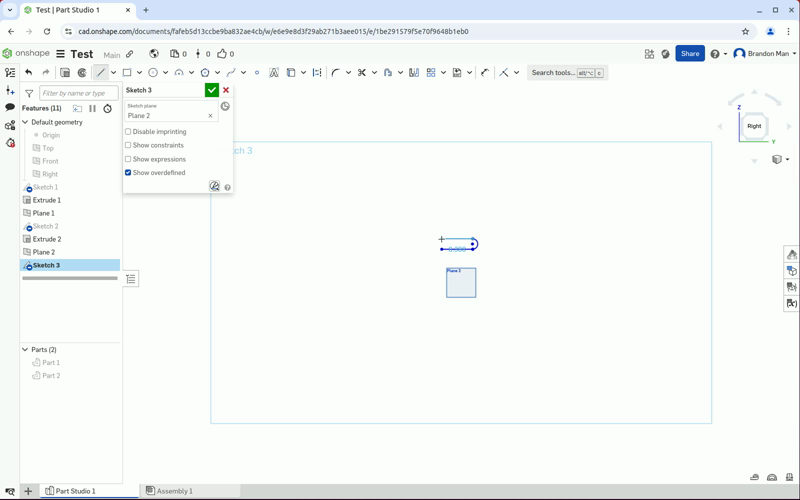
key(esc)
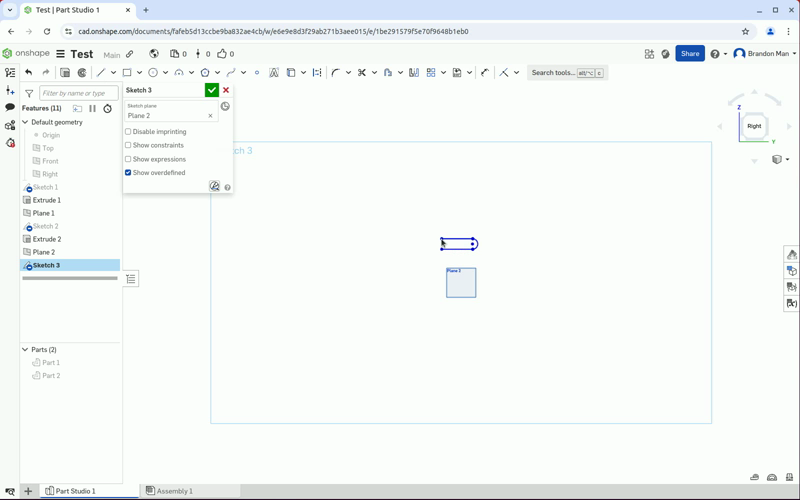
key(a)
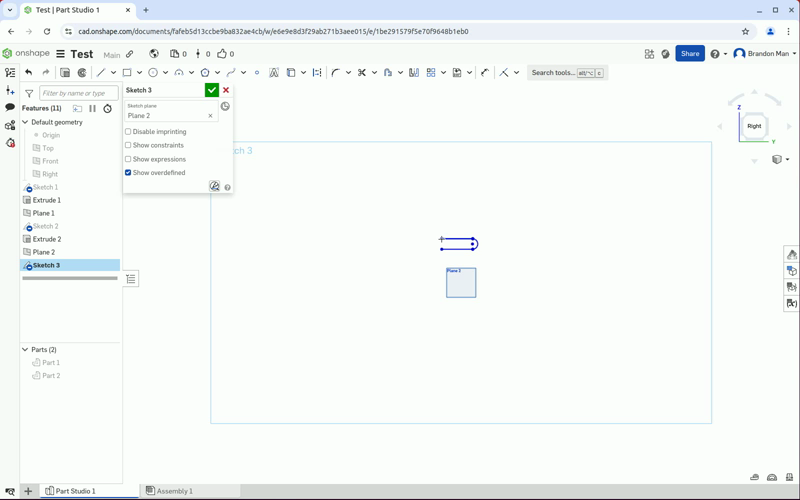
mouse_move(441, 238)
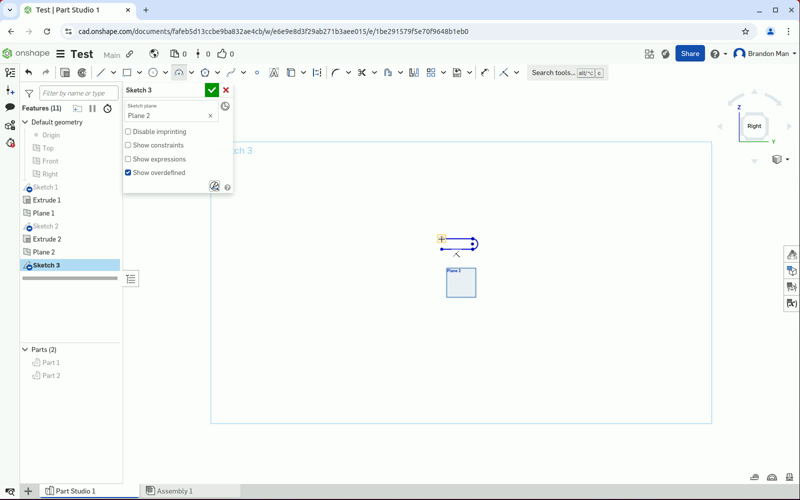
click(441, 238)
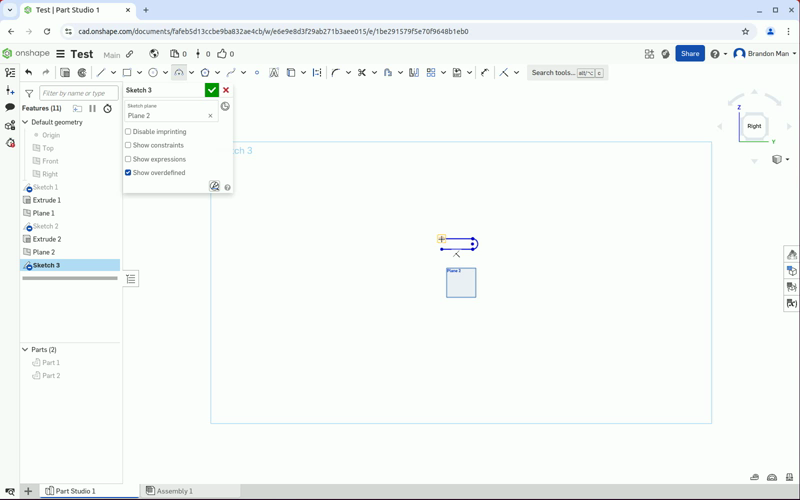
mouse_move(441, 249)
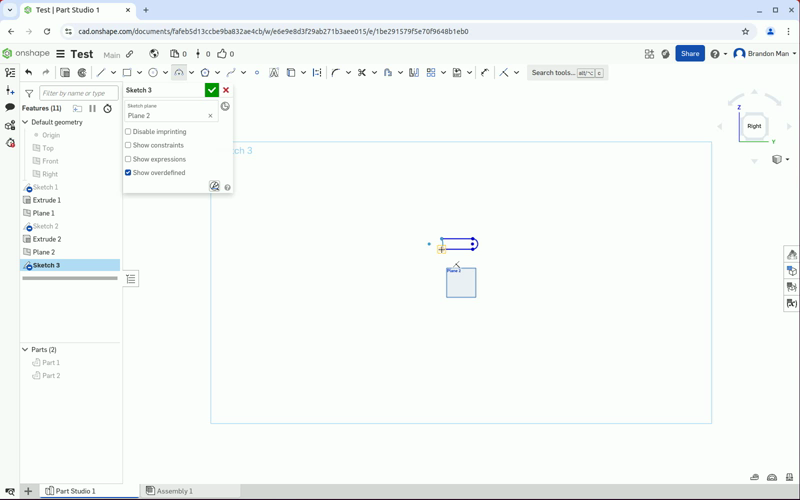
click(441, 249)
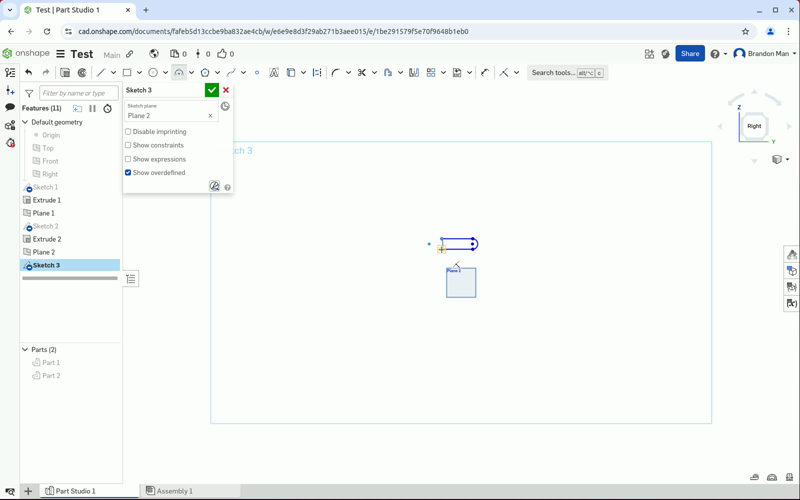
key_down(shift)
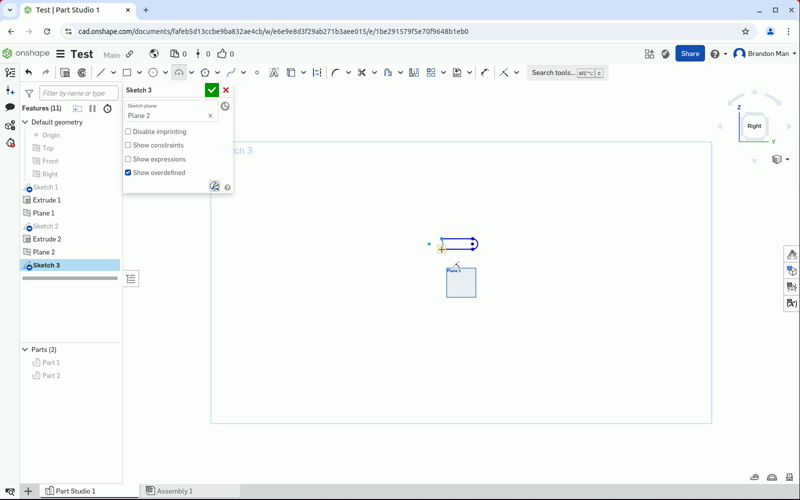
mouse_move(445, 243)
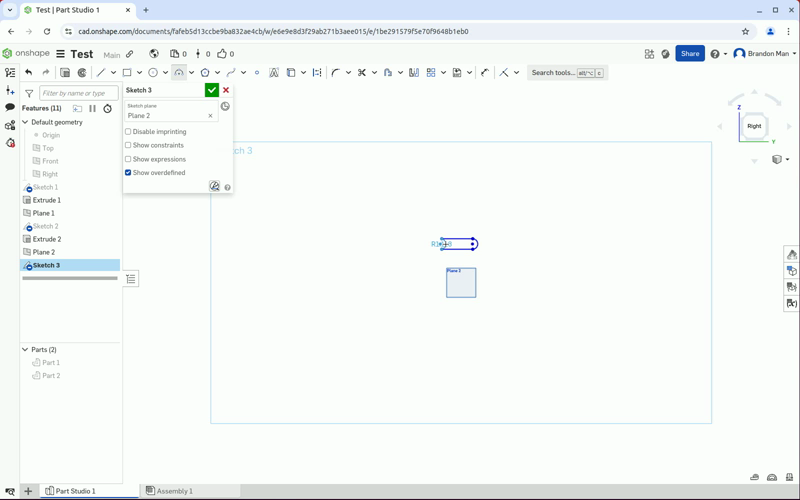
click(445, 243)
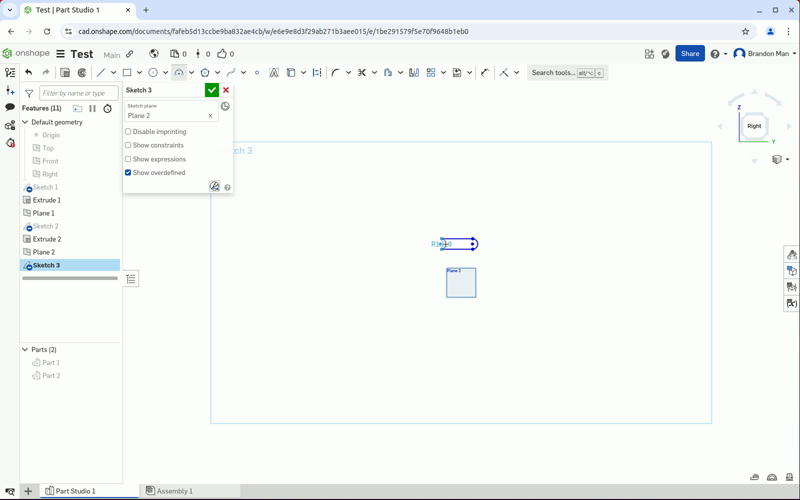
key_up(shift)
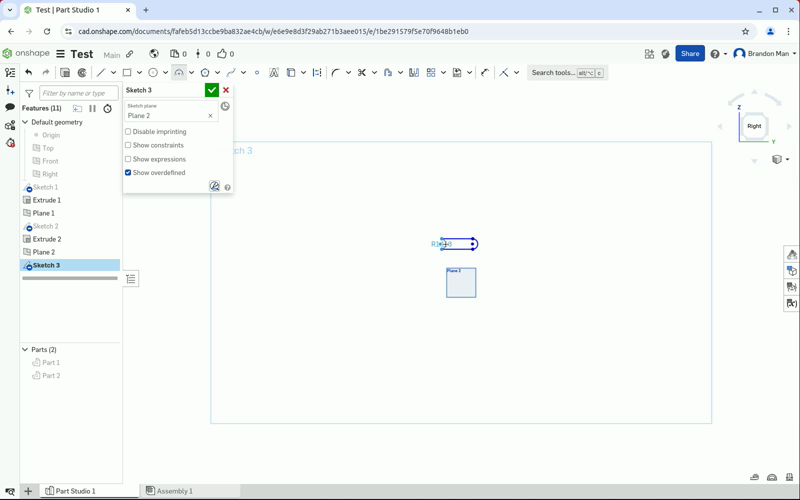
key(esc)
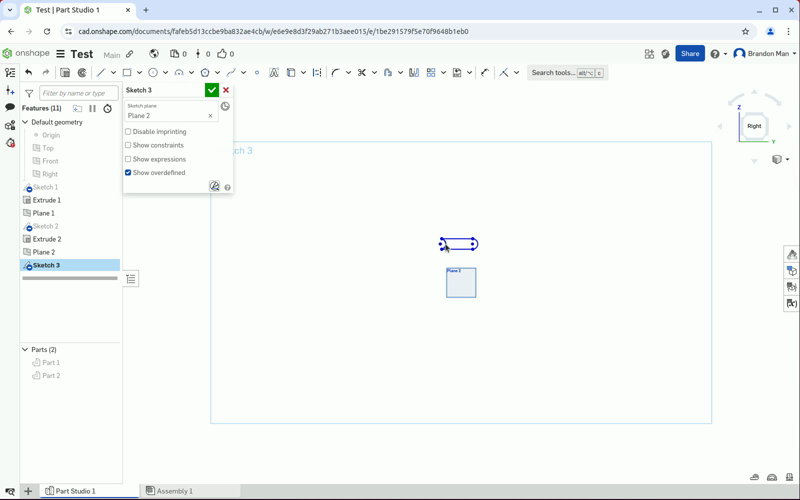
mouse_move(469, 242)
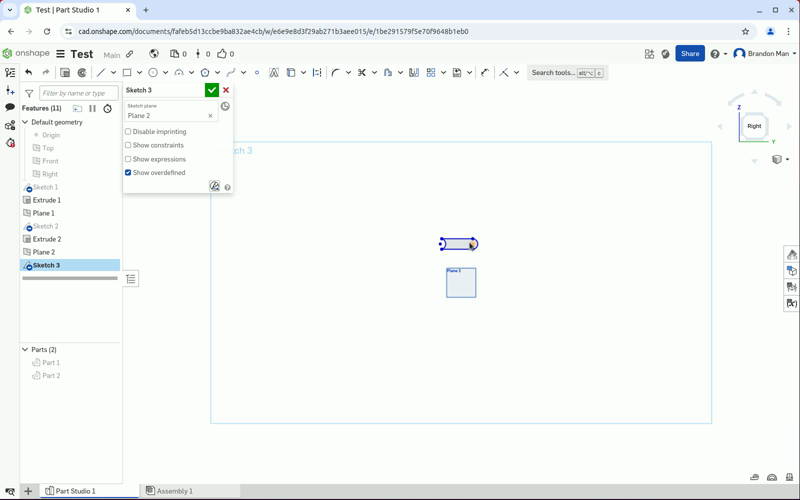
scroll(6)
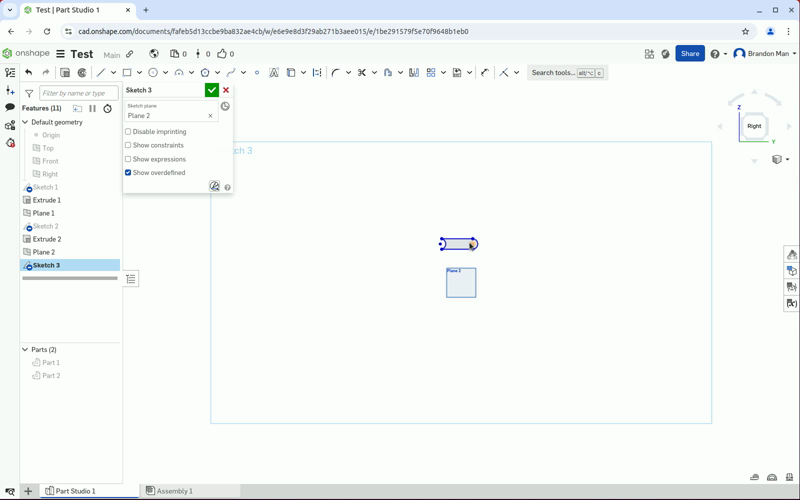
scroll(6)
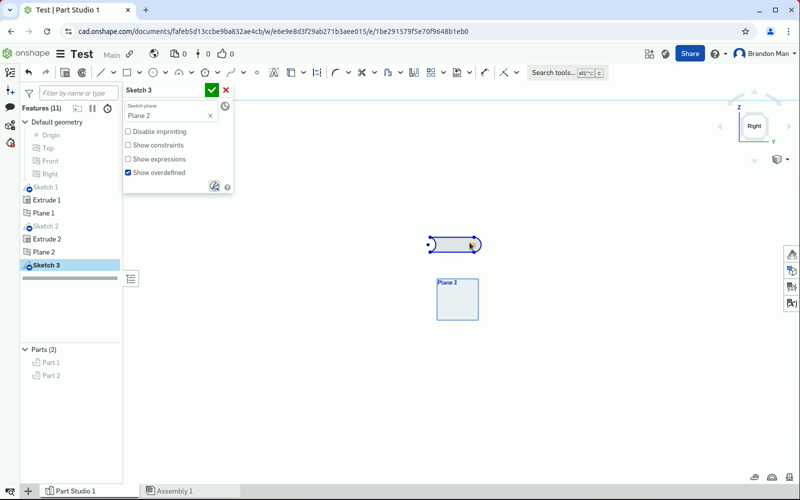
scroll(6)
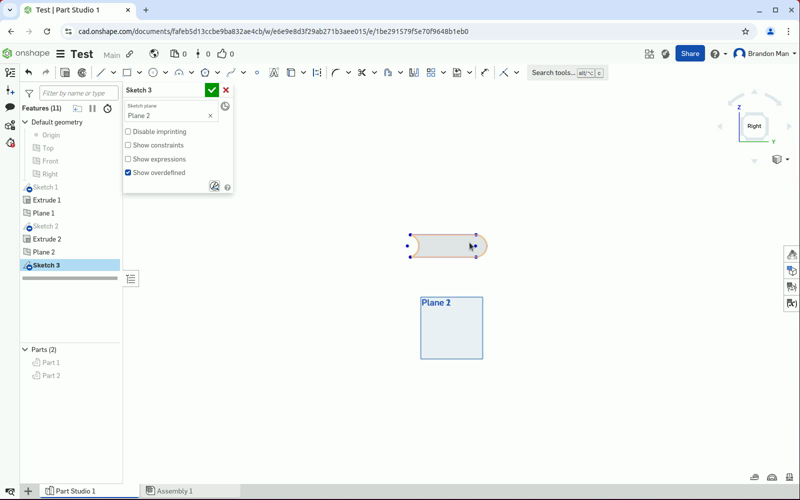
scroll(6)
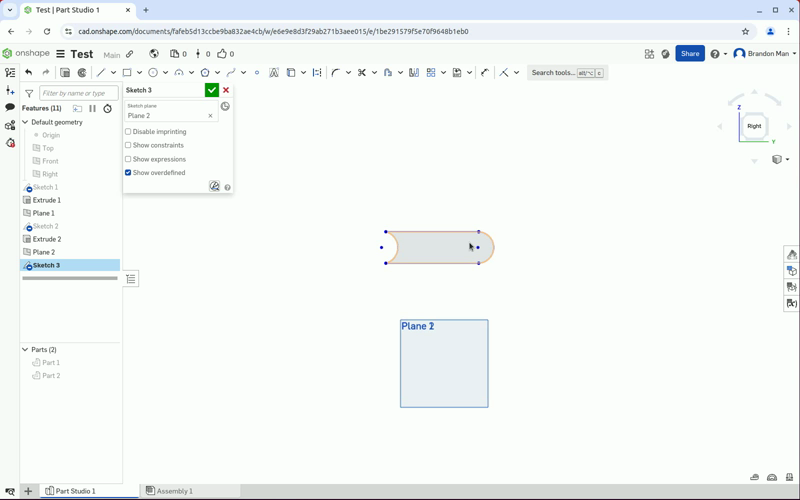
scroll(6)
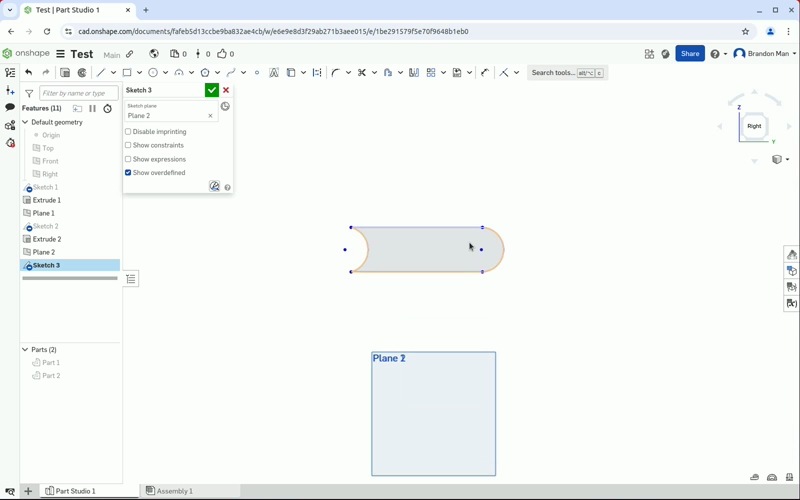
scroll(6)
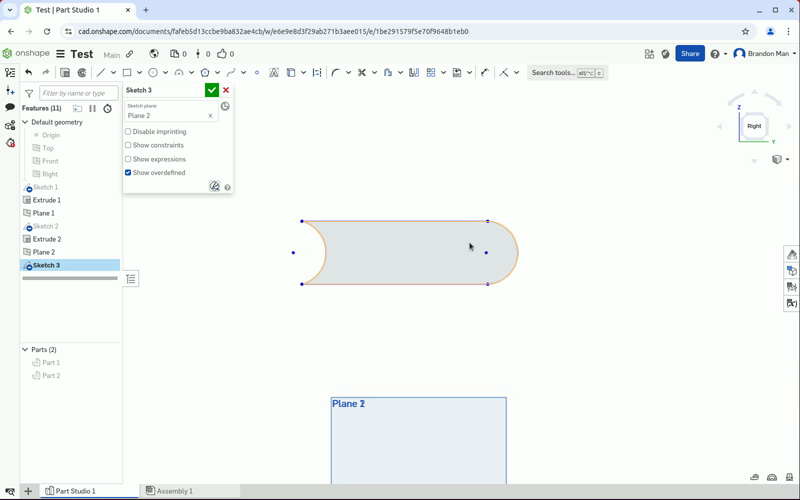
scroll(6)
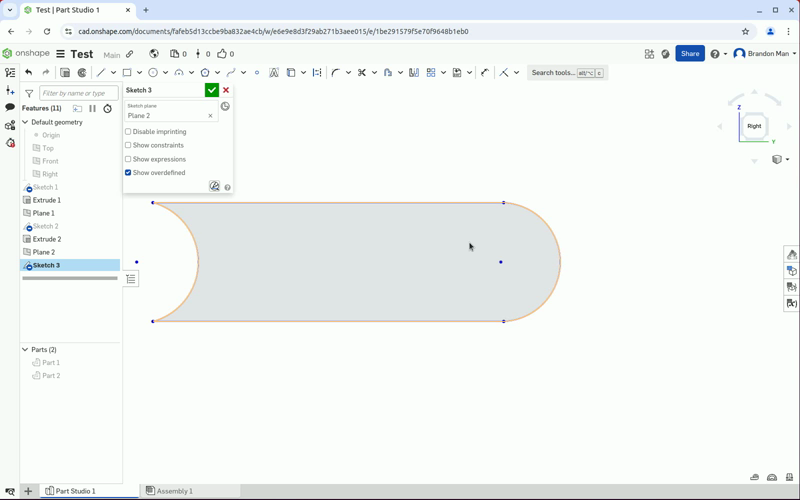
click(469, 242)
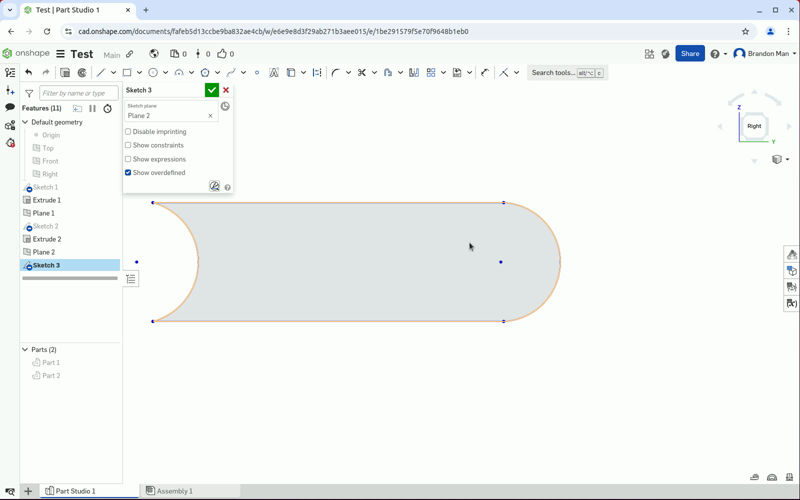
scroll(-6)
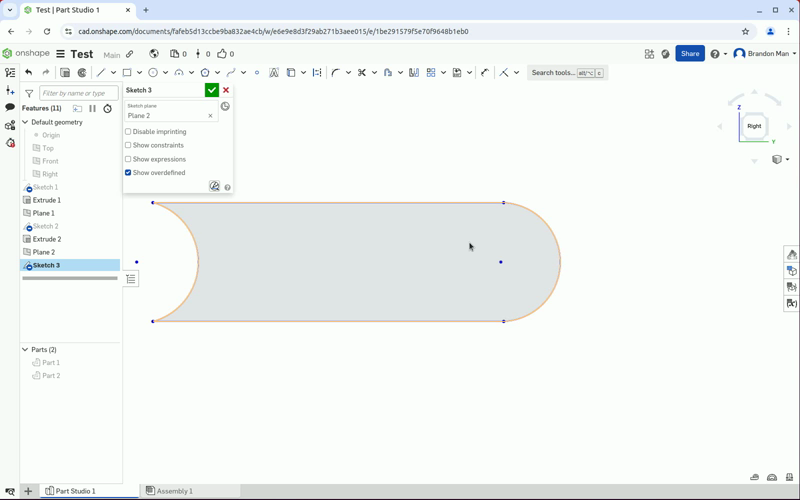
scroll(-6)
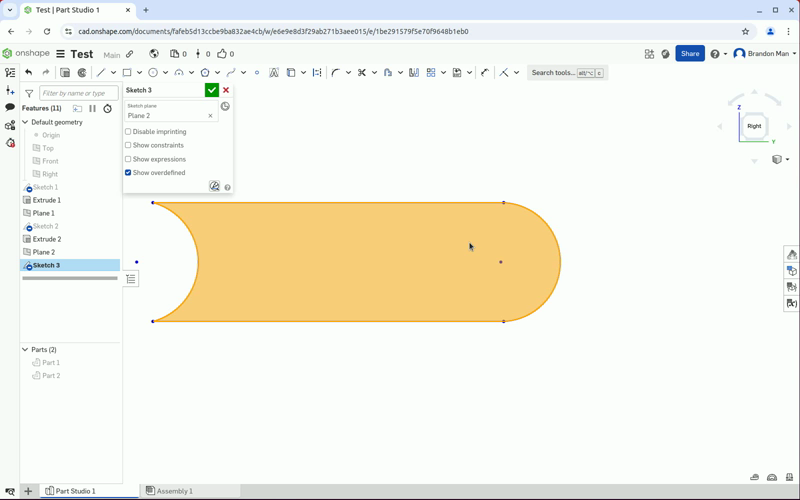
scroll(-6)
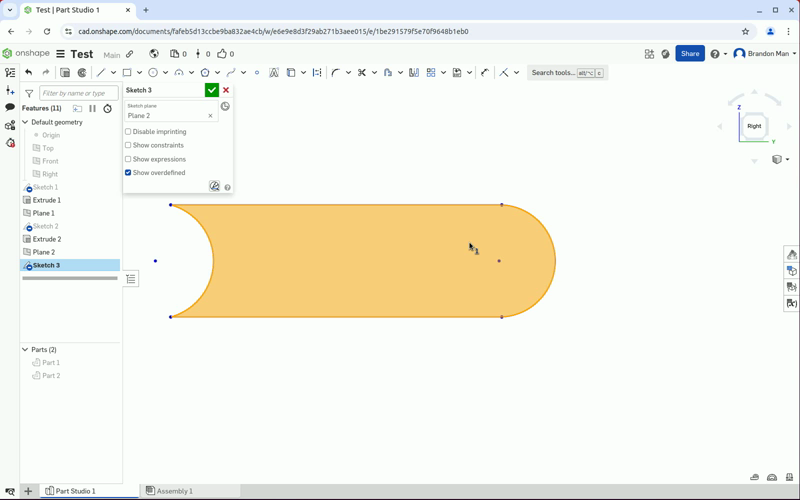
scroll(-6)
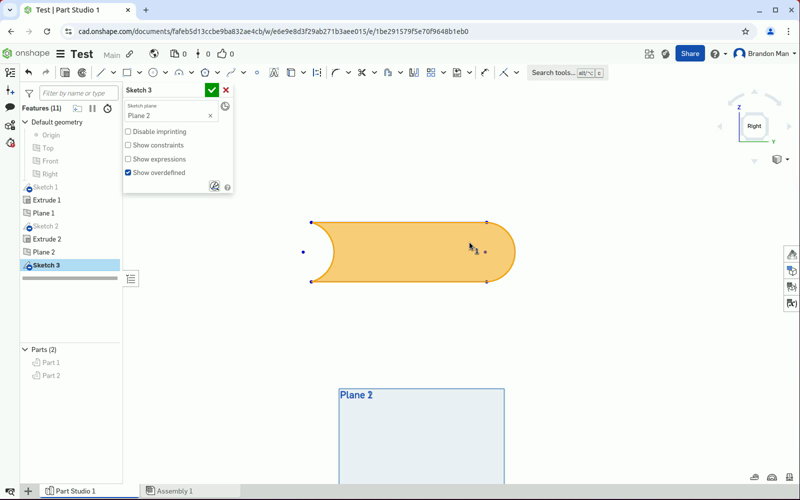
scroll(-6)
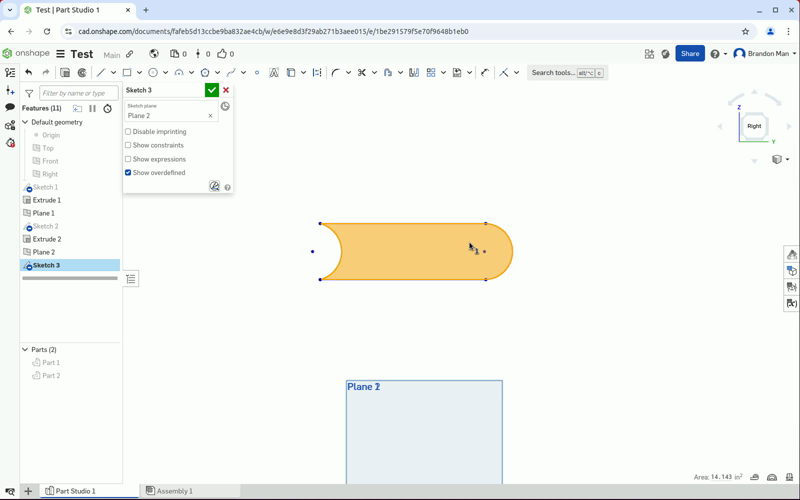
scroll(-6)
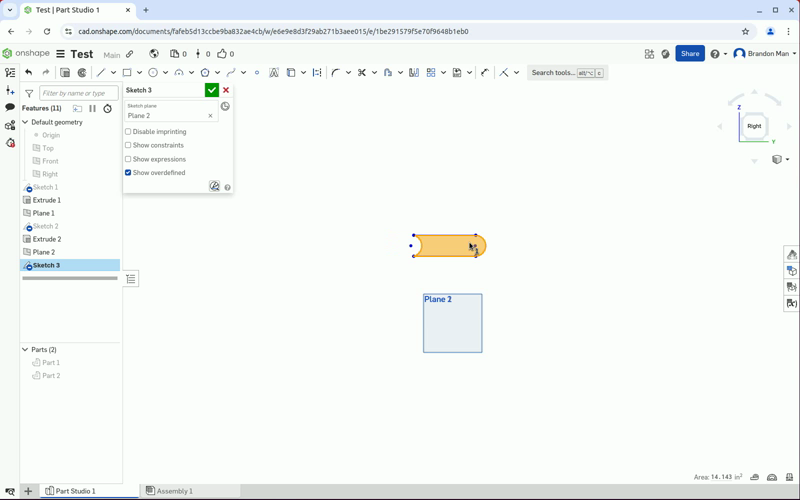
scroll(-6)
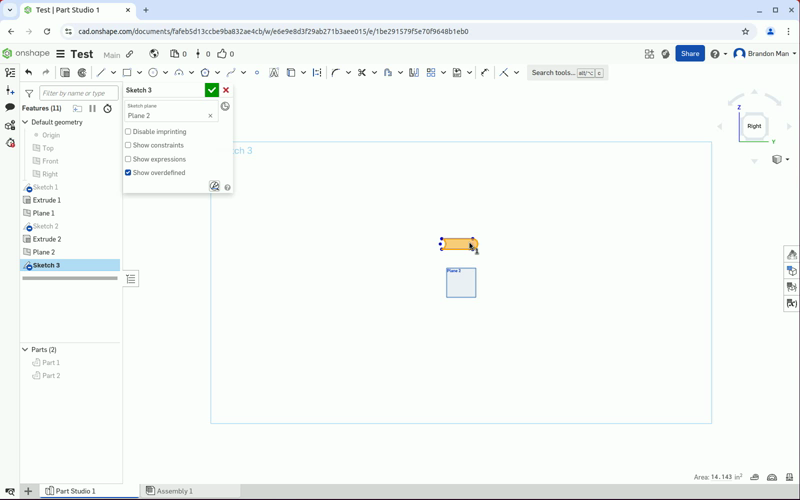
mouse_move(73, 352)
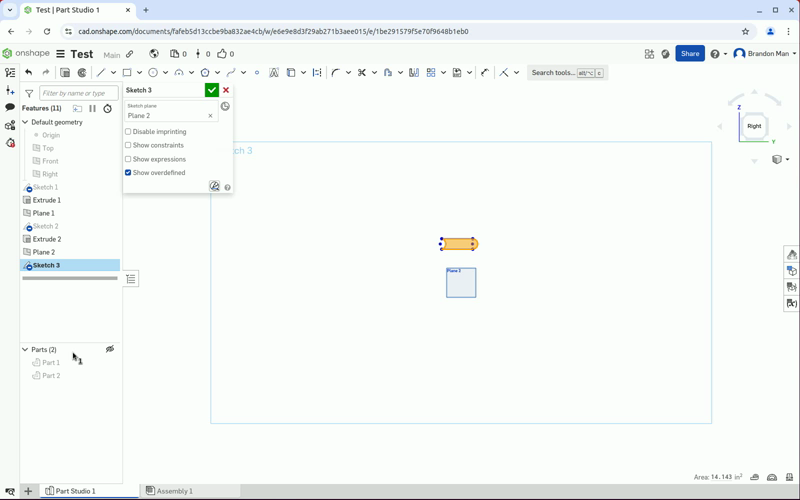
key(shift+y)
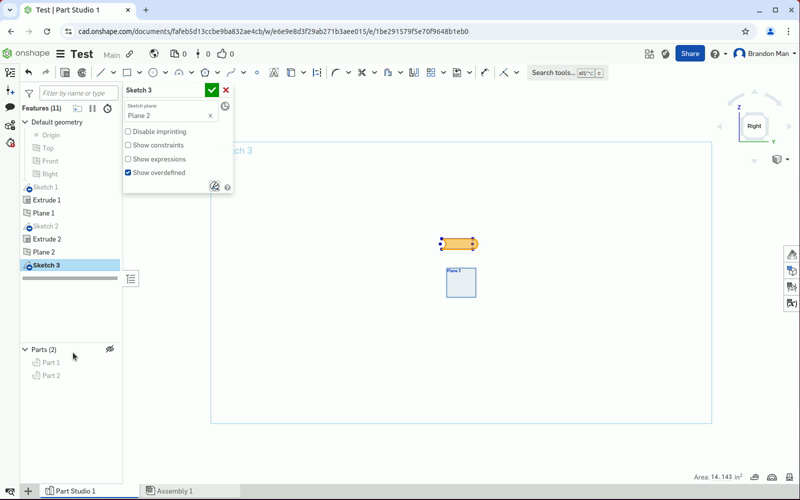
key(shift+e)
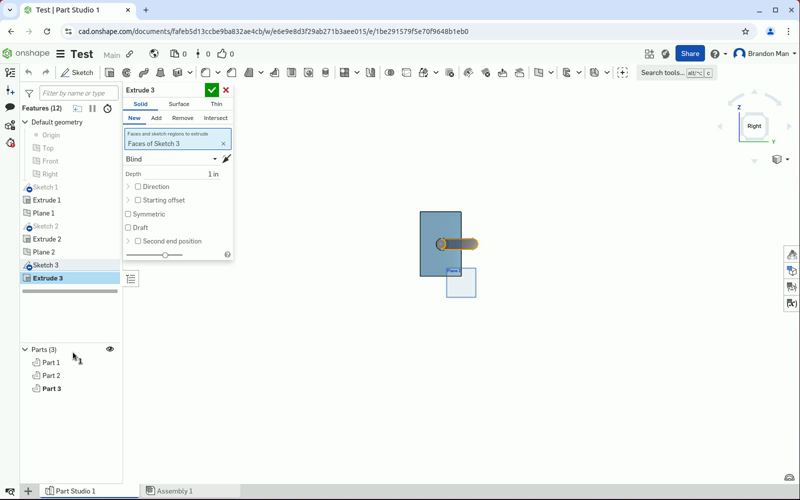
mouse_move(143, 106)
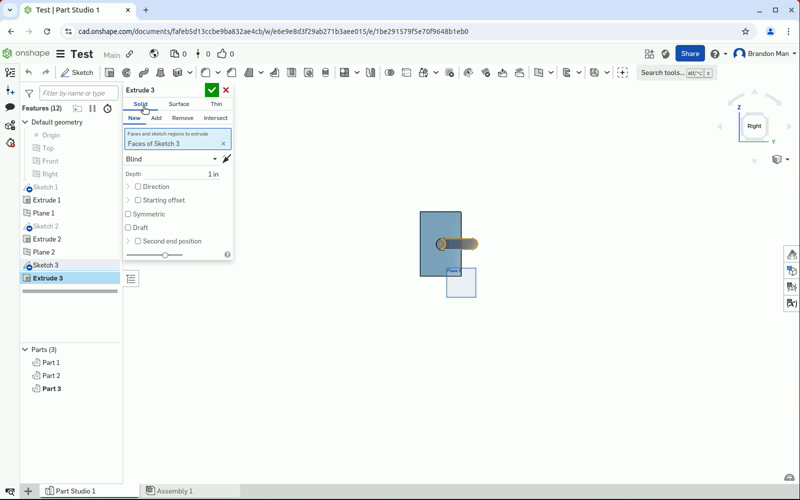
click(143, 106)
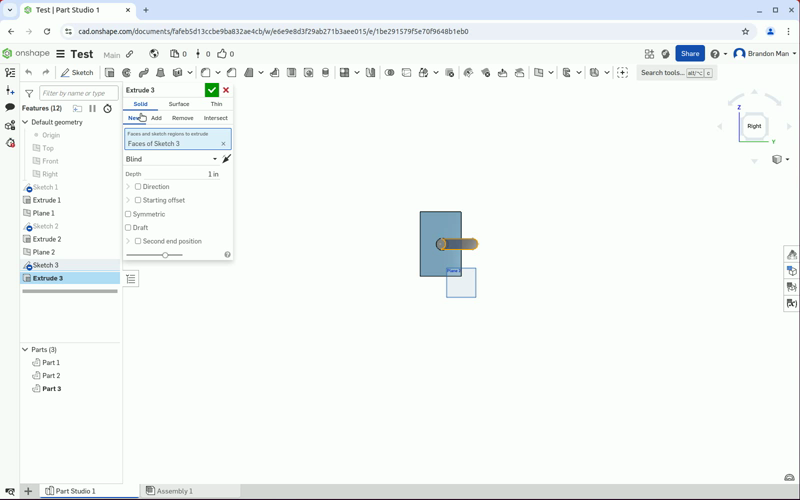
mouse_move(137, 120)
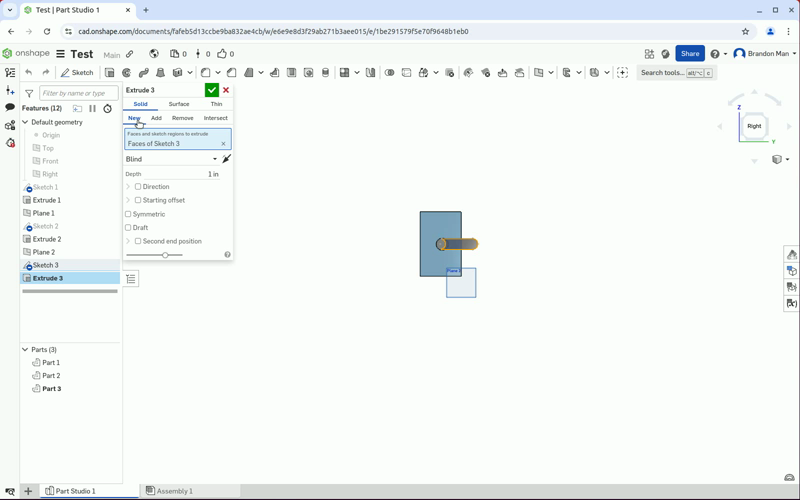
click(137, 120)
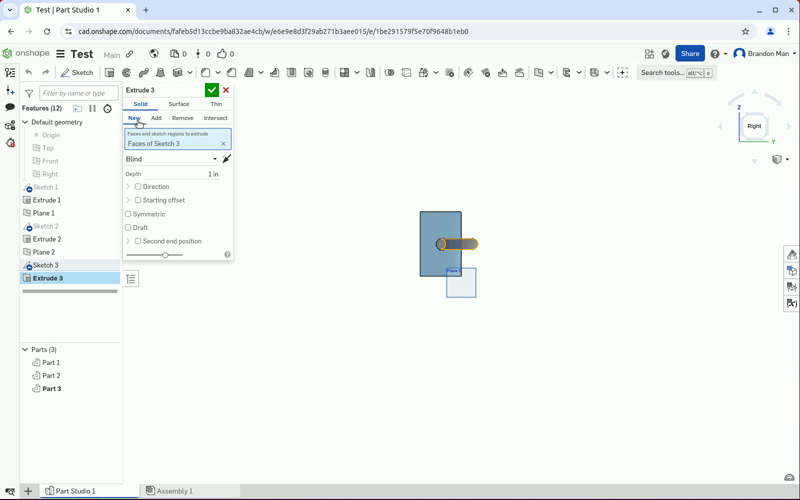
key(tab, 4)
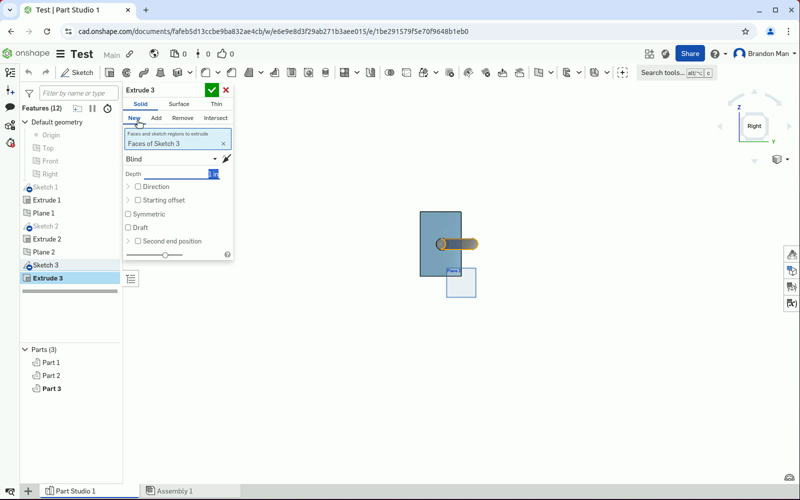
text(0.963)
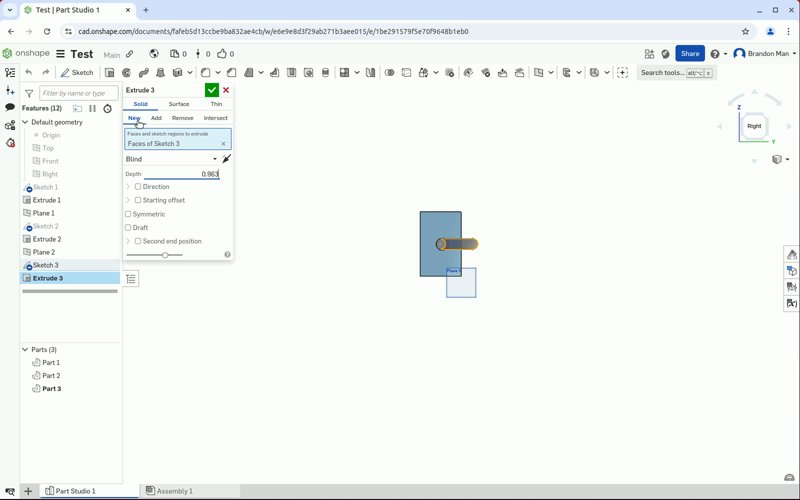
key(enter)
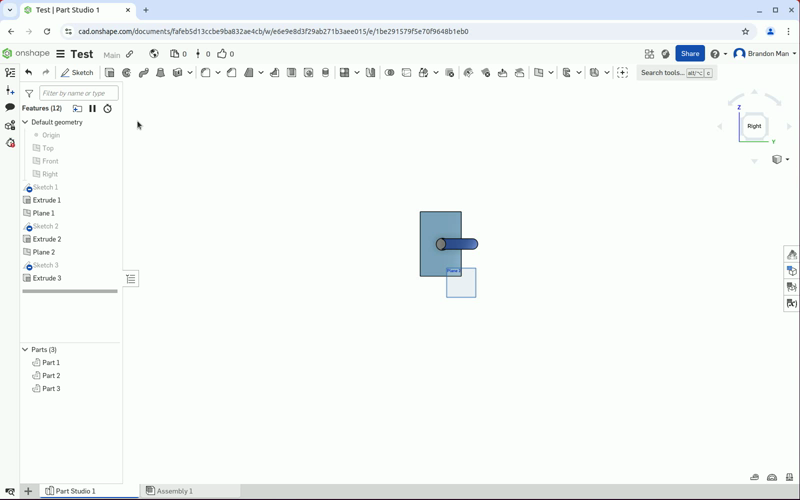
key(shift+h)
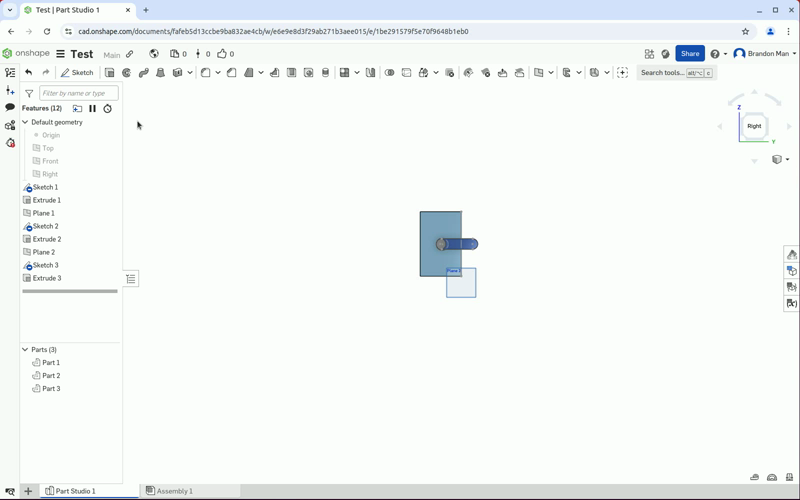
key(shift+h)
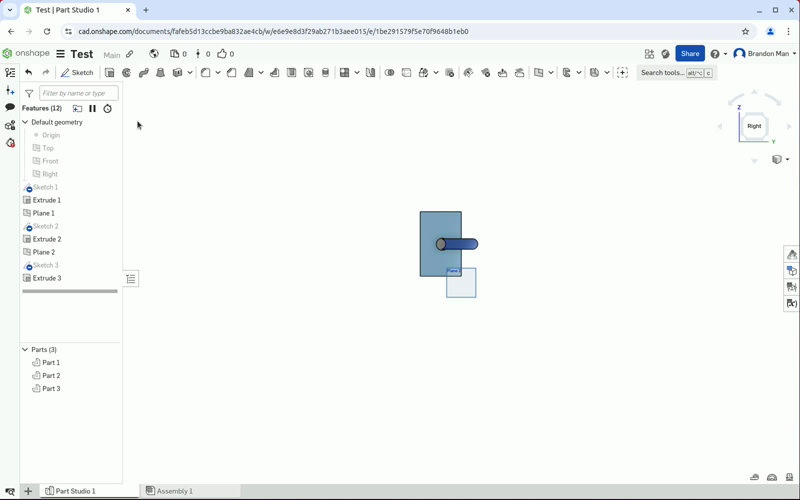
mouse_move(73, 189)
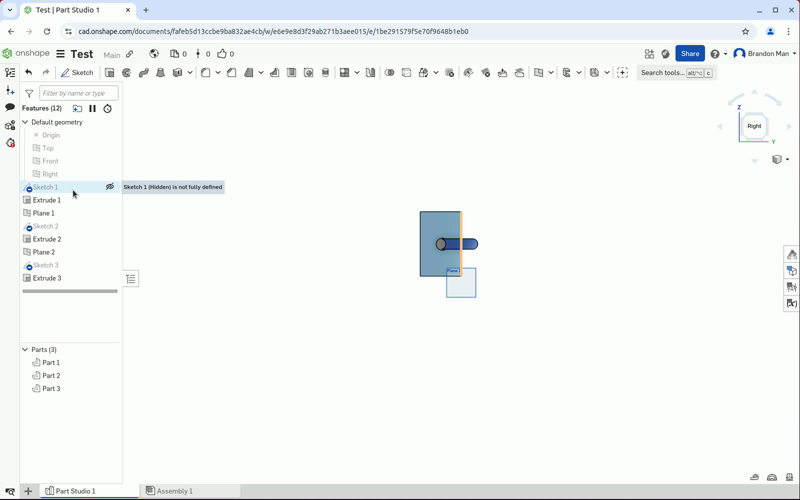
click(73, 189)
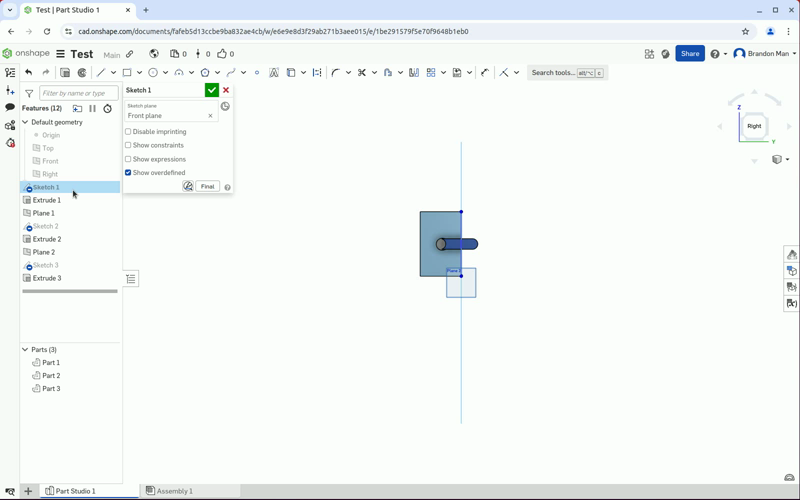
mouse_move(229, 92)
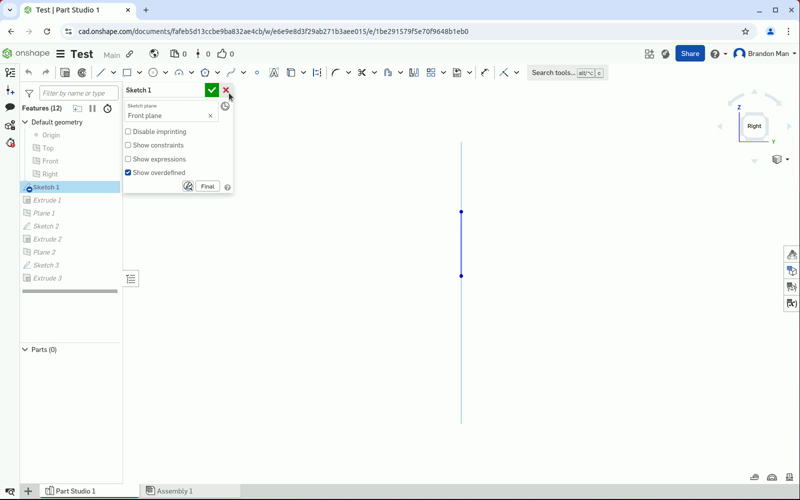
click(229, 92)
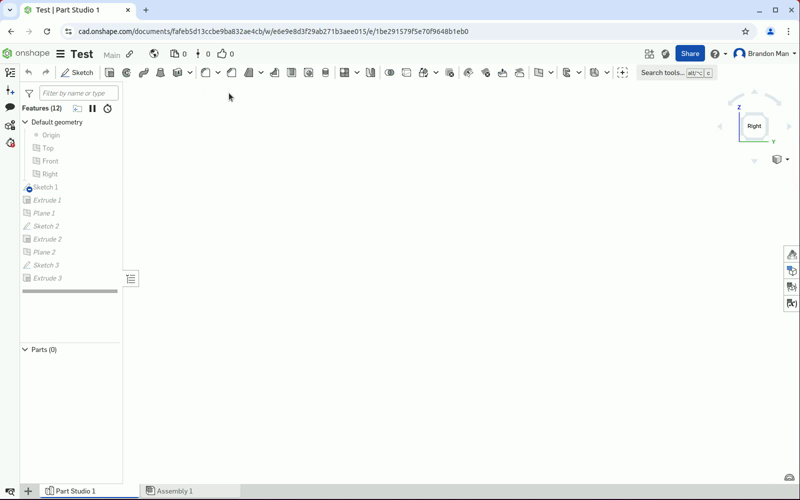
key(shift+s)
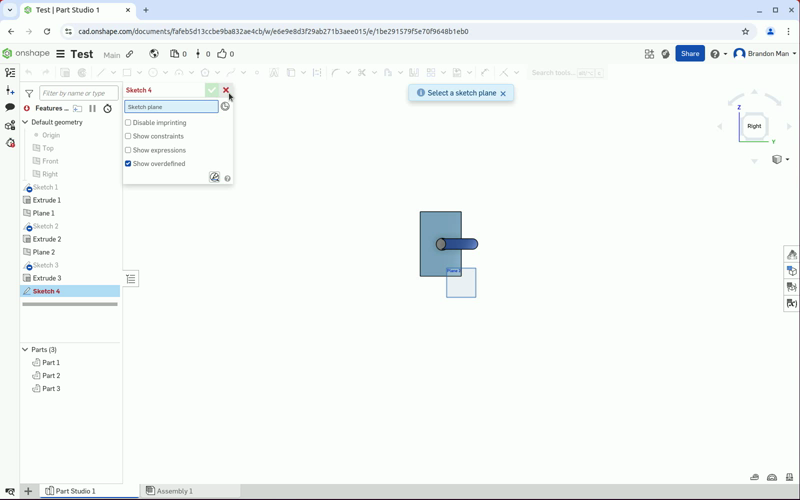
mouse_move(73, 254)
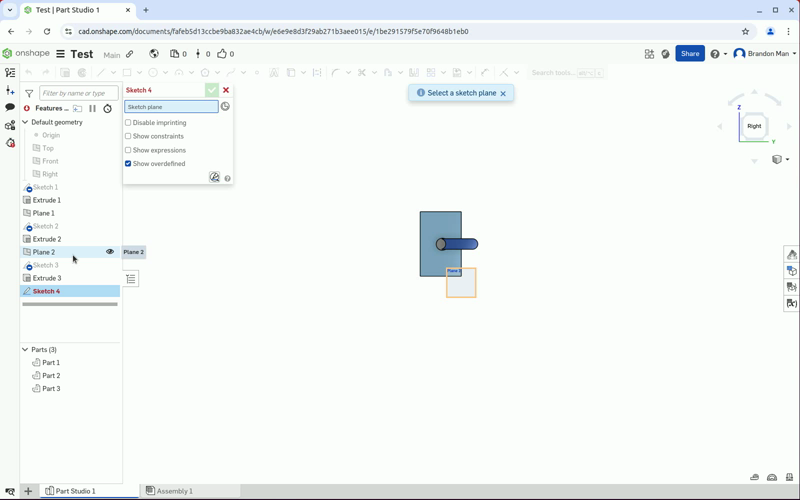
click(73, 254)
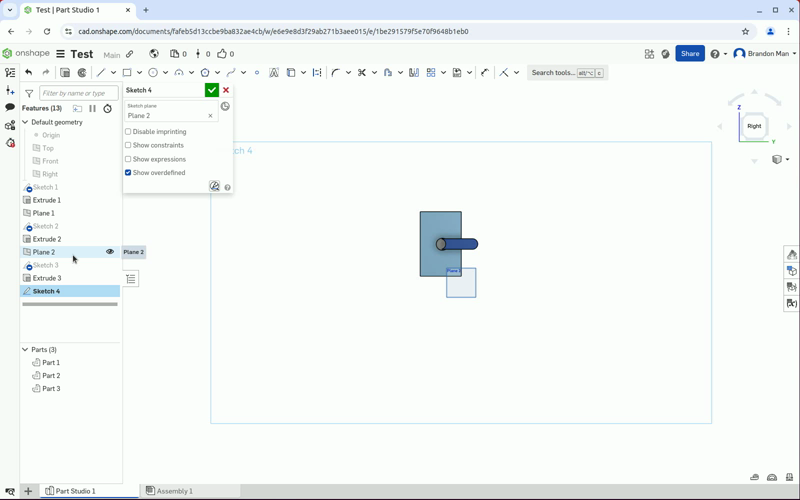
mouse_move(73, 352)
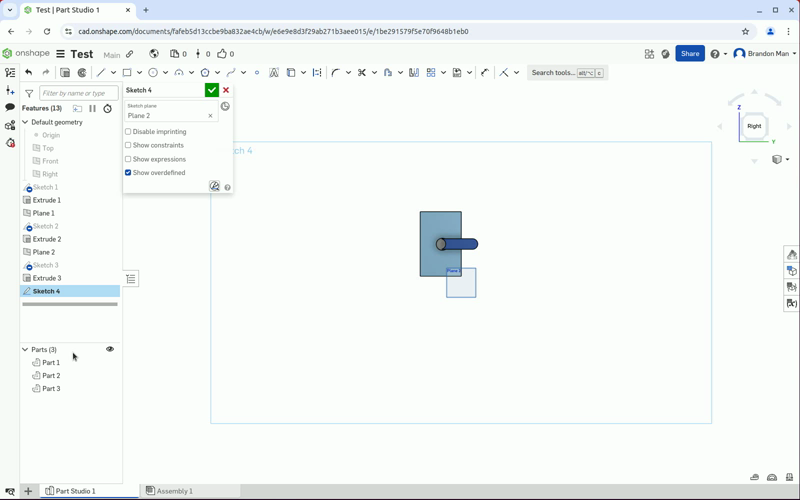
key(y)
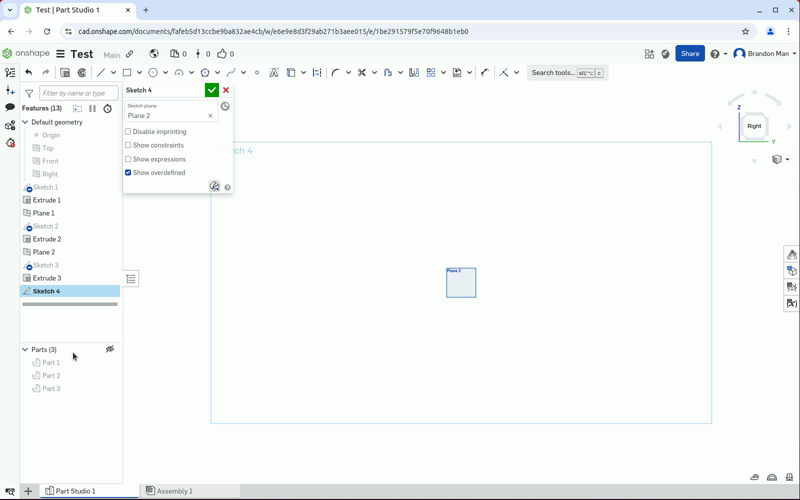
key(l)
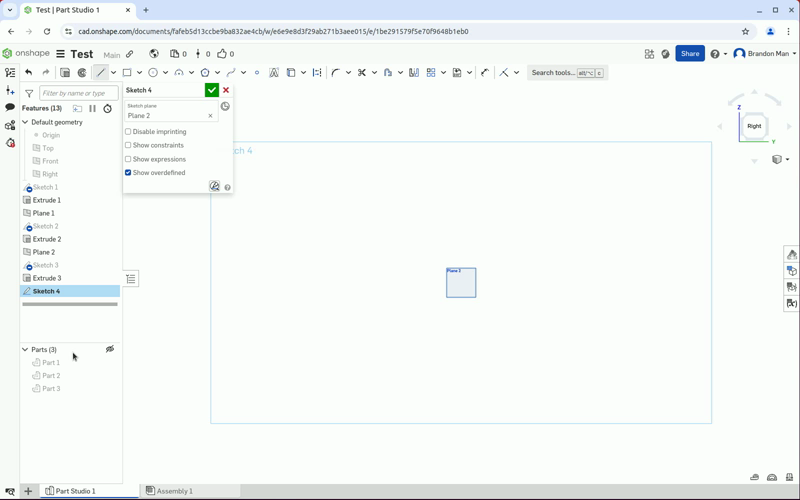
key_down(shift)
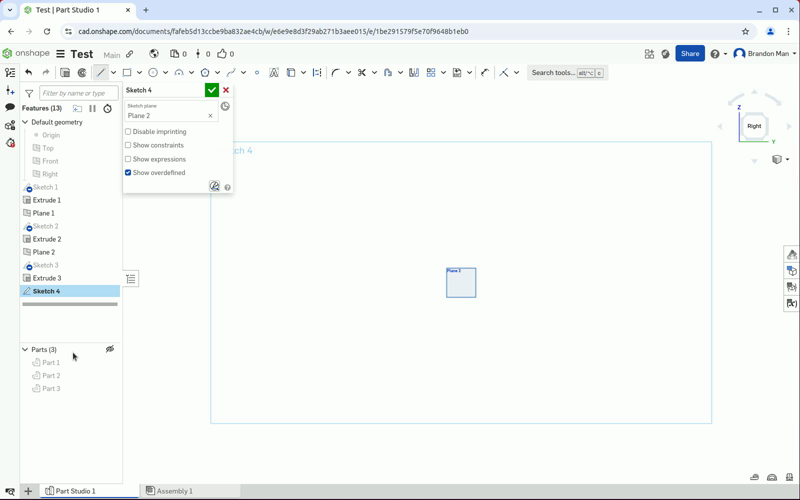
mouse_move(439, 249)
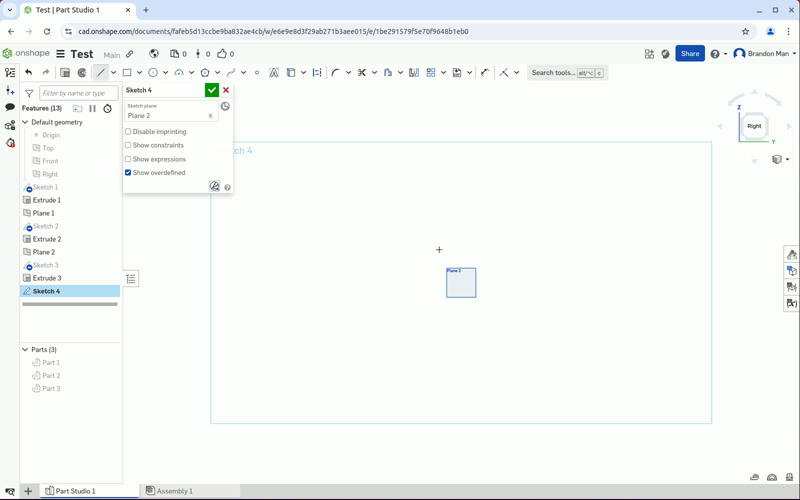
click(439, 249)
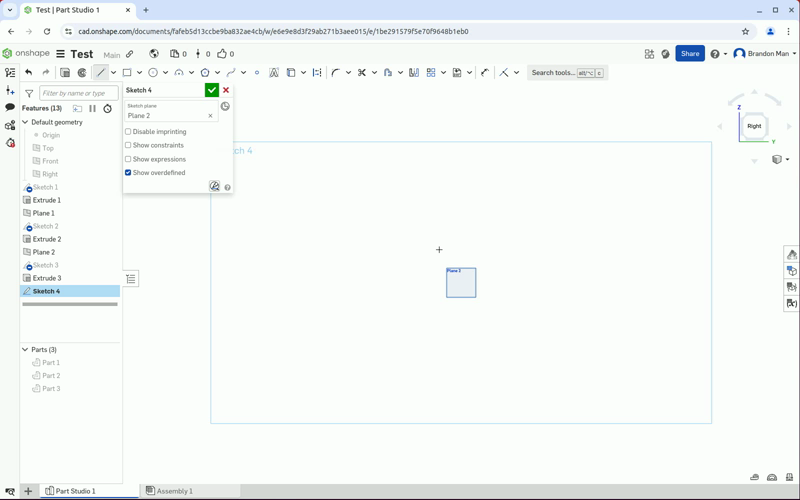
key_up(shift)
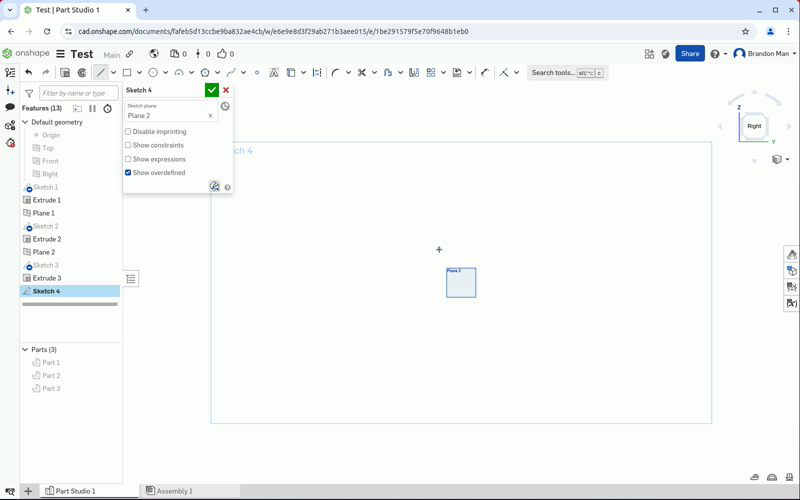
key_down(shift)
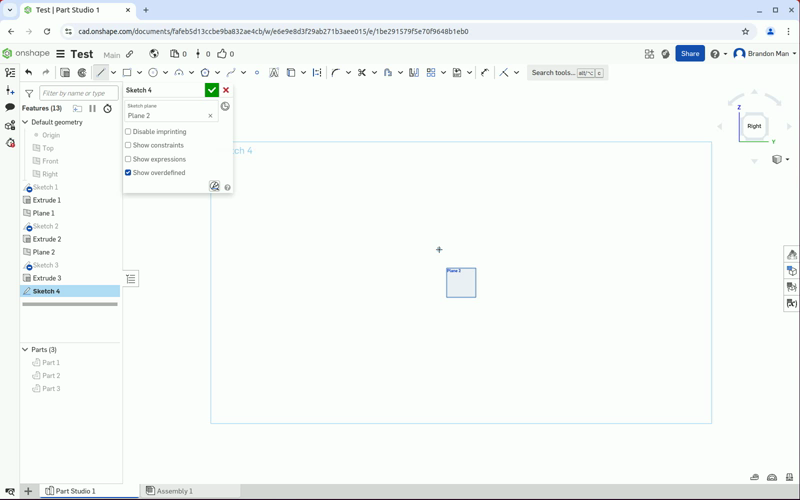
mouse_move(469, 249)
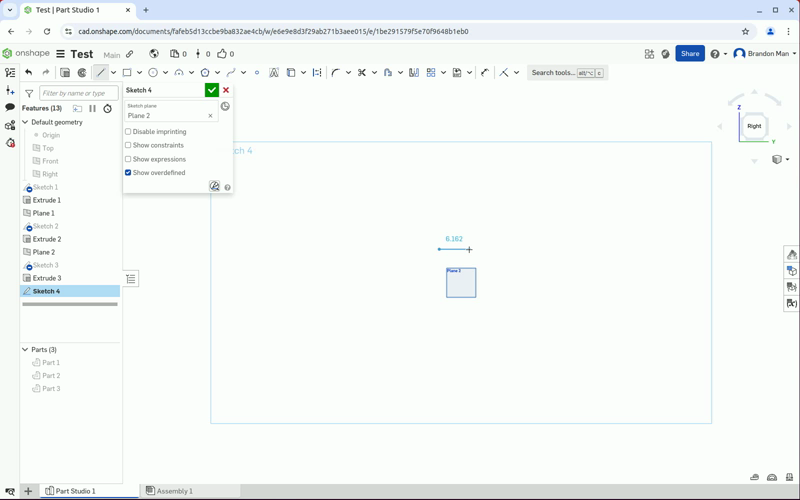
mouse_move(442, 249)
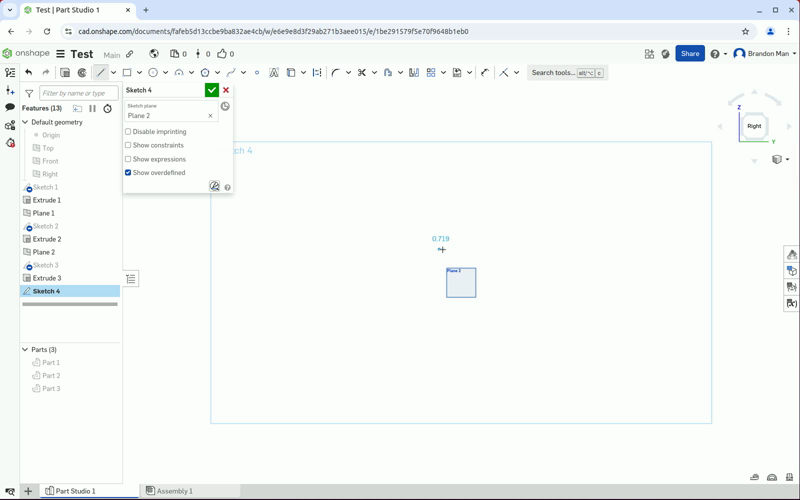
scroll(6)
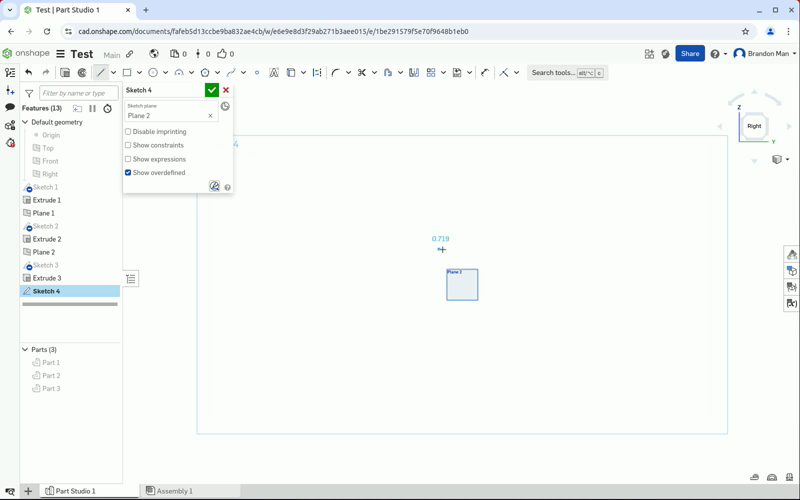
scroll(6)
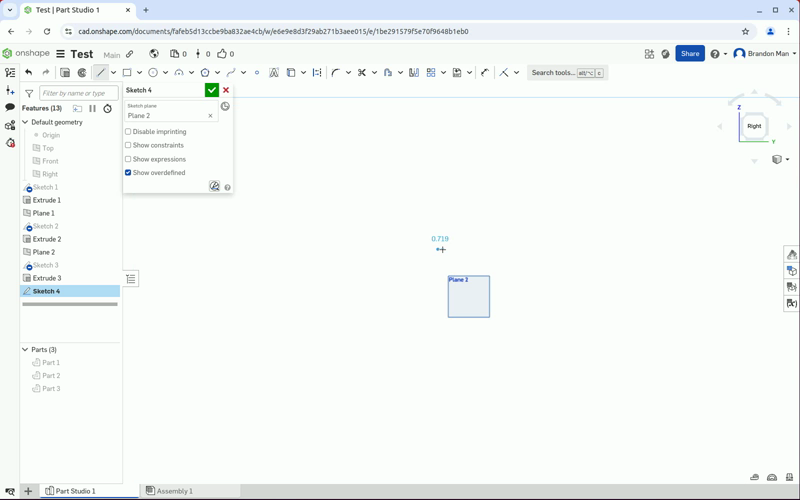
scroll(6)
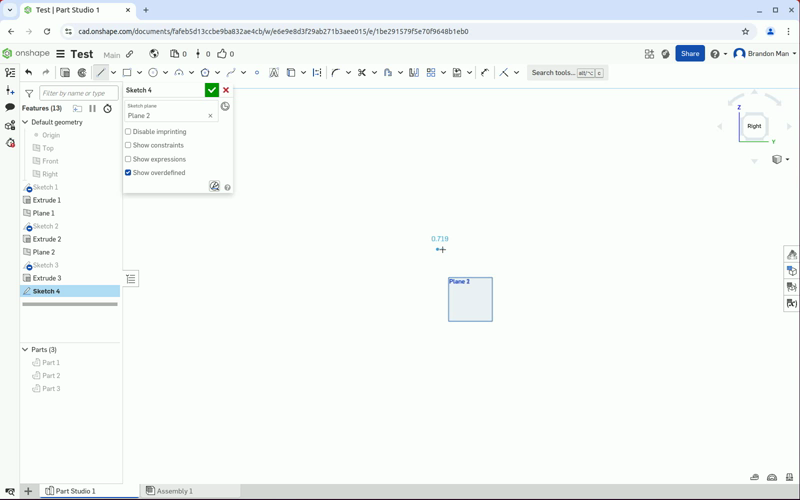
scroll(6)
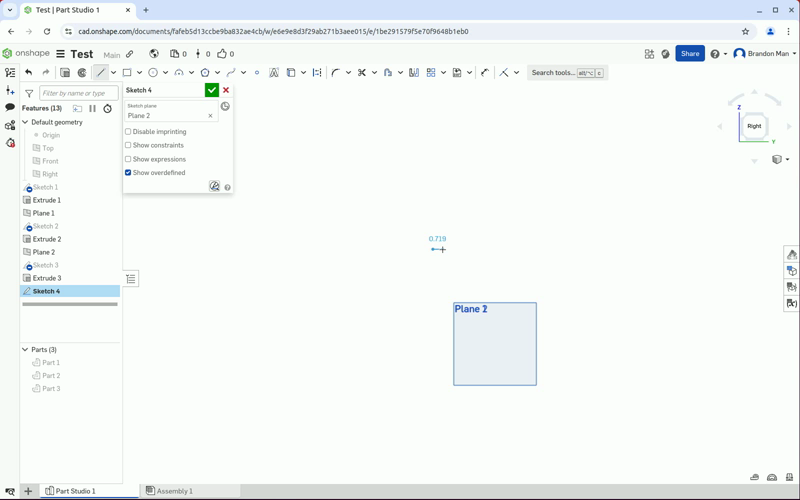
scroll(6)
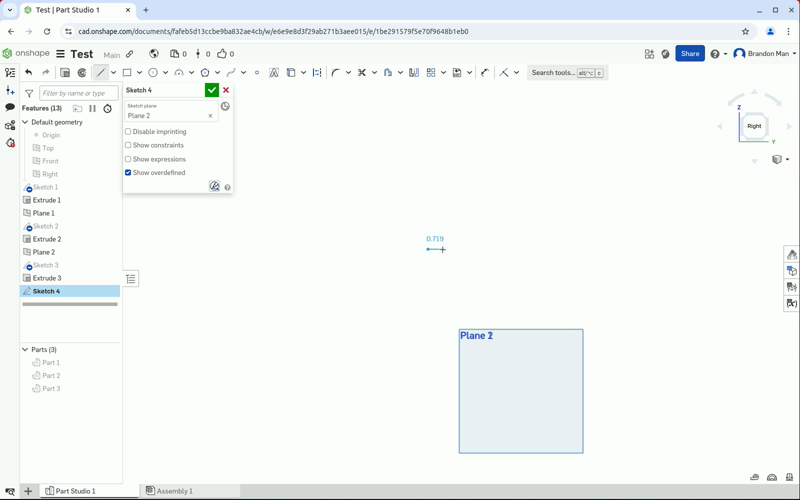
scroll(6)
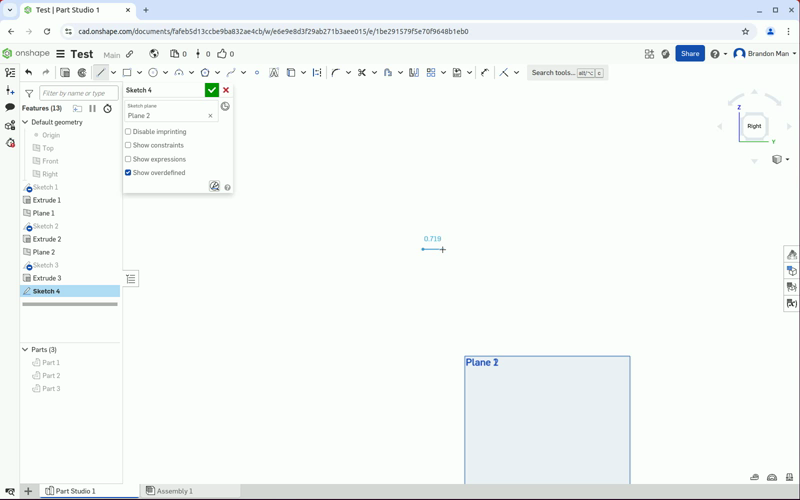
scroll(6)
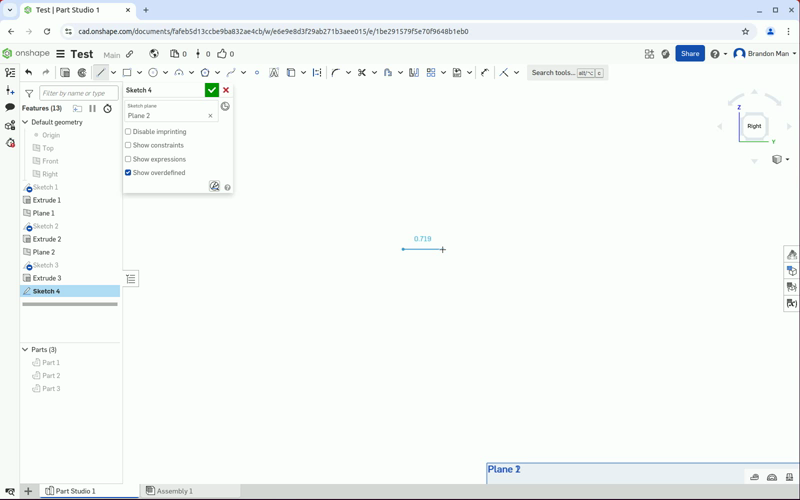
click(442, 249)
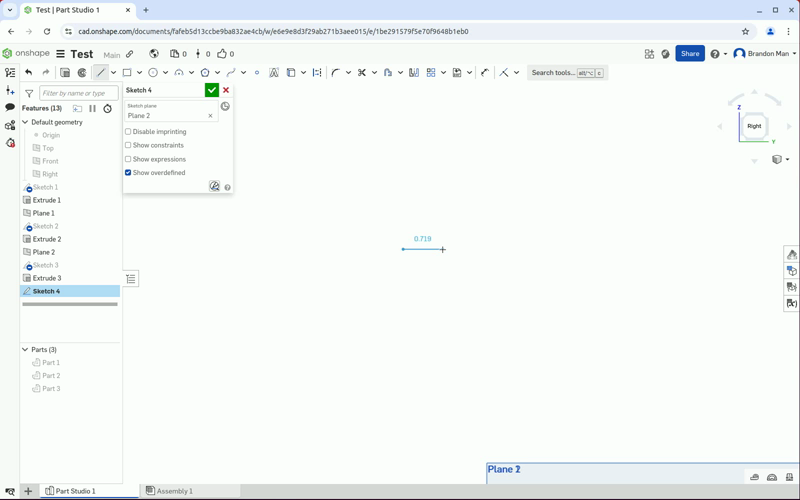
scroll(-6)
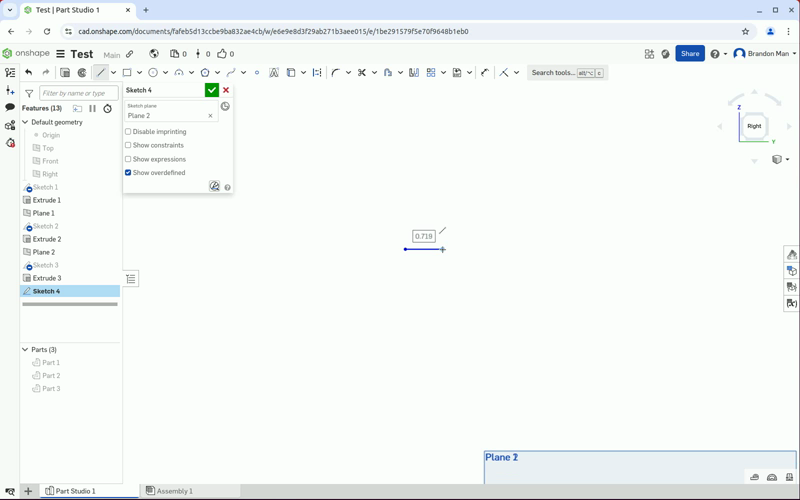
scroll(-6)
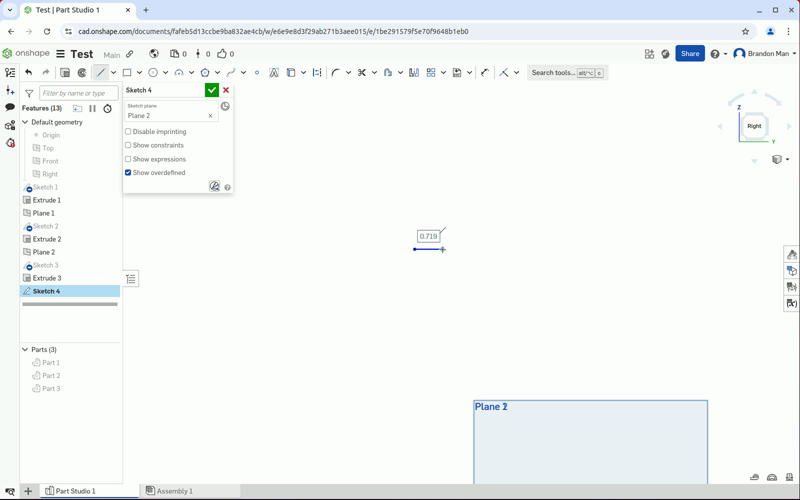
scroll(-6)
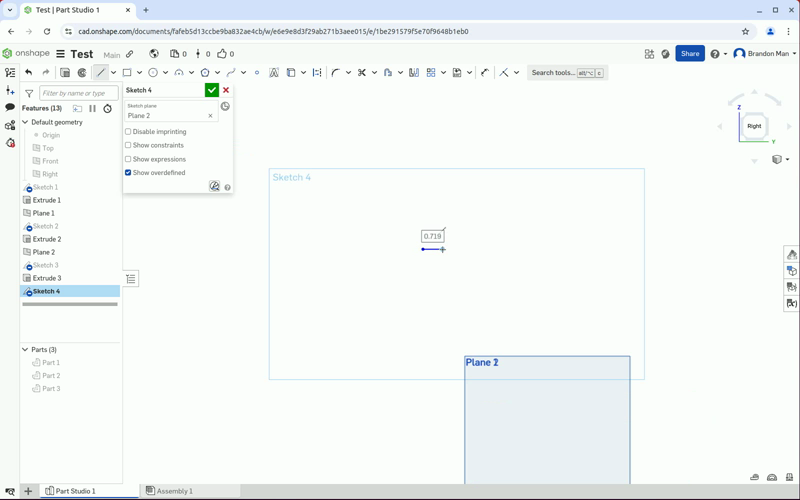
scroll(-6)
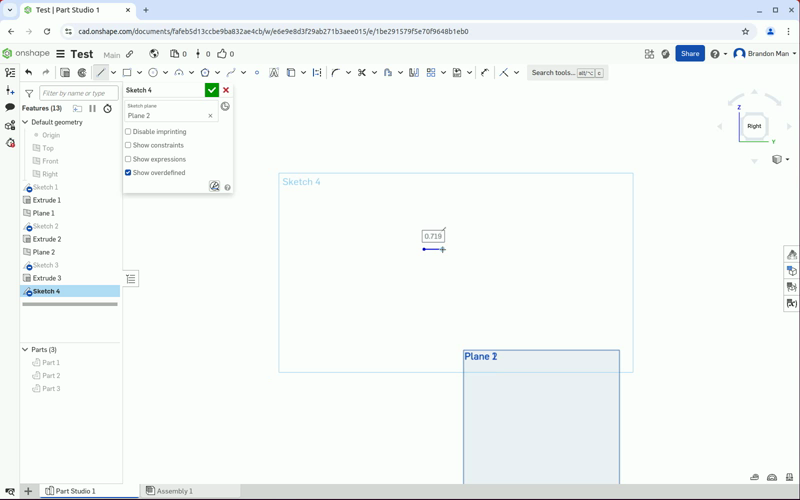
scroll(-6)
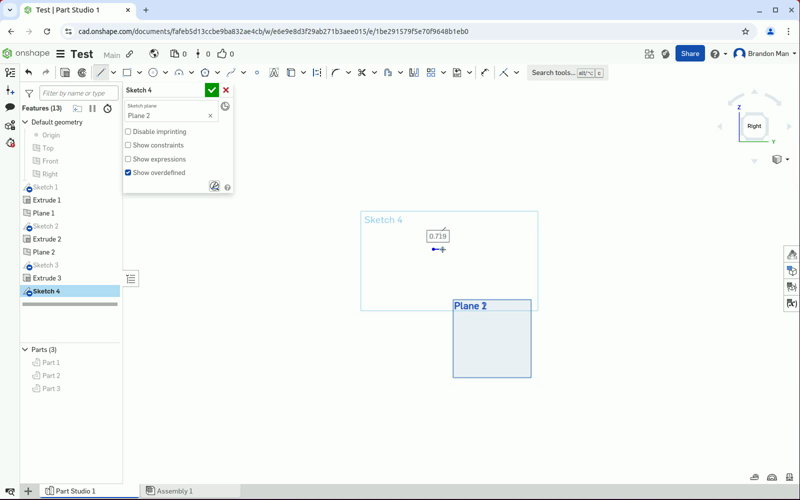
scroll(-6)
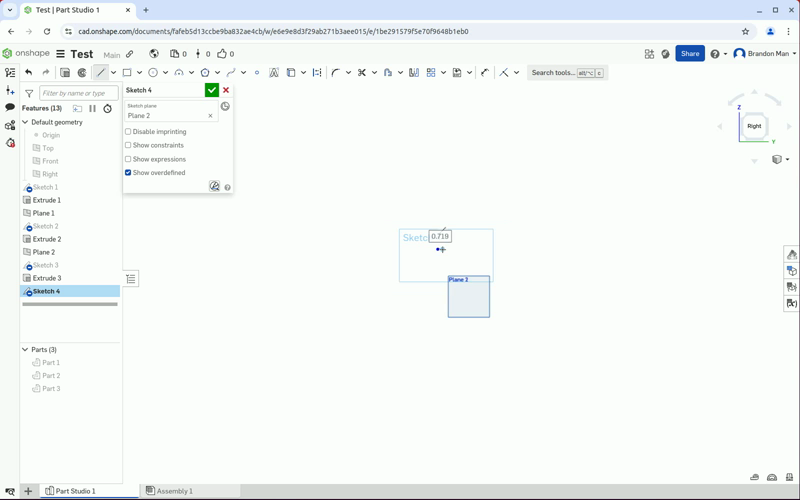
scroll(-6)
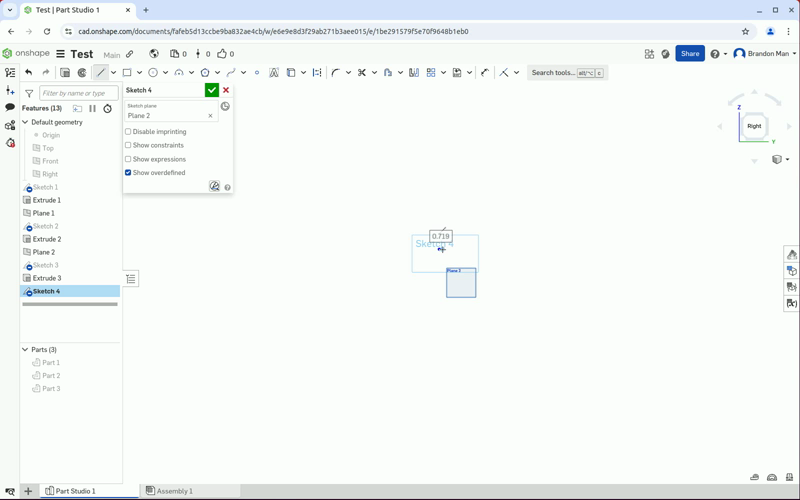
key_up(shift)
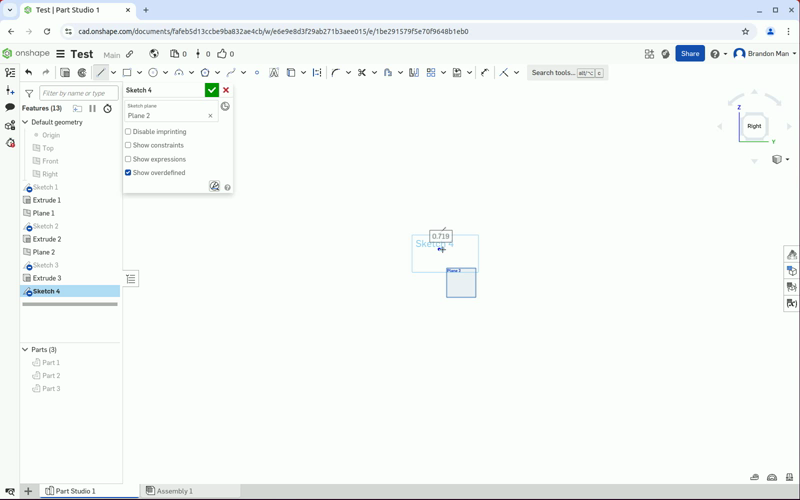
key(esc)
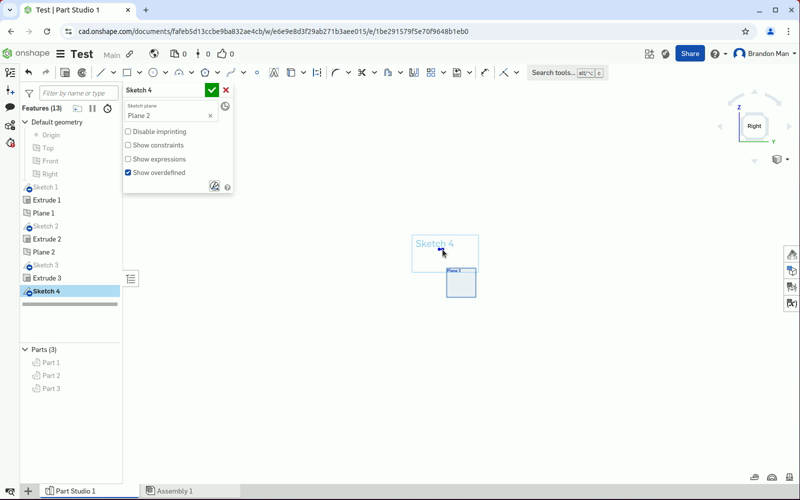
key(a)
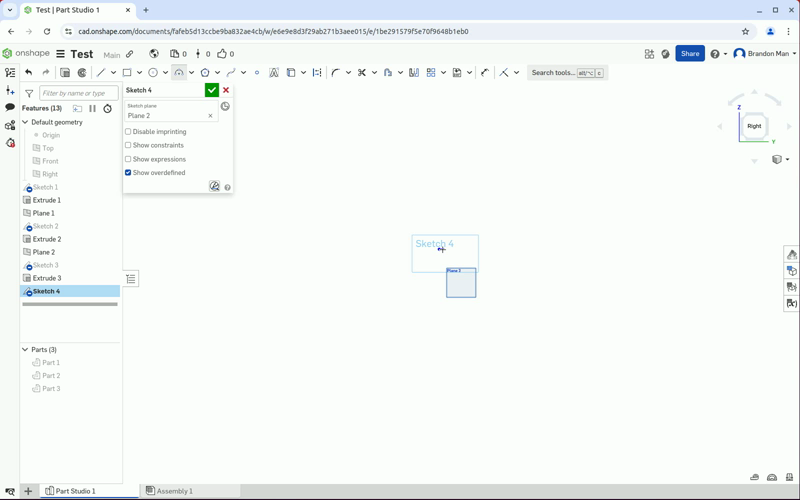
mouse_move(442, 249)
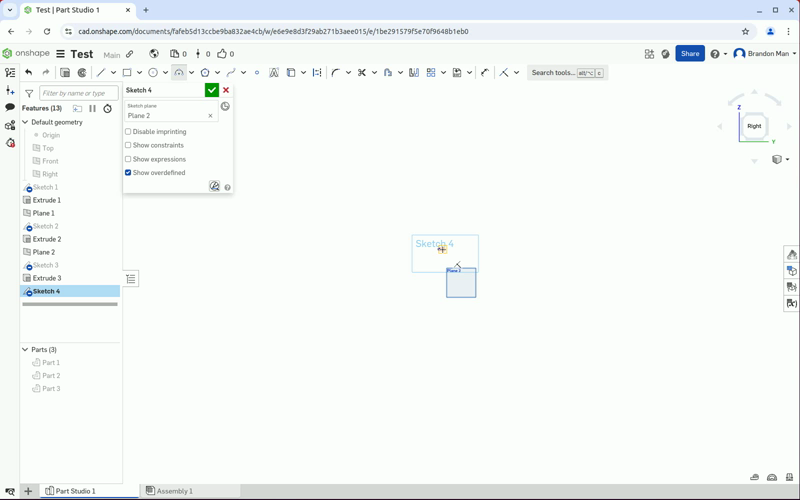
scroll(6)
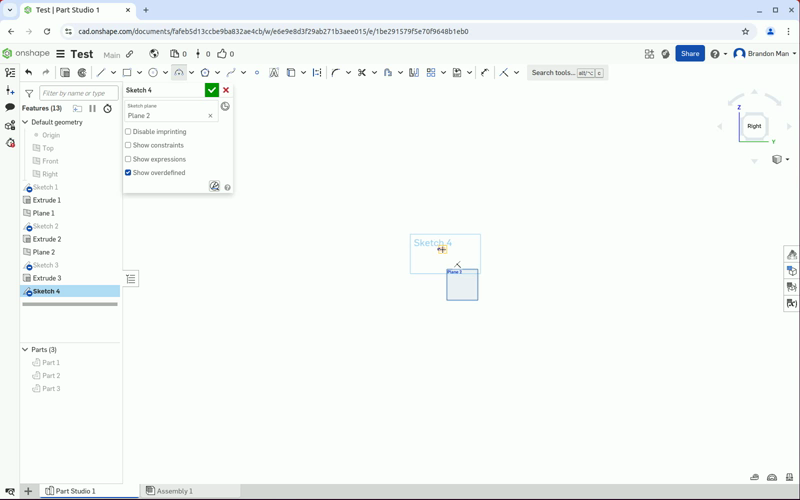
scroll(6)
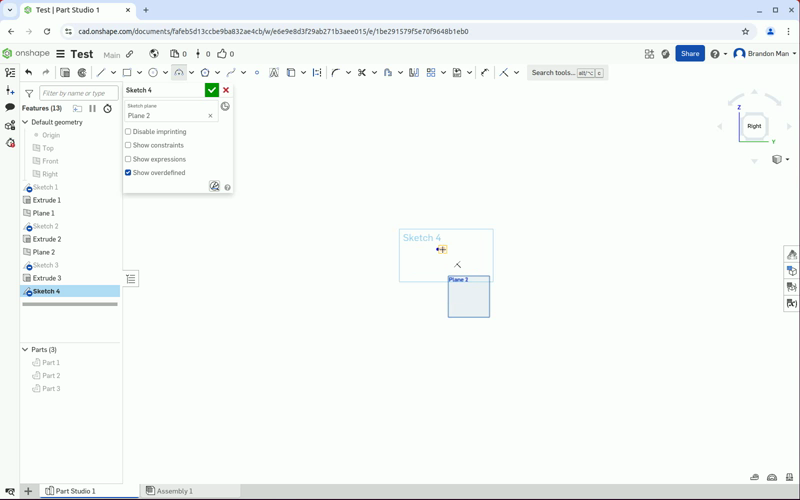
scroll(6)
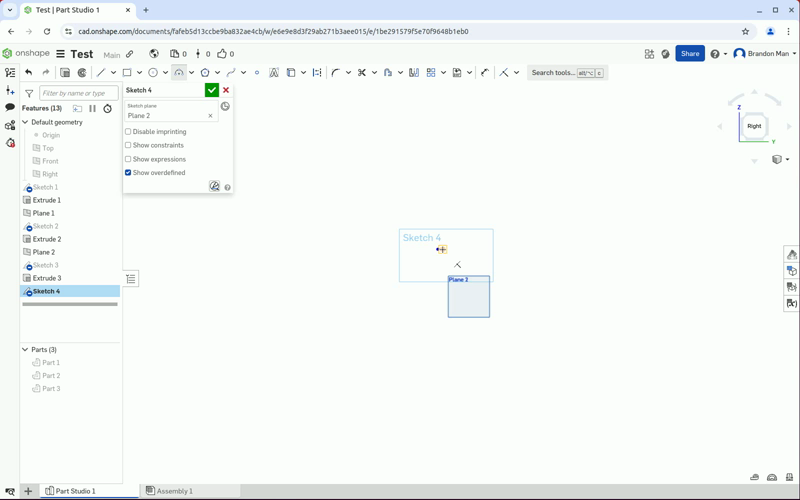
scroll(6)
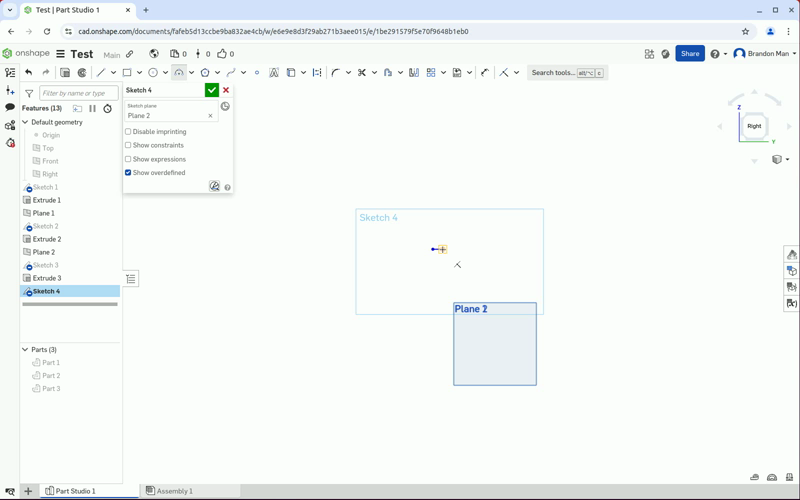
scroll(6)
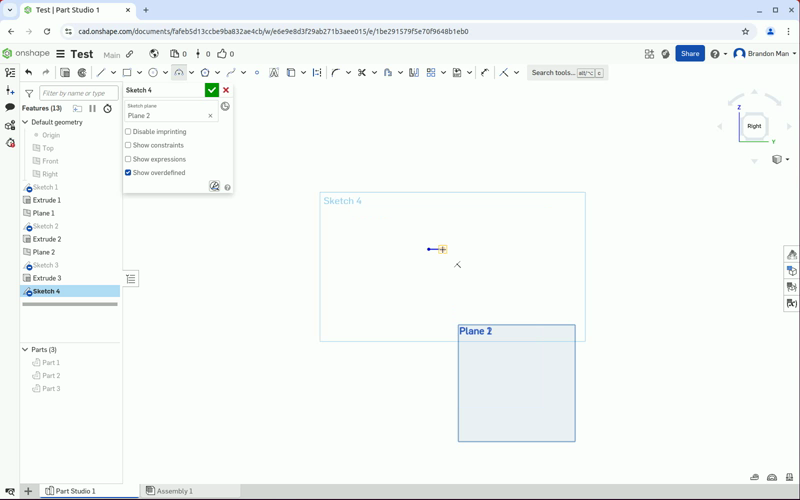
scroll(6)
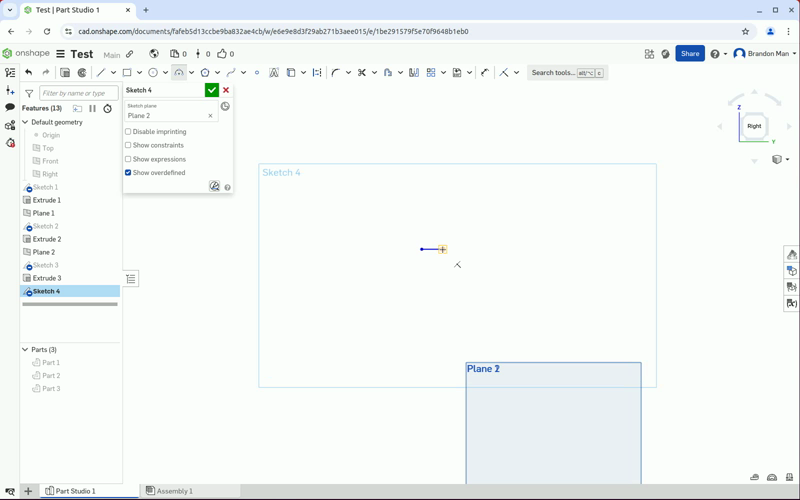
scroll(6)
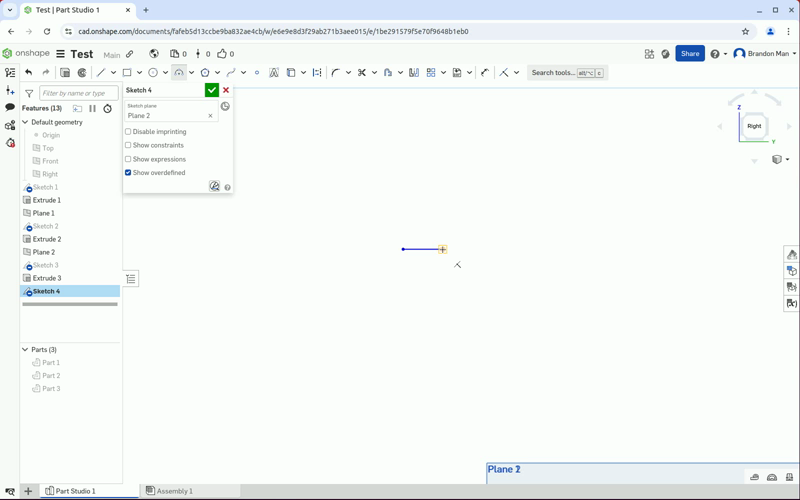
click(442, 249)
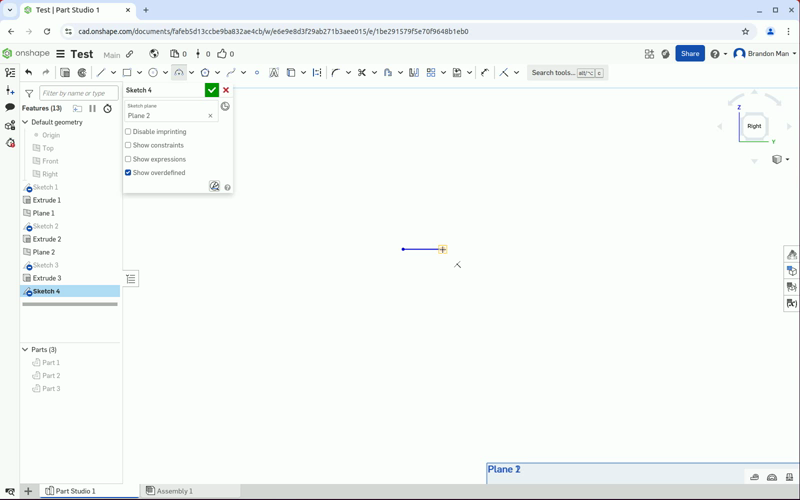
scroll(-6)
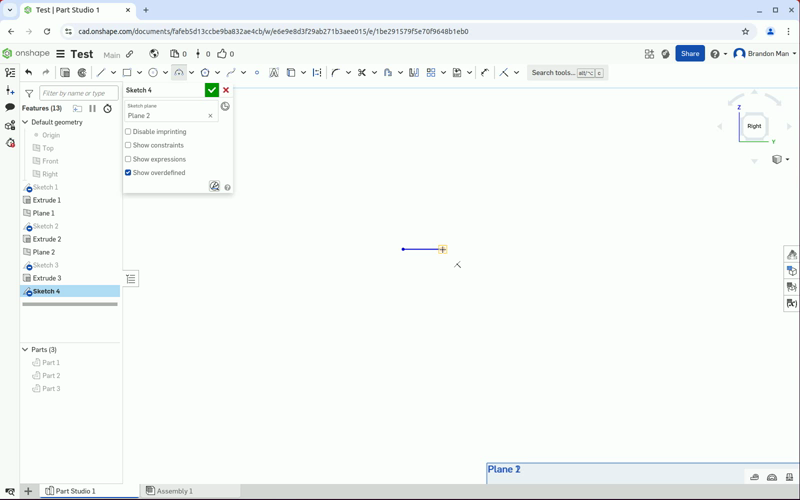
scroll(-6)
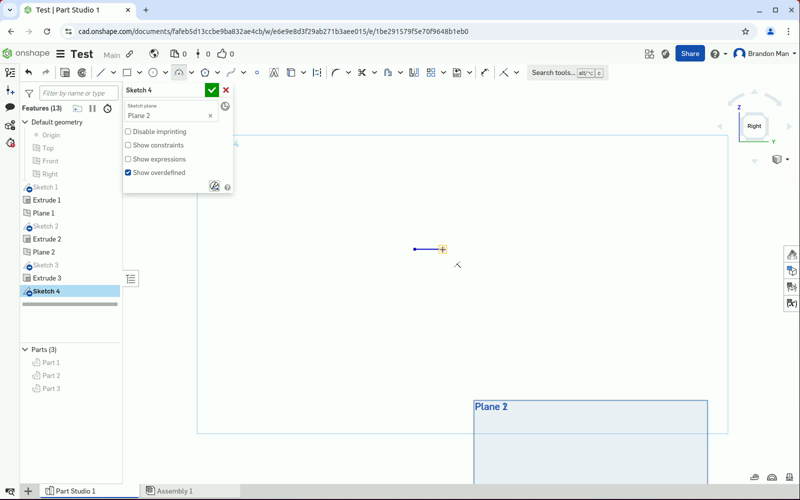
scroll(-6)
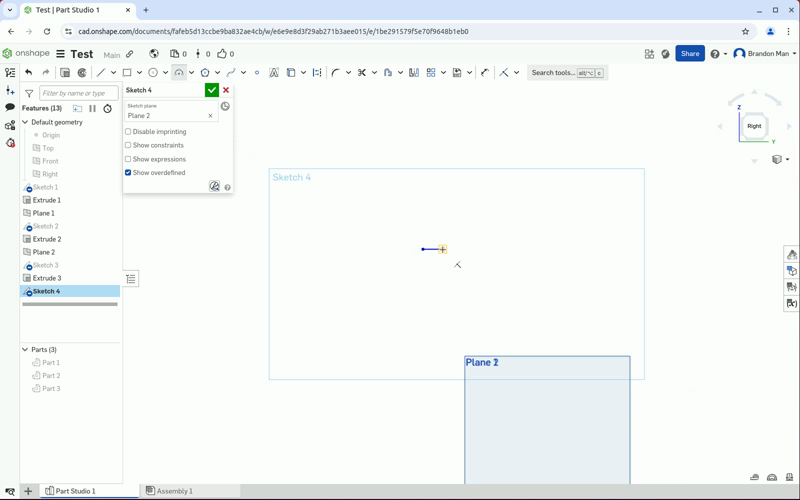
scroll(-6)
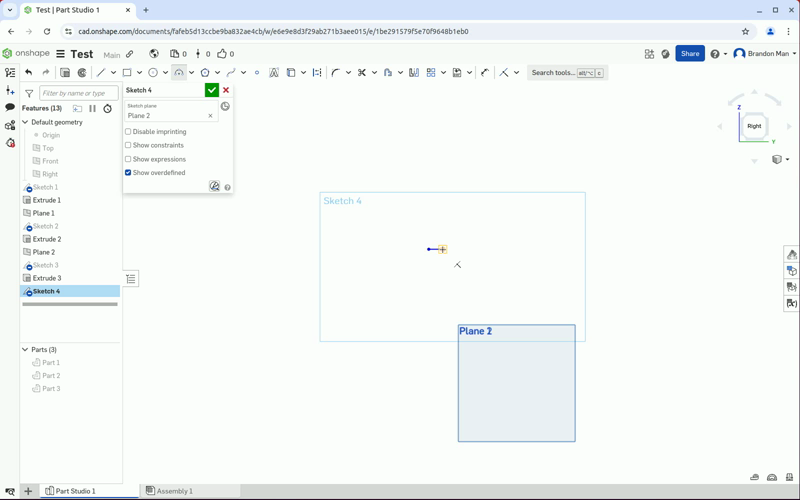
scroll(-6)
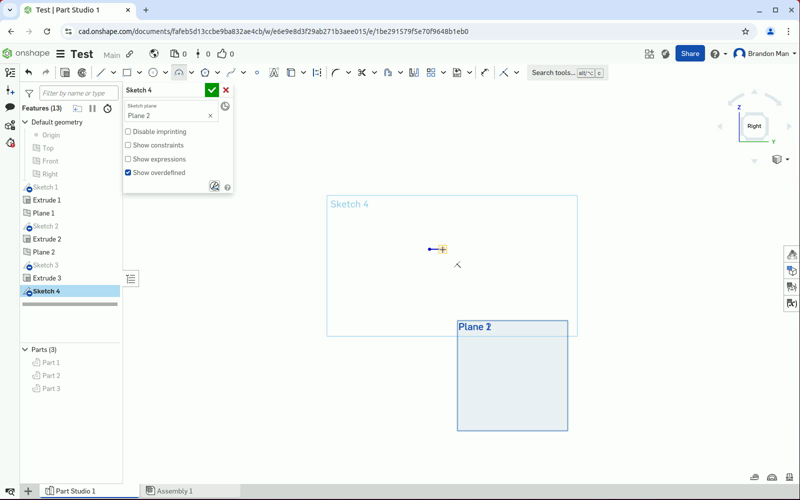
scroll(-6)
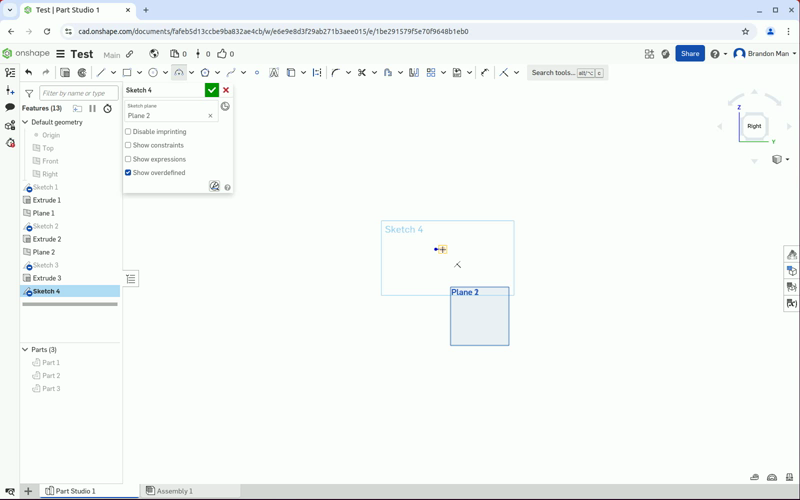
scroll(-6)
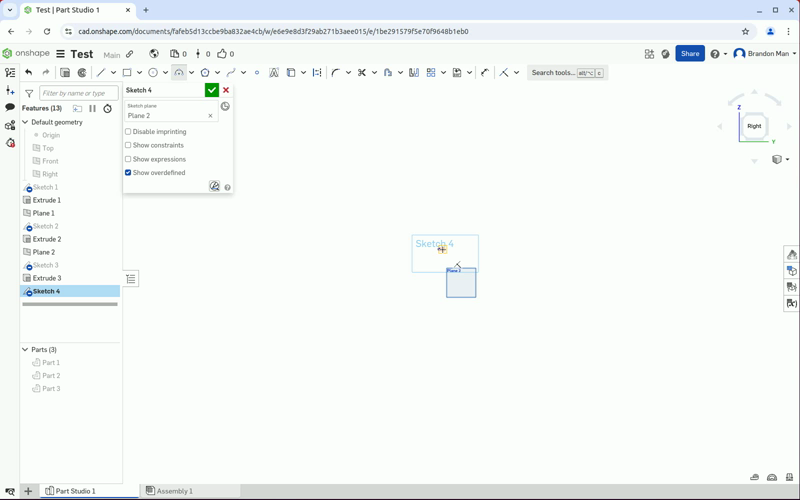
key_down(shift)
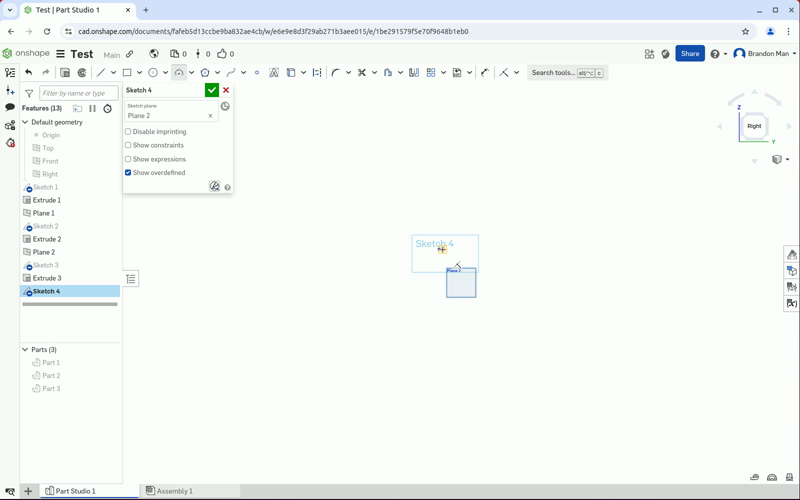
mouse_move(442, 238)
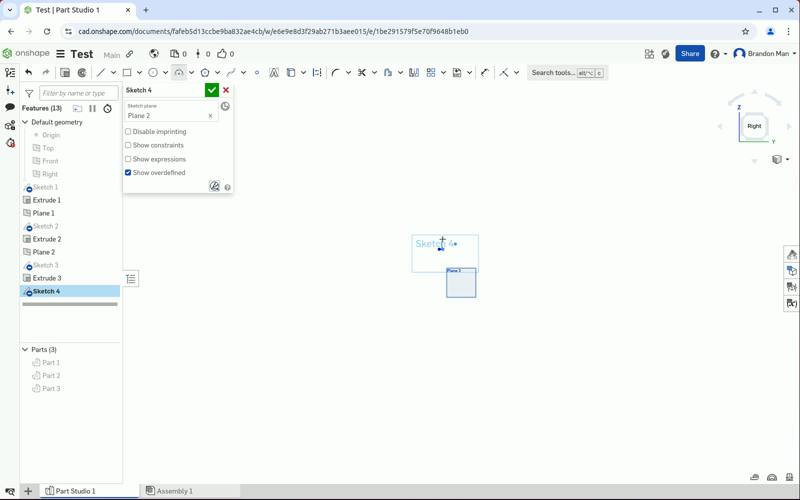
click(442, 238)
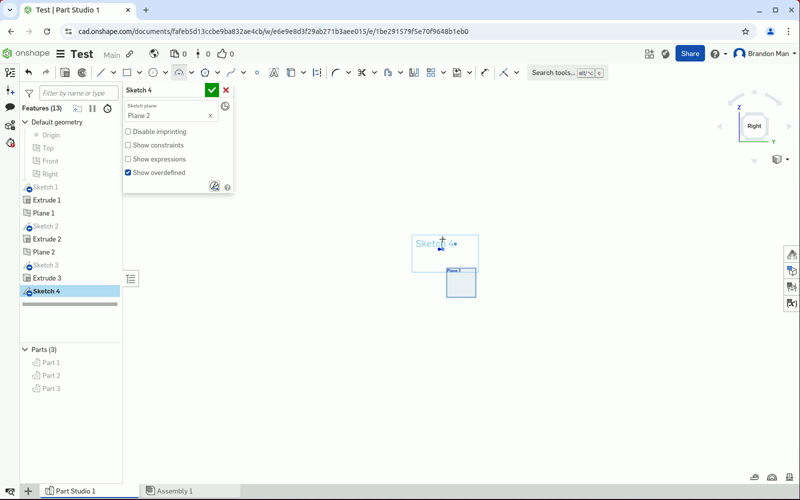
mouse_move(446, 243)
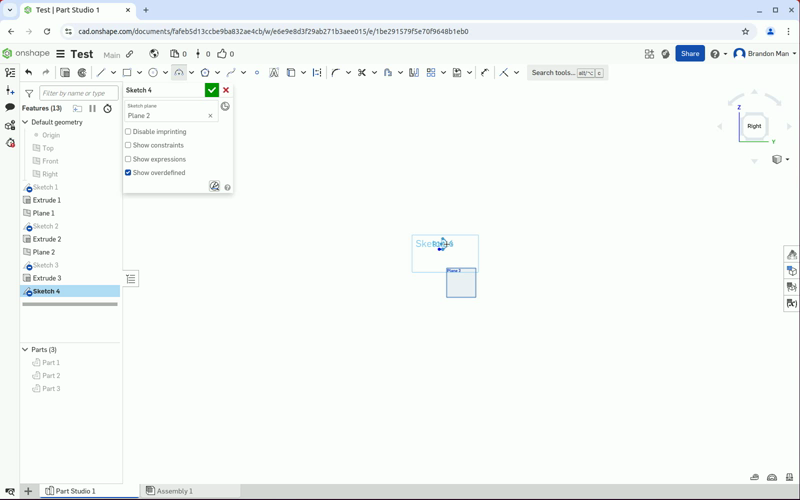
click(446, 243)
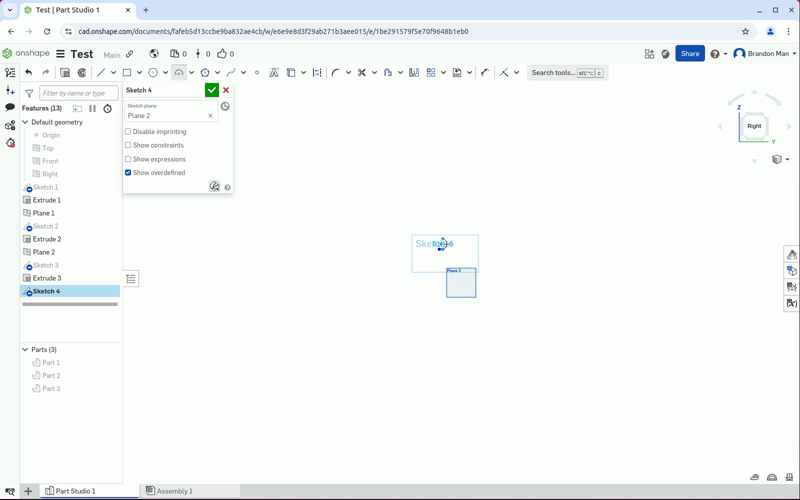
key_up(shift)
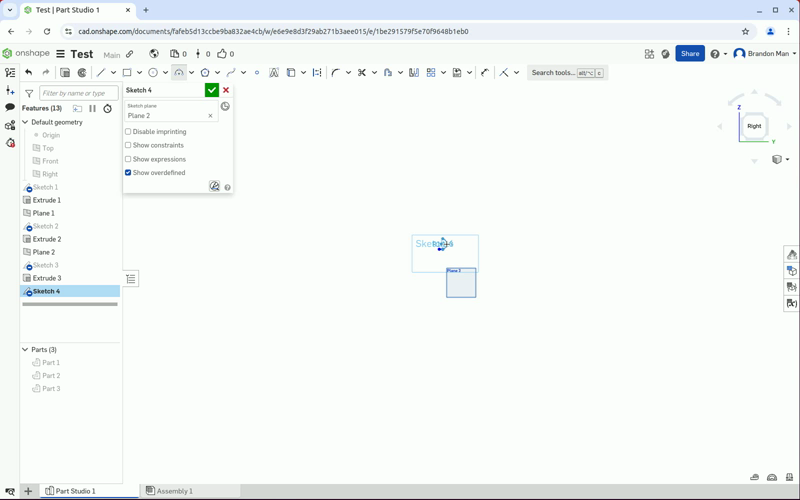
key(esc)
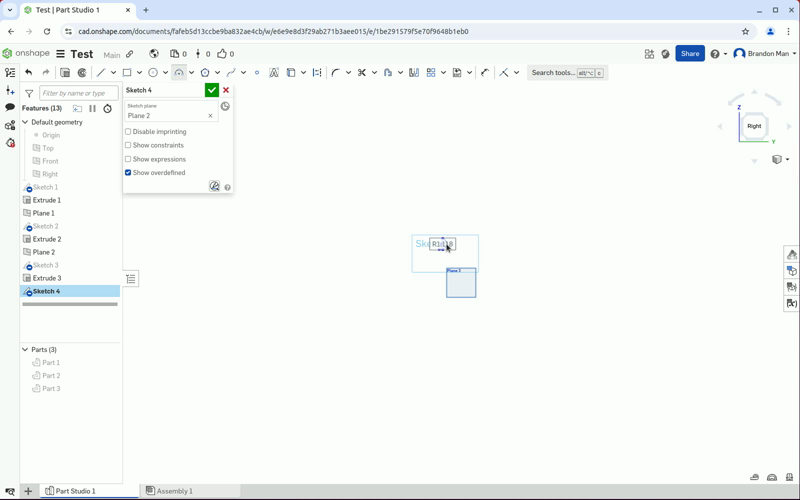
key(l)
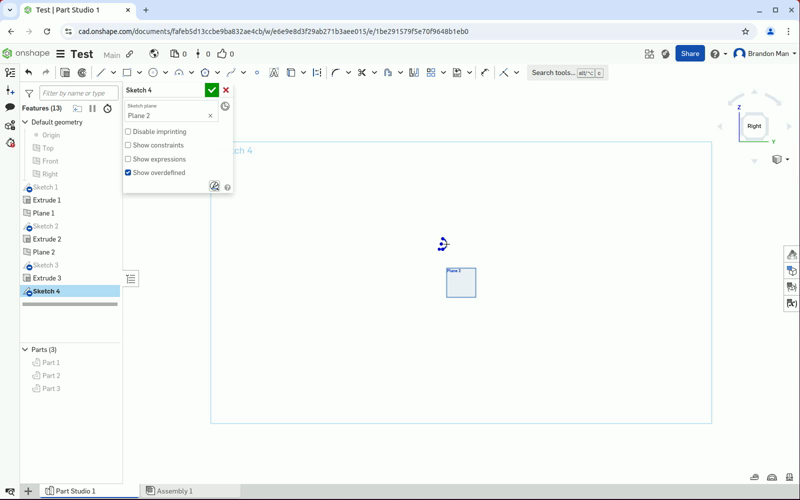
mouse_move(442, 238)
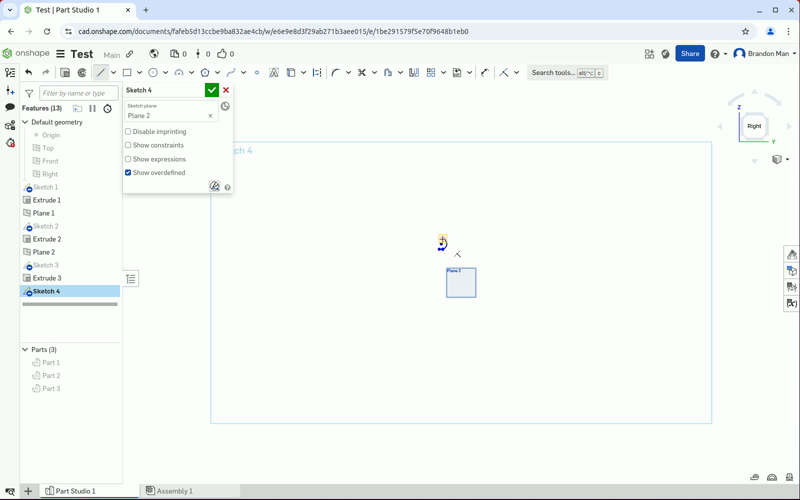
click(442, 238)
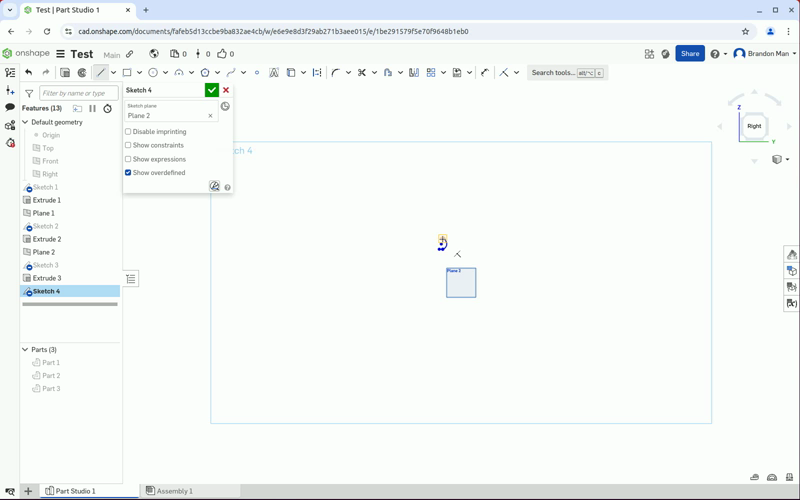
key_down(shift)
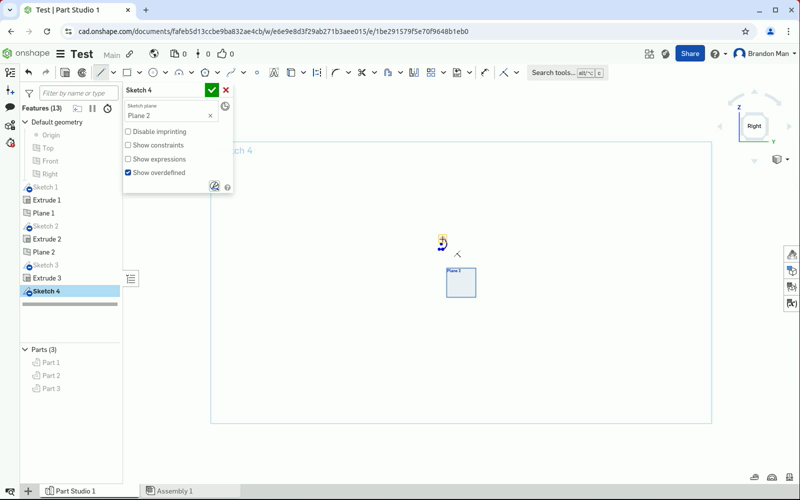
mouse_move(472, 238)
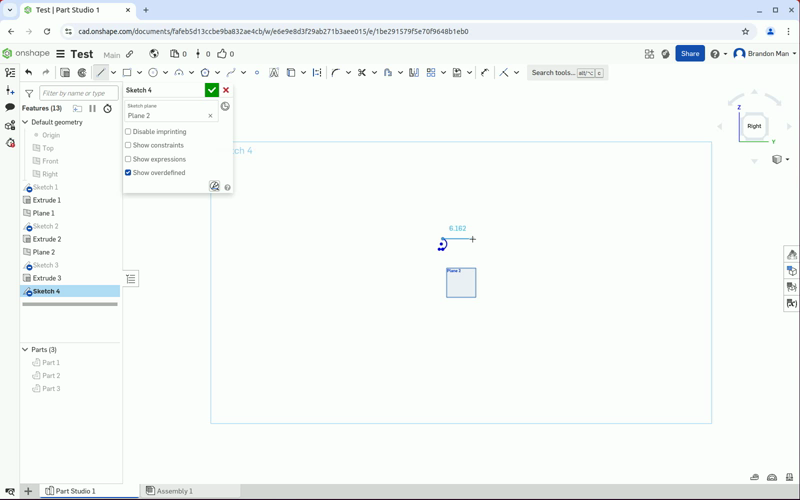
mouse_move(439, 238)
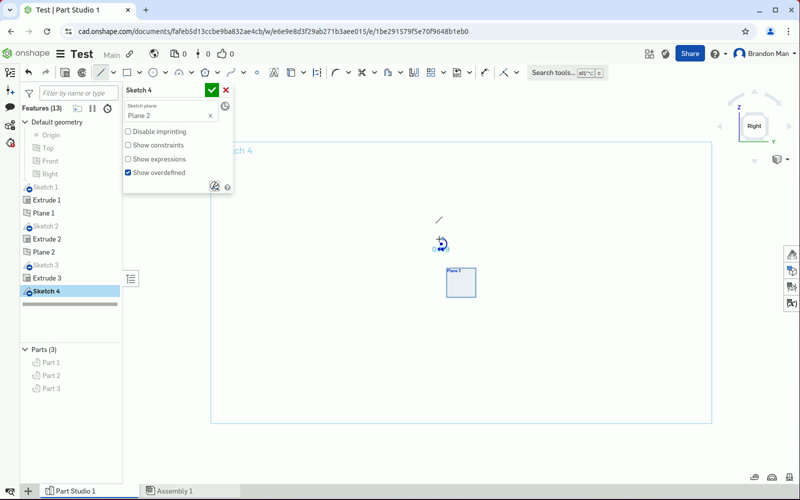
scroll(6)
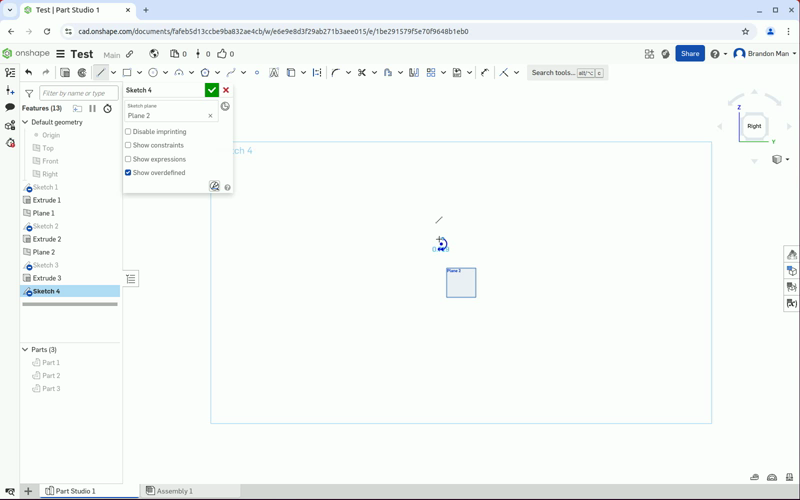
scroll(6)
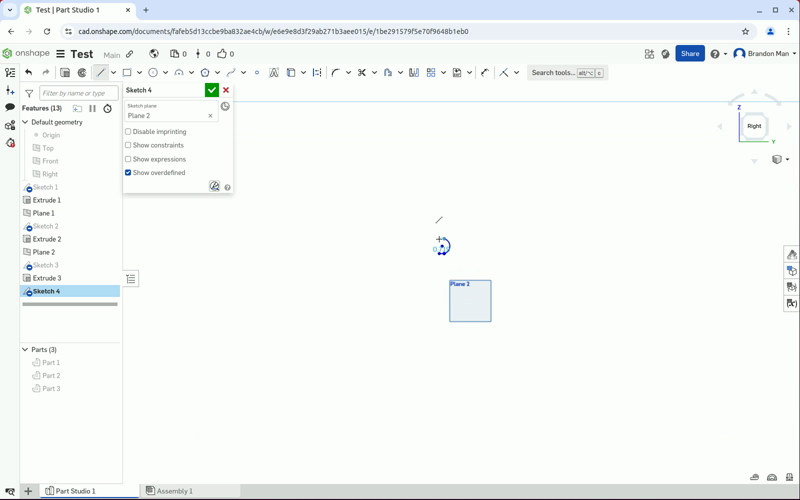
scroll(6)
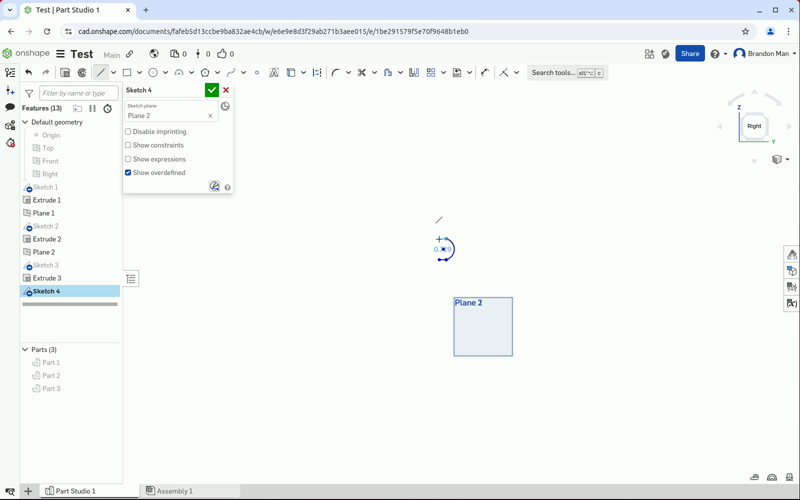
scroll(6)
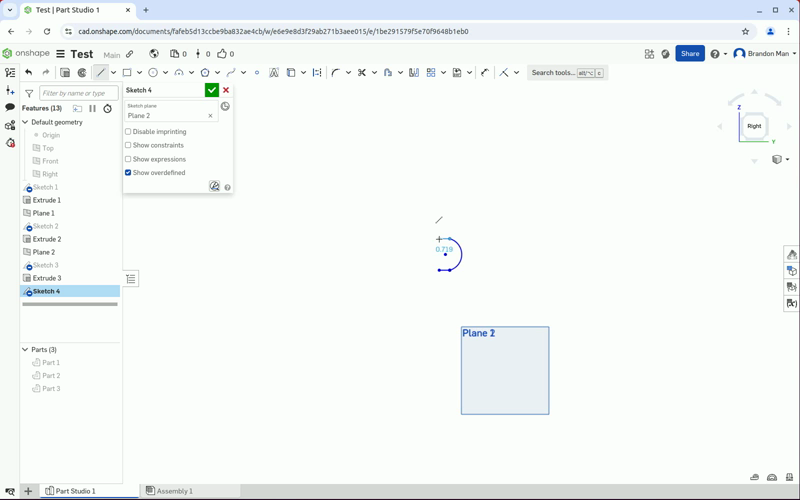
scroll(6)
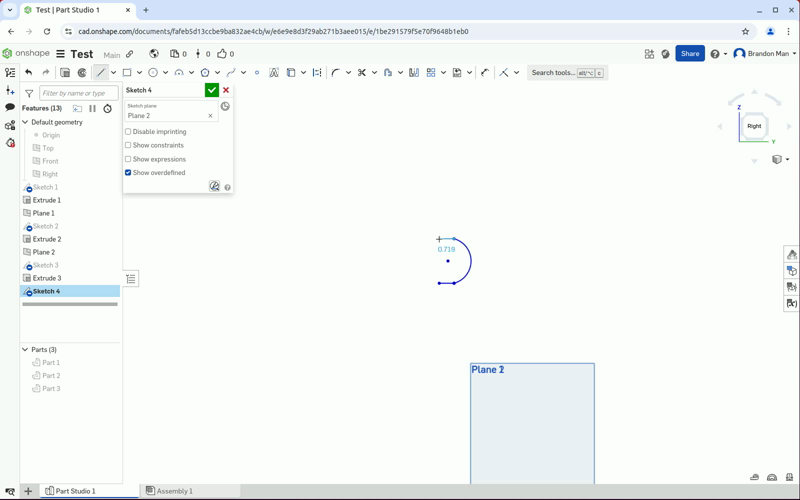
scroll(6)
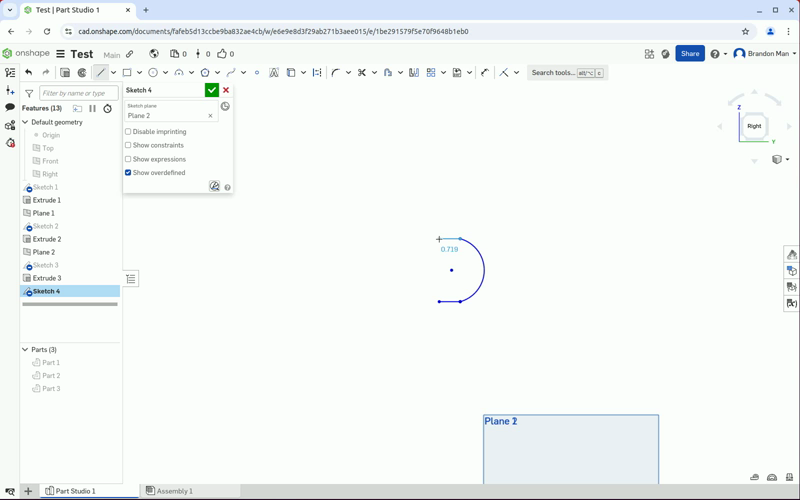
scroll(6)
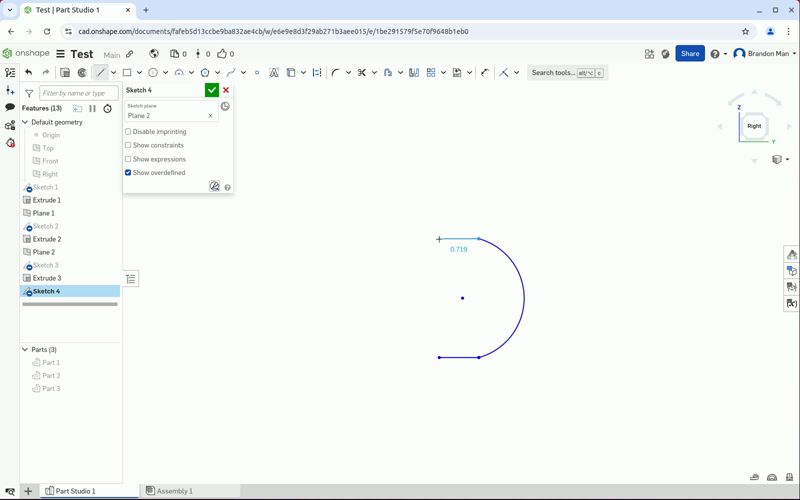
click(439, 238)
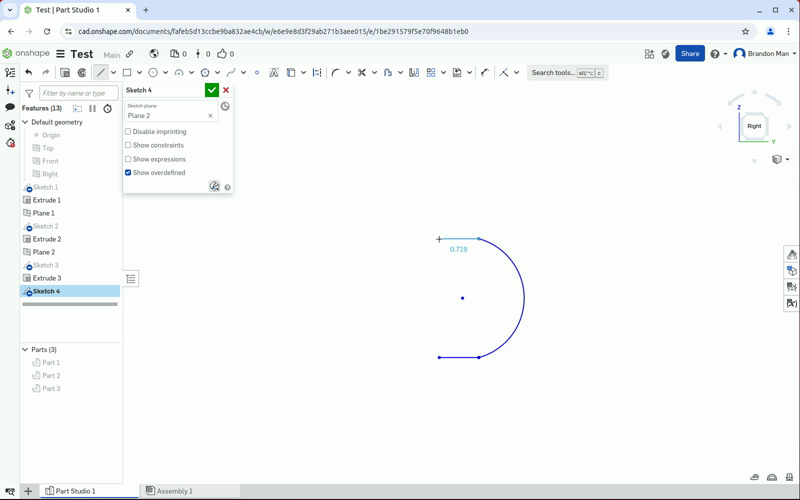
scroll(-6)
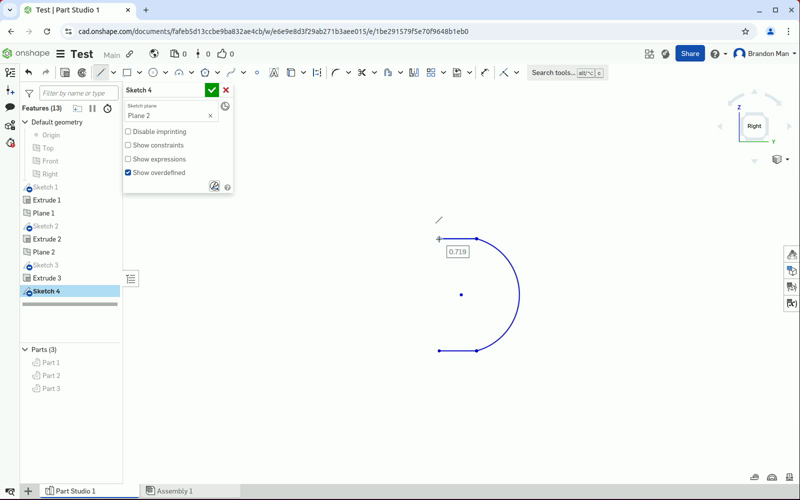
scroll(-6)
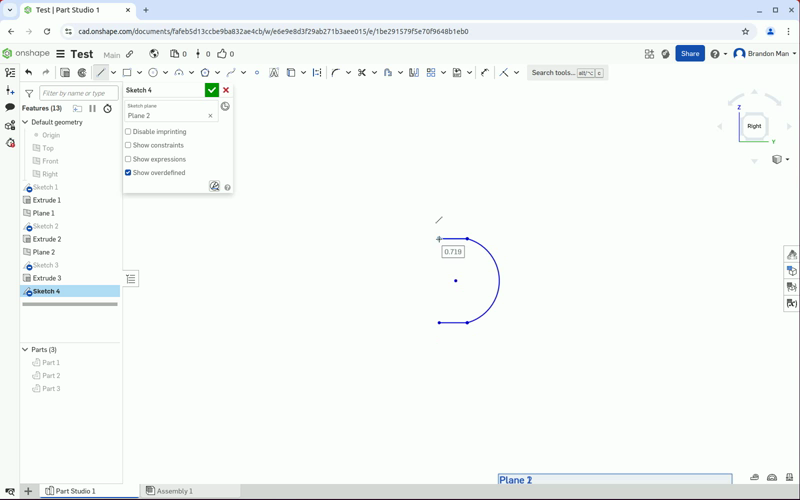
scroll(-6)
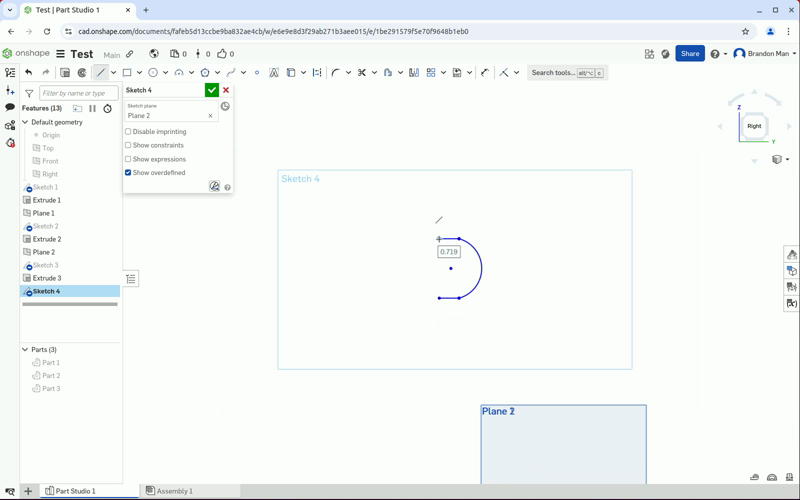
scroll(-6)
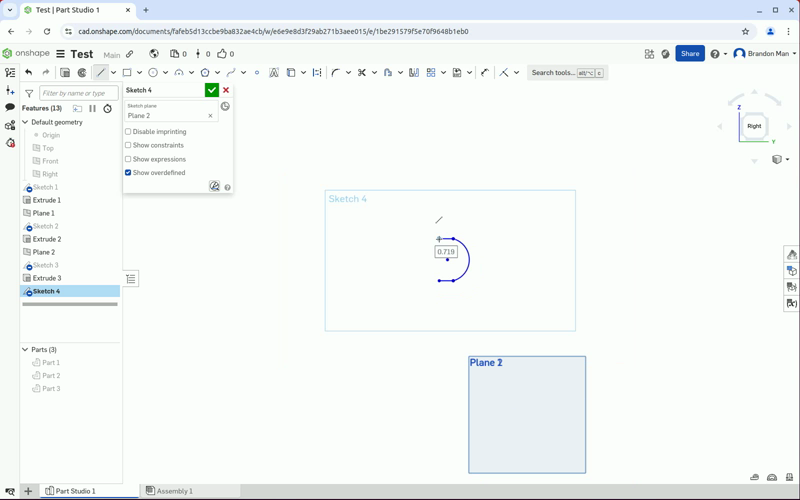
scroll(-6)
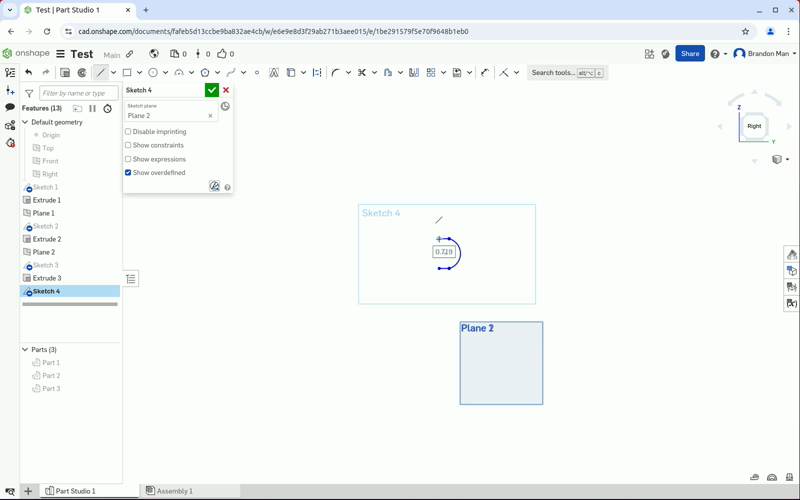
scroll(-6)
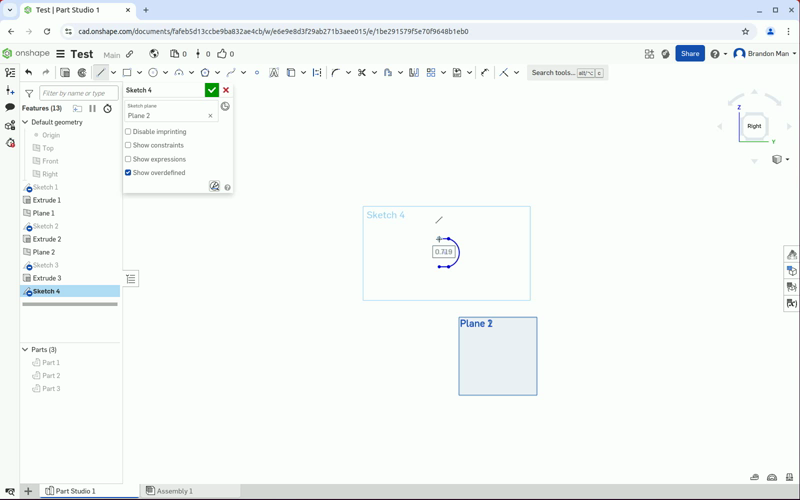
scroll(-6)
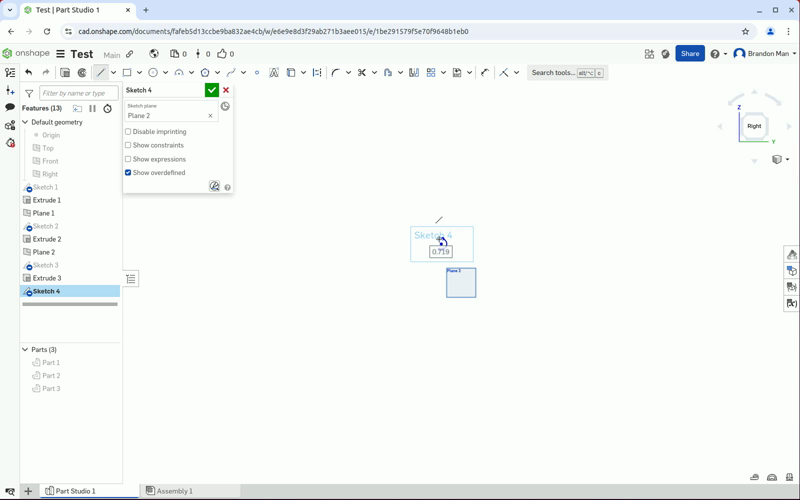
key_up(shift)
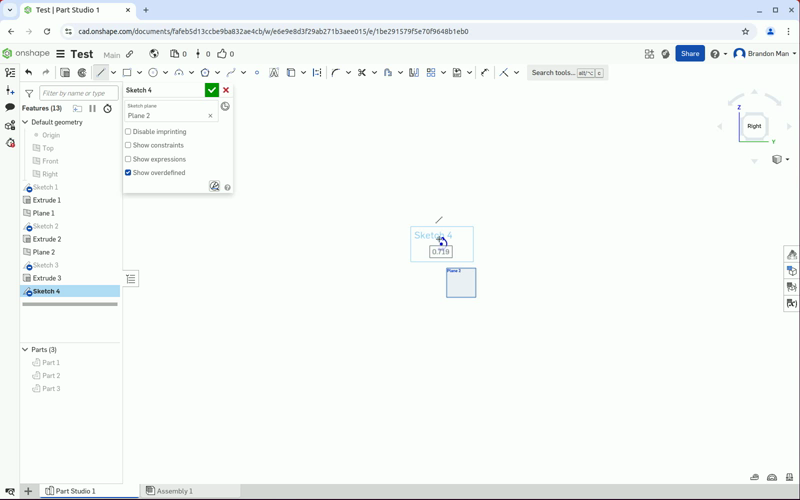
key(esc)
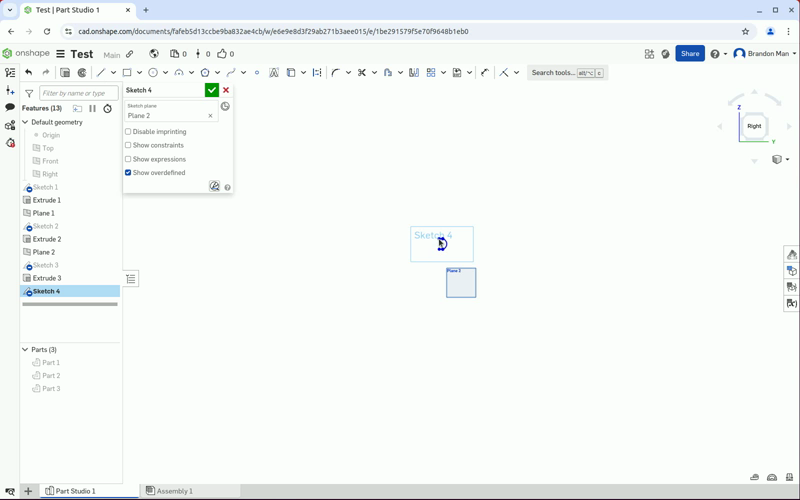
key(a)
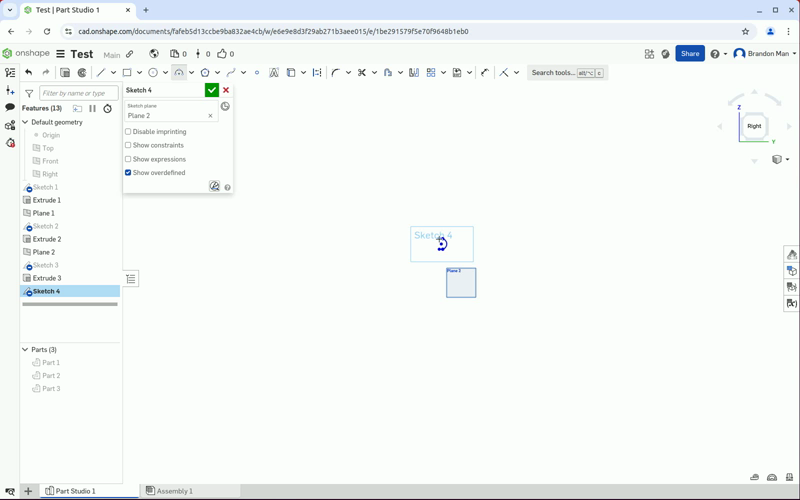
mouse_move(439, 238)
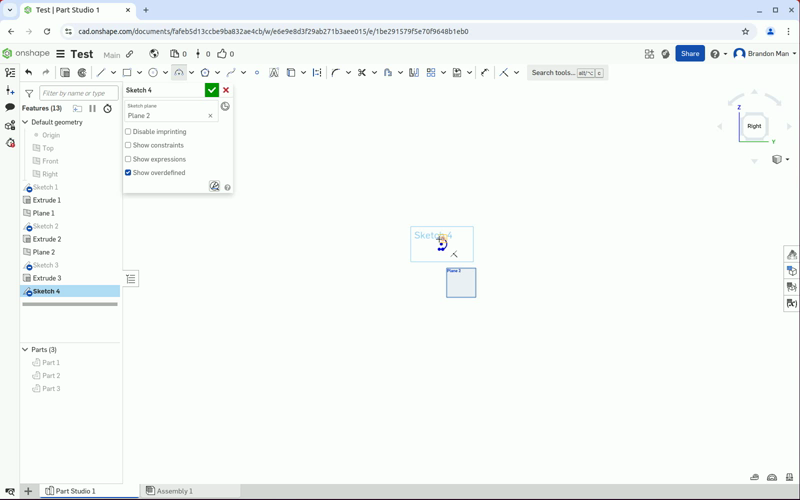
scroll(6)
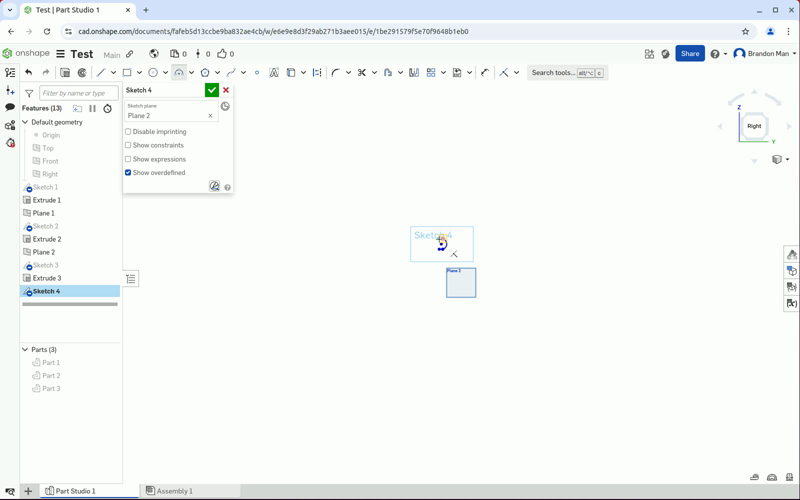
scroll(6)
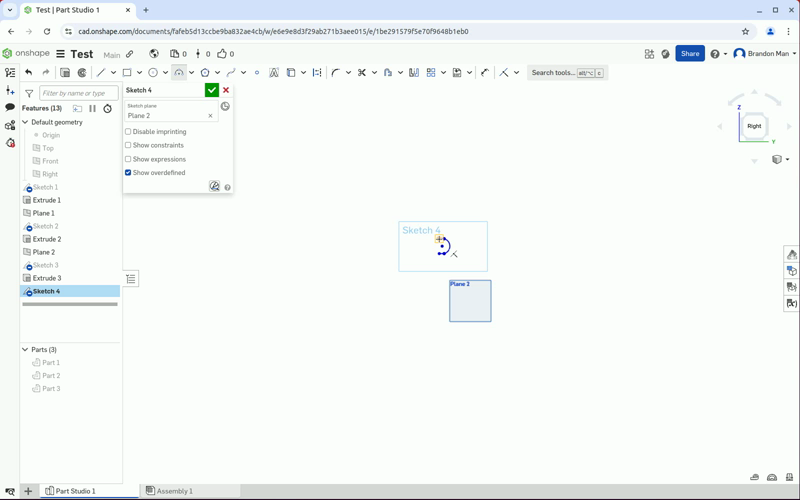
scroll(6)
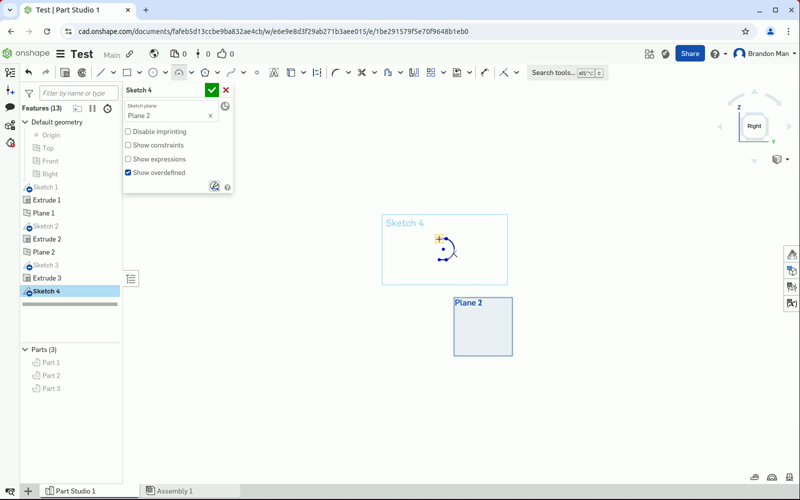
scroll(6)
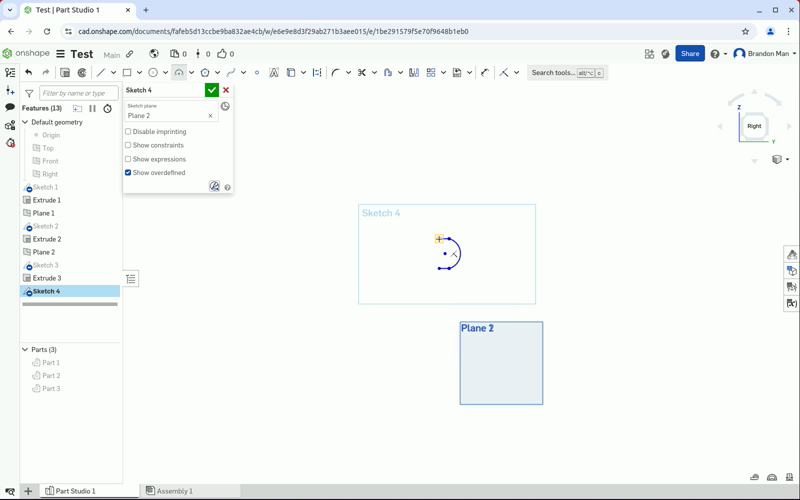
scroll(6)
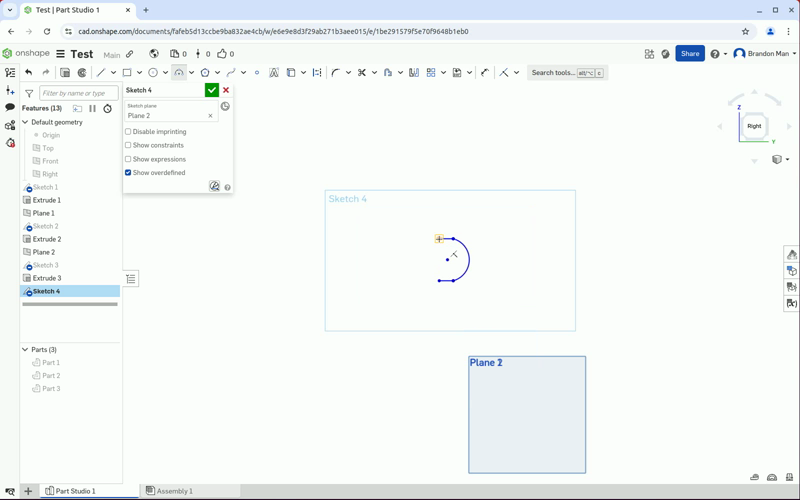
scroll(6)
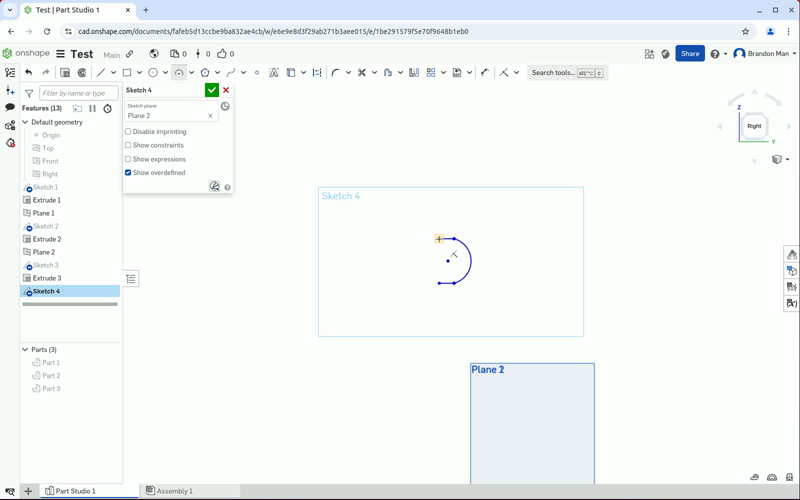
scroll(6)
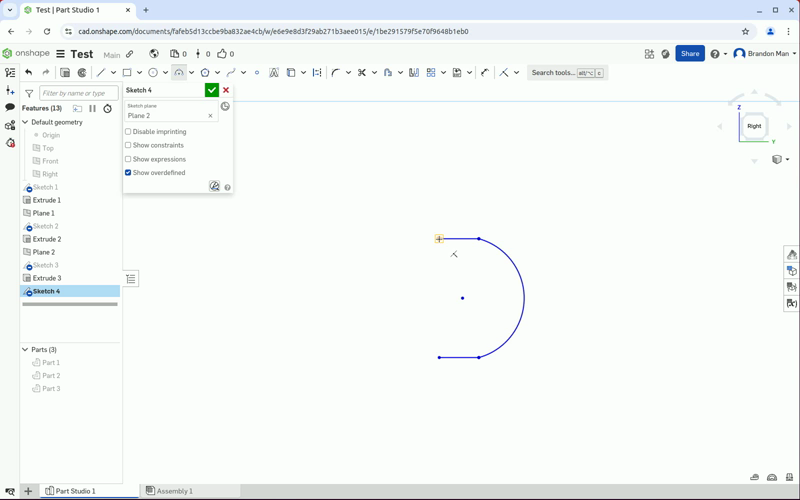
click(439, 238)
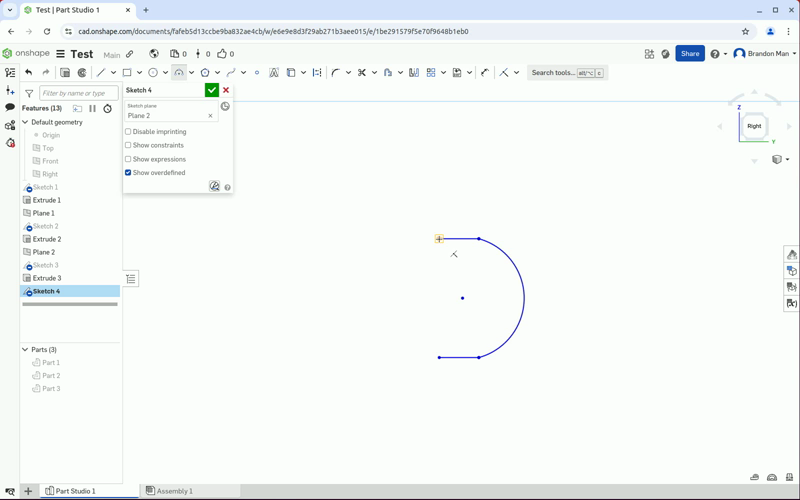
scroll(-6)
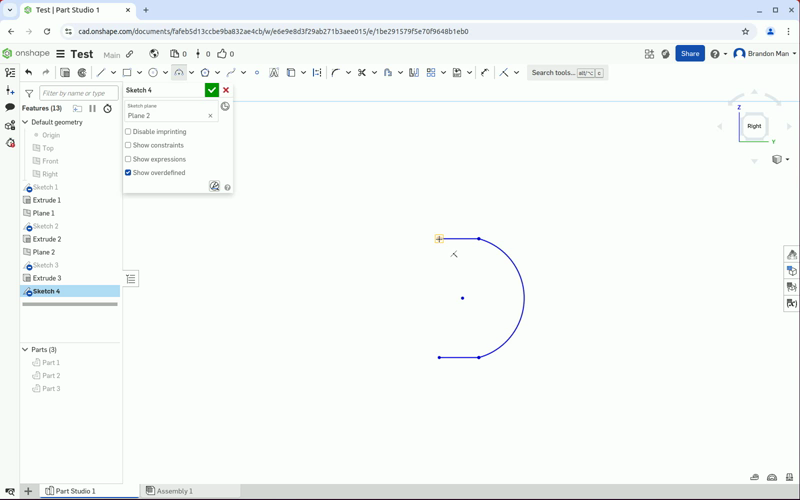
scroll(-6)
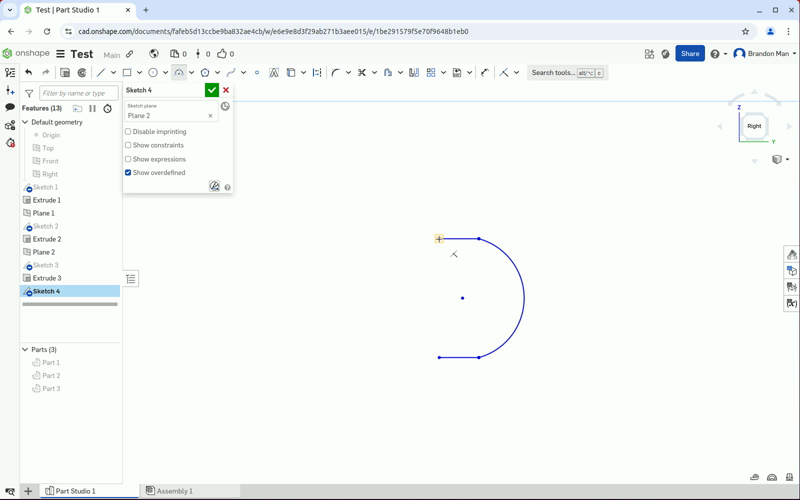
scroll(-6)
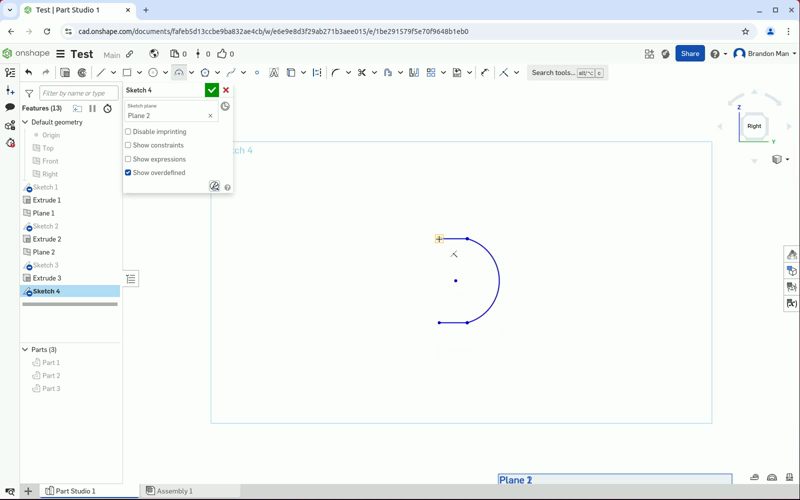
scroll(-6)
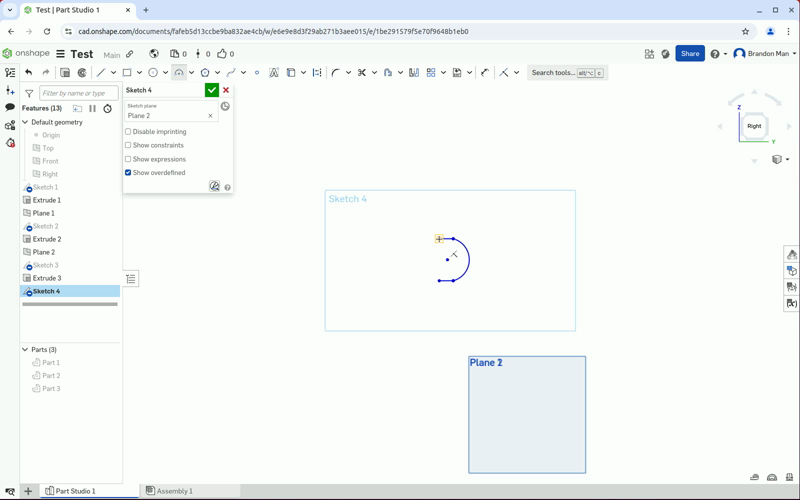
scroll(-6)
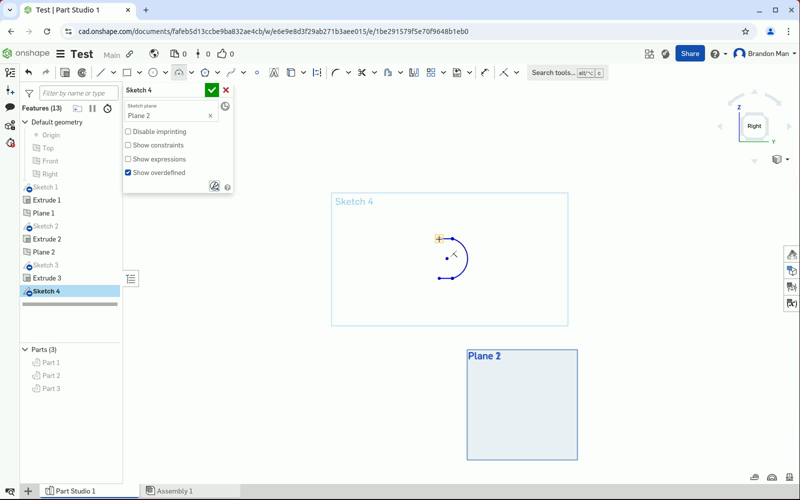
scroll(-6)
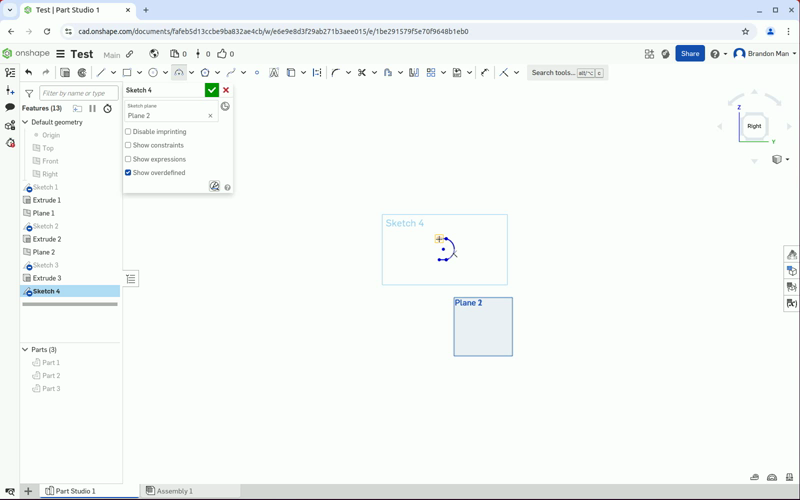
scroll(-6)
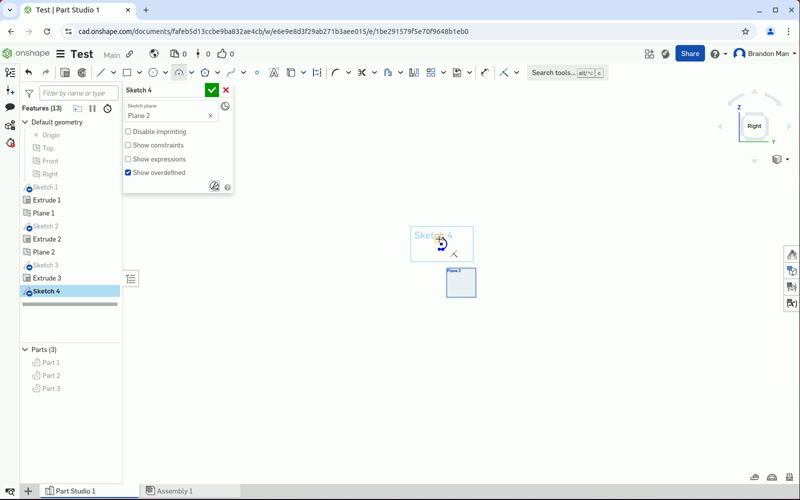
mouse_move(439, 249)
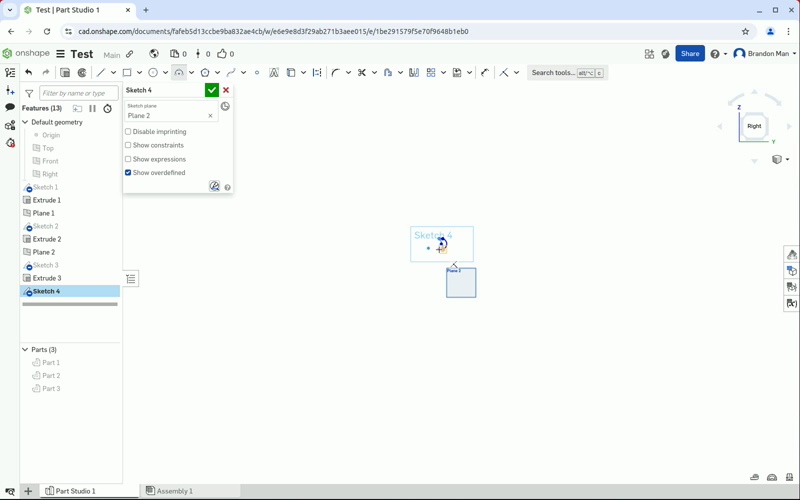
scroll(6)
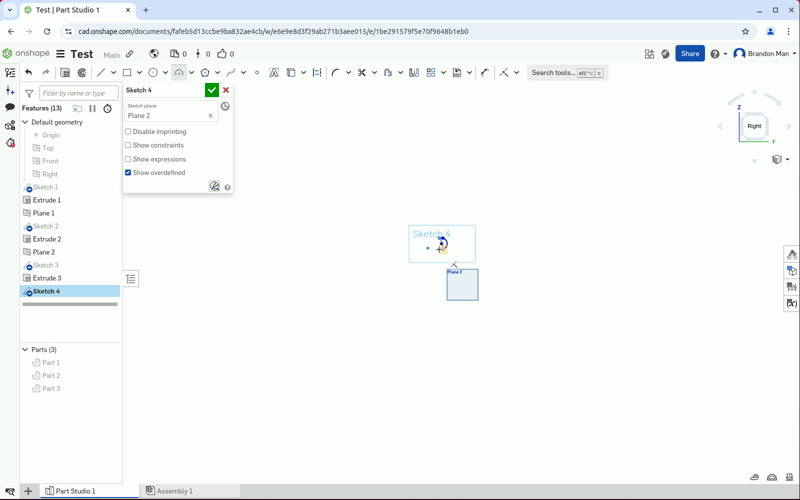
scroll(6)
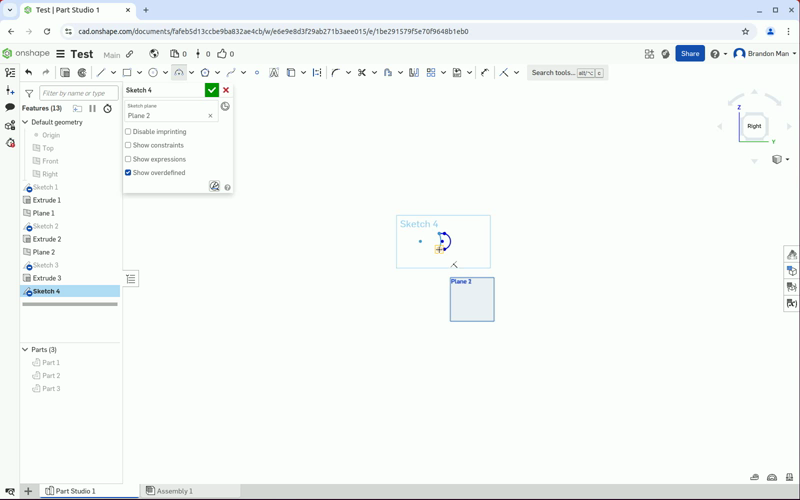
scroll(6)
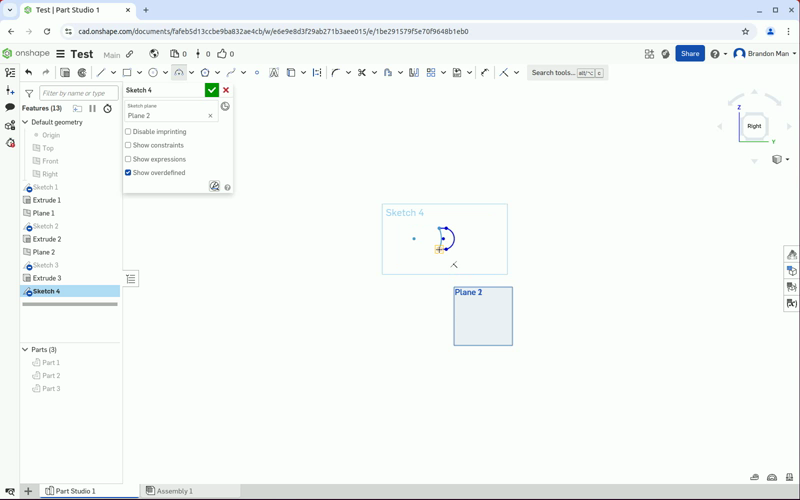
scroll(6)
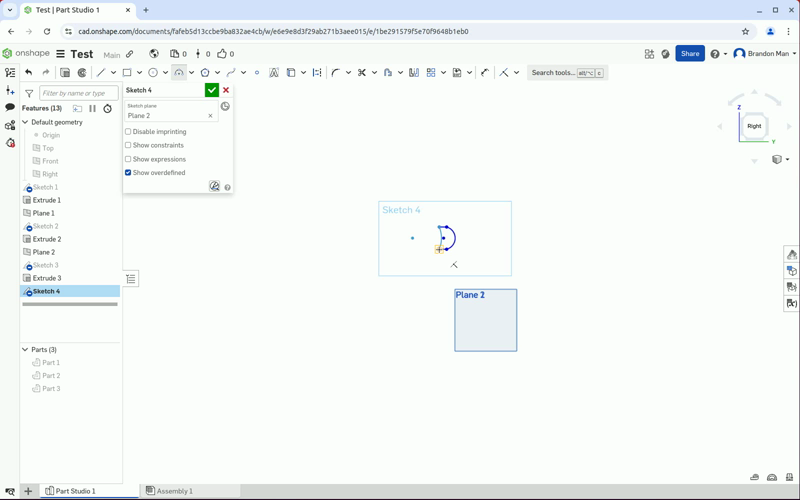
scroll(6)
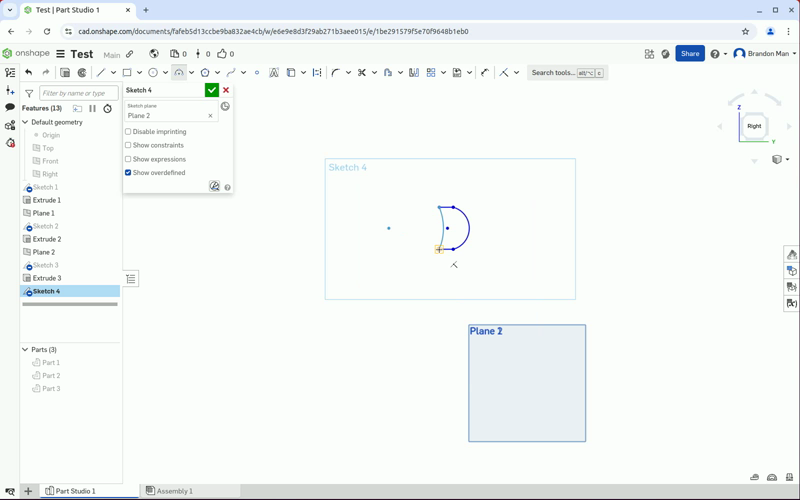
scroll(6)
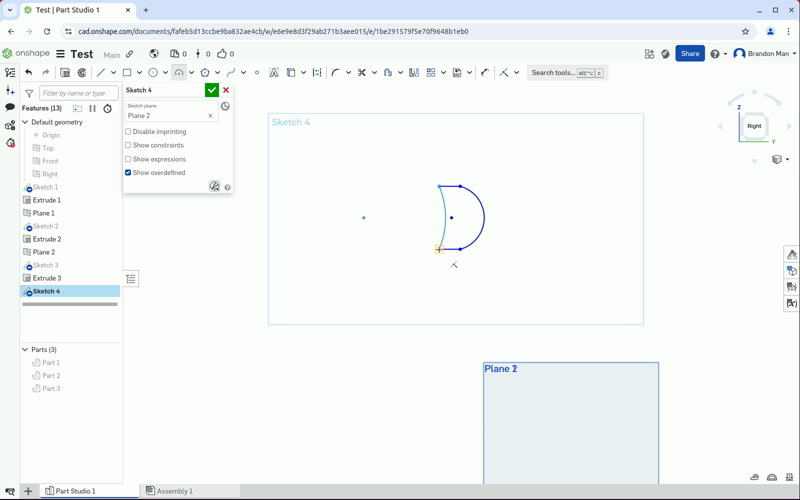
scroll(6)
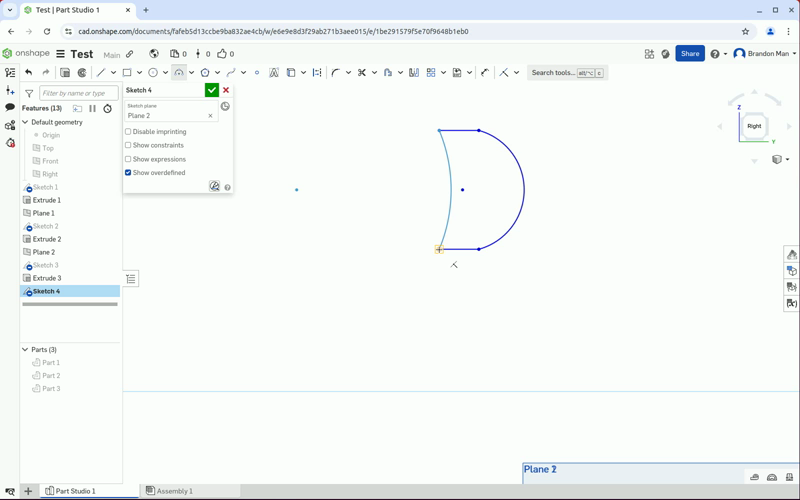
click(439, 249)
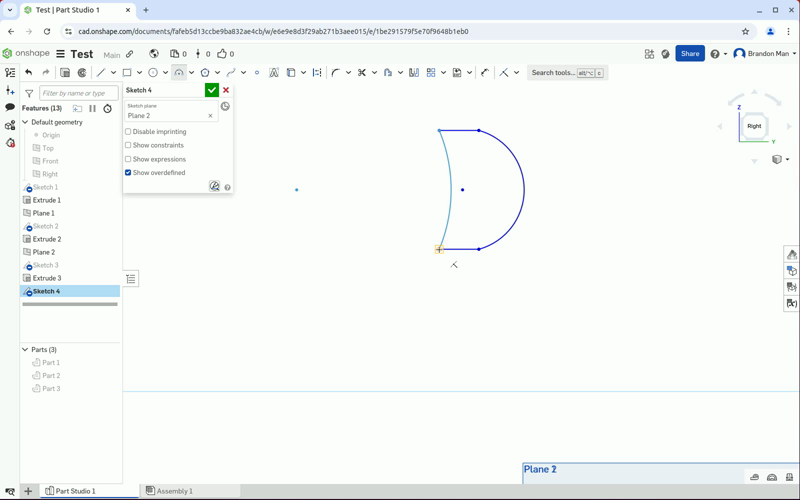
scroll(-6)
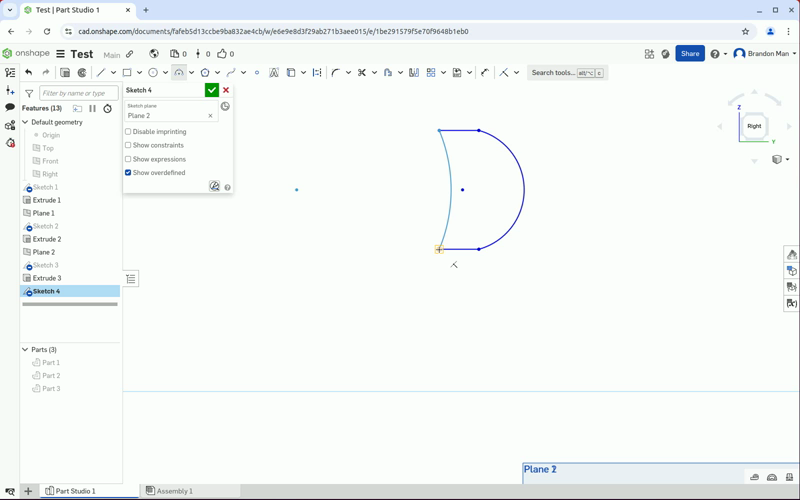
scroll(-6)
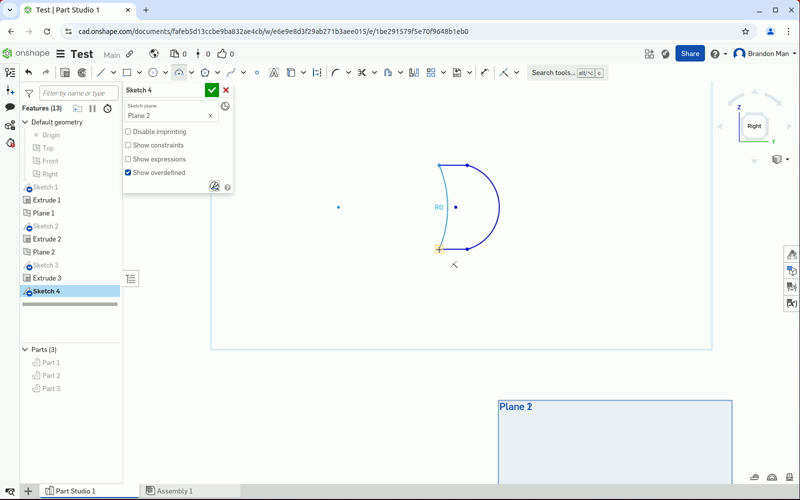
scroll(-6)
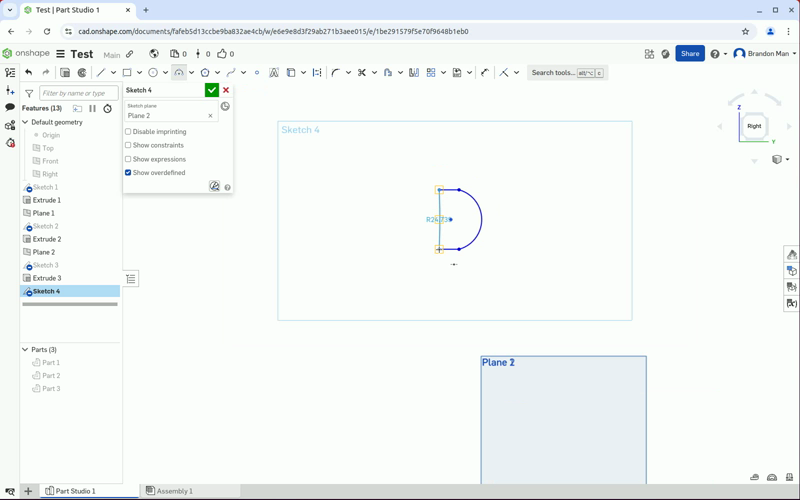
scroll(-6)
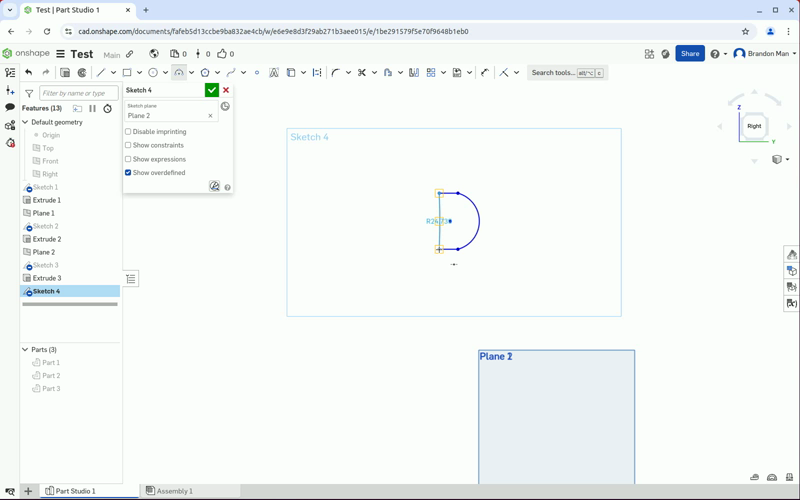
scroll(-6)
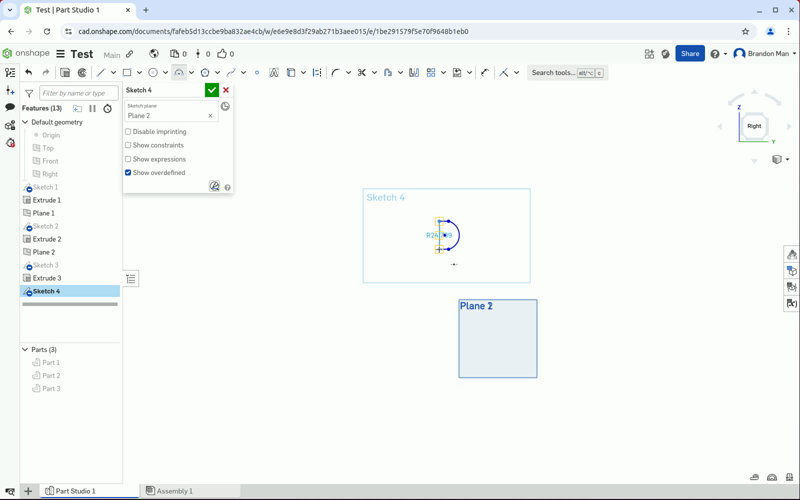
scroll(-6)
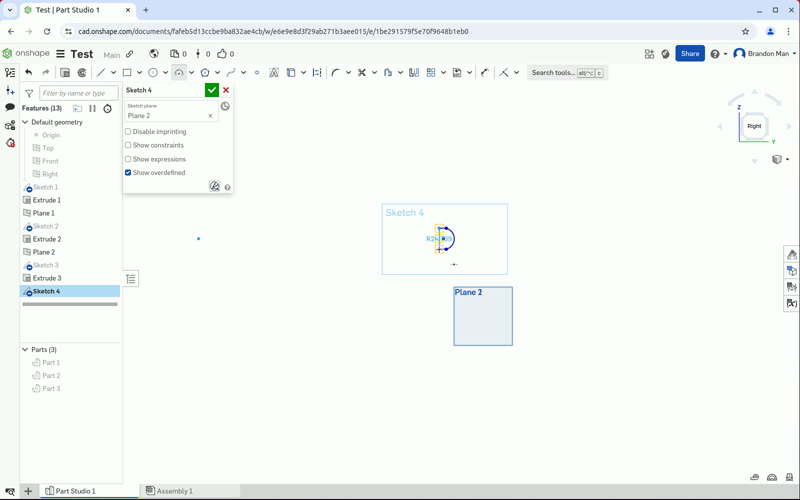
scroll(-6)
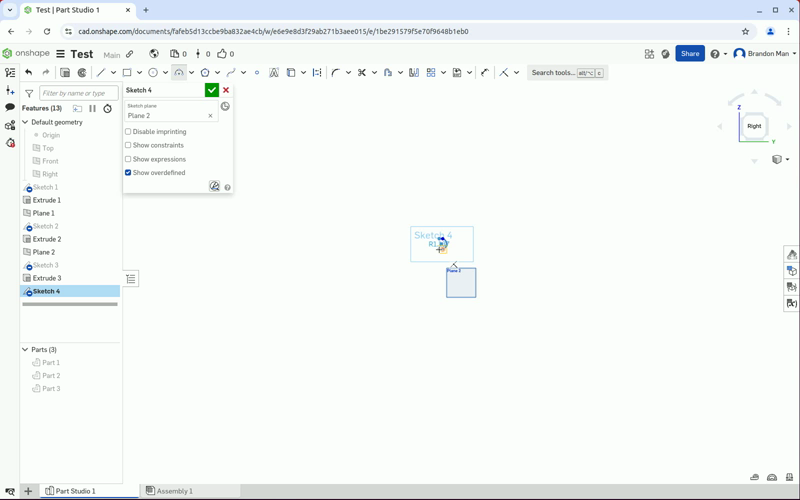
key_down(shift)
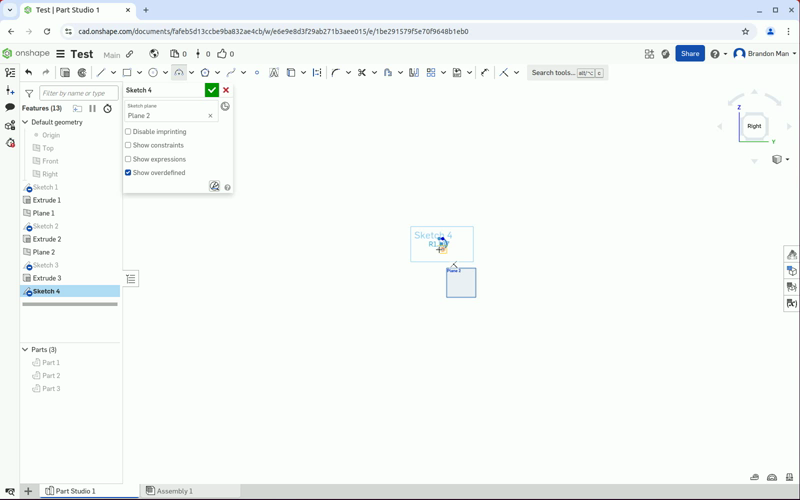
mouse_move(435, 243)
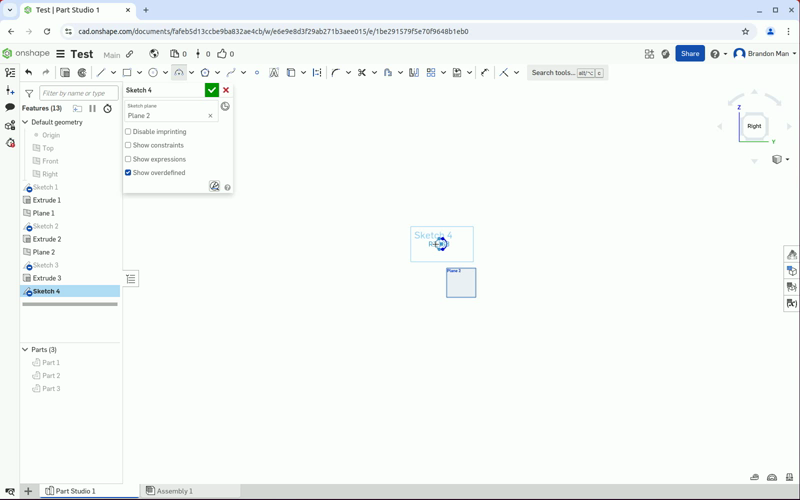
click(435, 243)
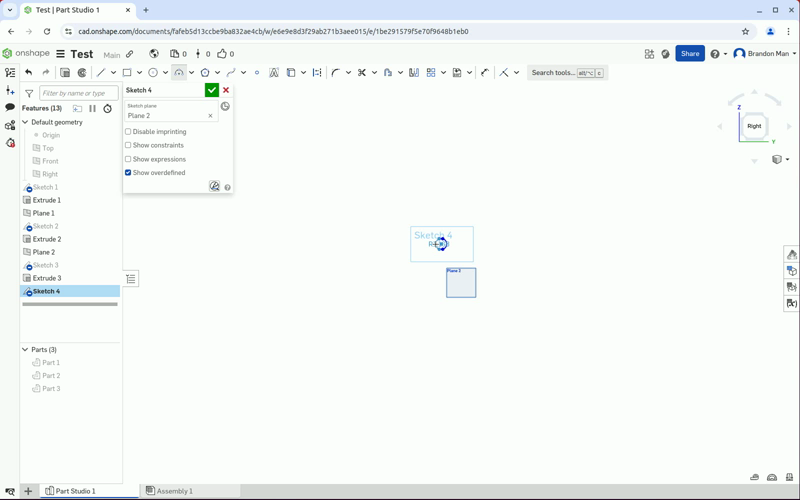
key_up(shift)
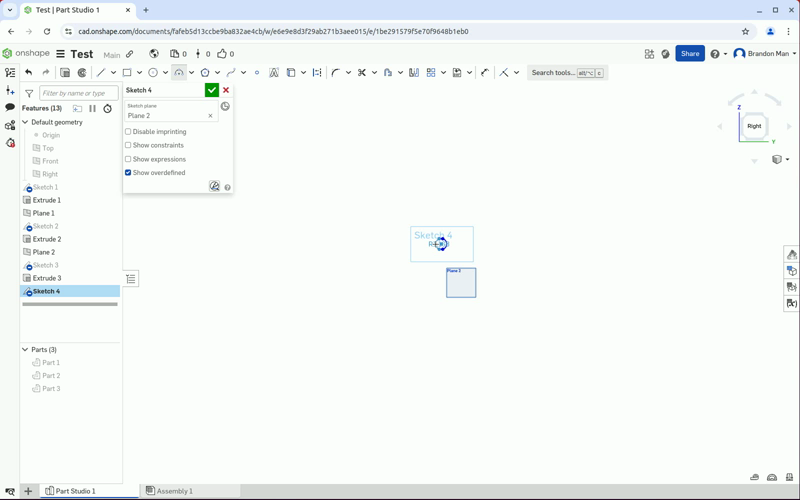
key(esc)
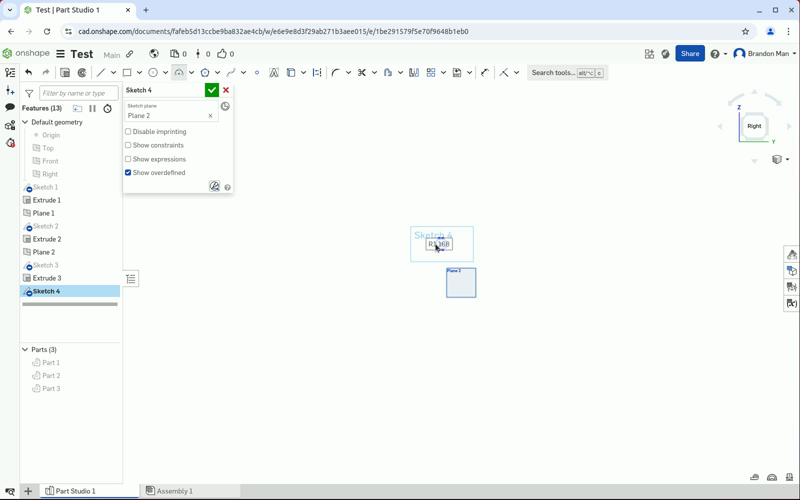
mouse_move(439, 243)
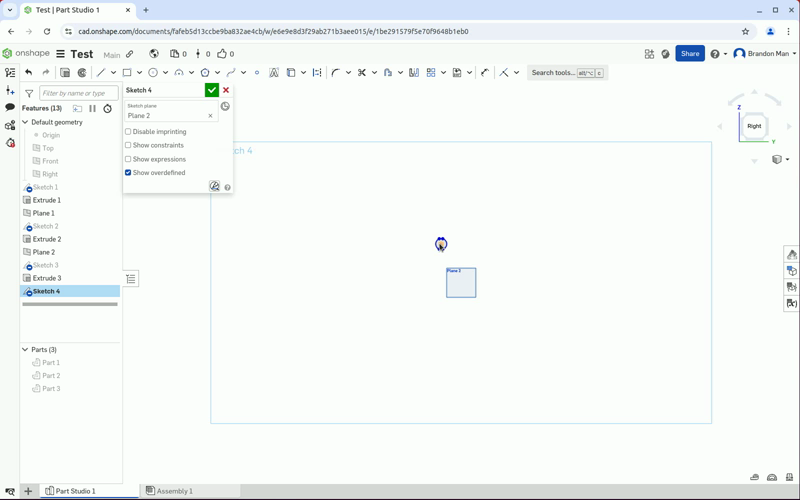
scroll(6)
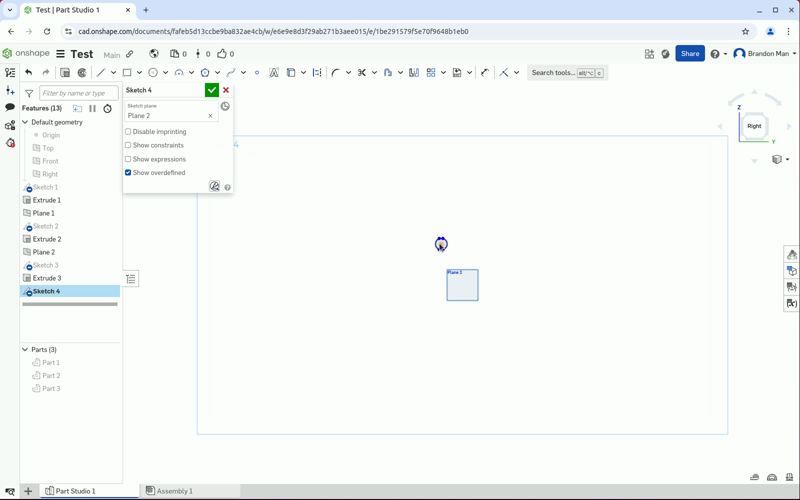
scroll(6)
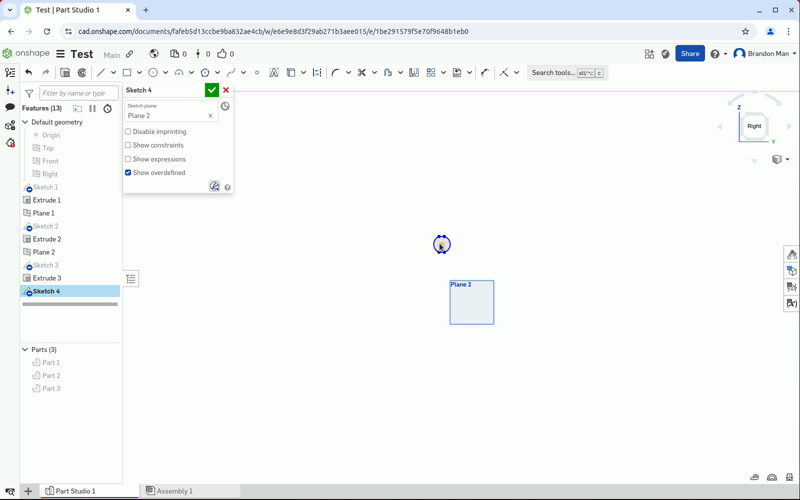
scroll(6)
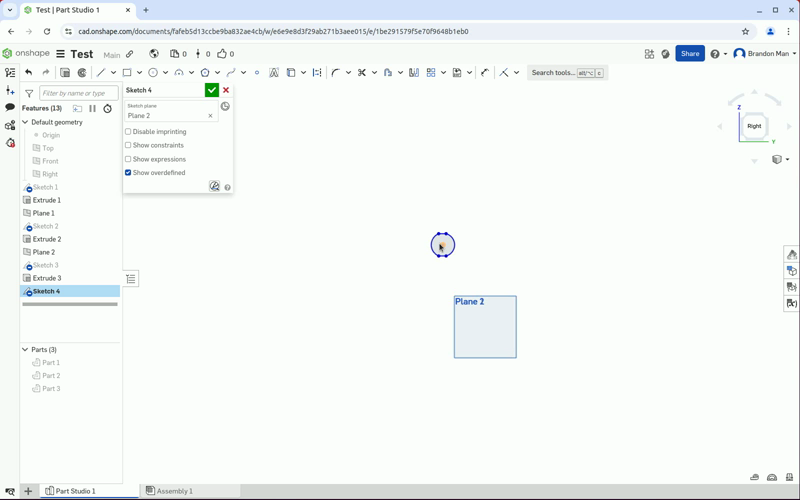
scroll(6)
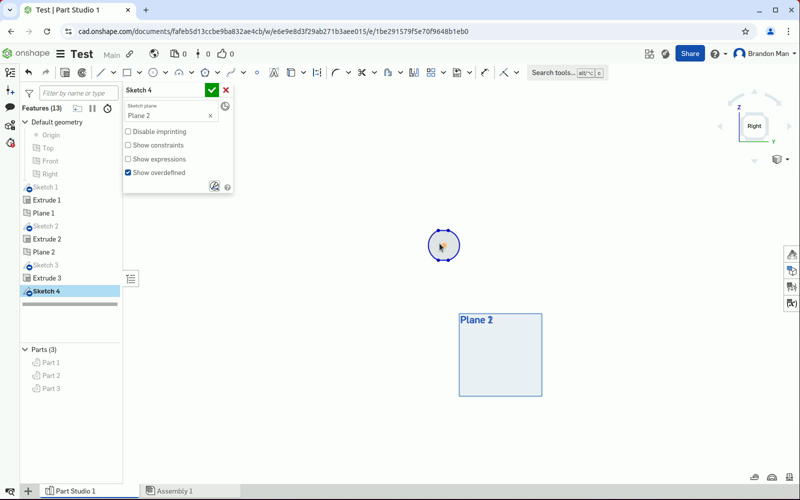
scroll(6)
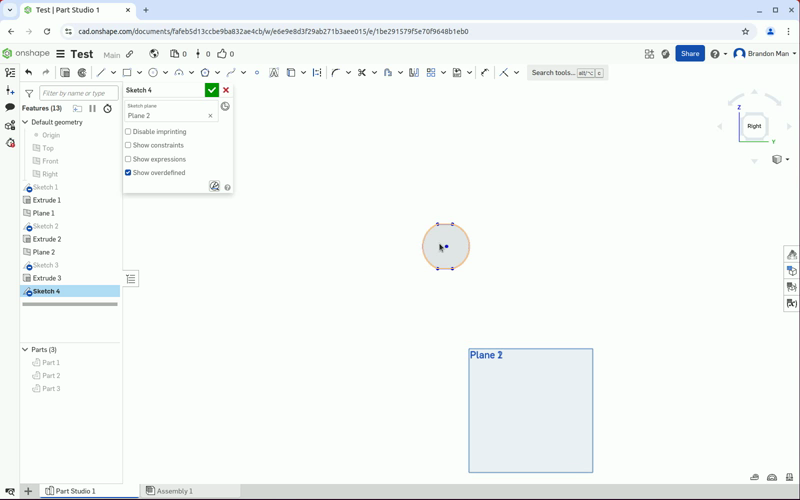
scroll(6)
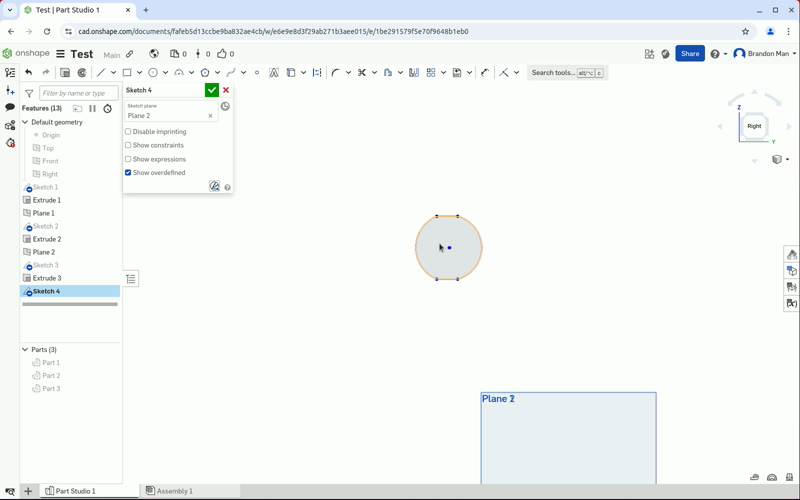
scroll(6)
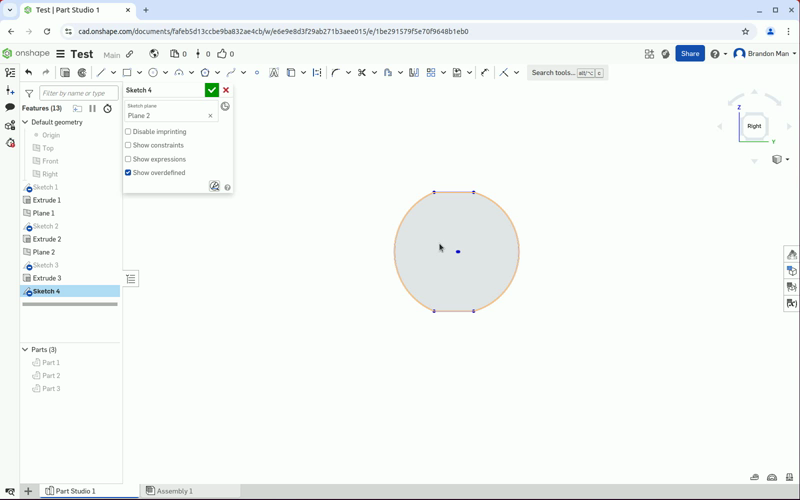
click(439, 243)
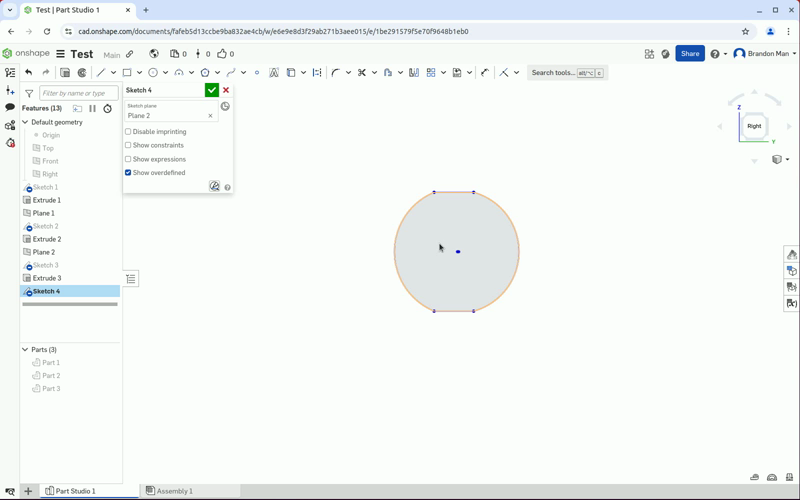
scroll(-6)
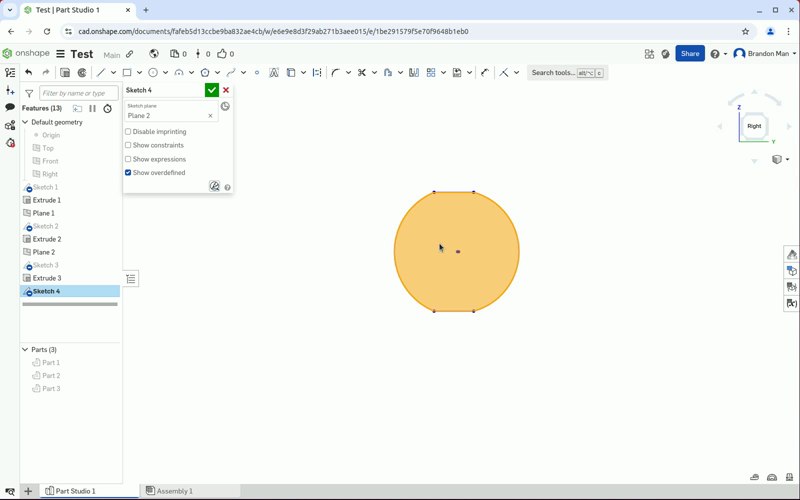
scroll(-6)
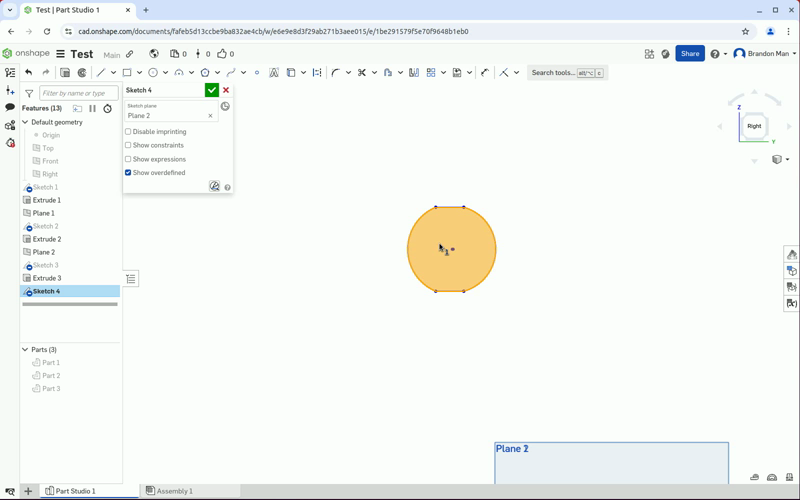
scroll(-6)
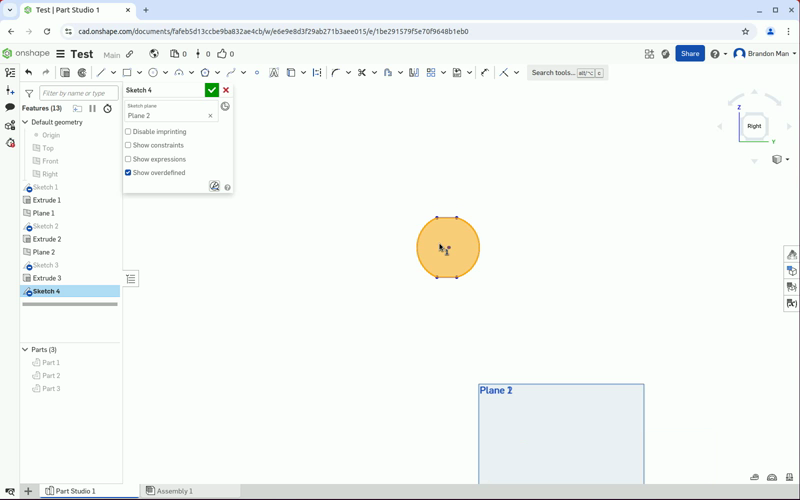
scroll(-6)
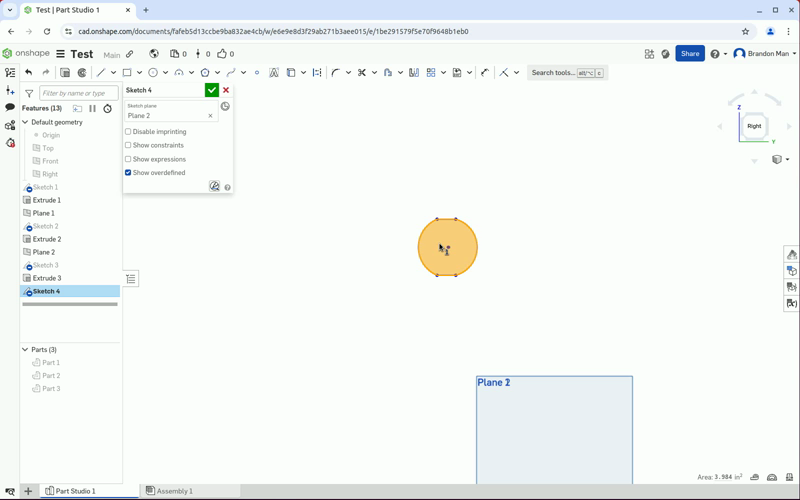
scroll(-6)
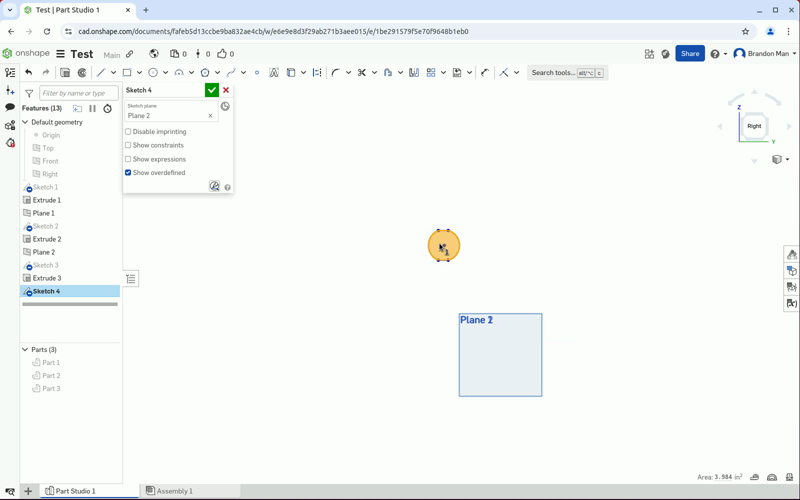
scroll(-6)
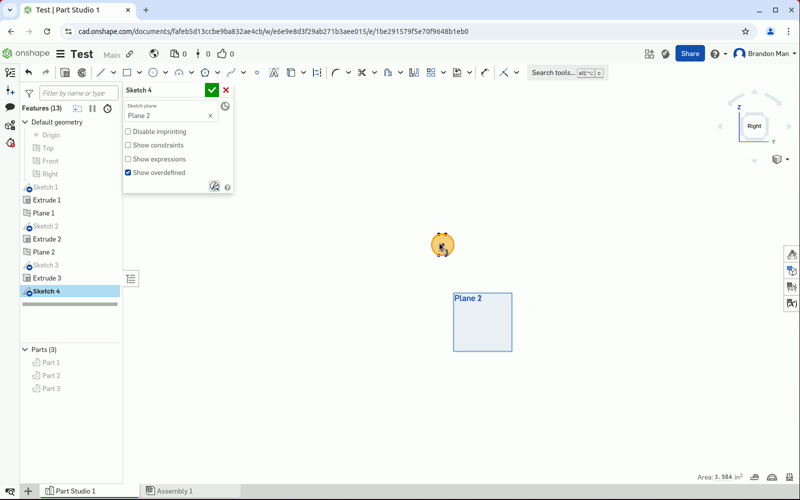
scroll(-6)
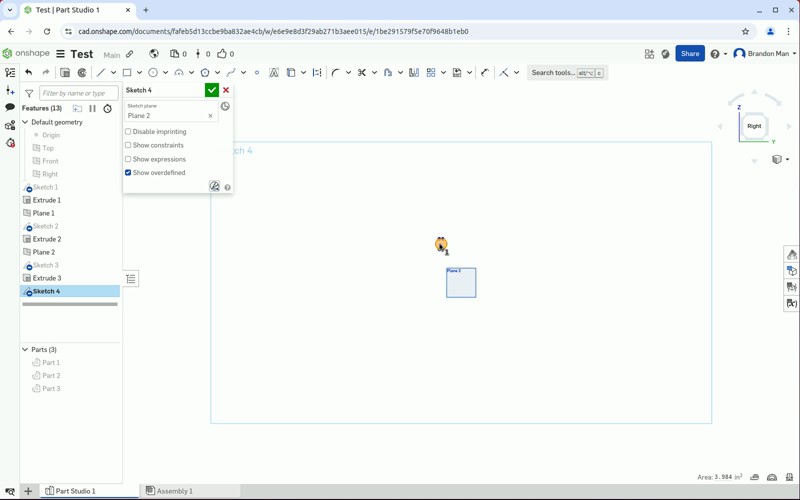
mouse_move(73, 352)
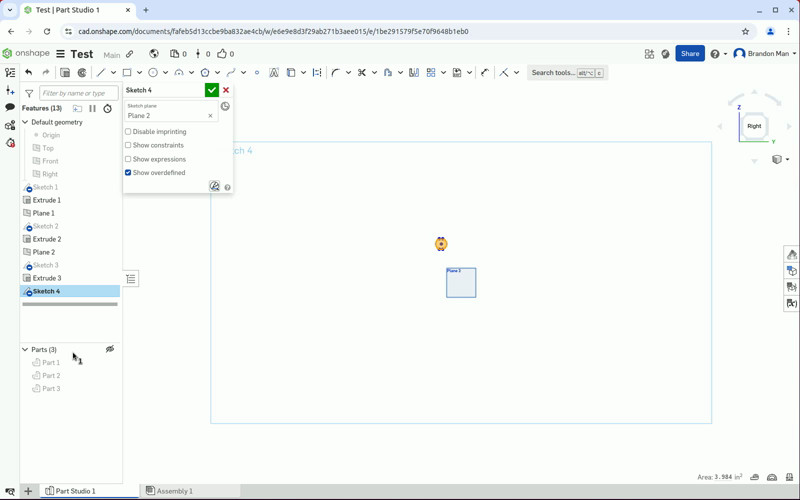
key(shift+y)
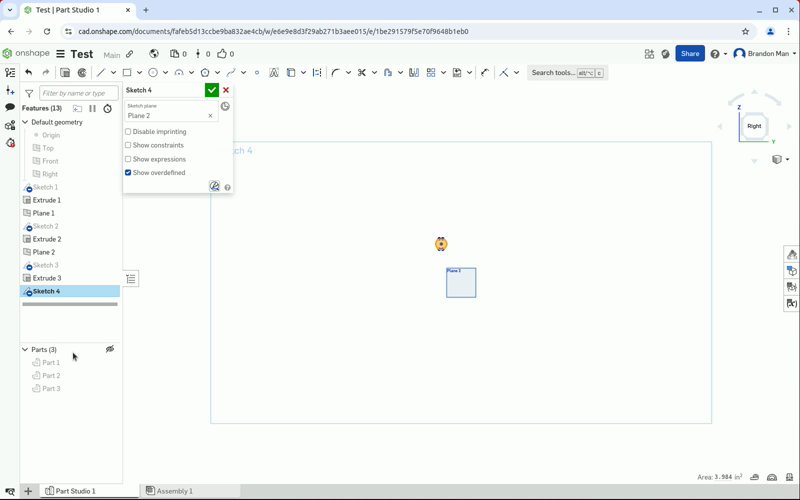
key(shift+e)
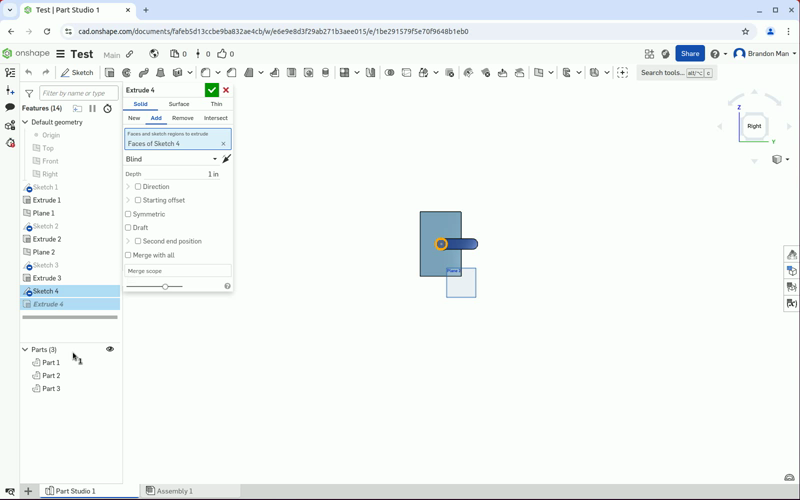
mouse_move(143, 106)
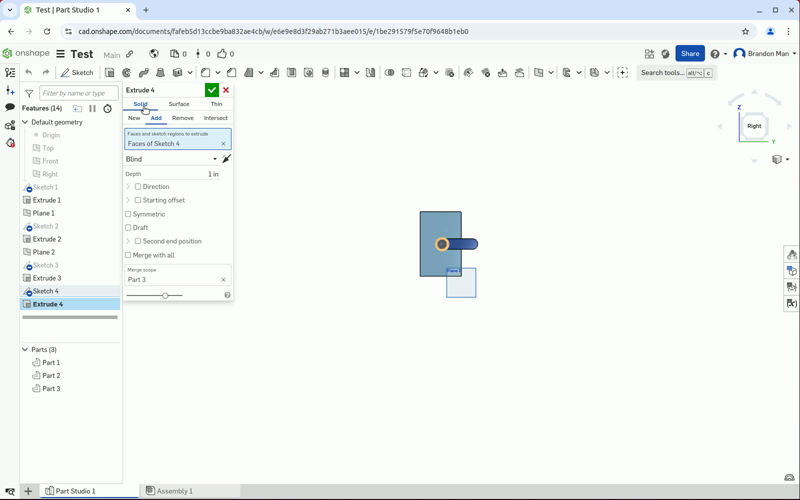
click(143, 106)
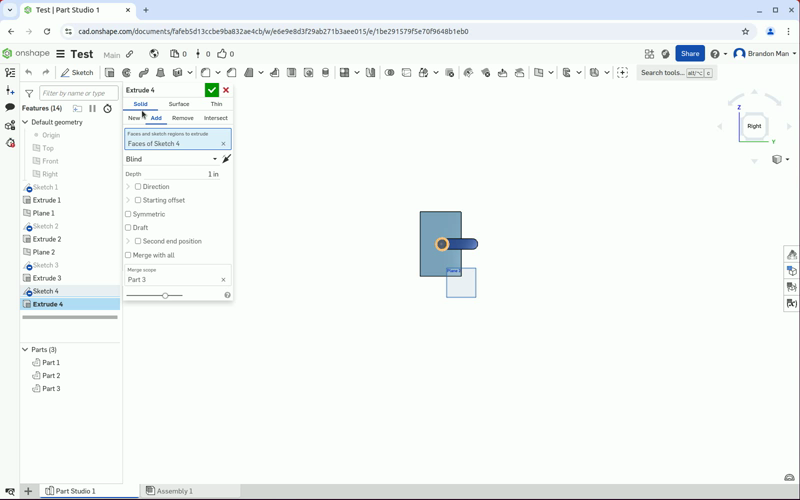
mouse_move(137, 120)
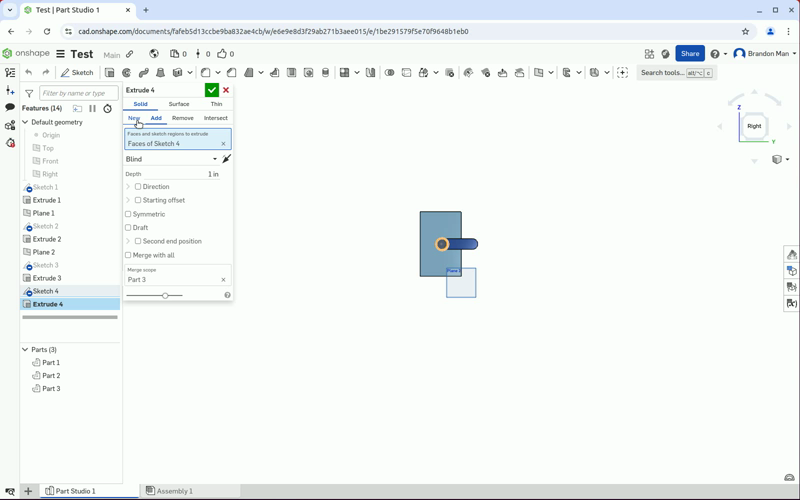
click(137, 120)
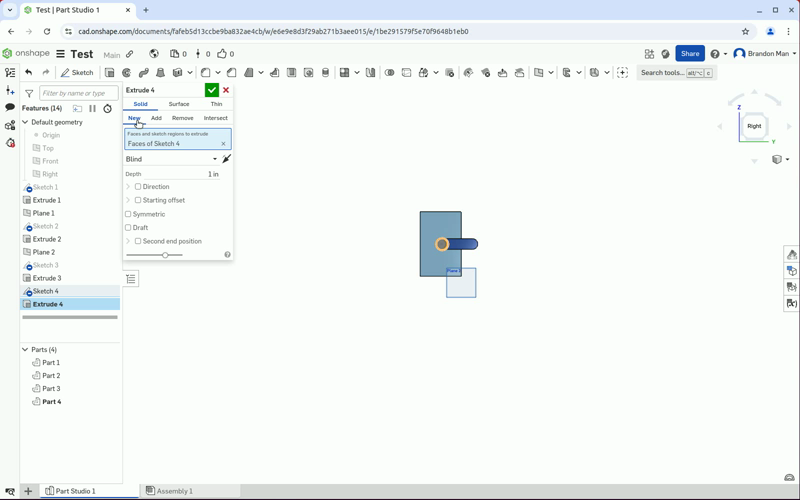
key(tab, 4)
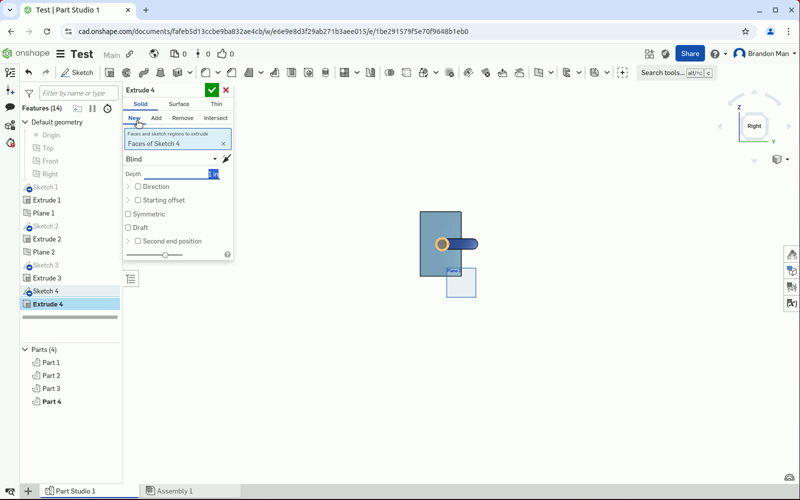
text(0.963)
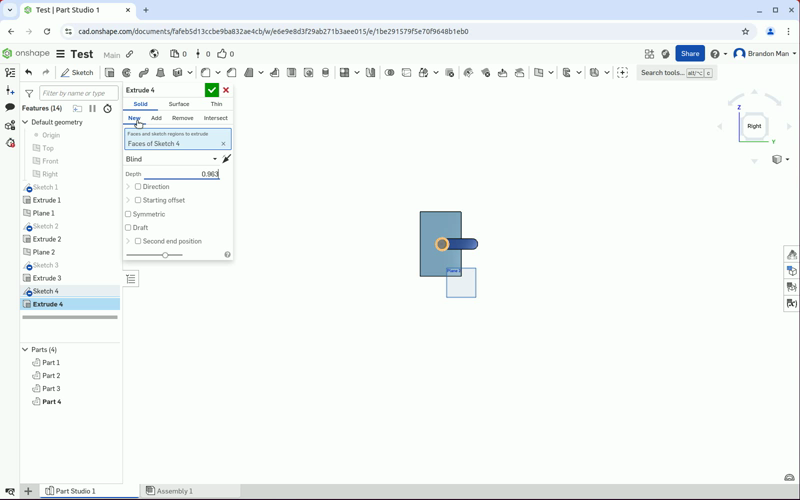
key(enter)
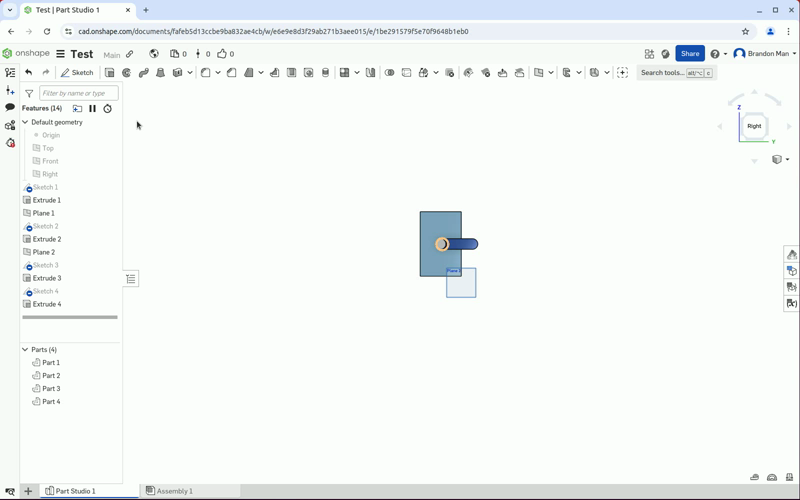
key(shift+h)
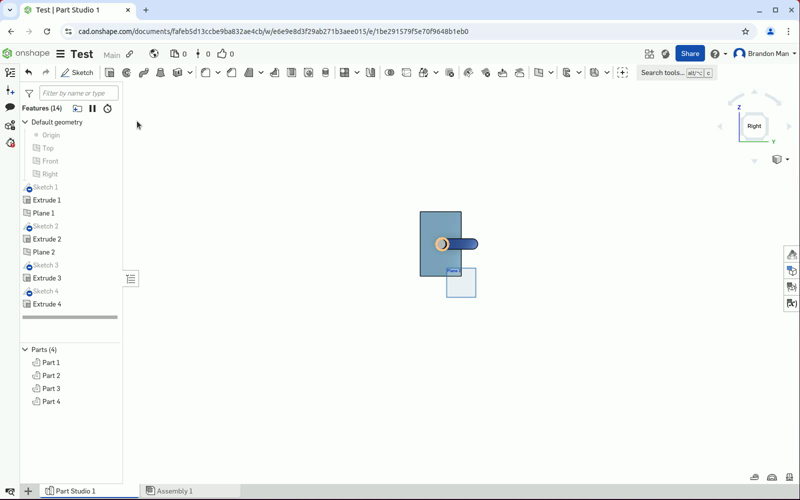
key(shift+h)
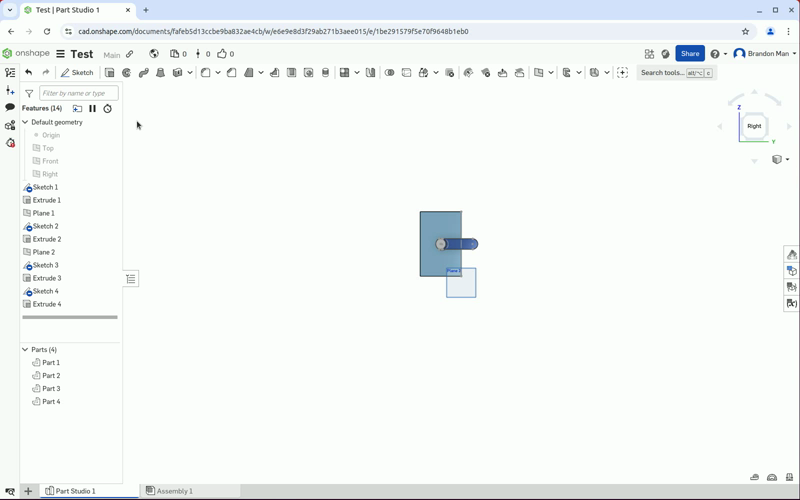
key(shift+7)
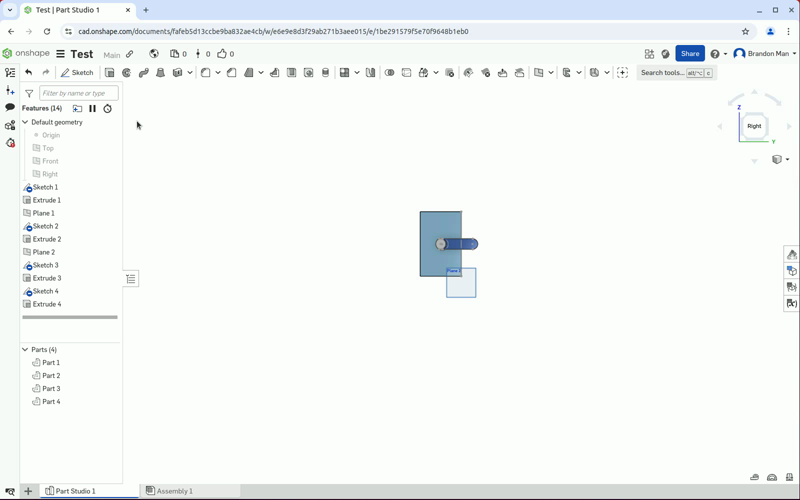
key(right, 2)
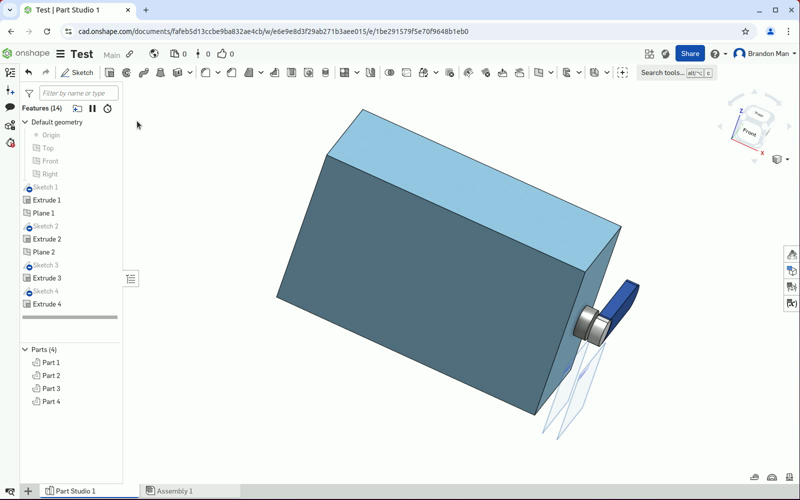
key(down, 2)
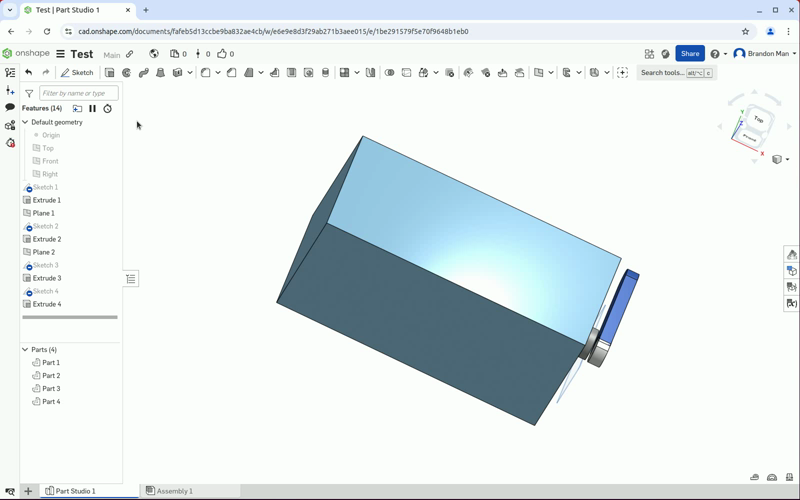
key(up, 2)
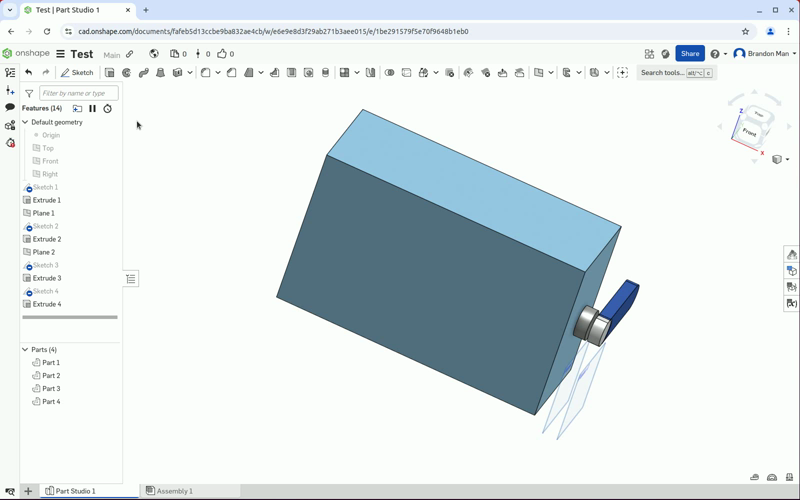
key(left, 2)
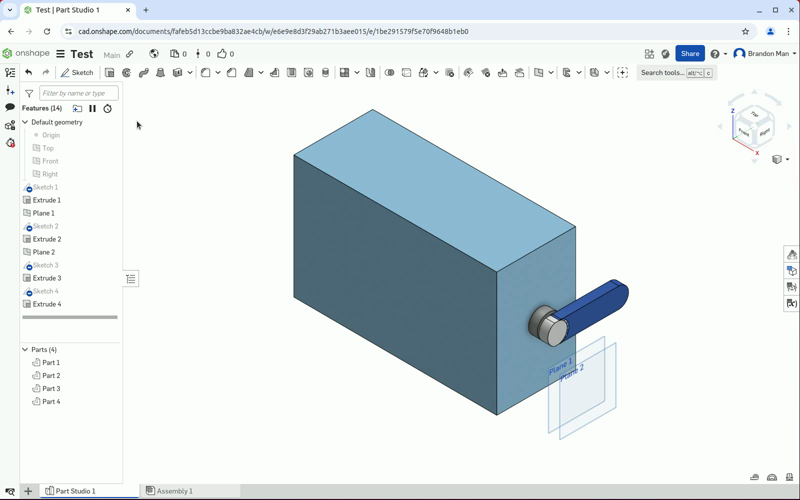
mouse_move(73, 189)
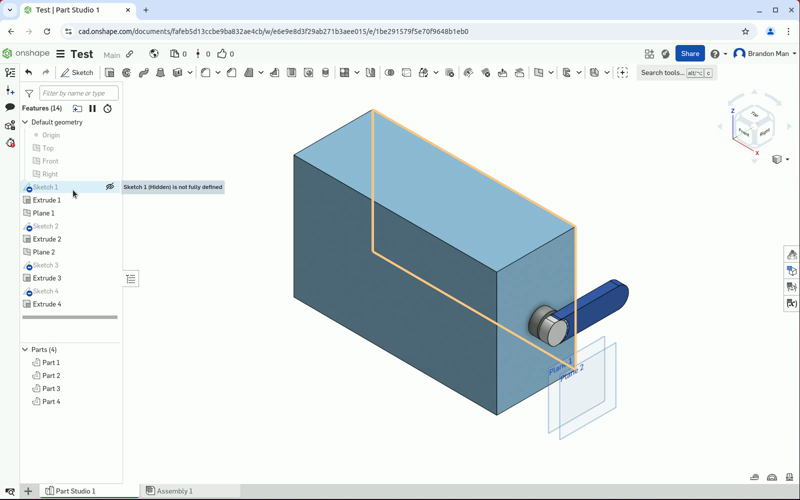
click(73, 189)